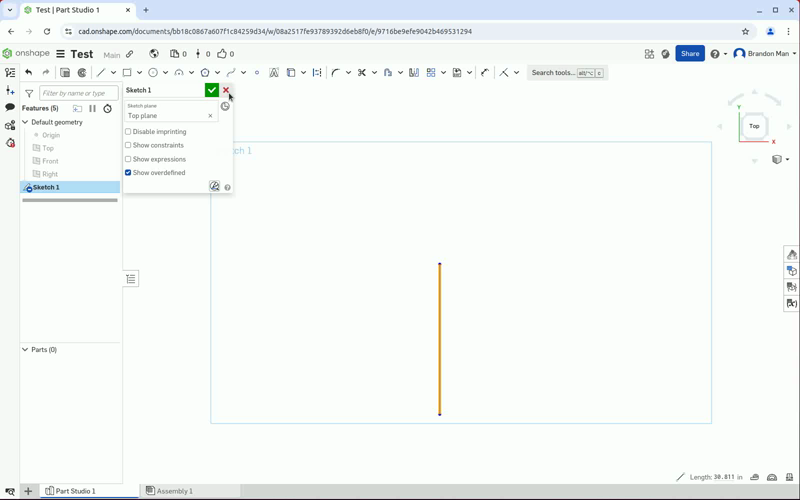
key(shift+h)
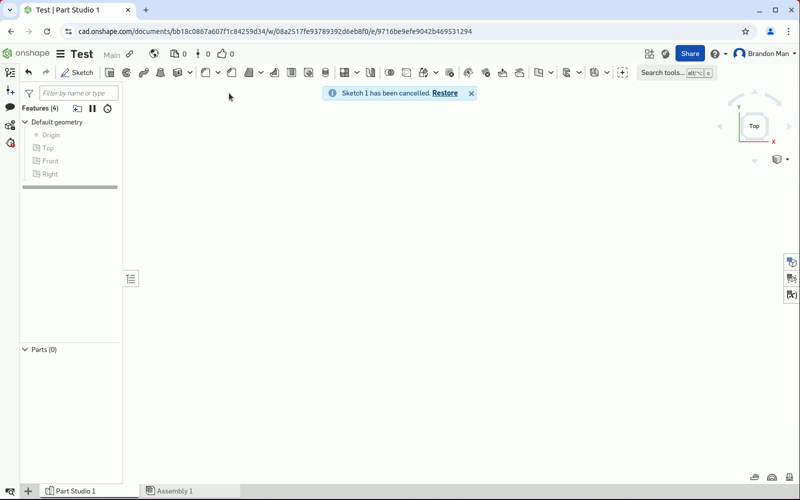
mouse_move(73, 352)
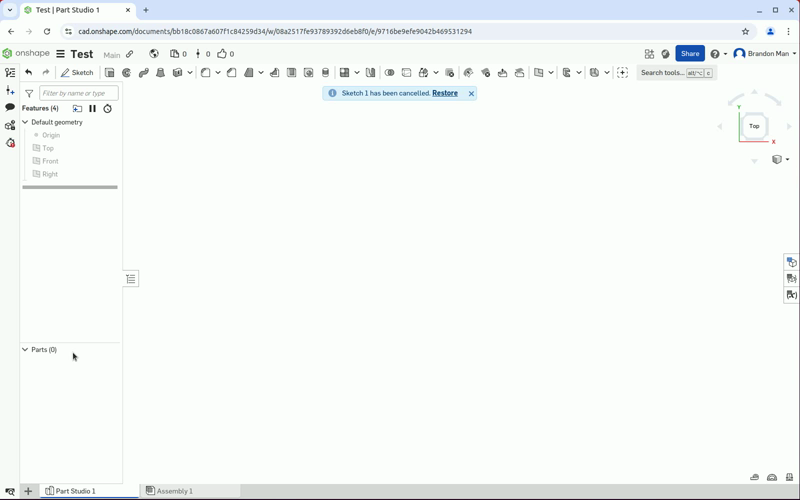
key(y)
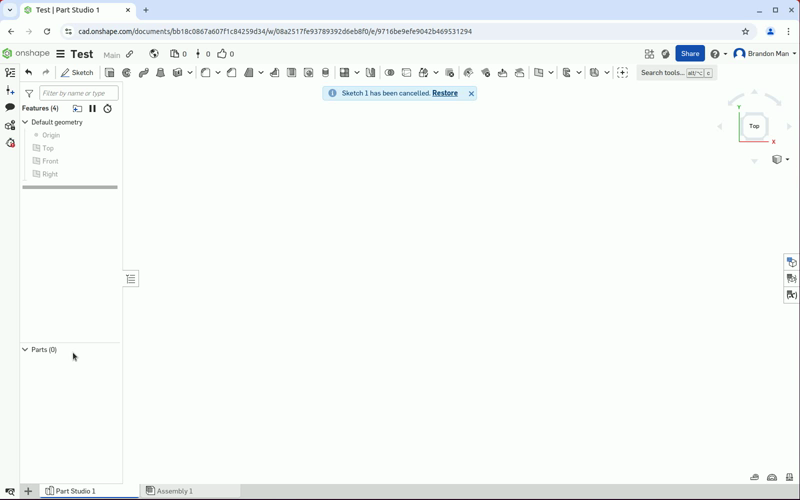
key(shift+p)
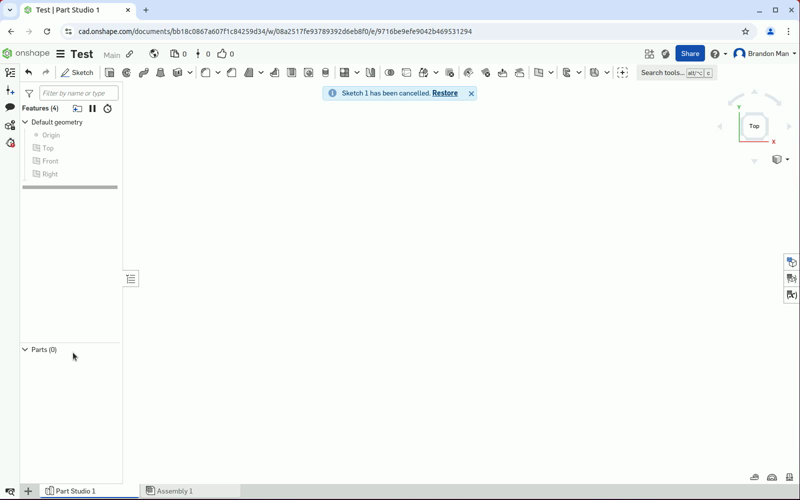
key(space)
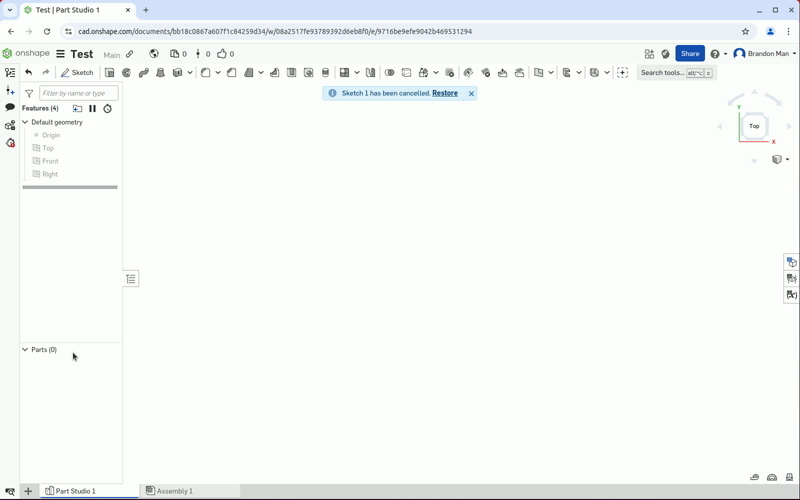
key_down(shift)
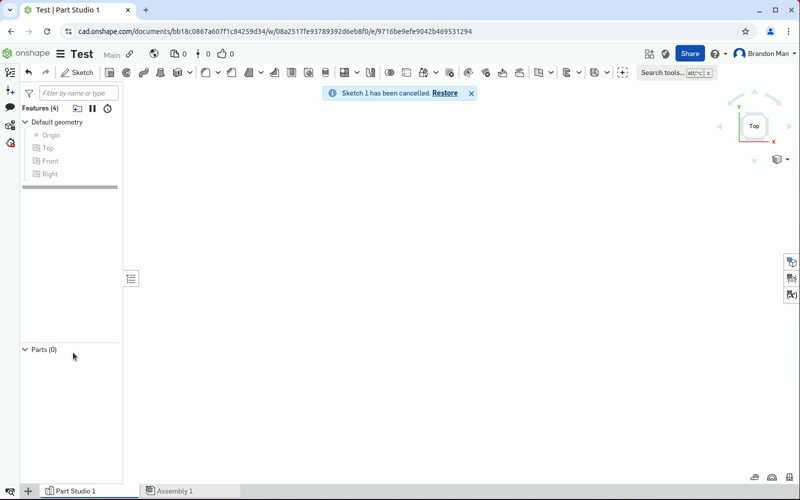
key(up)
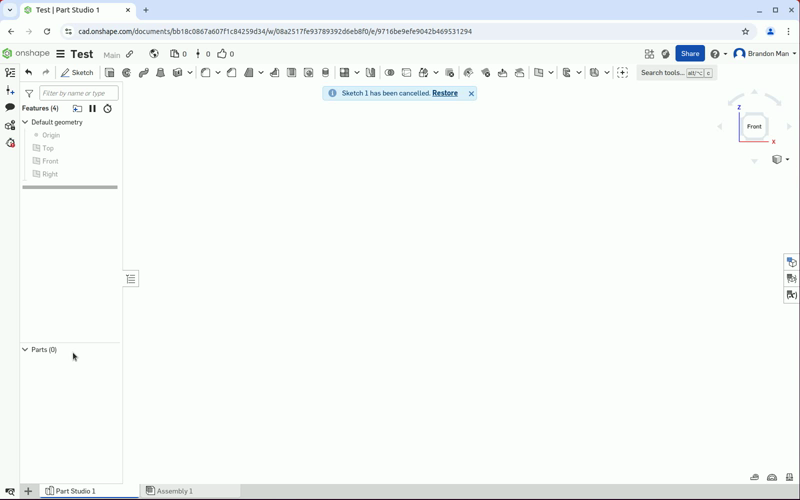
key_up(shift)
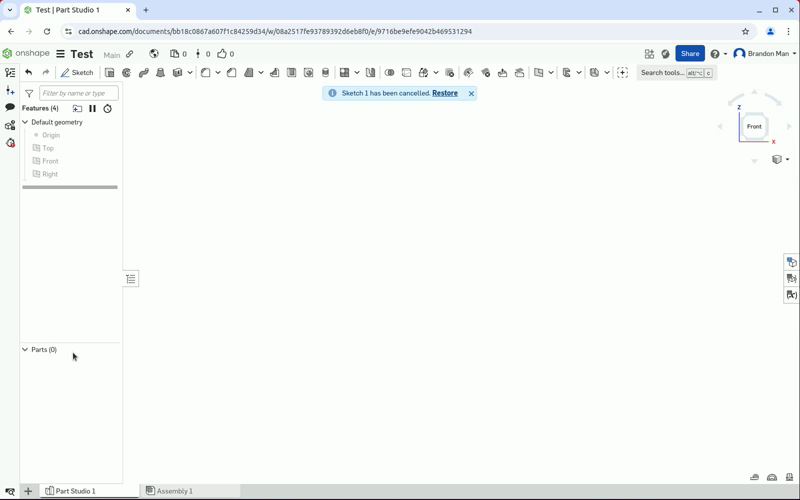
mouse_move(73, 352)
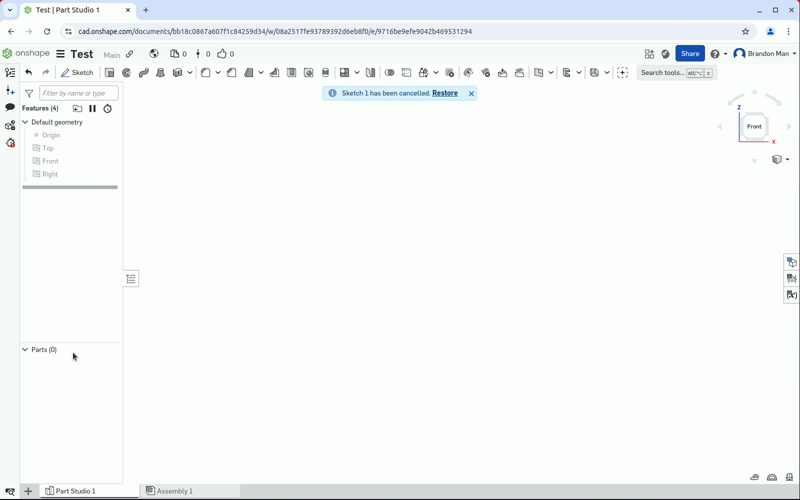
key(shift+y)
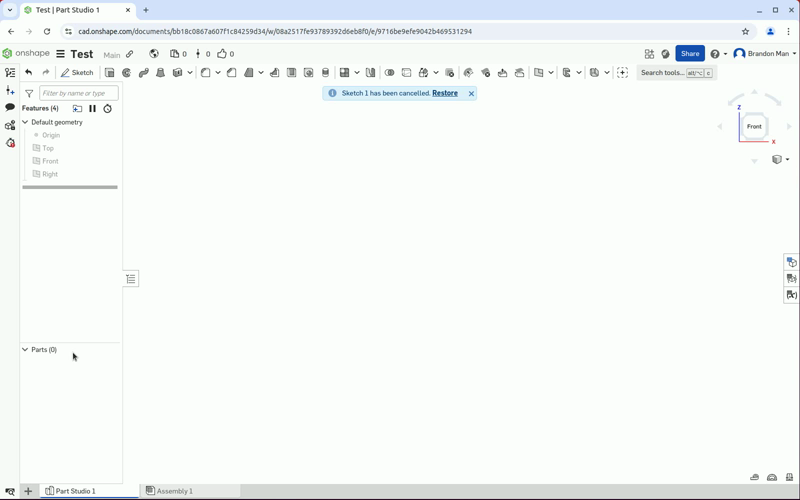
key(shift+s)
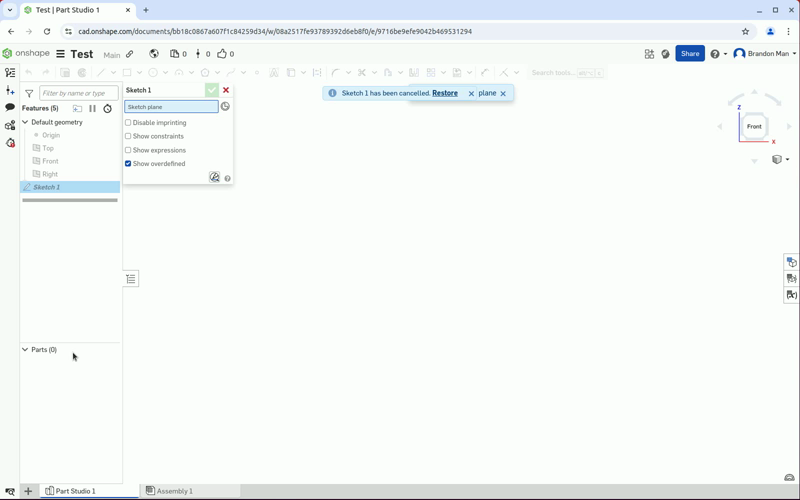
mouse_move(73, 163)
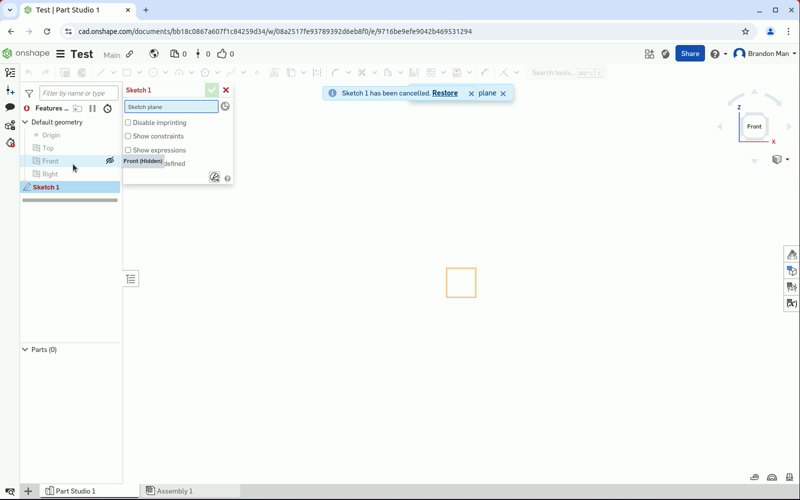
click(73, 163)
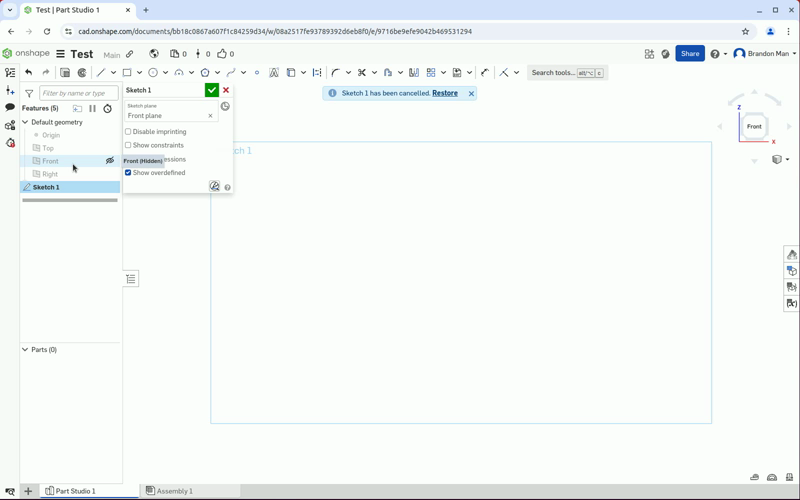
mouse_move(73, 352)
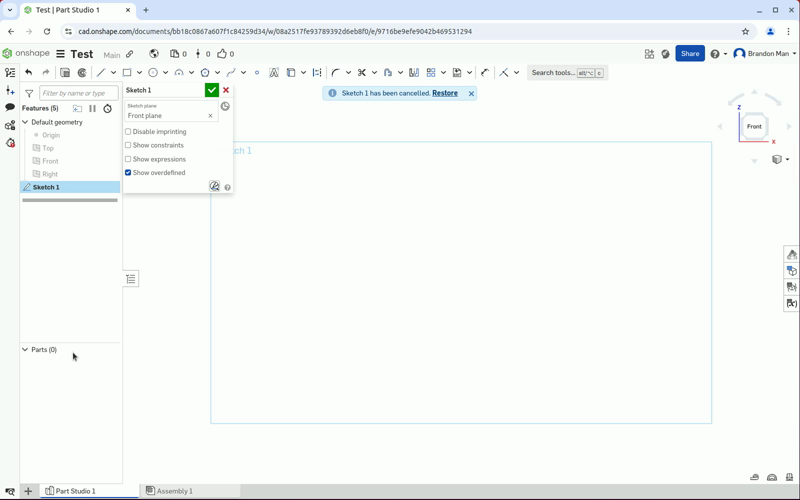
key(y)
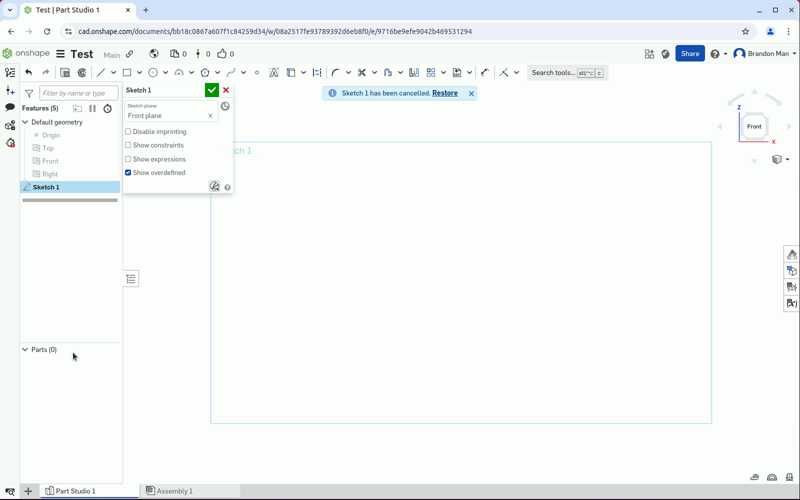
key(l)
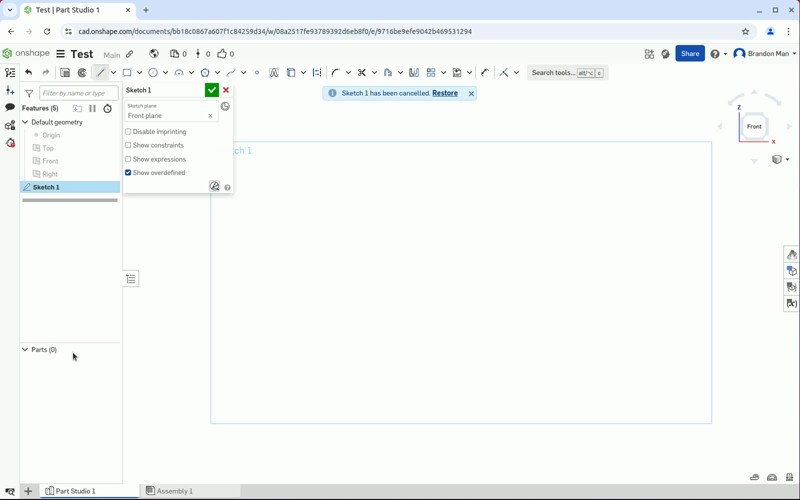
key_down(shift)
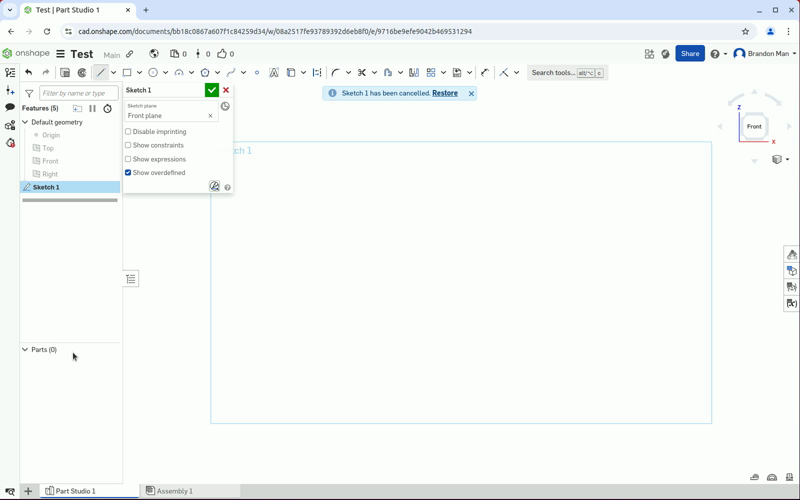
mouse_move(418, 292)
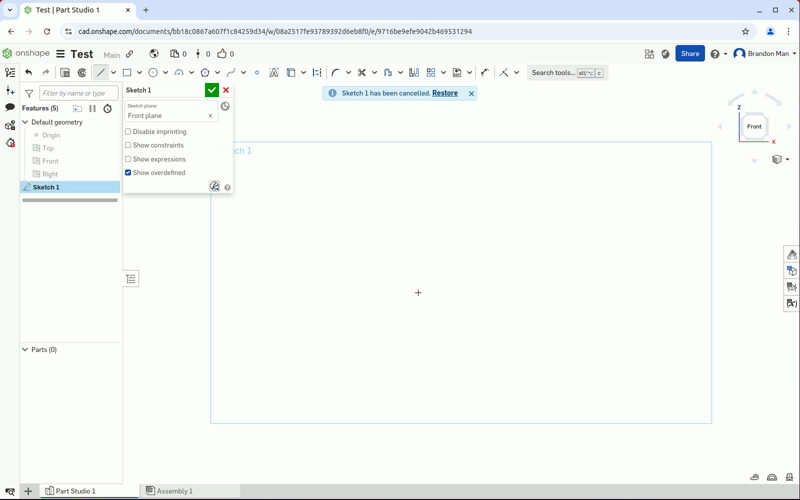
click(418, 292)
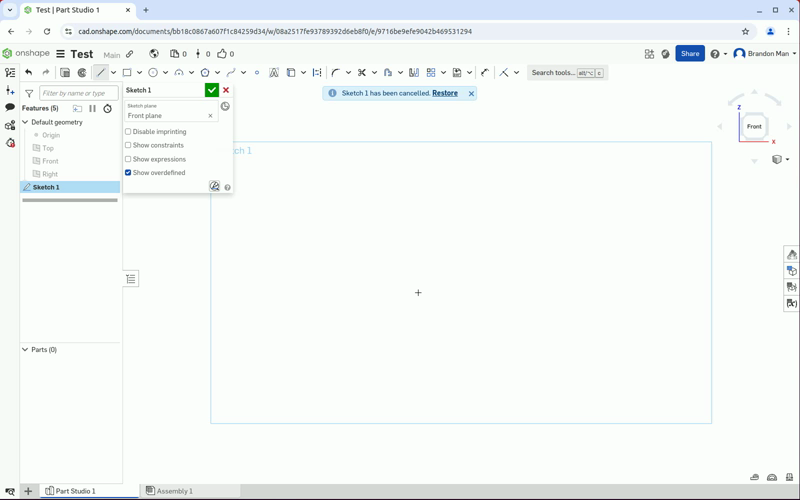
key_up(shift)
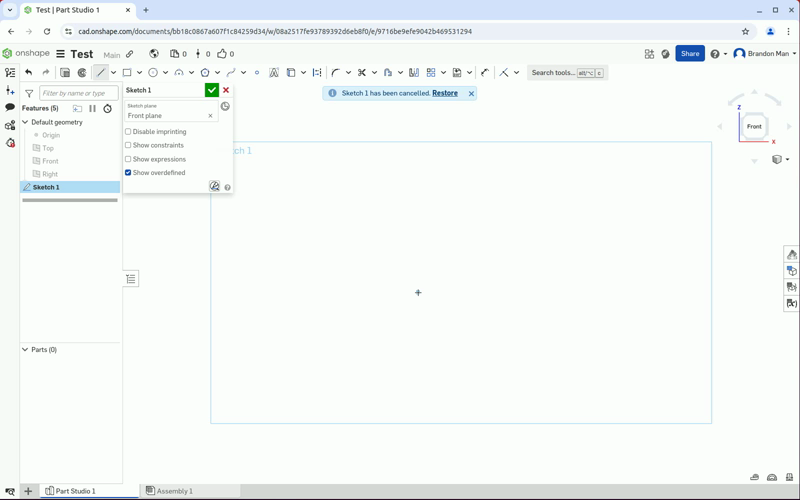
key_down(shift)
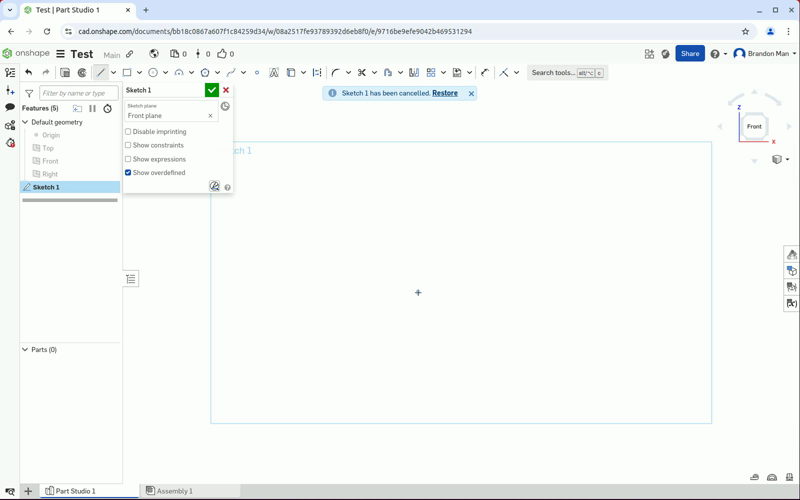
mouse_move(502, 292)
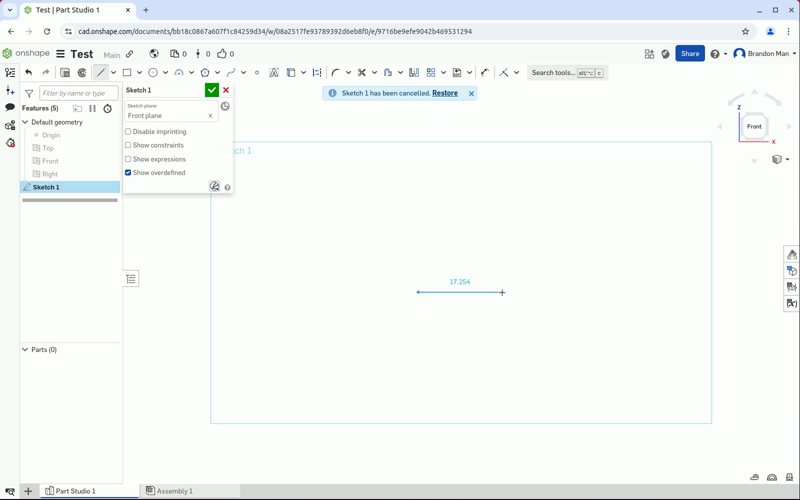
click(502, 292)
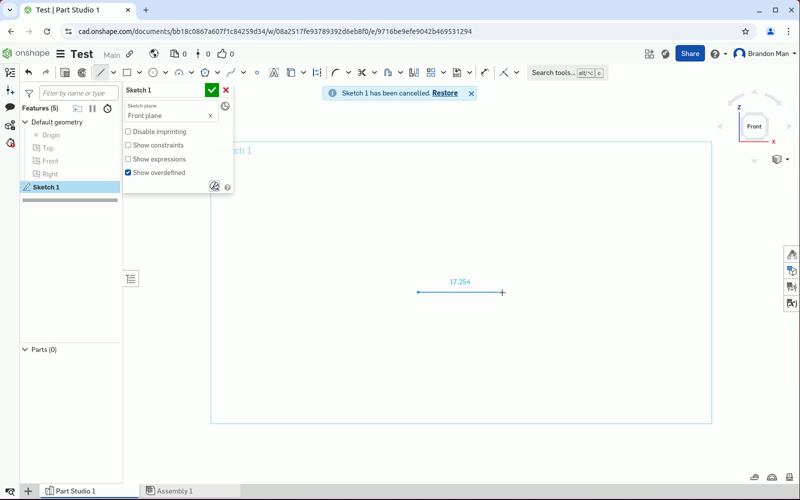
key_up(shift)
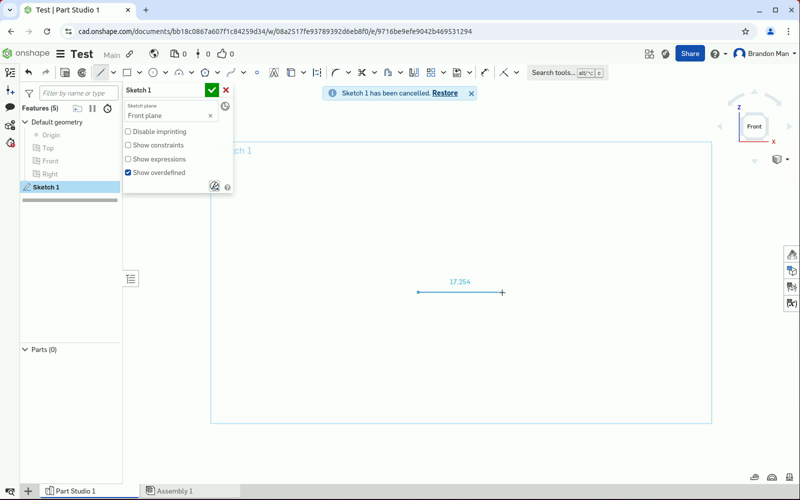
key_down(shift)
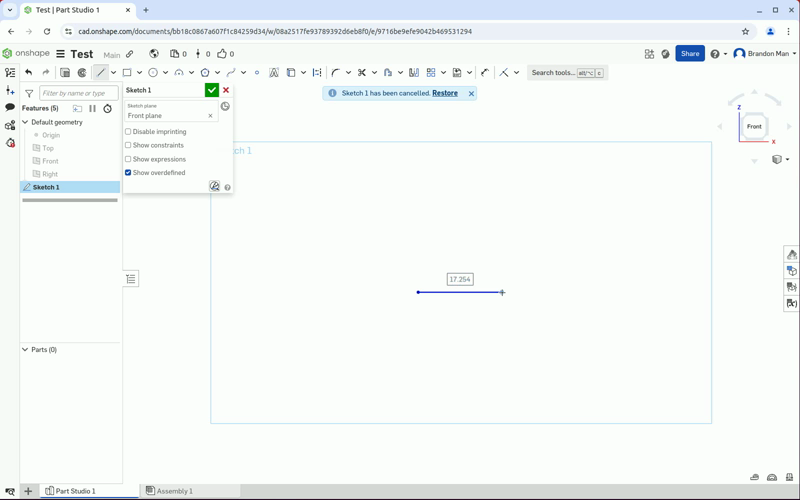
mouse_move(532, 292)
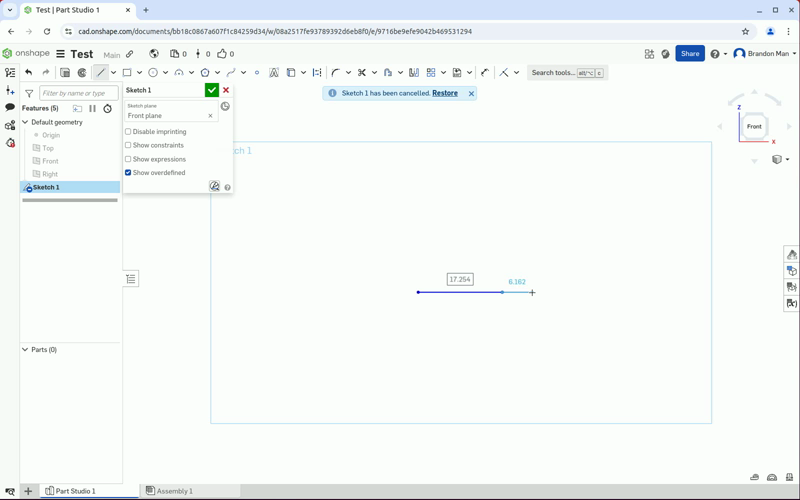
mouse_move(502, 273)
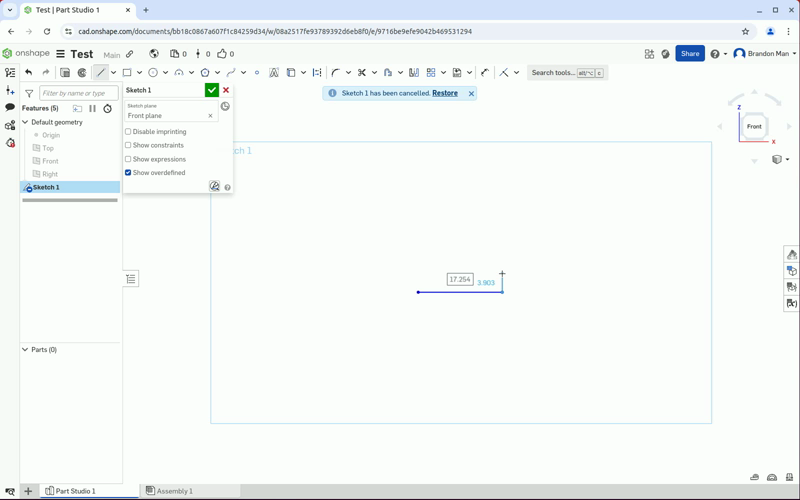
click(502, 273)
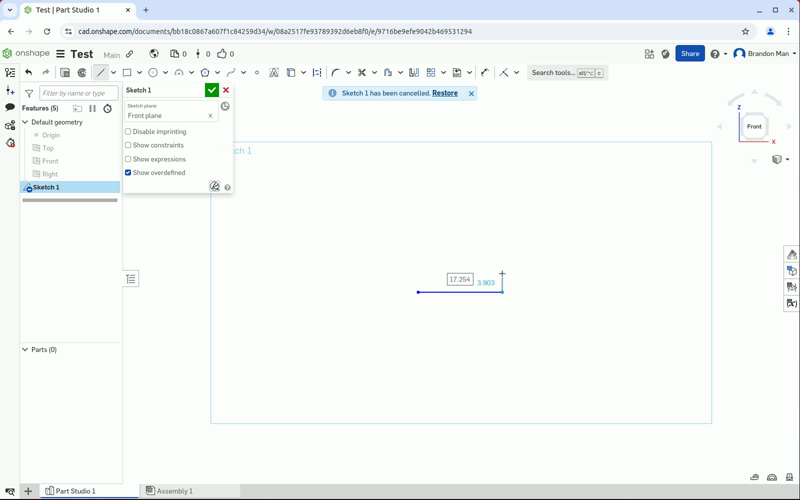
key_up(shift)
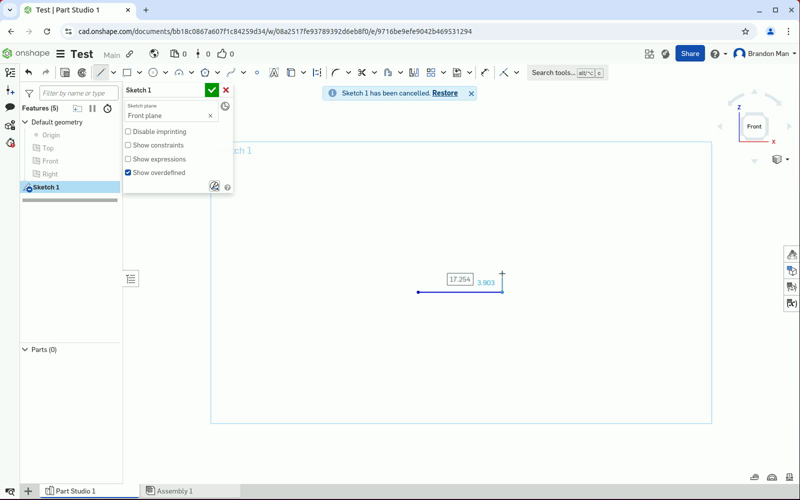
key_down(shift)
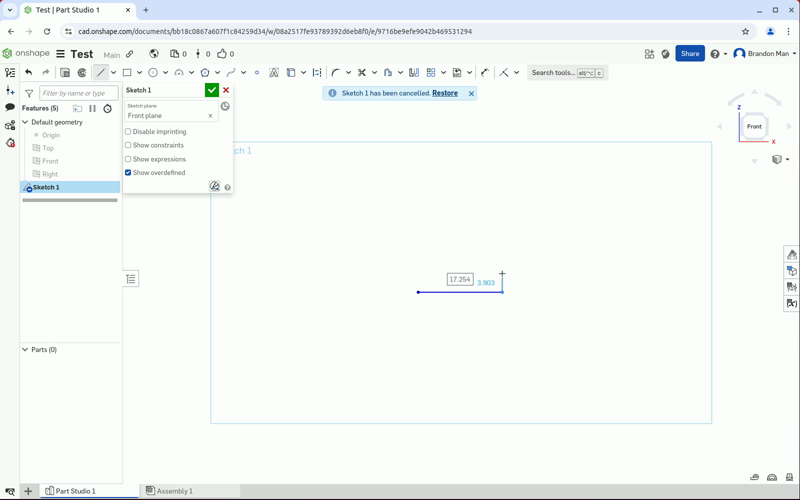
mouse_move(532, 273)
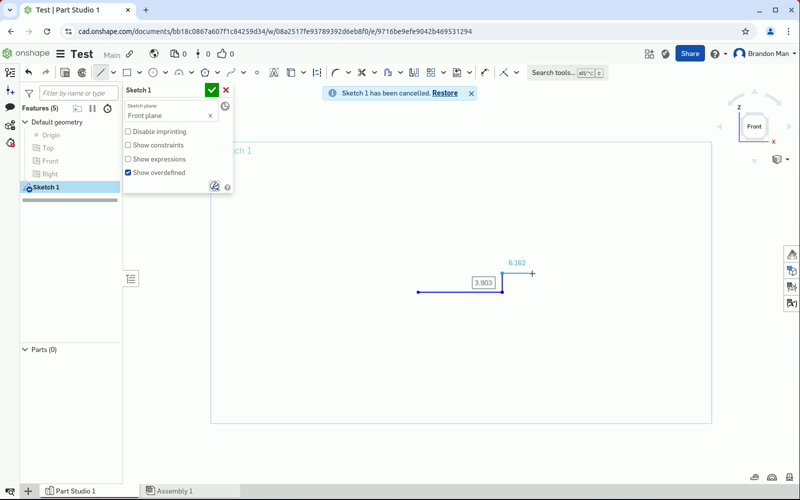
mouse_move(490, 273)
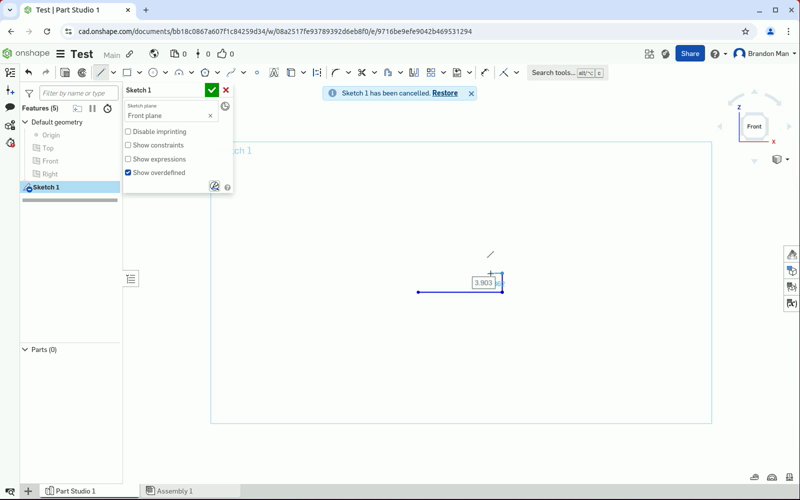
click(490, 273)
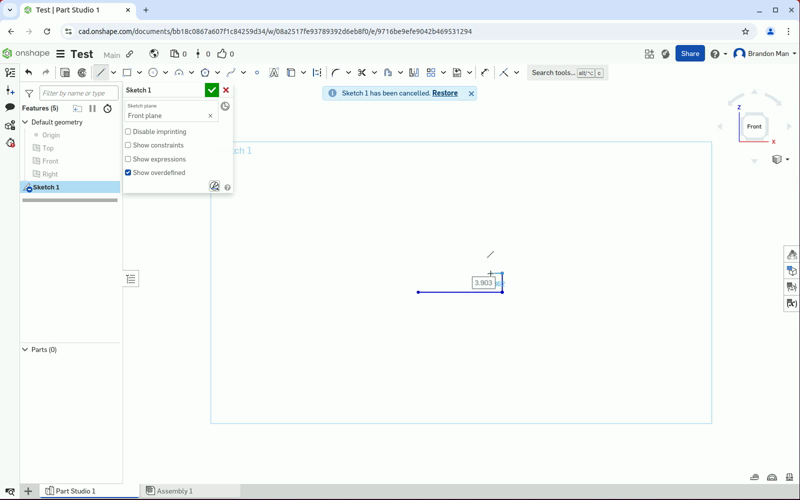
key_up(shift)
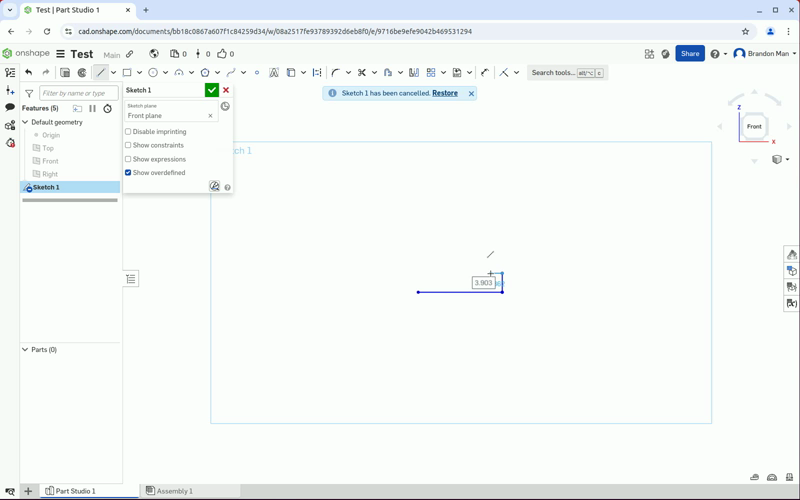
key_down(shift)
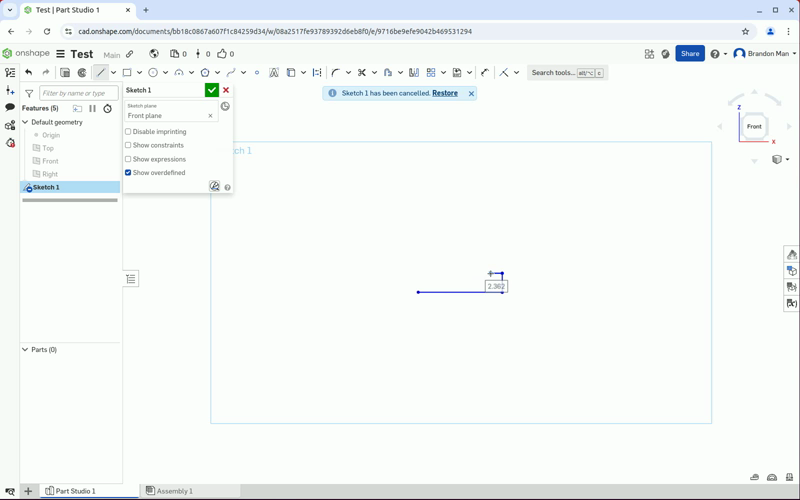
mouse_move(418, 273)
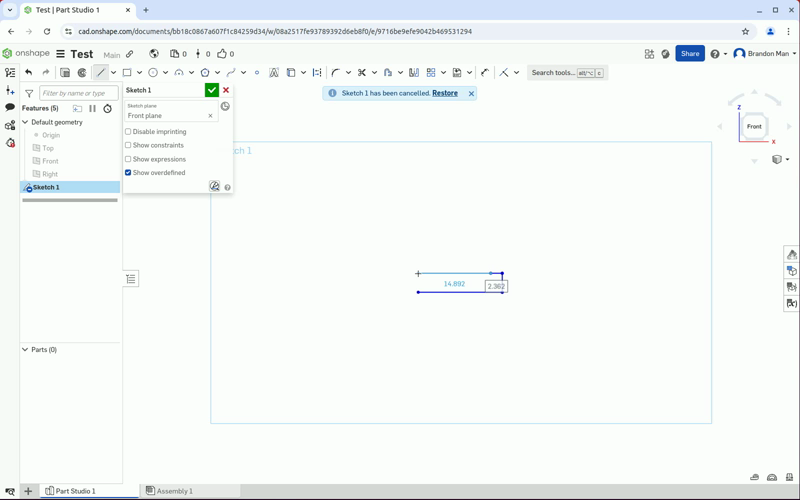
click(418, 273)
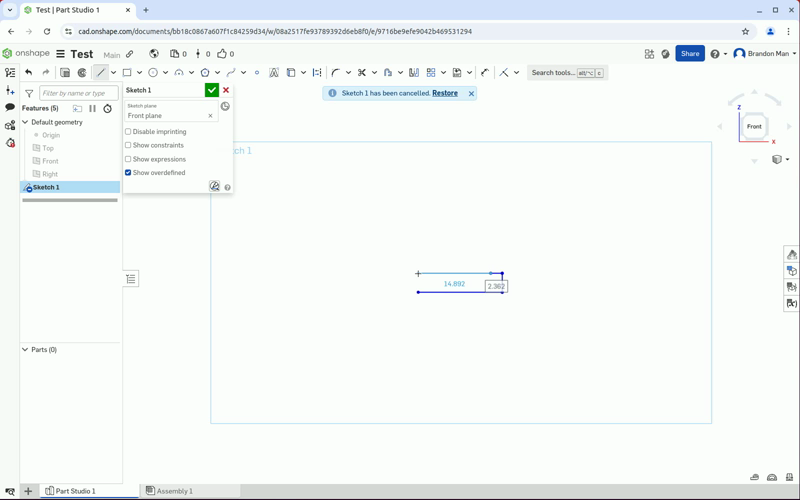
key_up(shift)
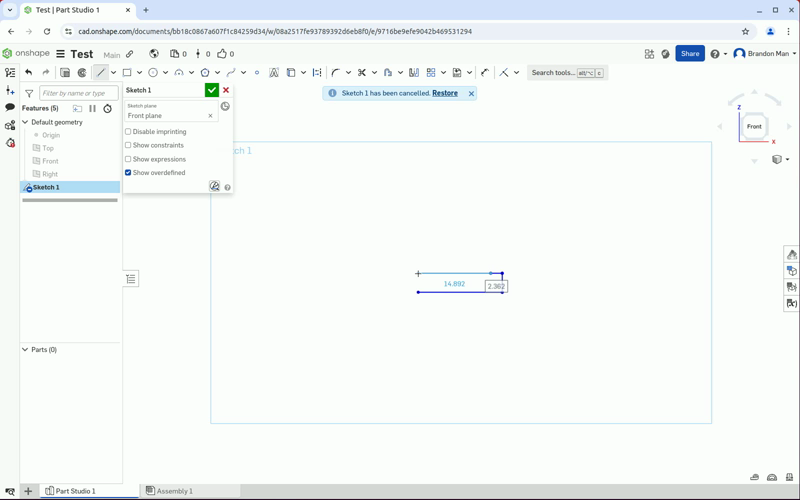
mouse_move(448, 273)
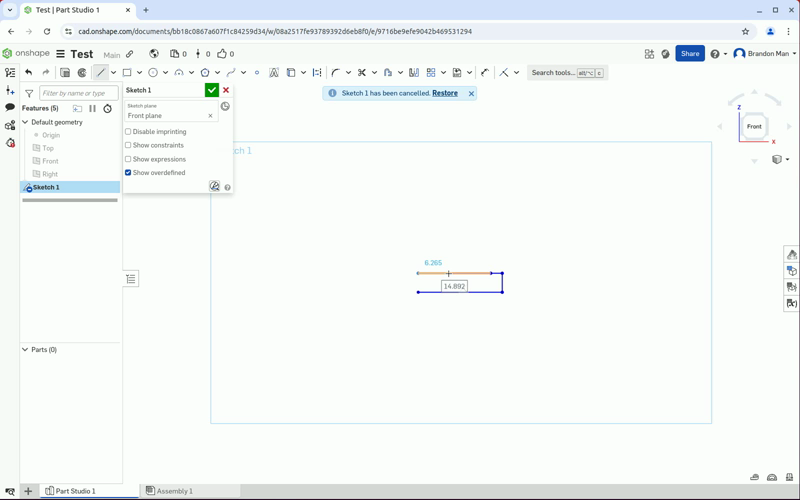
key_down(shift)
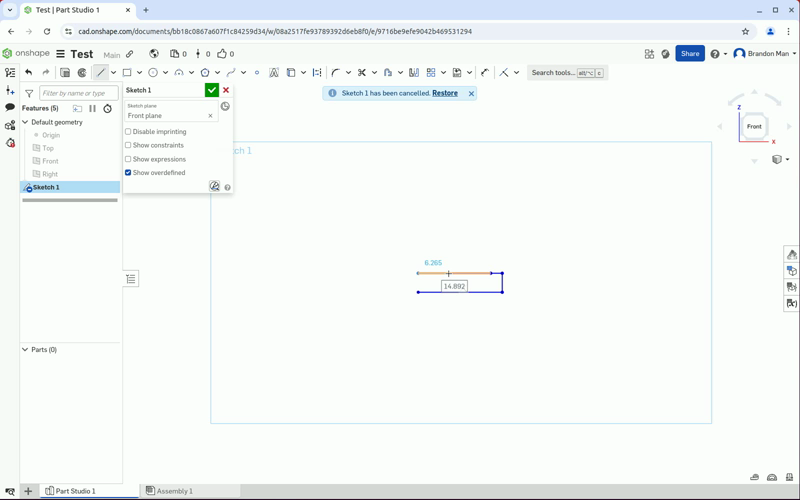
mouse_move(418, 292)
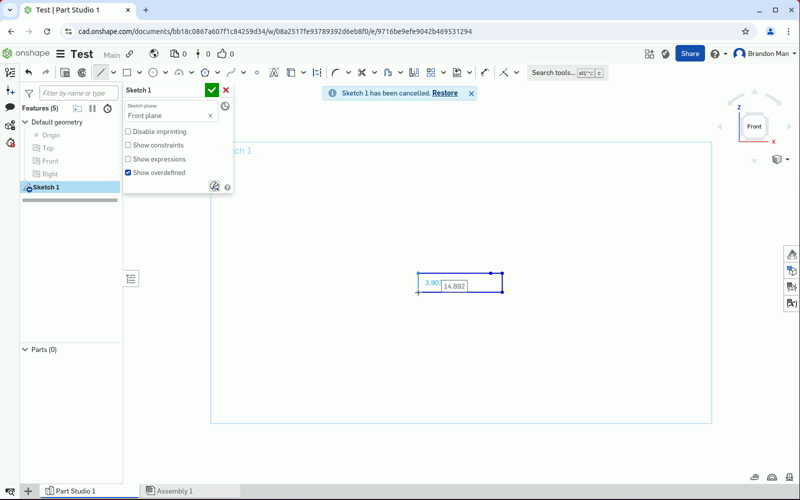
key_up(shift)
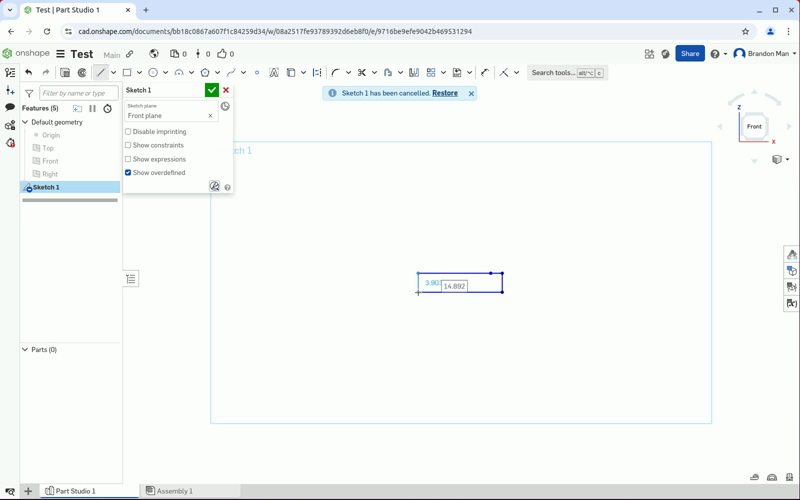
click(418, 292)
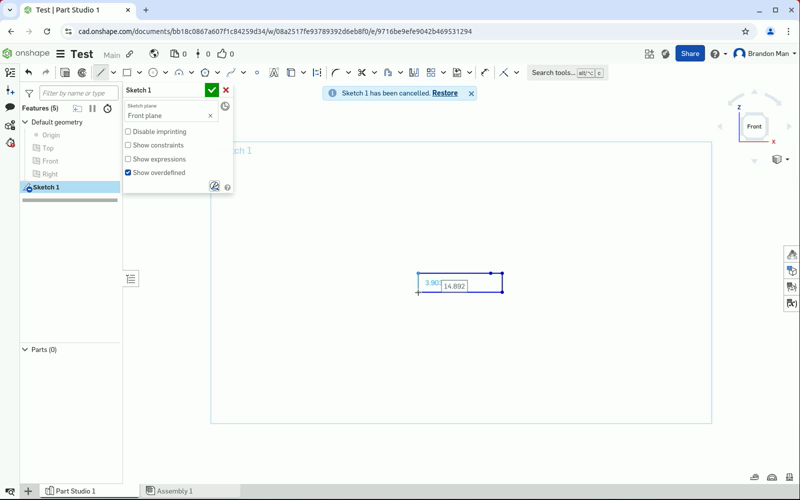
key(esc)
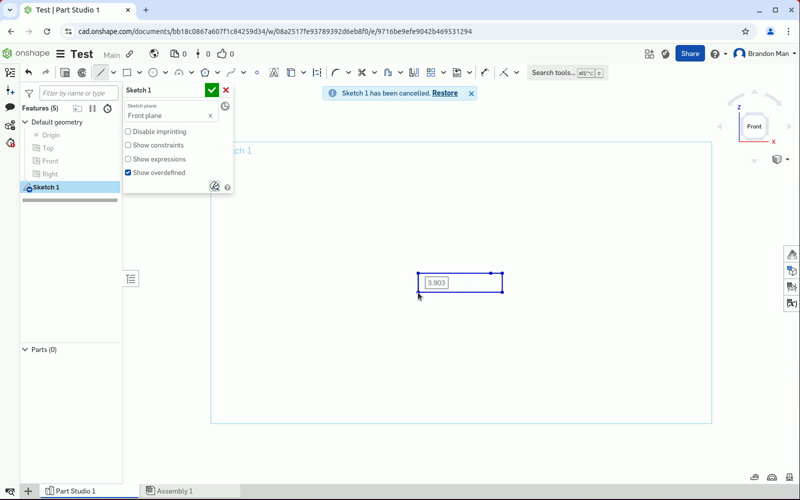
mouse_move(459, 284)
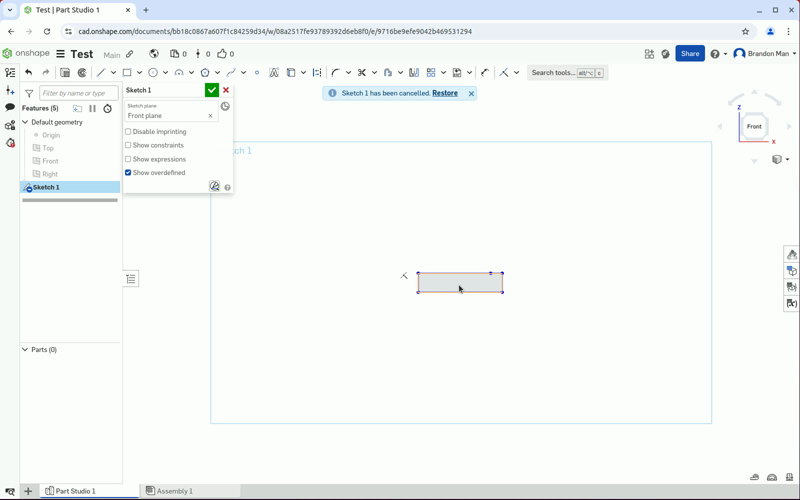
scroll(6)
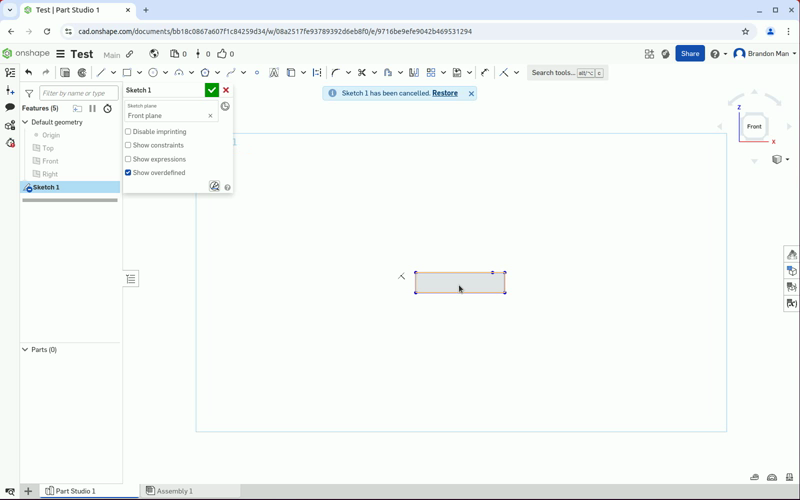
scroll(6)
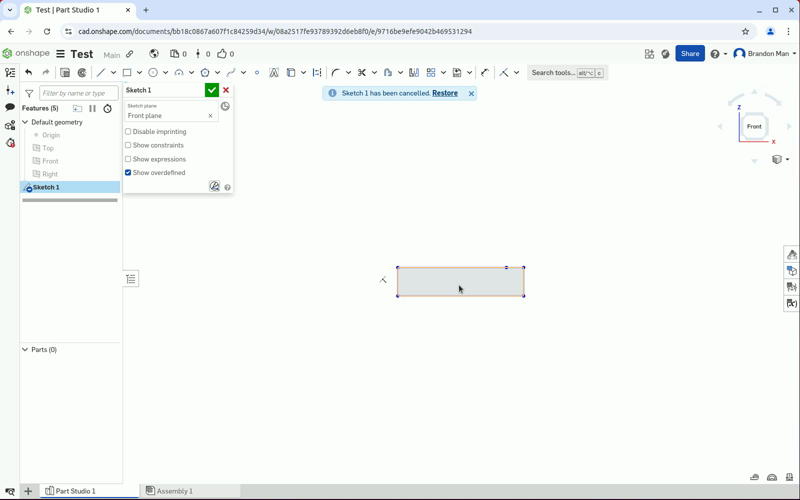
scroll(6)
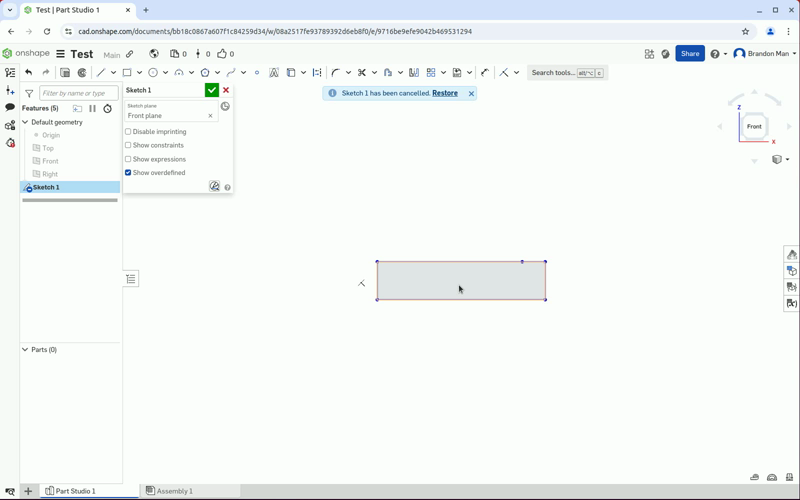
scroll(6)
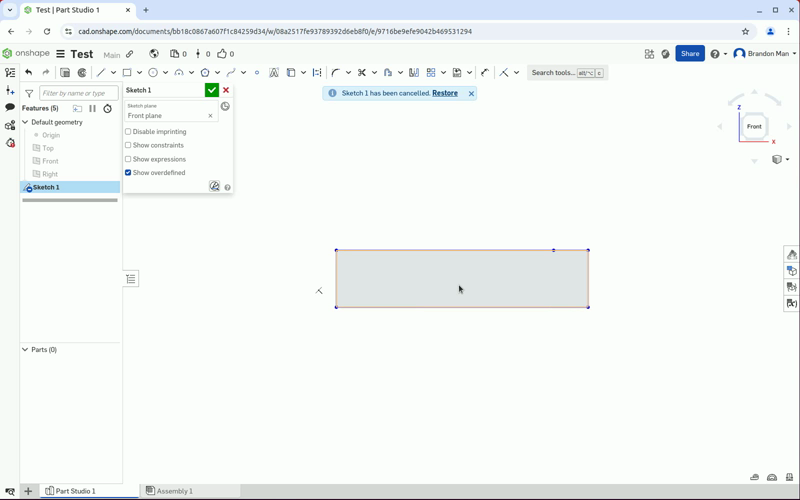
scroll(6)
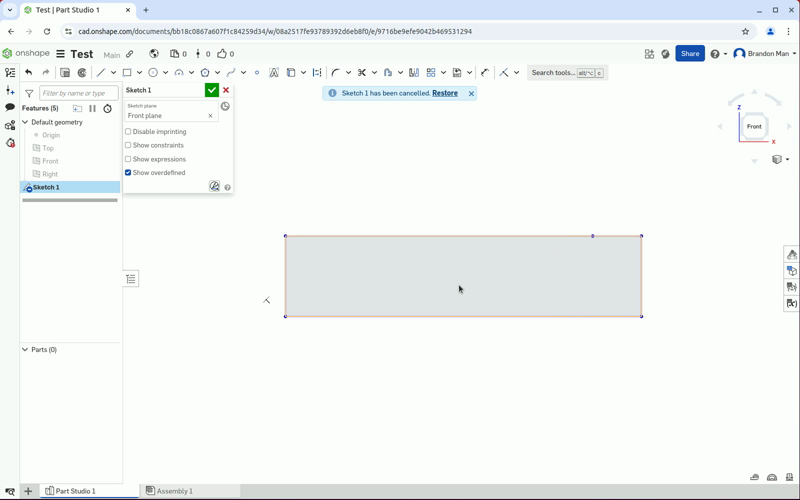
scroll(6)
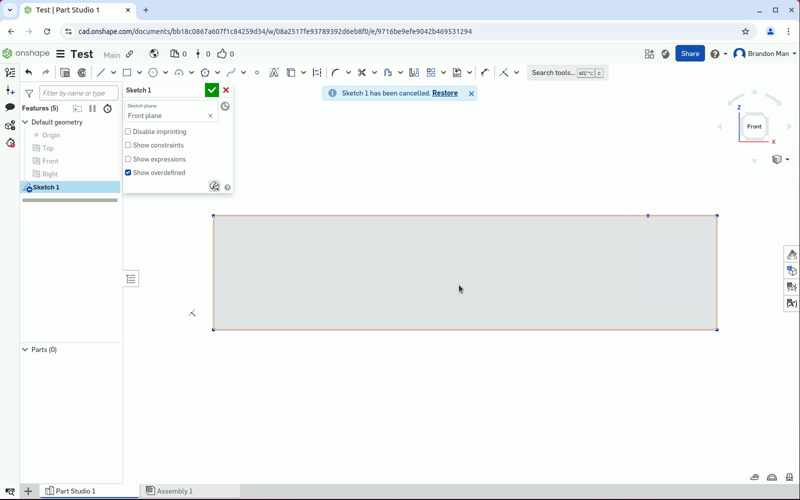
scroll(6)
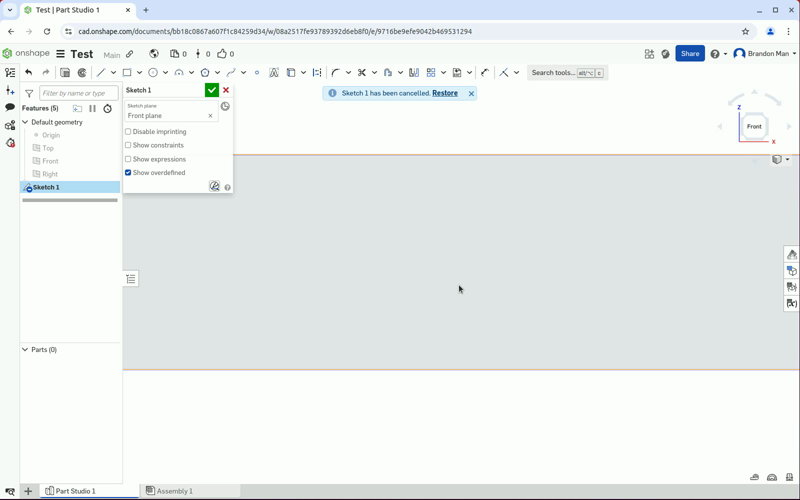
click(459, 284)
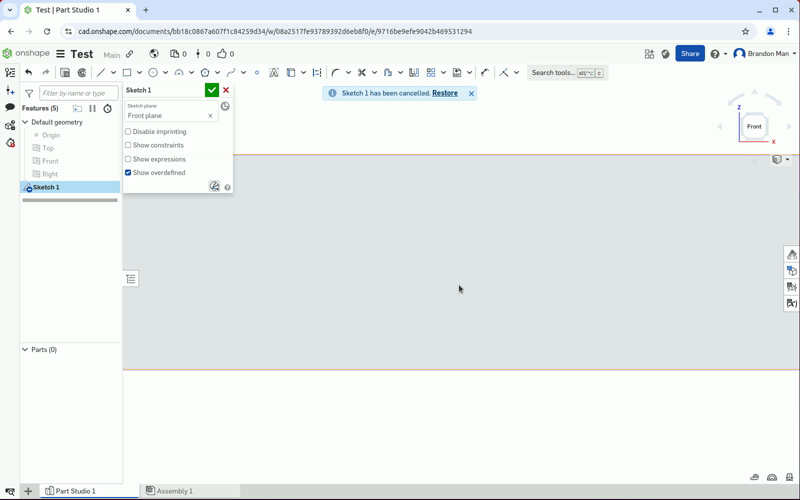
scroll(-6)
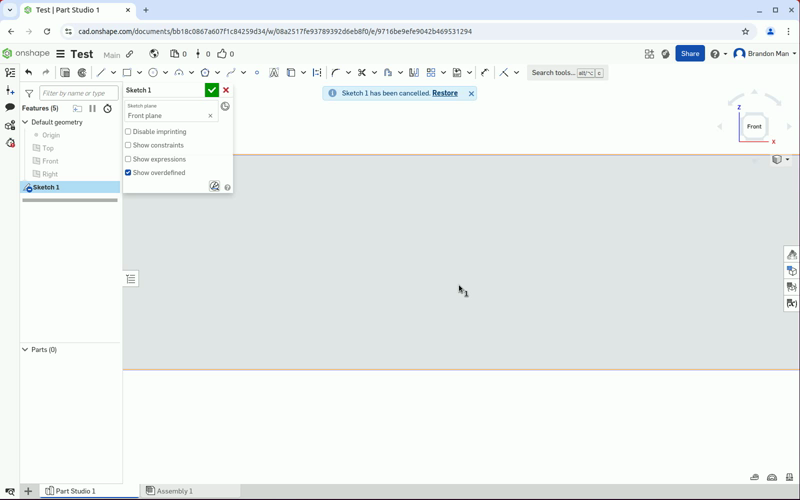
scroll(-6)
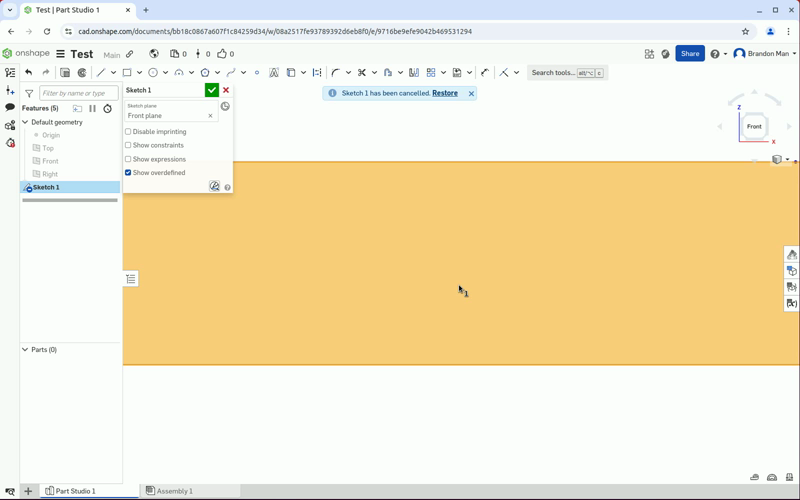
scroll(-6)
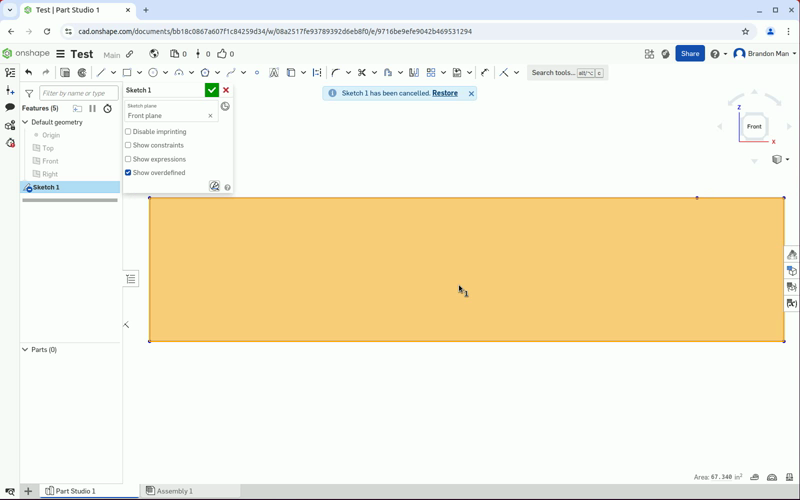
scroll(-6)
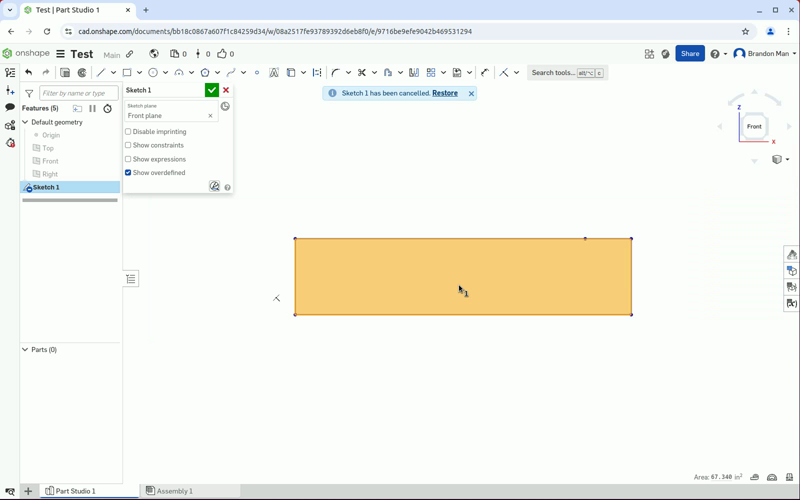
scroll(-6)
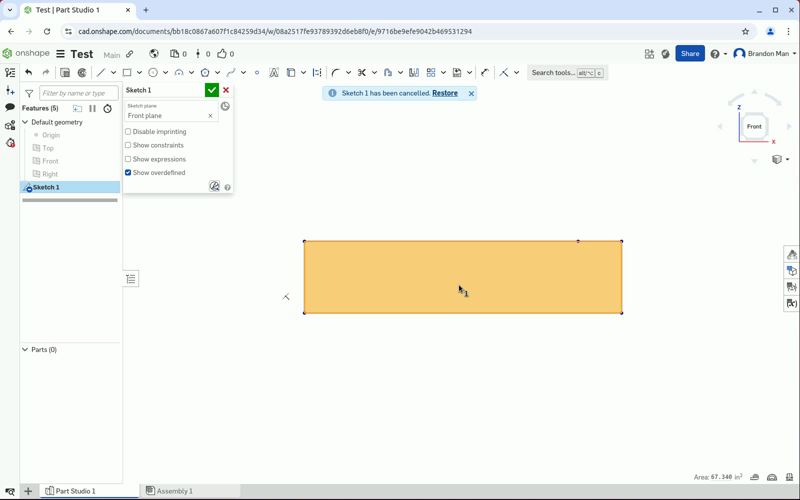
scroll(-6)
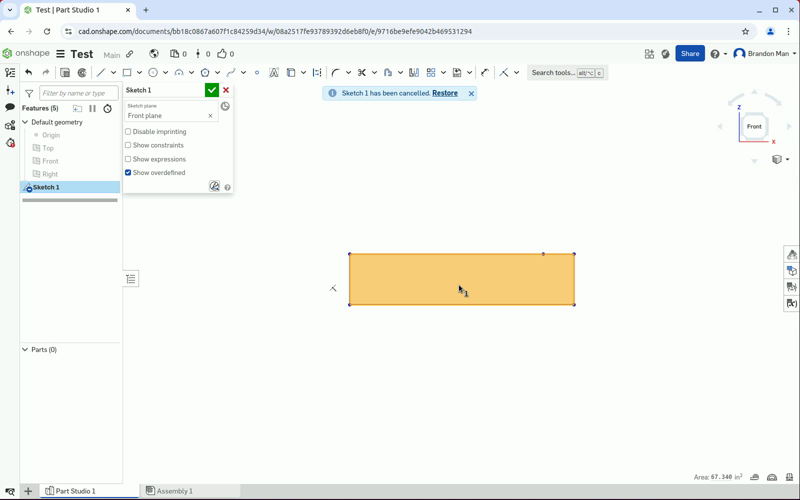
scroll(-6)
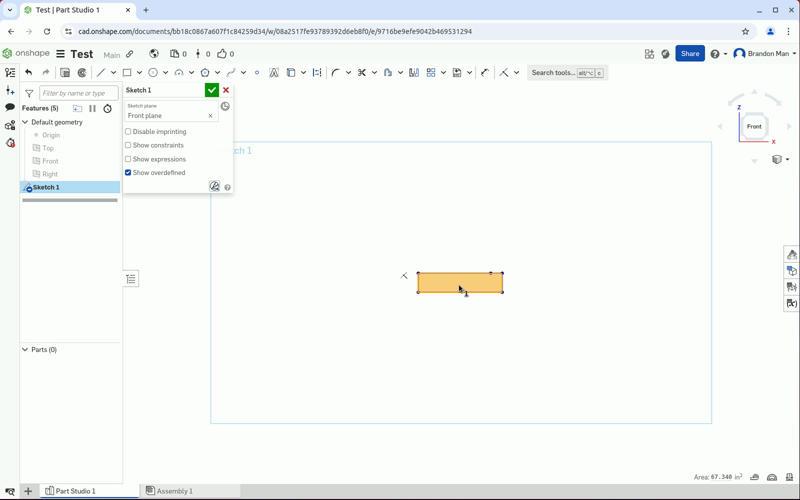
mouse_move(73, 352)
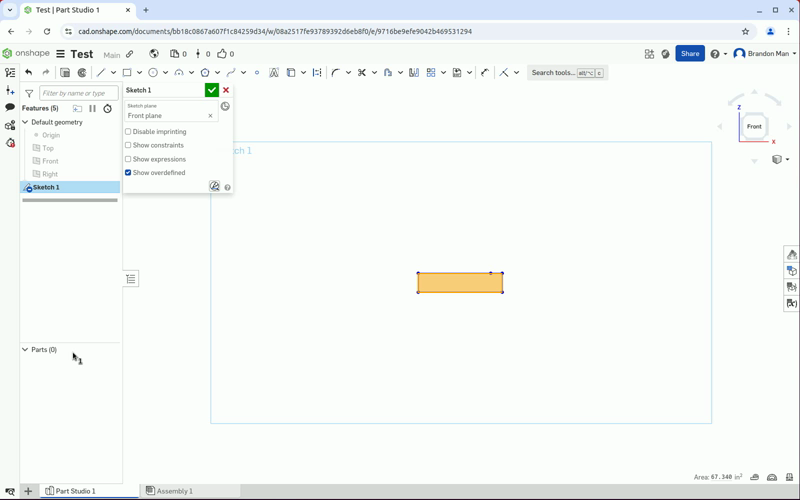
key(shift+y)
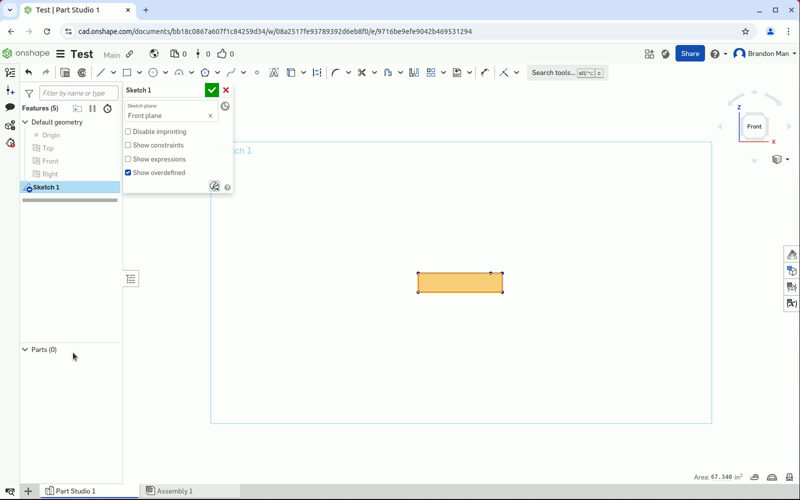
key(shift+e)
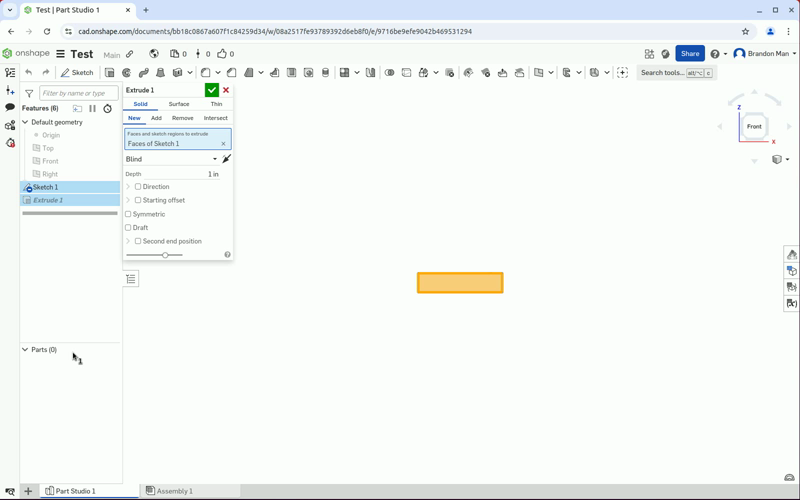
mouse_move(143, 106)
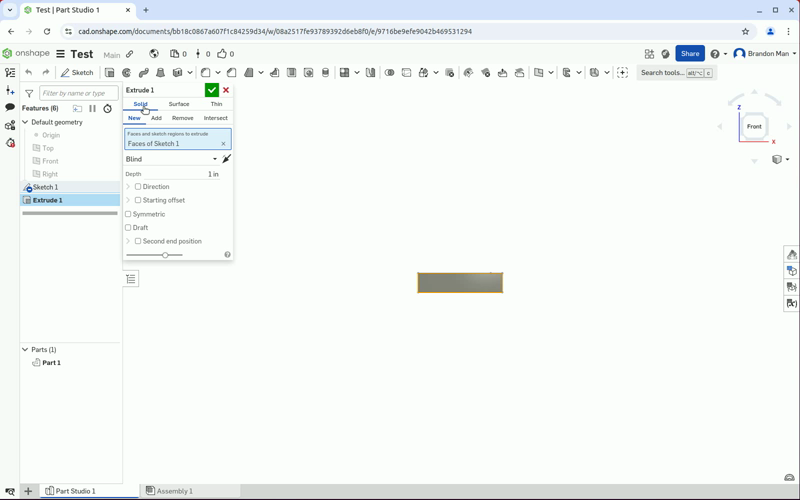
click(143, 106)
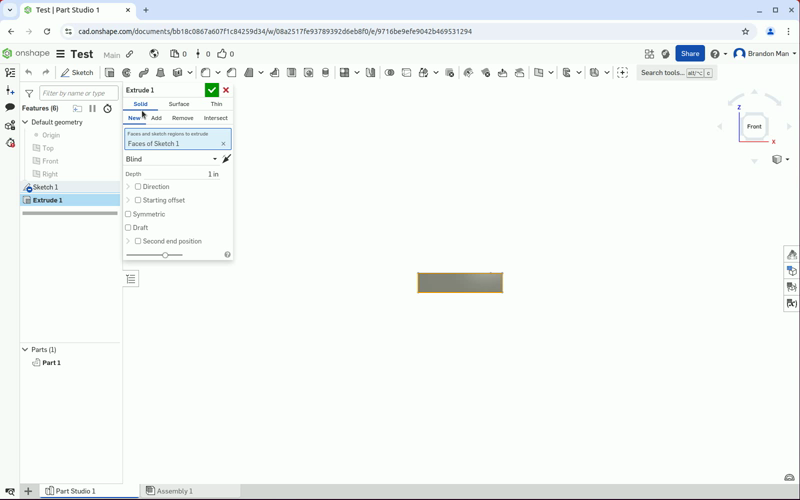
mouse_move(137, 120)
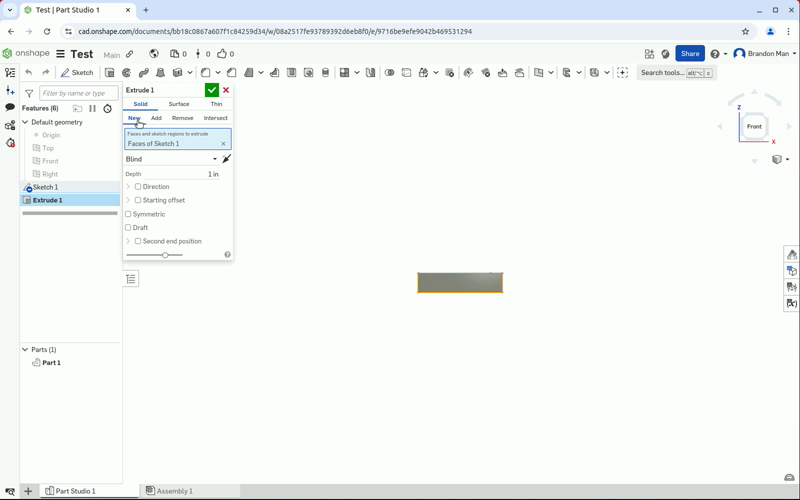
click(137, 120)
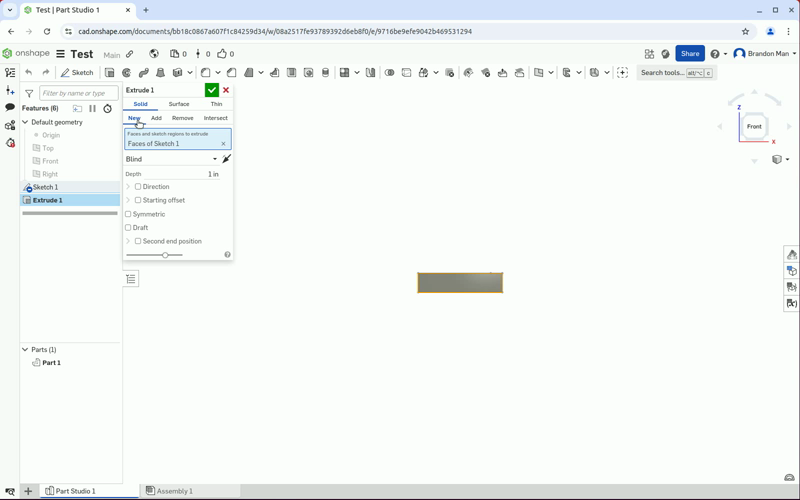
key(tab, 4)
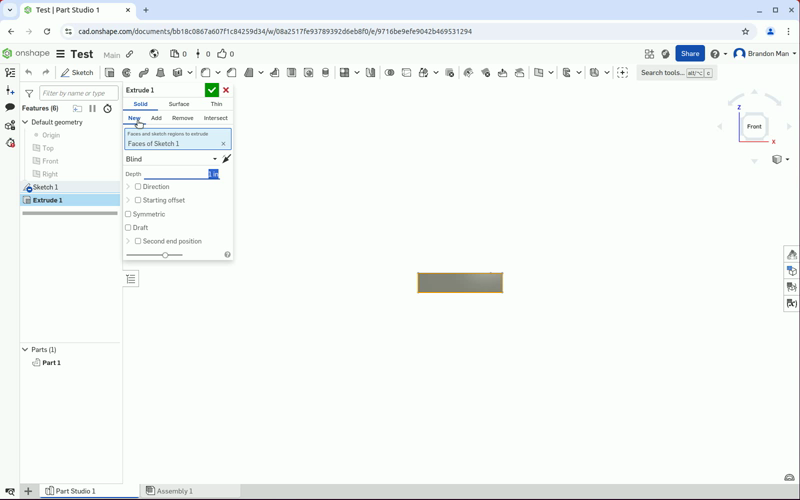
text(26.478)
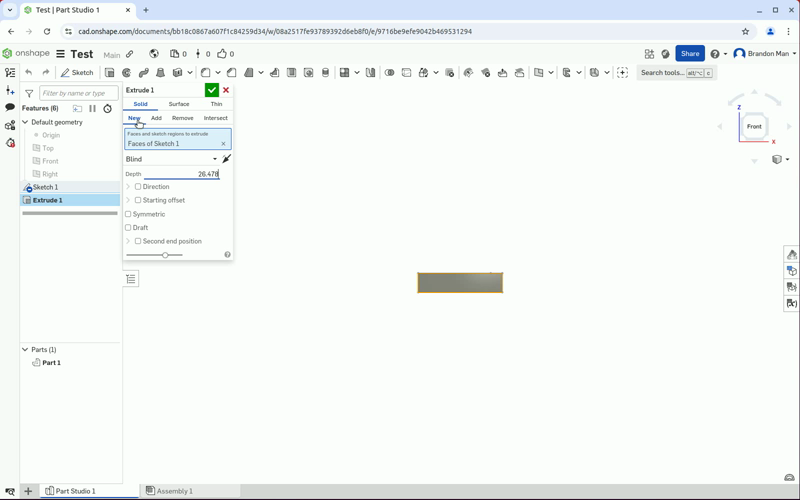
key(tab, 3)
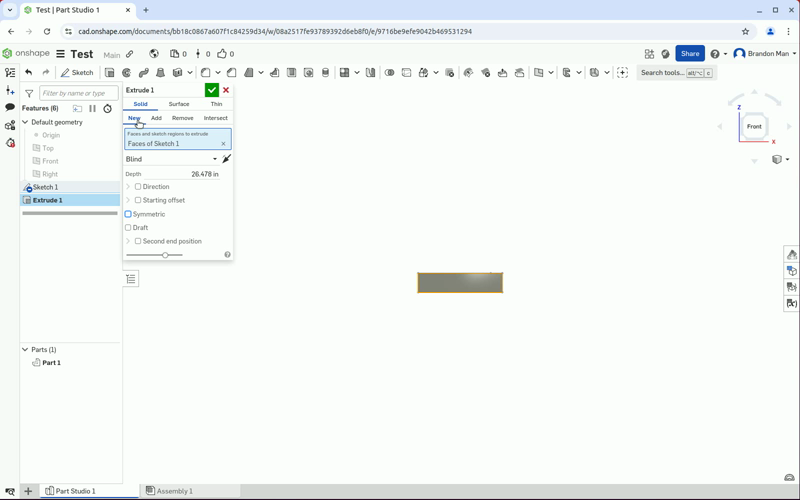
key(space)
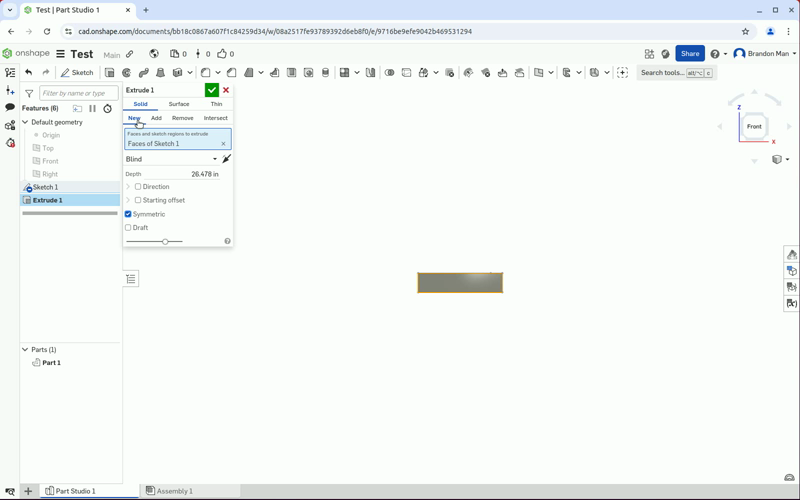
key(enter)
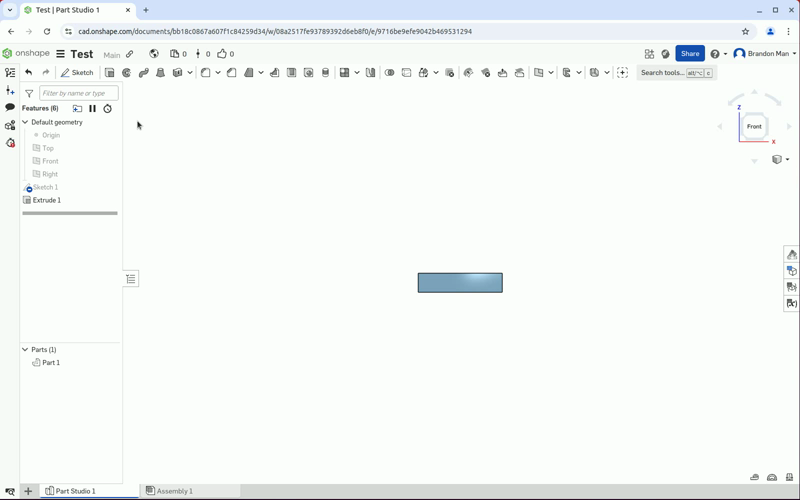
key(shift+h)
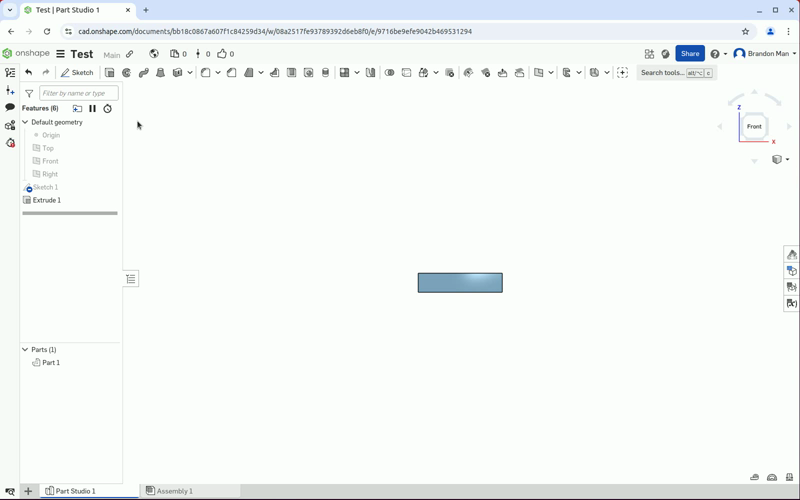
key(shift+h)
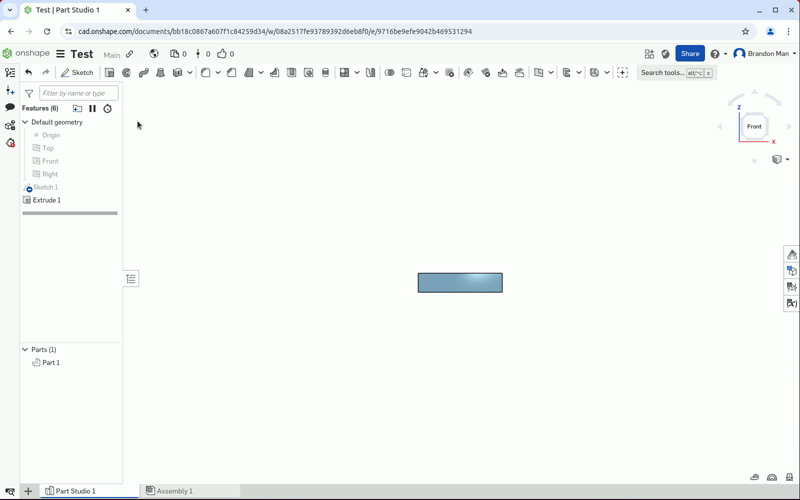
mouse_move(73, 189)
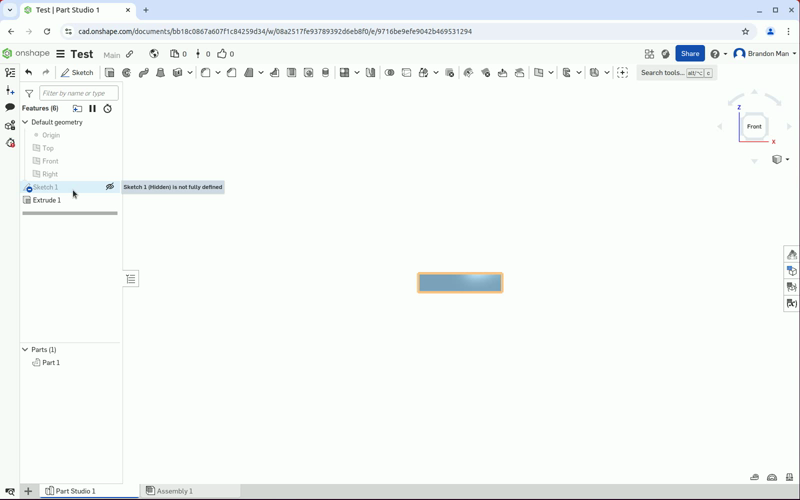
click(73, 189)
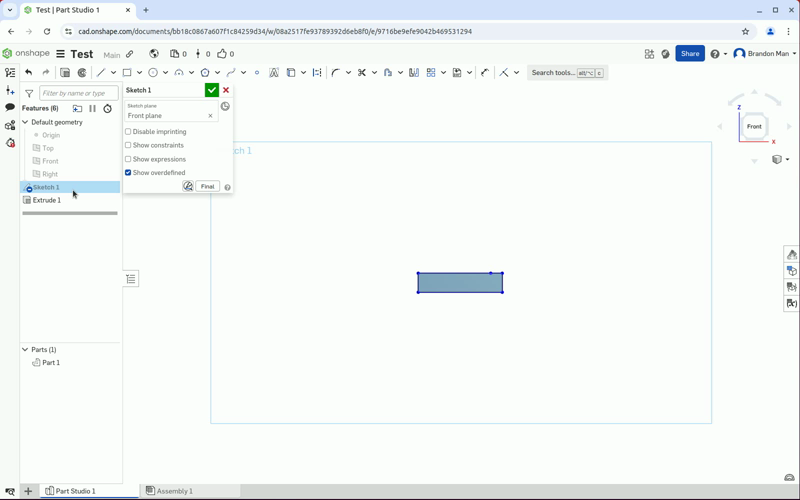
mouse_move(229, 92)
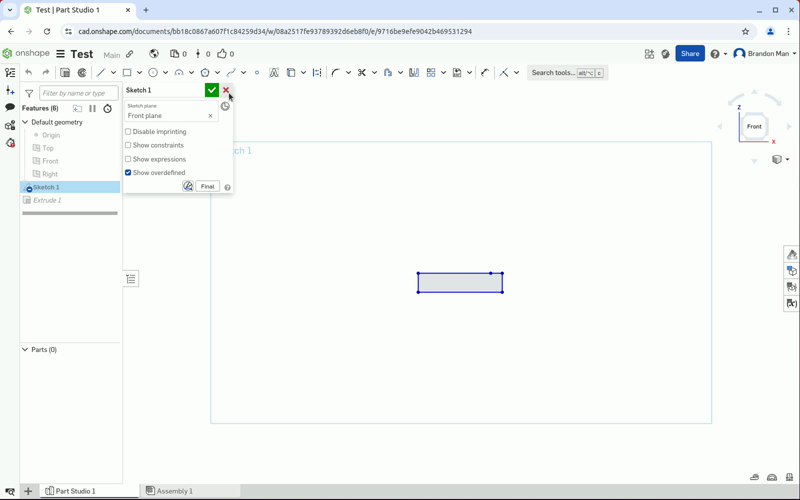
click(229, 92)
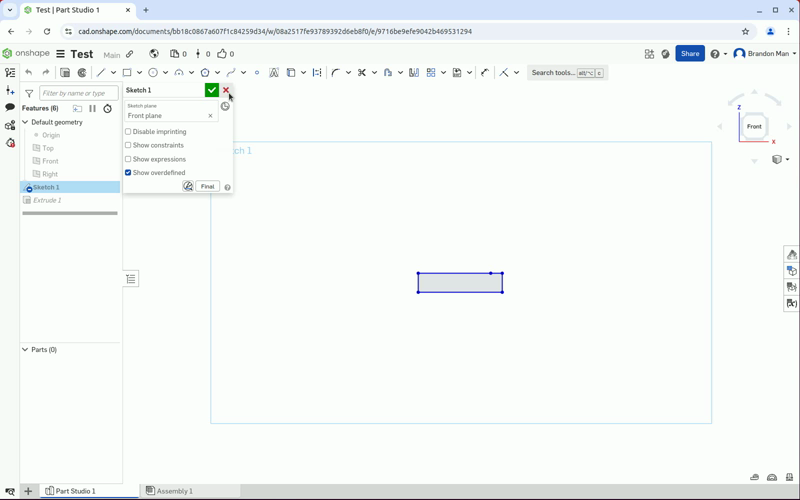
key(shift+s)
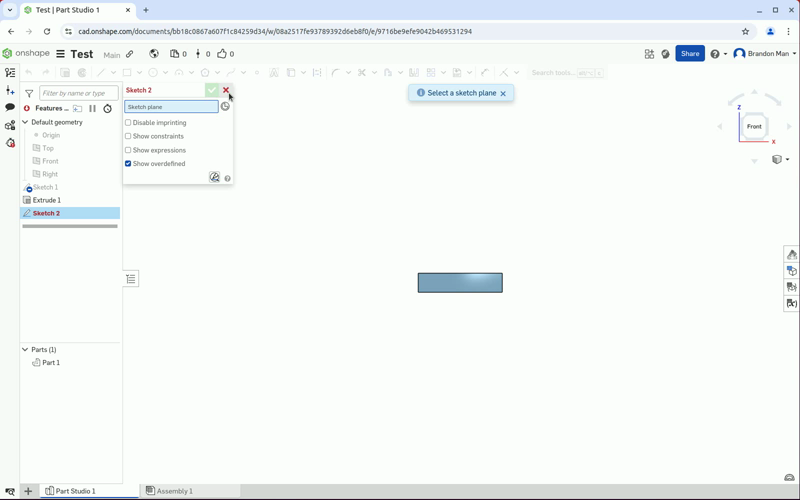
mouse_move(73, 163)
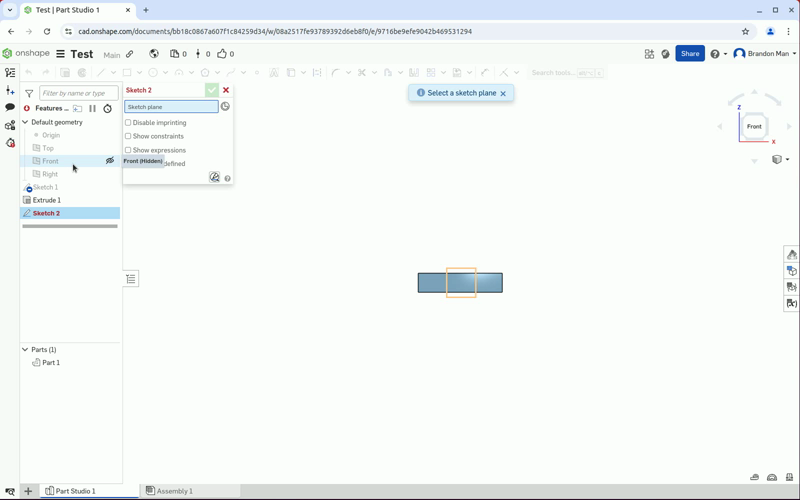
click(73, 163)
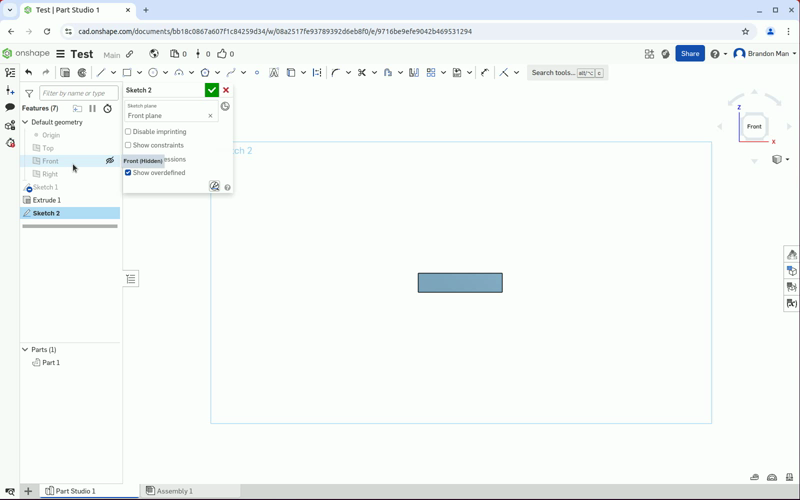
mouse_move(73, 352)
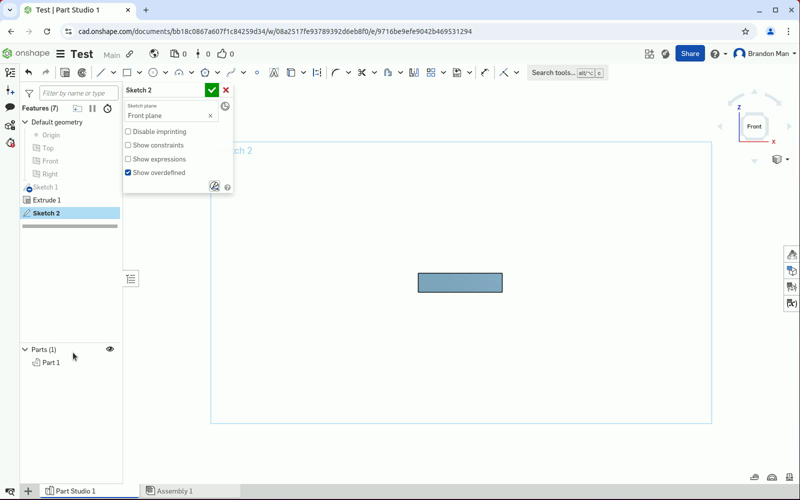
key(y)
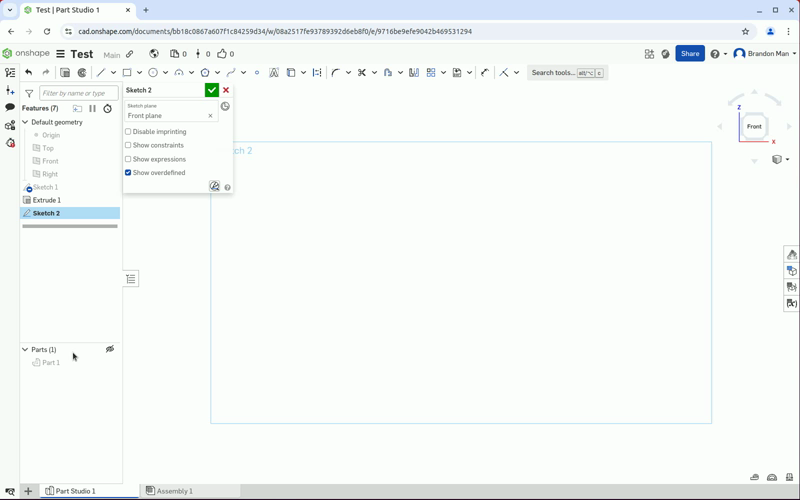
key(l)
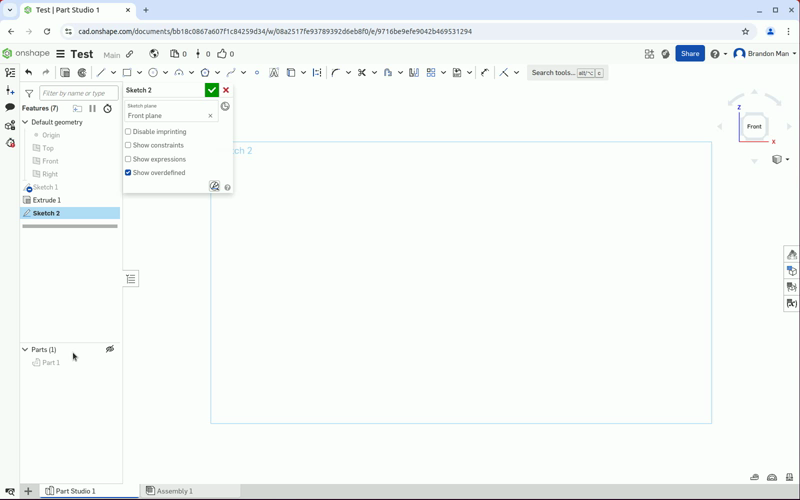
key_down(shift)
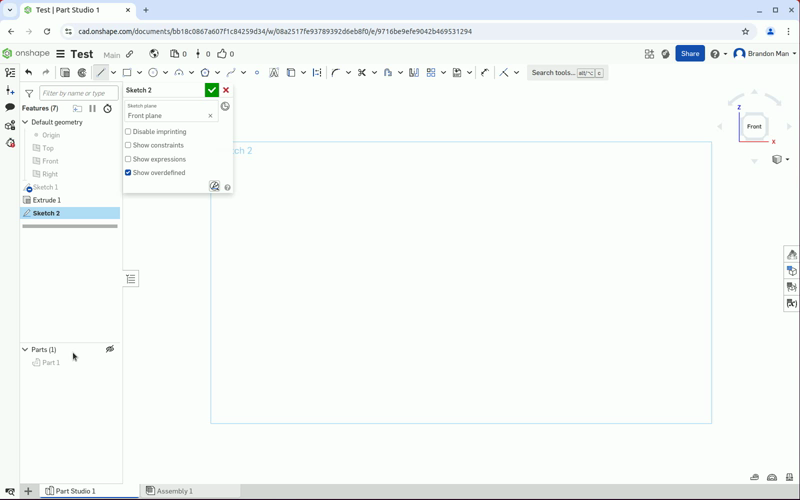
mouse_move(547, 244)
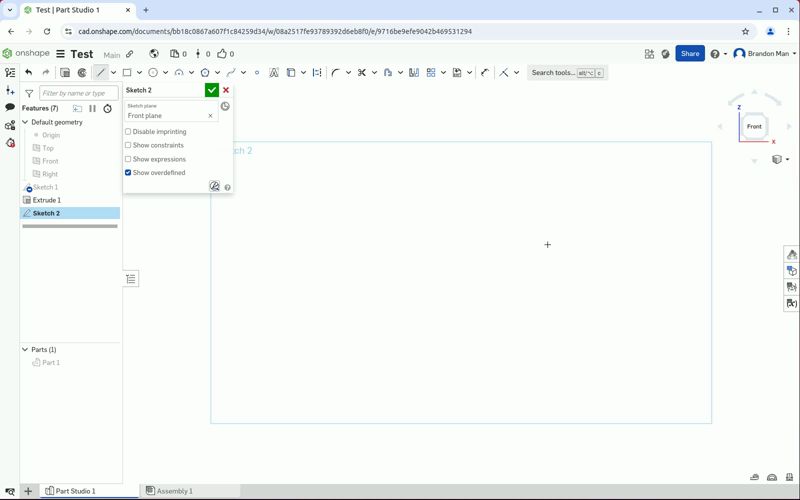
click(547, 244)
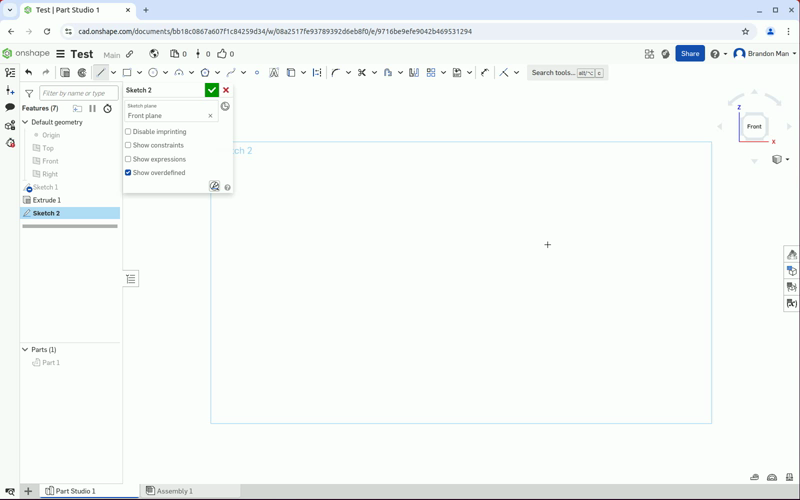
key_up(shift)
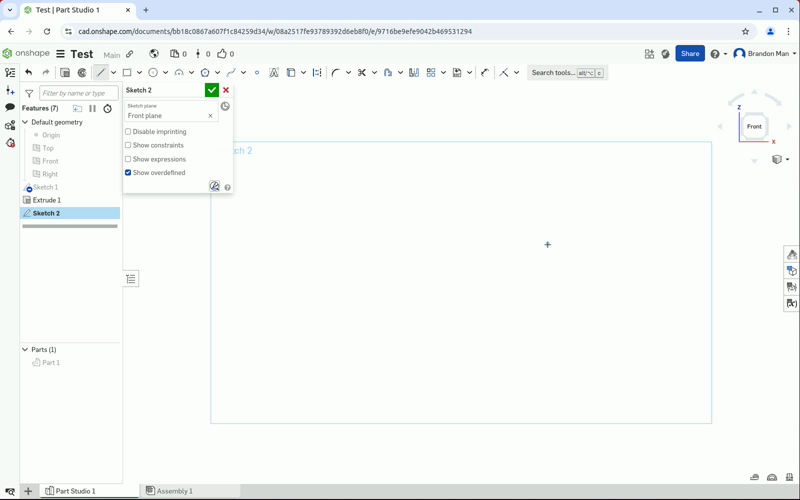
key_down(shift)
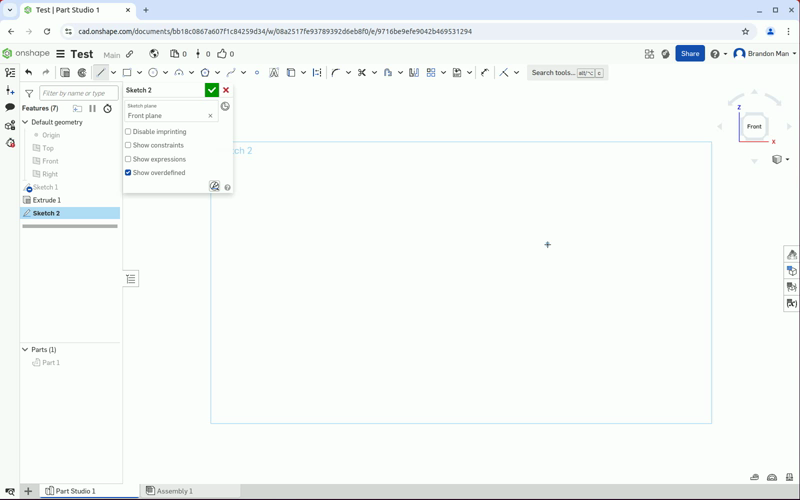
mouse_move(577, 244)
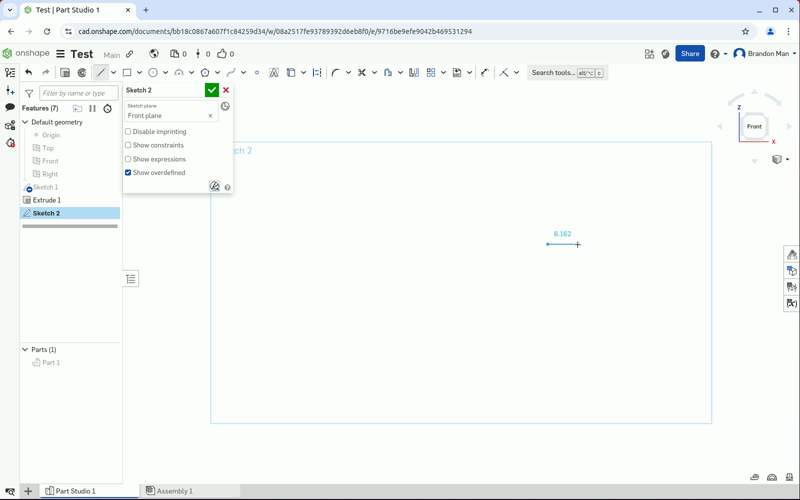
mouse_move(574, 244)
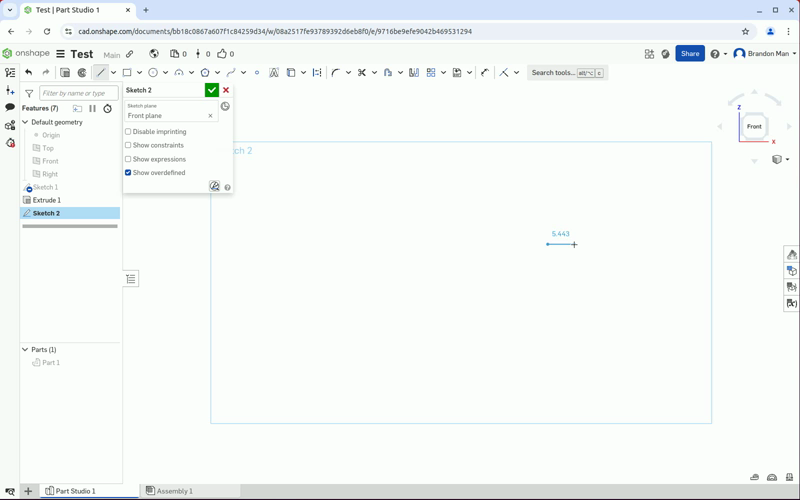
click(574, 244)
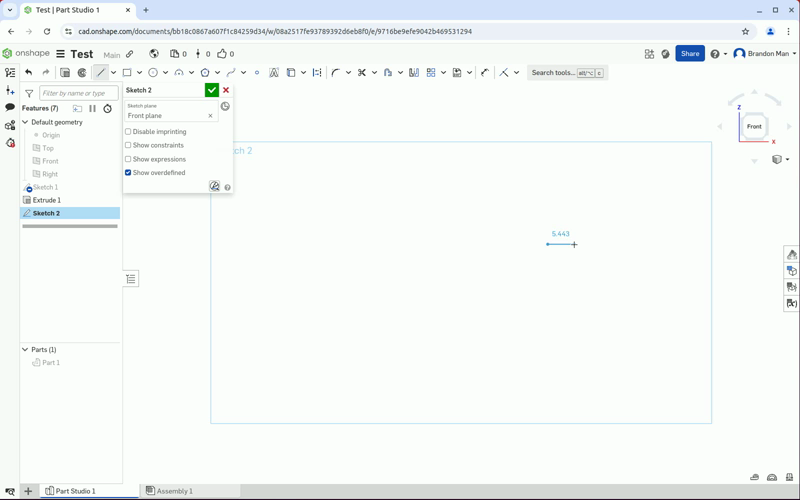
key_up(shift)
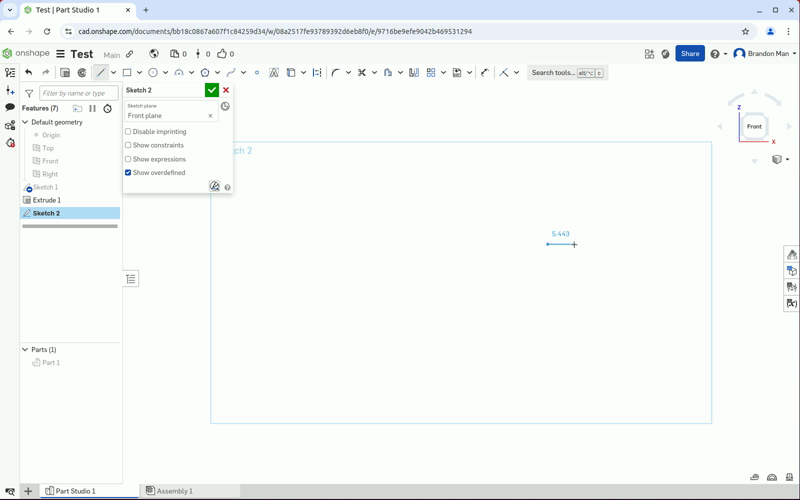
key_down(shift)
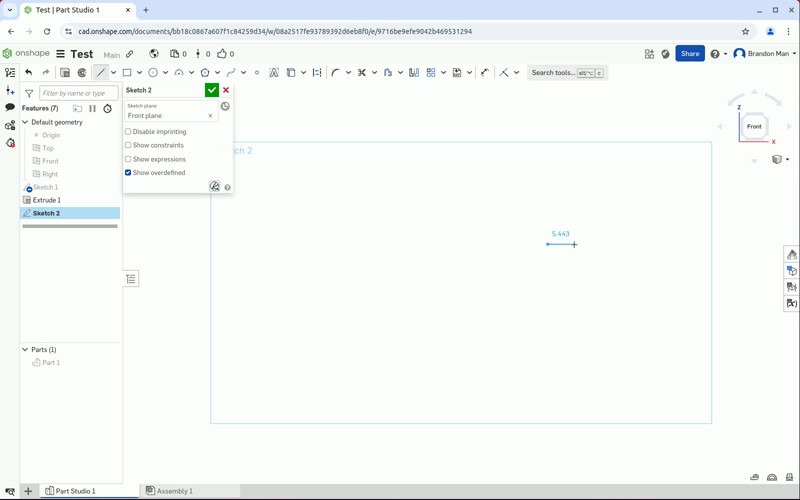
mouse_move(589, 244)
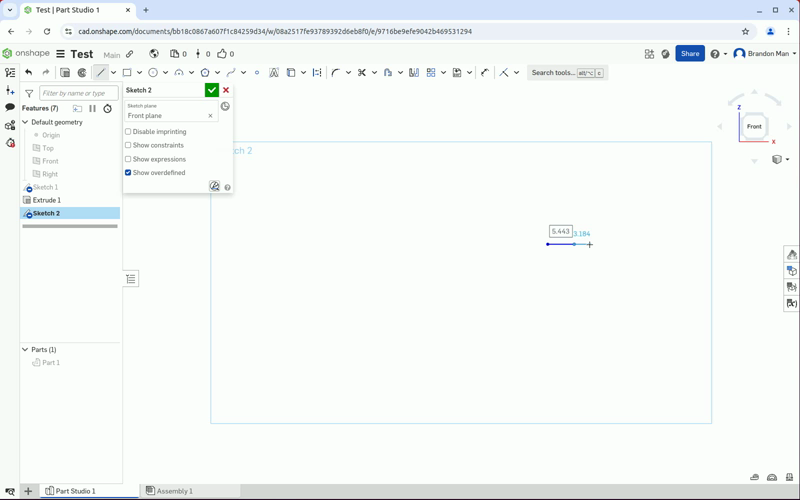
mouse_move(574, 213)
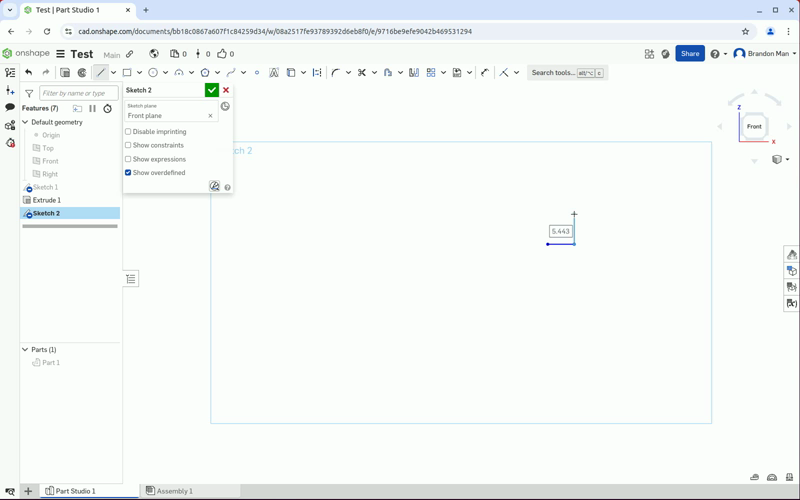
click(574, 213)
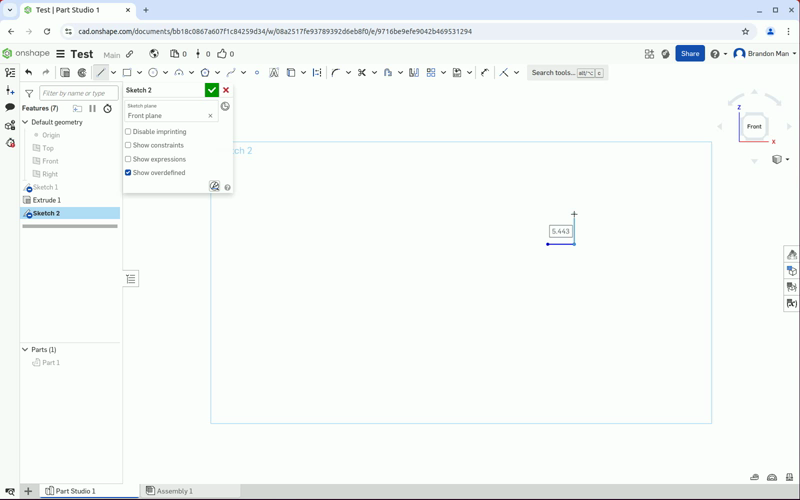
key_up(shift)
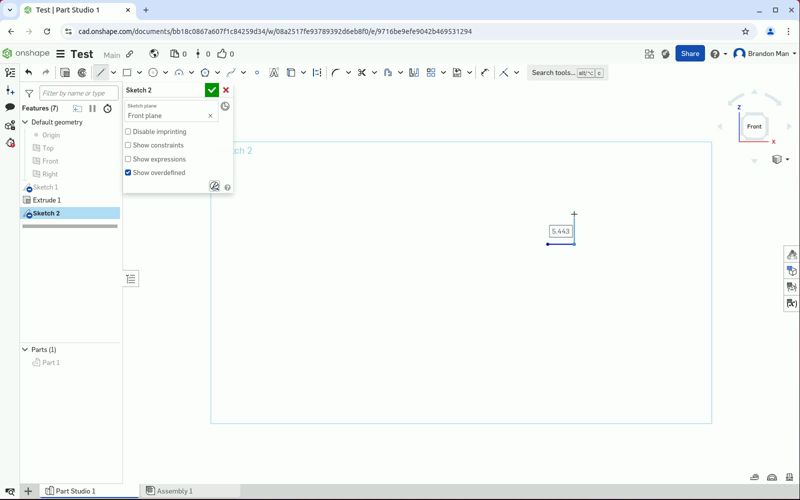
key_down(shift)
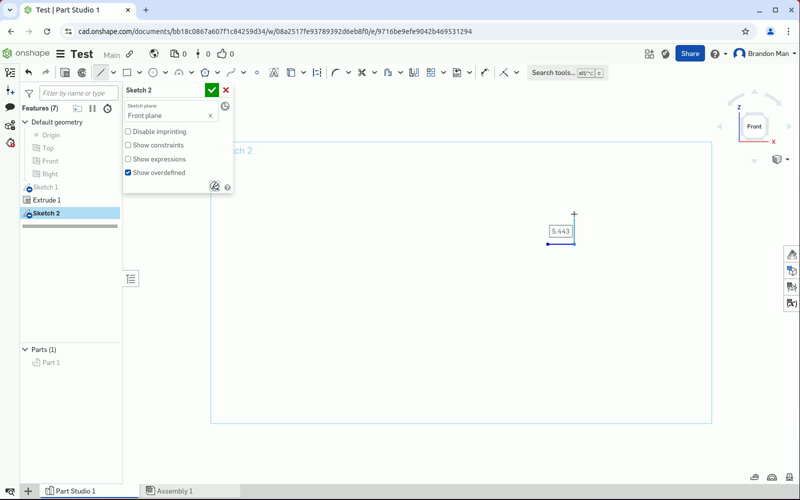
mouse_move(589, 213)
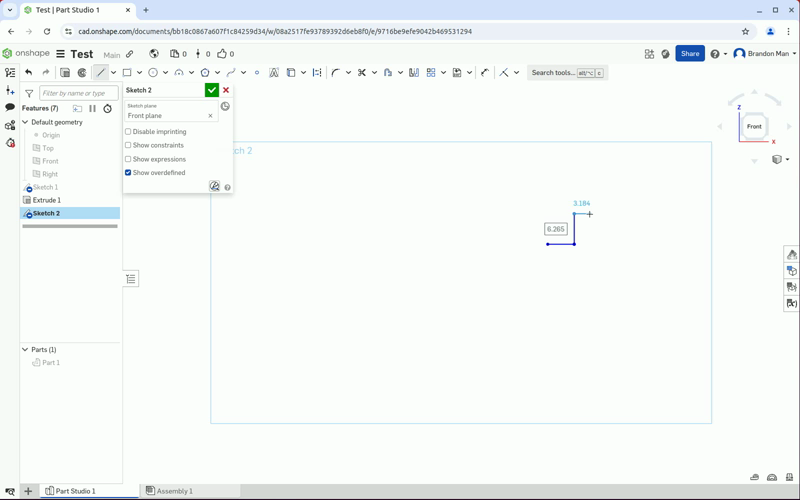
mouse_move(547, 213)
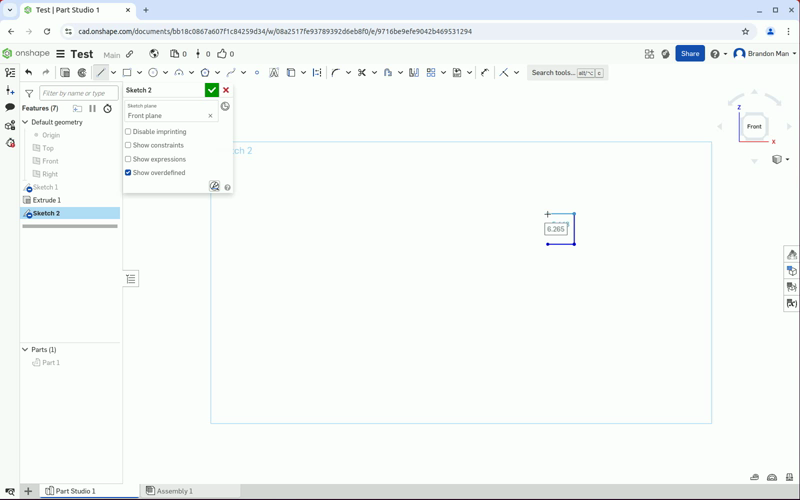
click(547, 213)
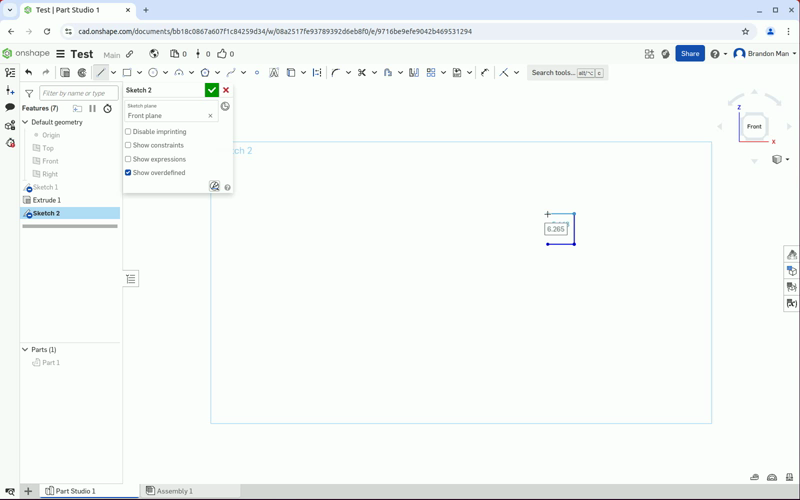
key_up(shift)
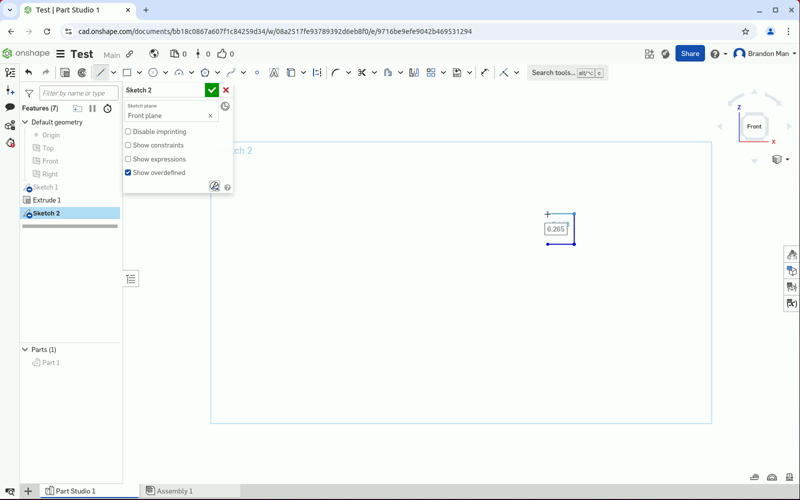
key_down(shift)
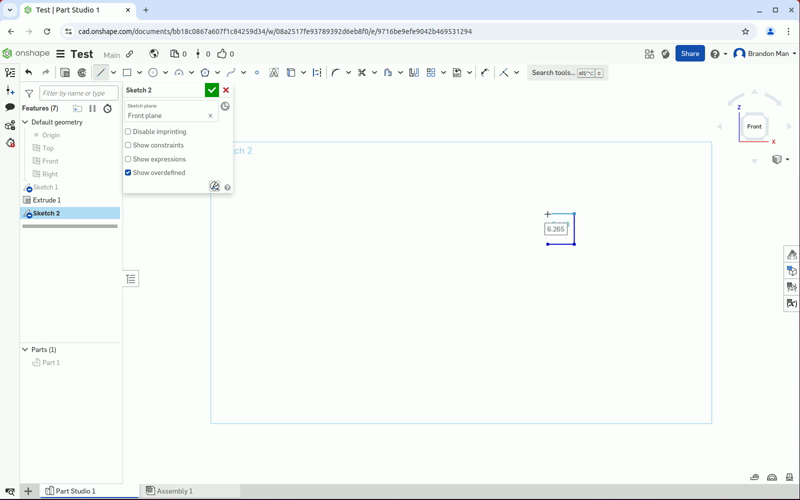
mouse_move(577, 213)
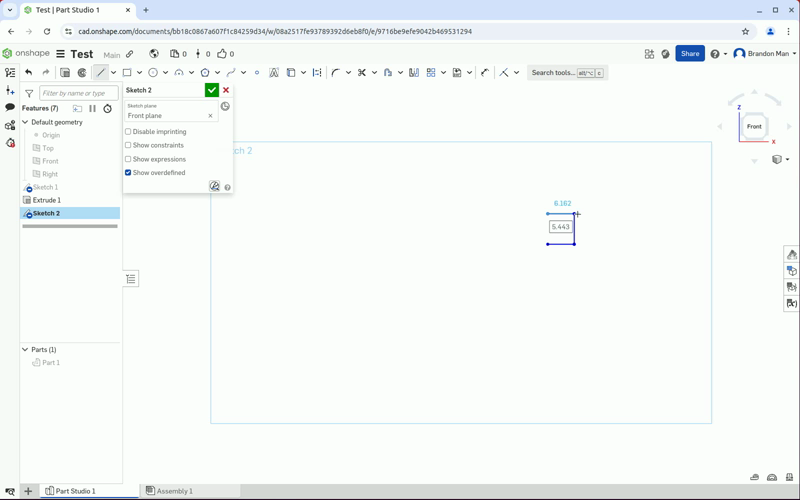
mouse_move(547, 217)
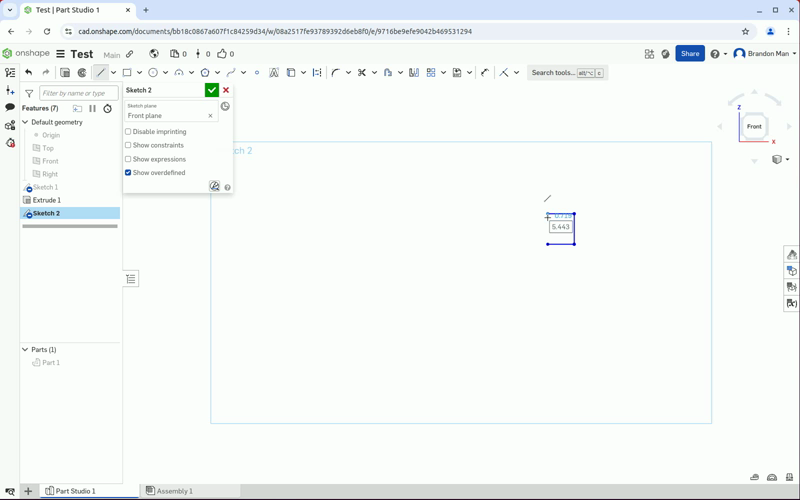
scroll(6)
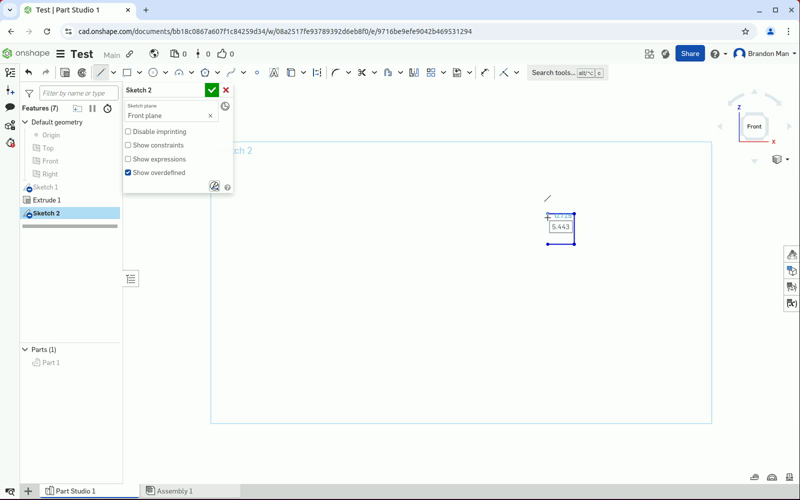
scroll(6)
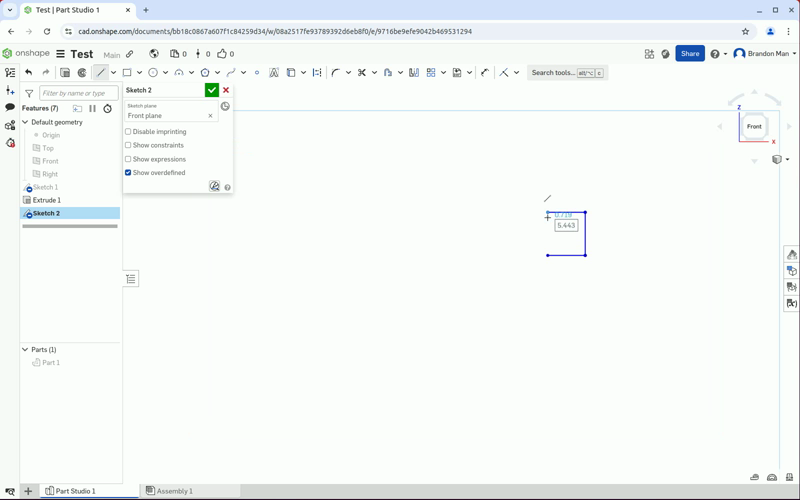
scroll(6)
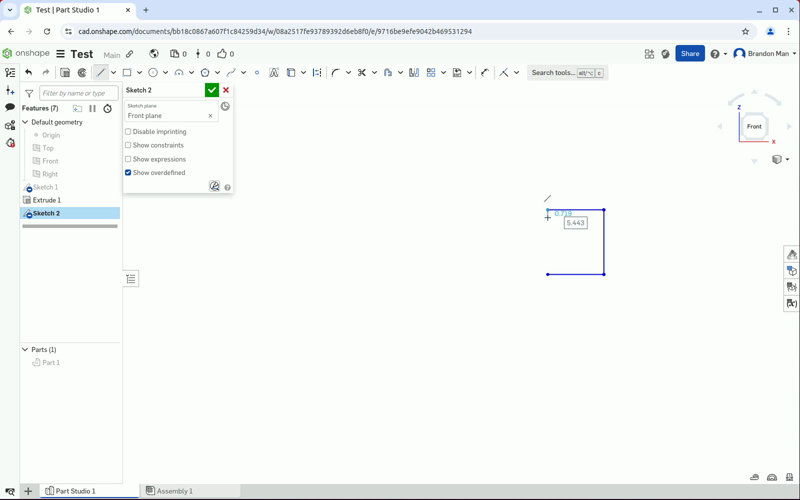
scroll(6)
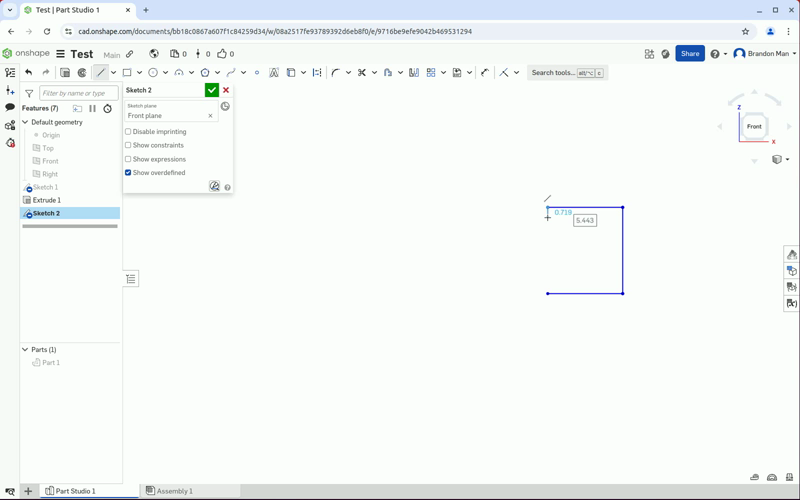
scroll(6)
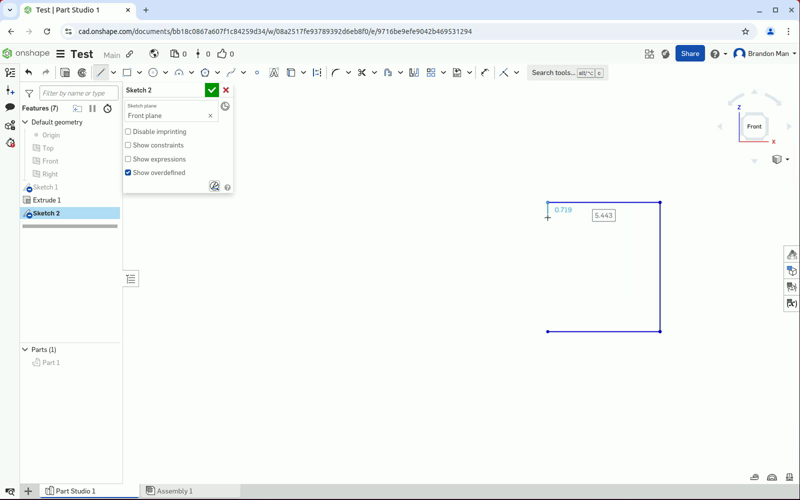
scroll(6)
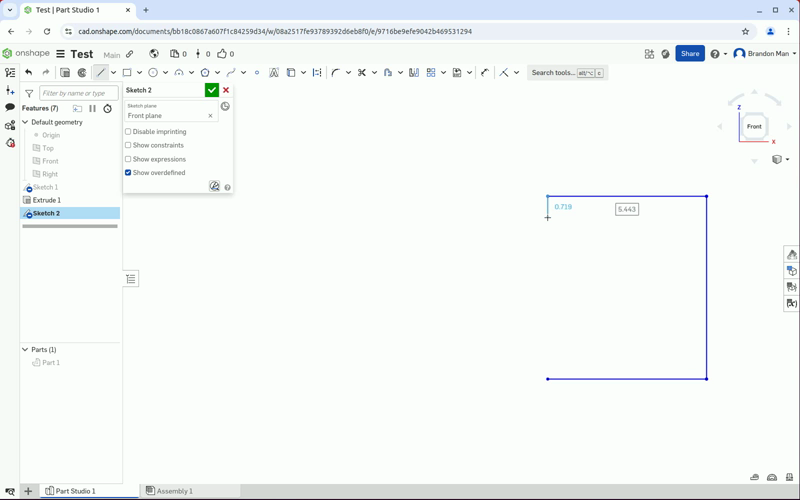
scroll(6)
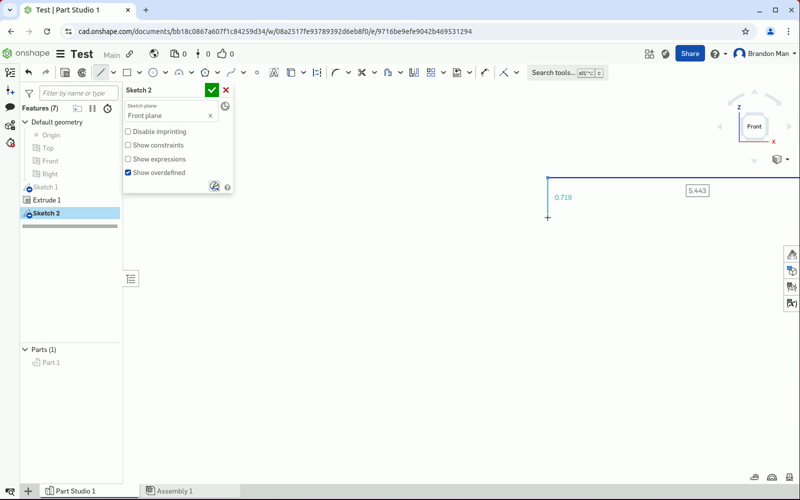
click(547, 217)
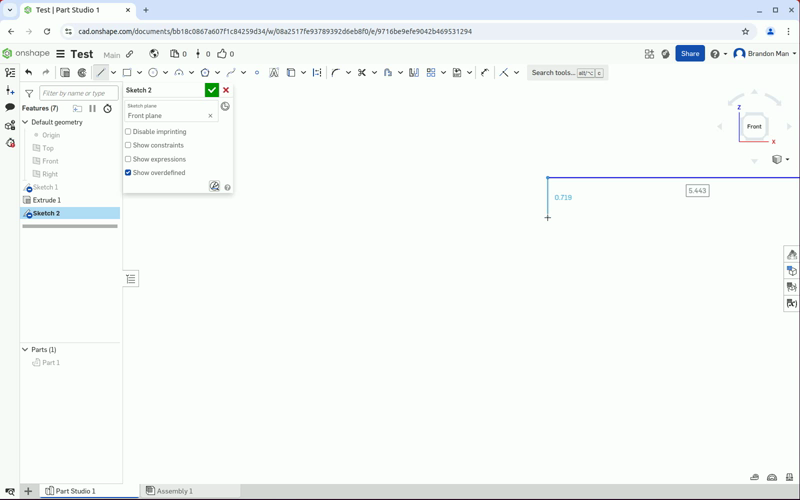
scroll(-6)
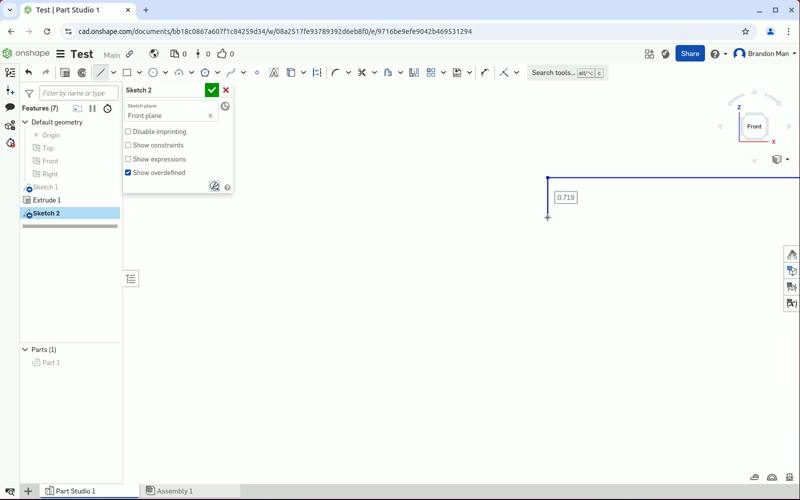
scroll(-6)
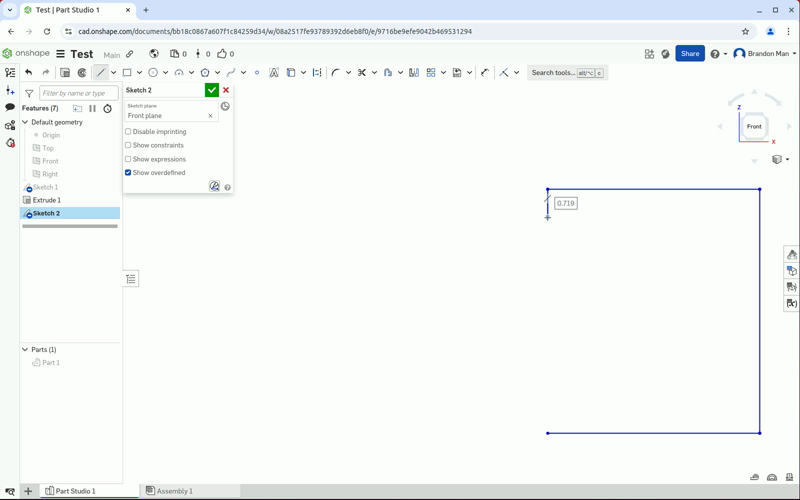
scroll(-6)
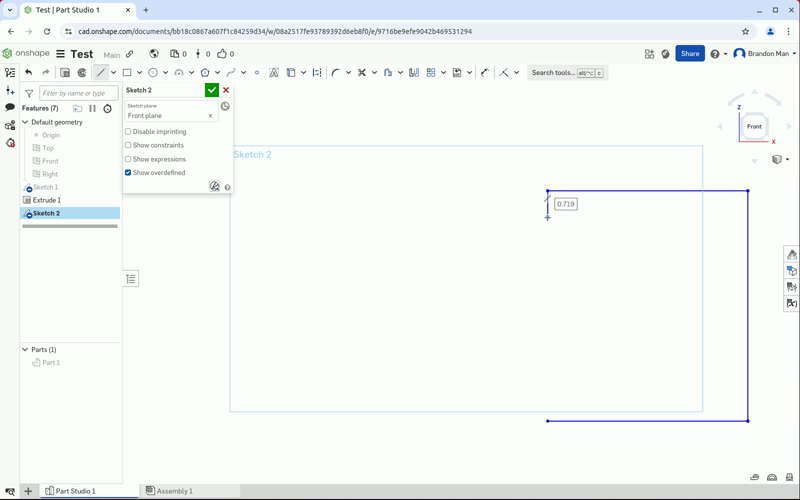
scroll(-6)
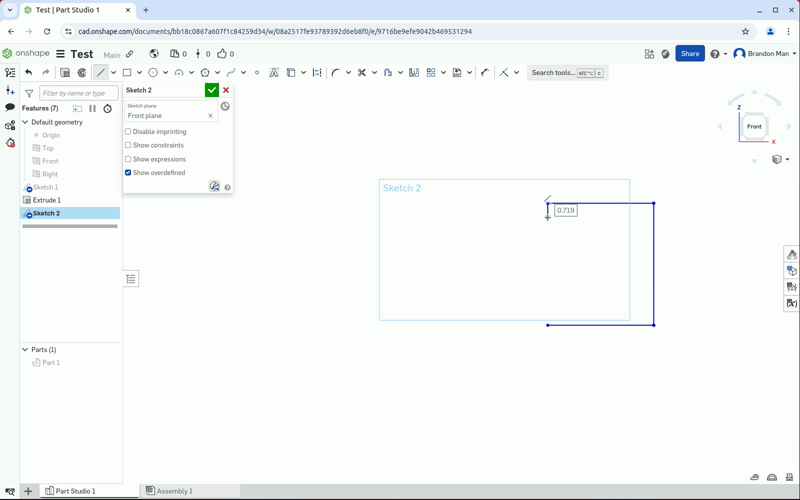
scroll(-6)
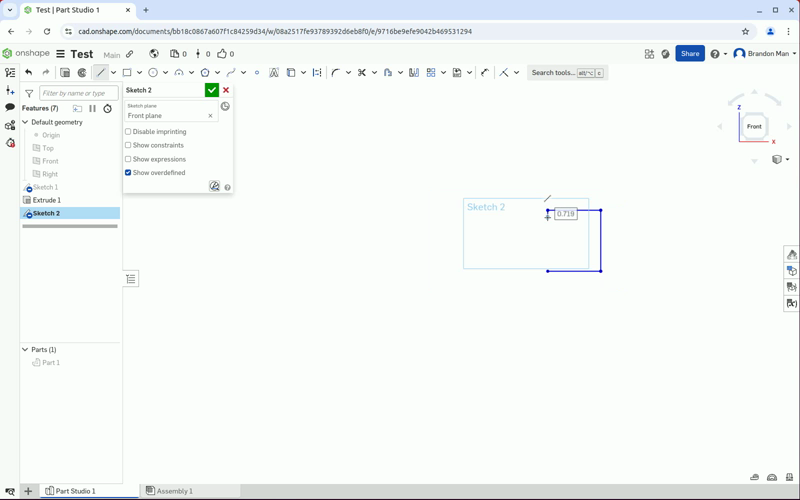
scroll(-6)
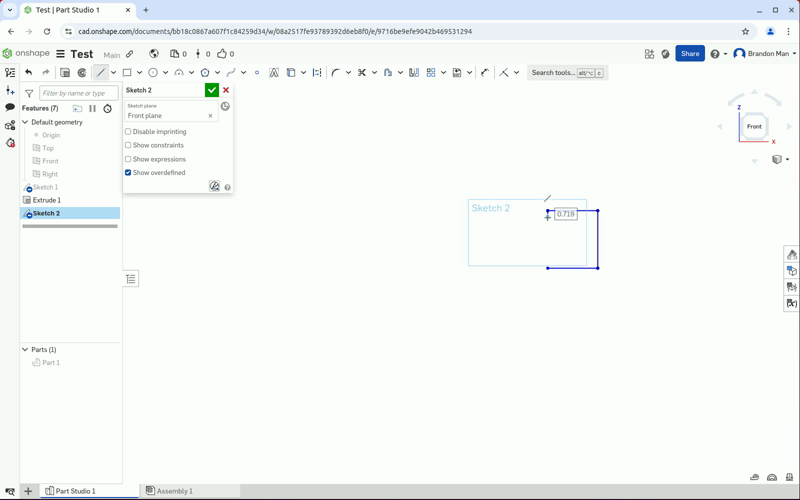
scroll(-6)
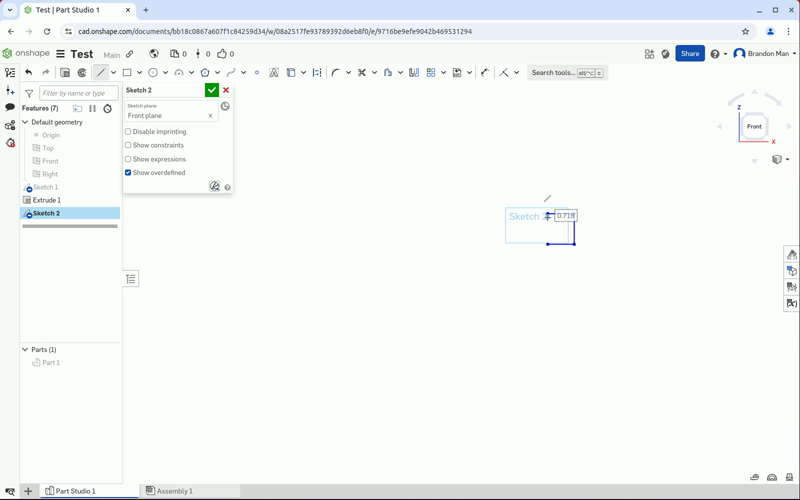
key_up(shift)
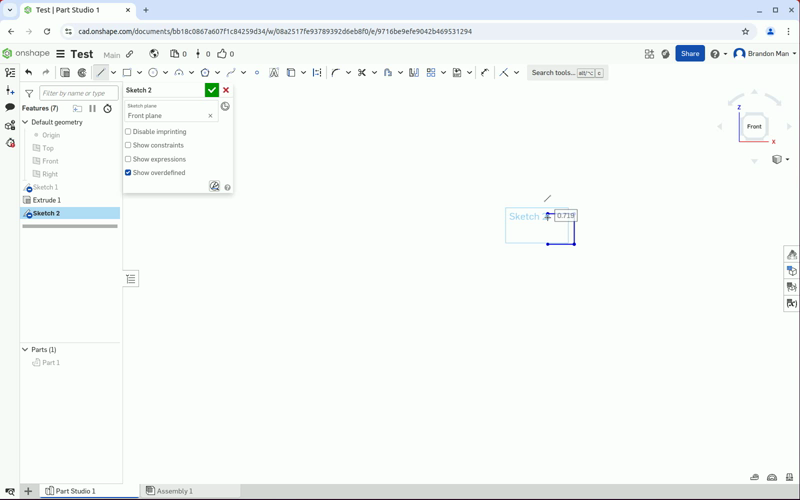
key_down(shift)
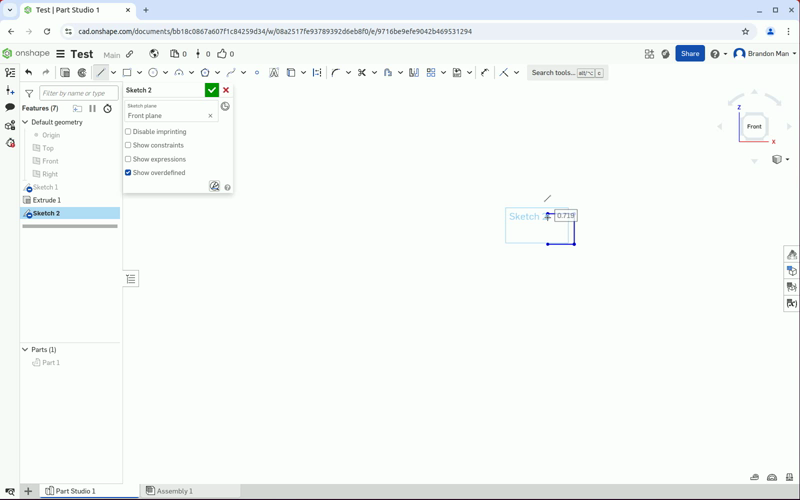
mouse_move(577, 217)
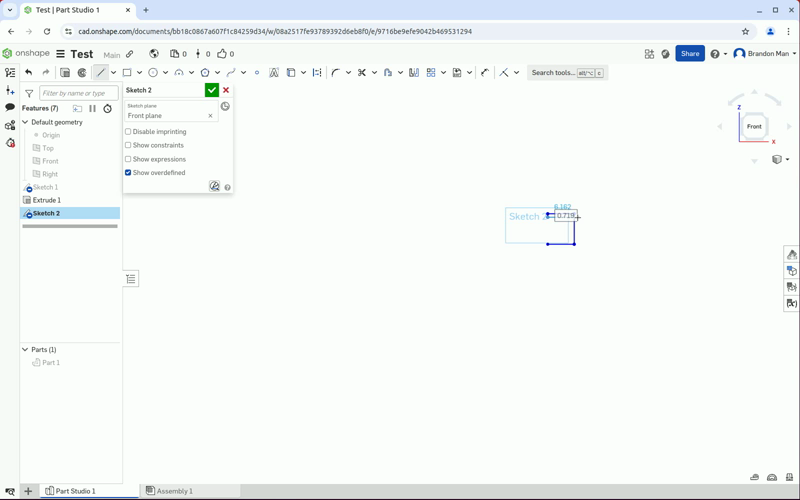
mouse_move(547, 228)
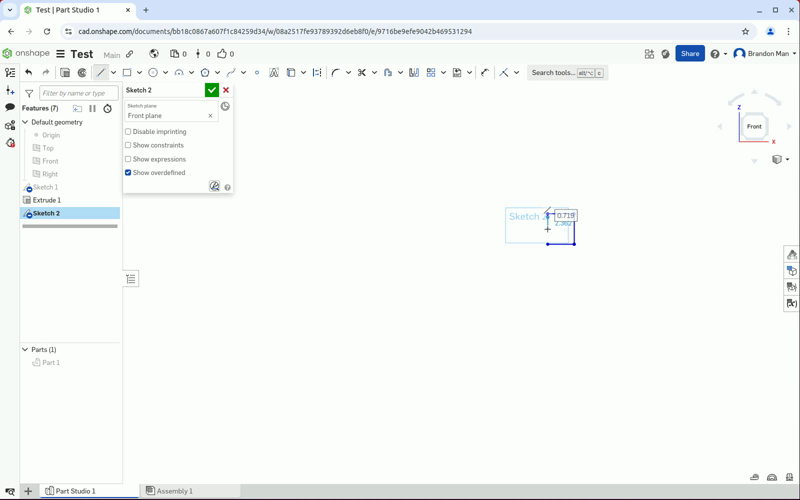
click(547, 228)
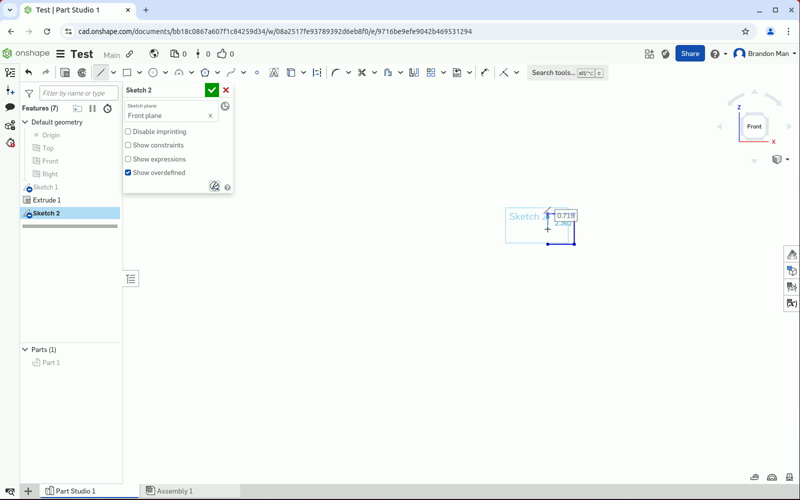
key_up(shift)
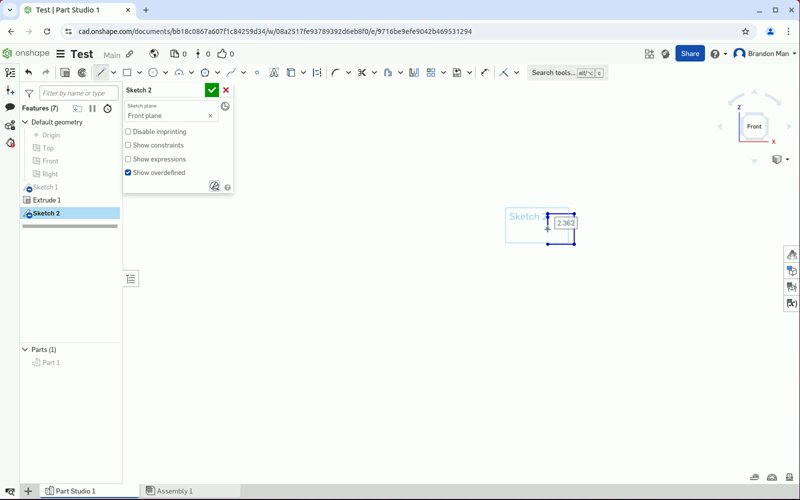
mouse_move(577, 228)
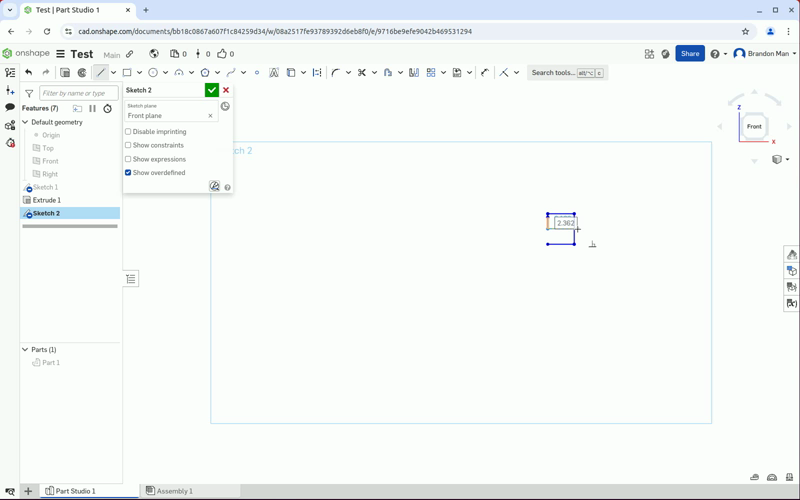
key_down(shift)
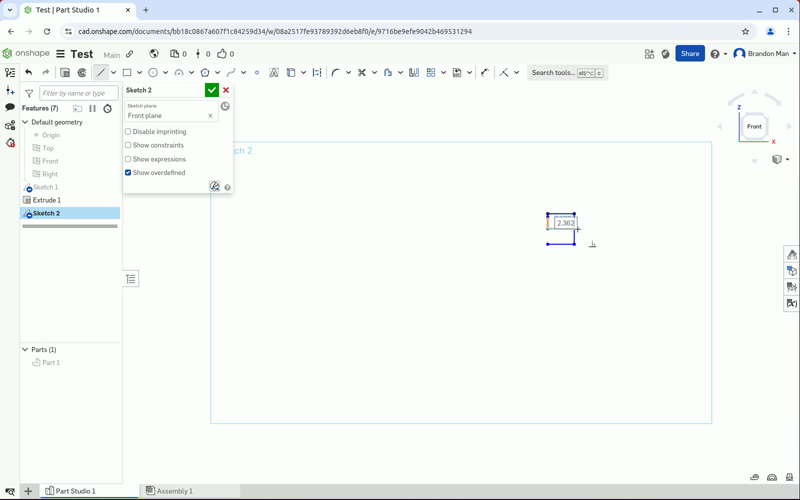
mouse_move(547, 244)
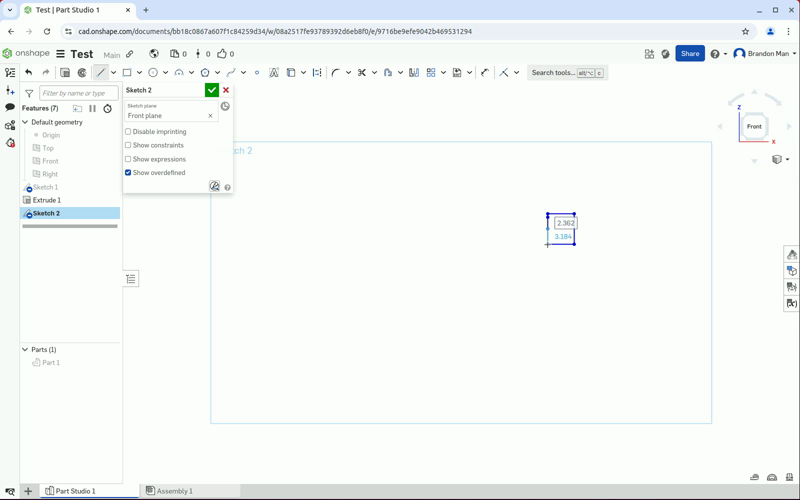
key_up(shift)
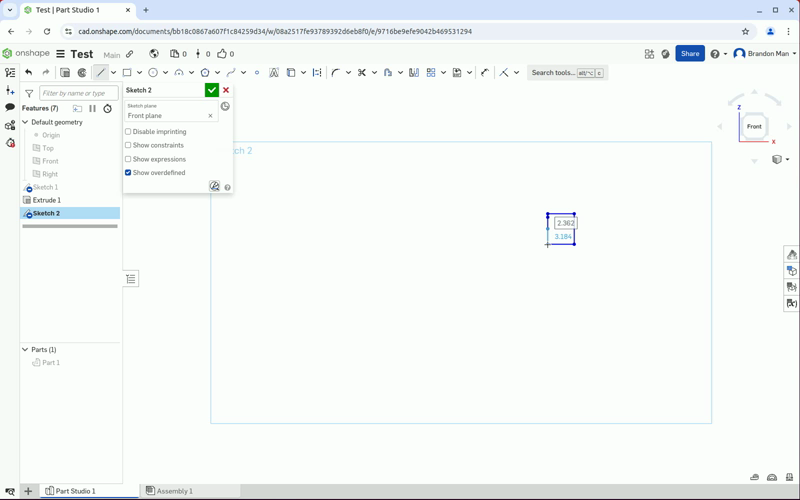
click(547, 244)
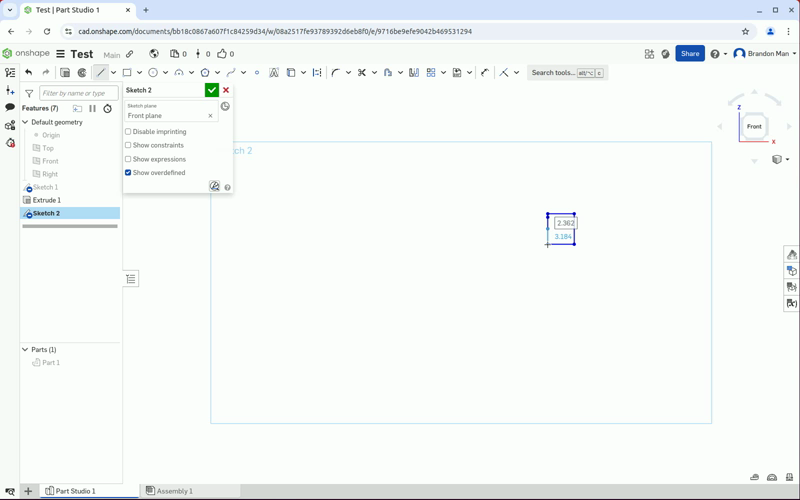
key(esc)
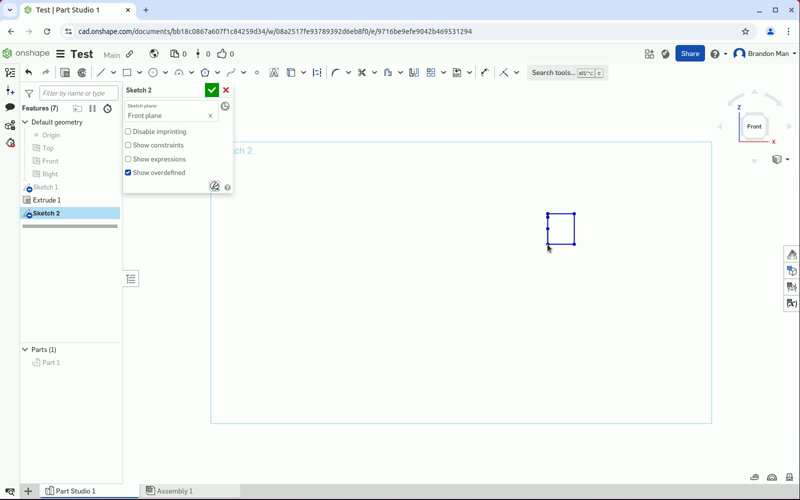
mouse_move(570, 220)
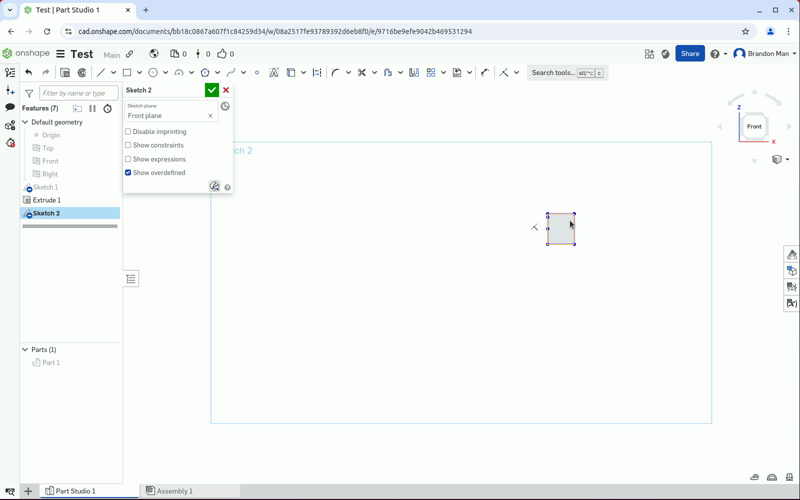
scroll(6)
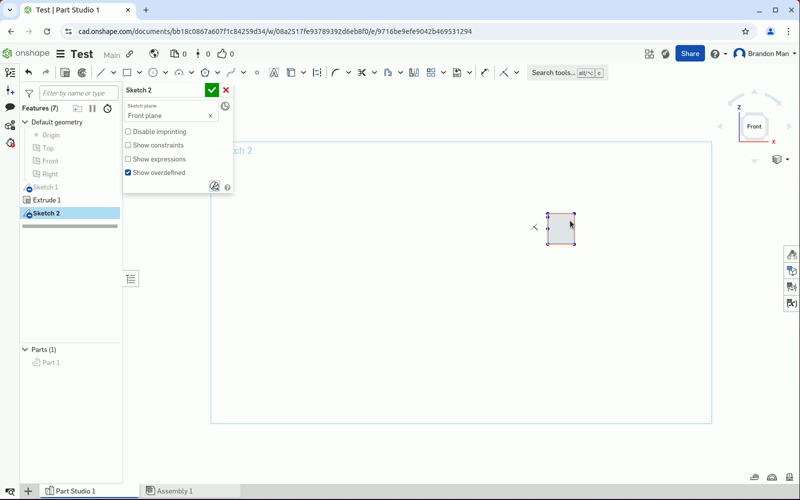
scroll(6)
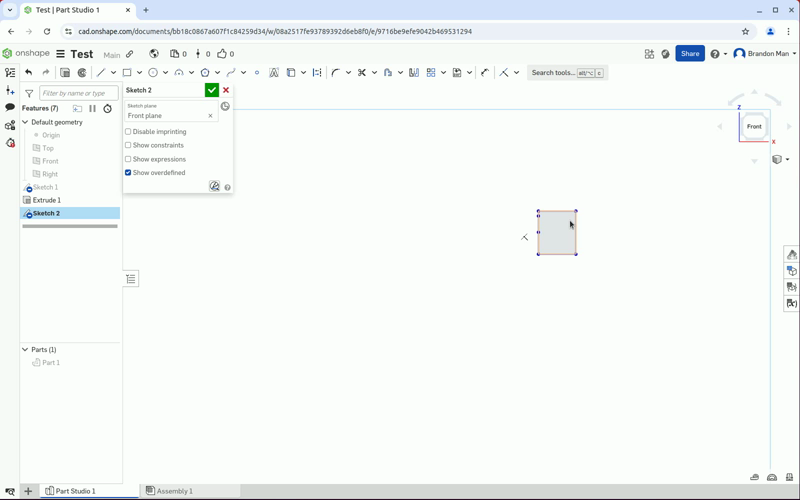
scroll(6)
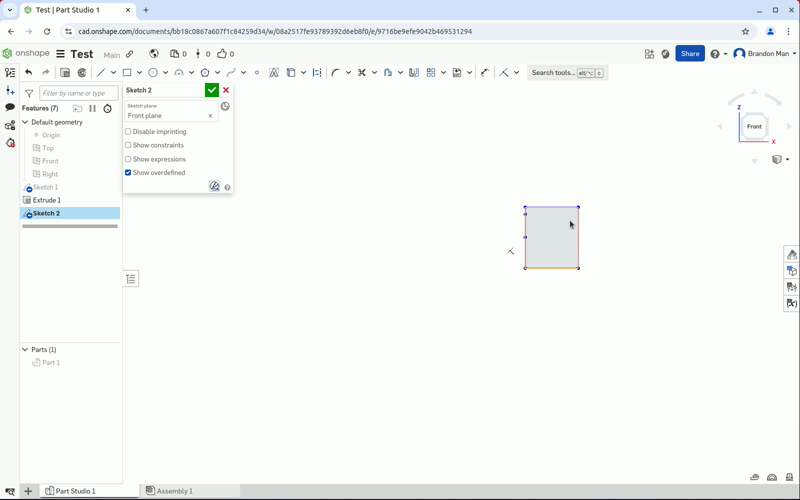
scroll(6)
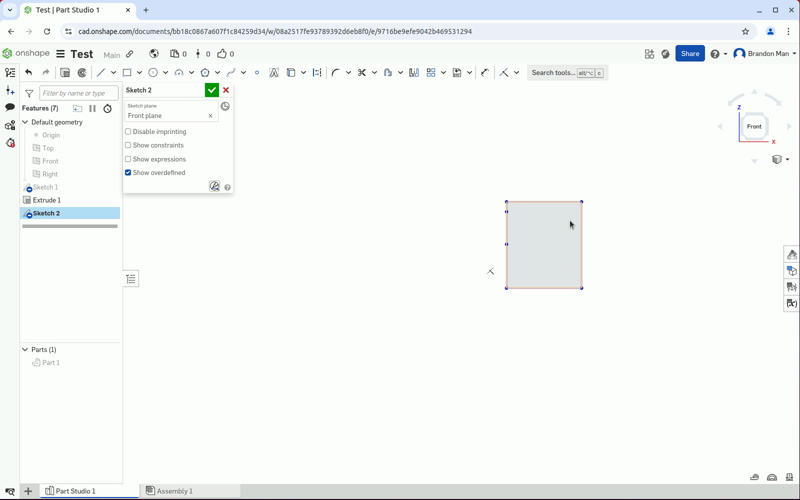
scroll(6)
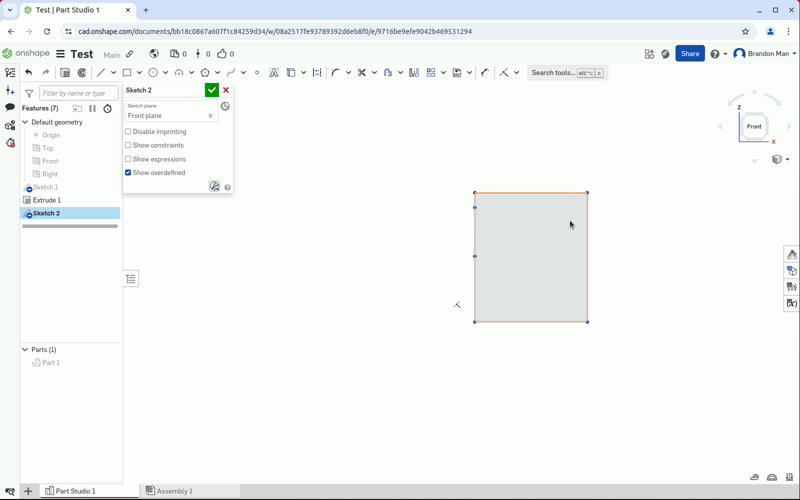
scroll(6)
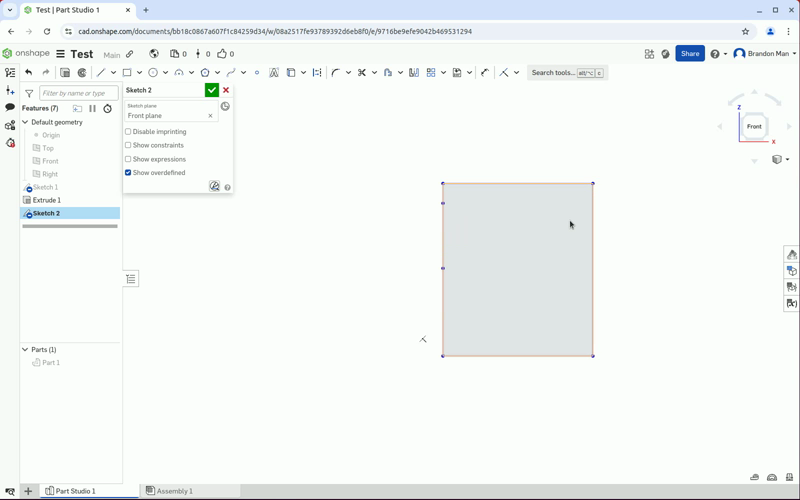
scroll(6)
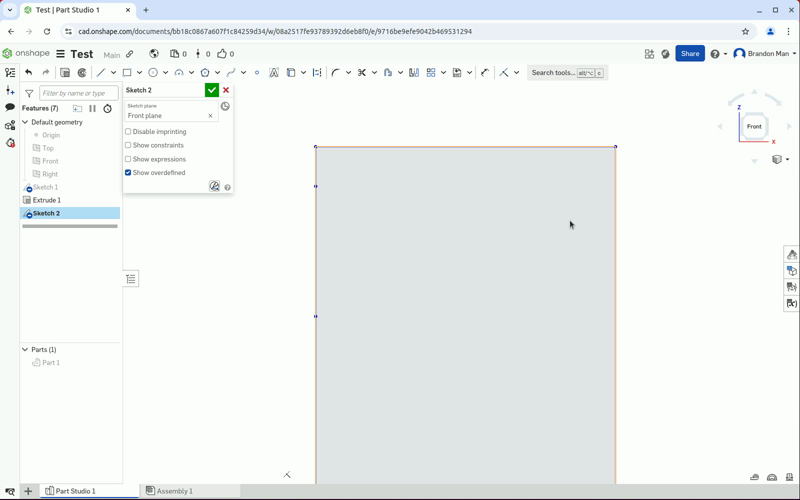
click(570, 220)
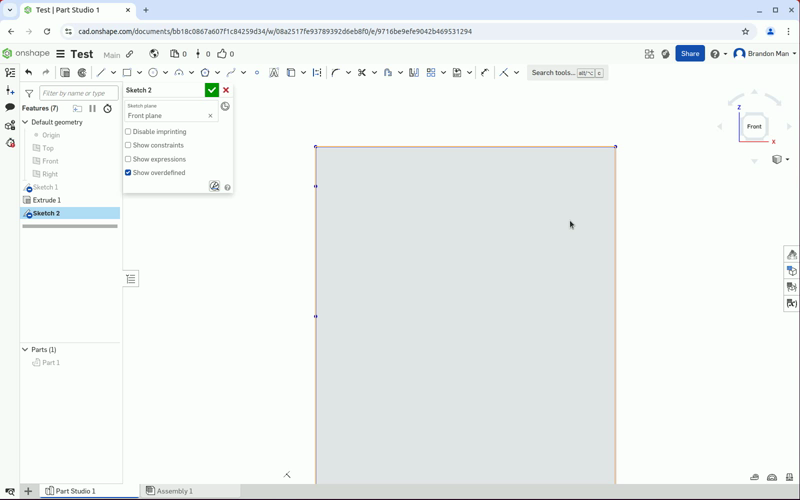
scroll(-6)
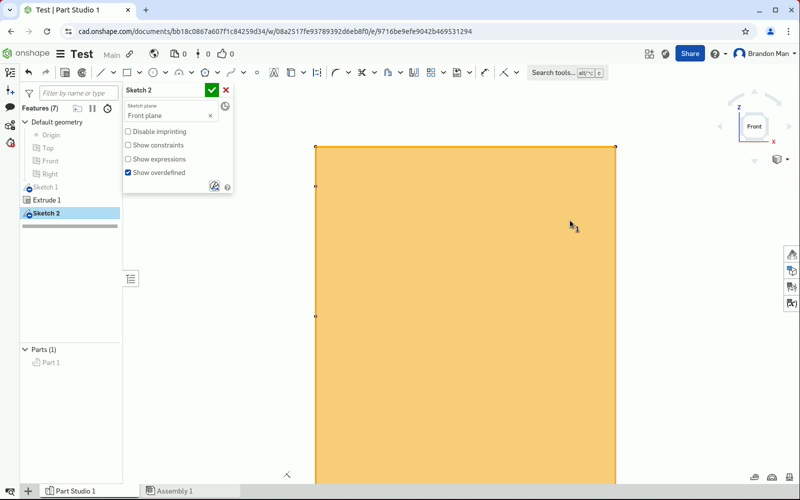
scroll(-6)
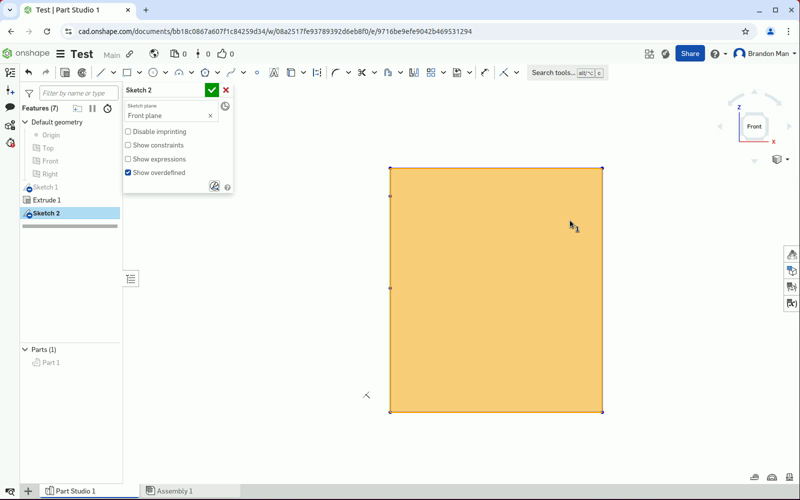
scroll(-6)
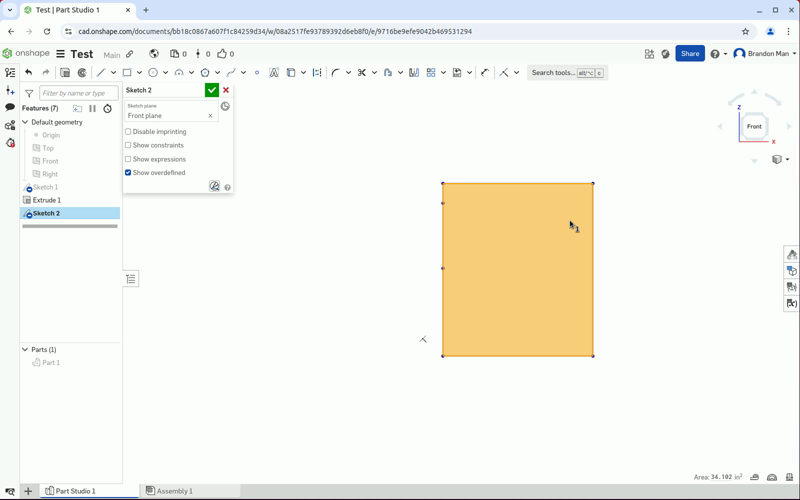
scroll(-6)
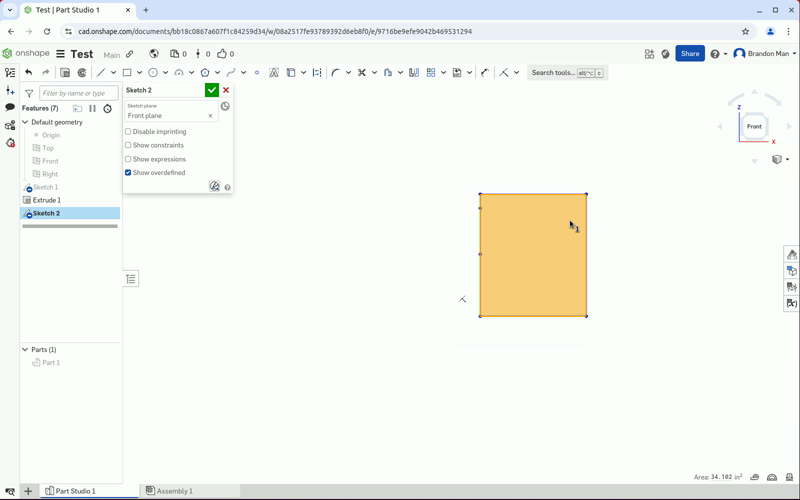
scroll(-6)
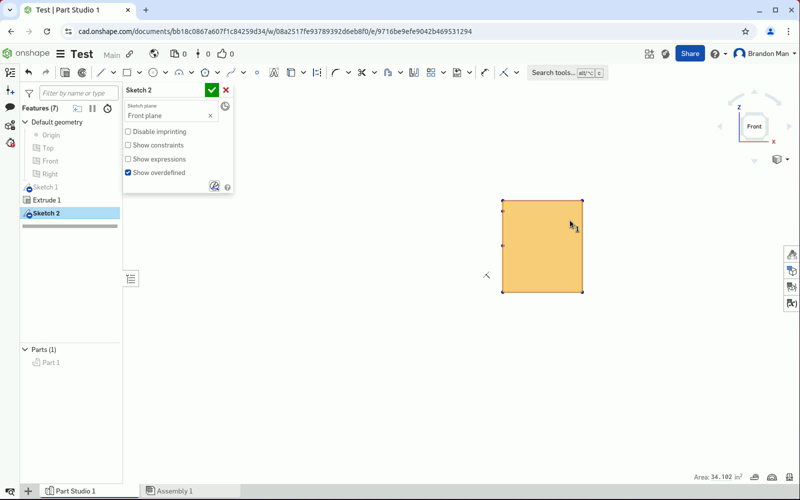
scroll(-6)
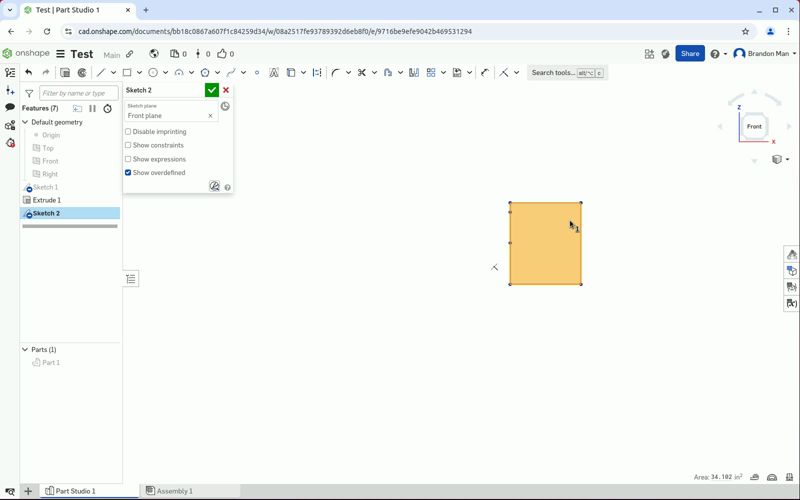
scroll(-6)
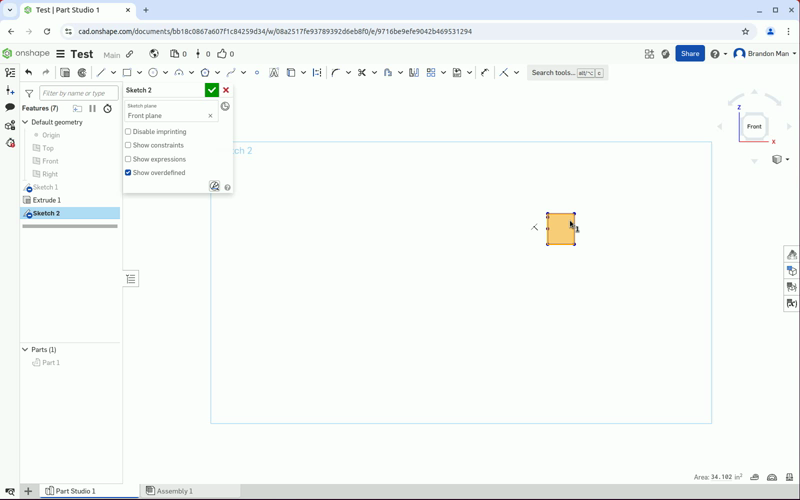
mouse_move(73, 352)
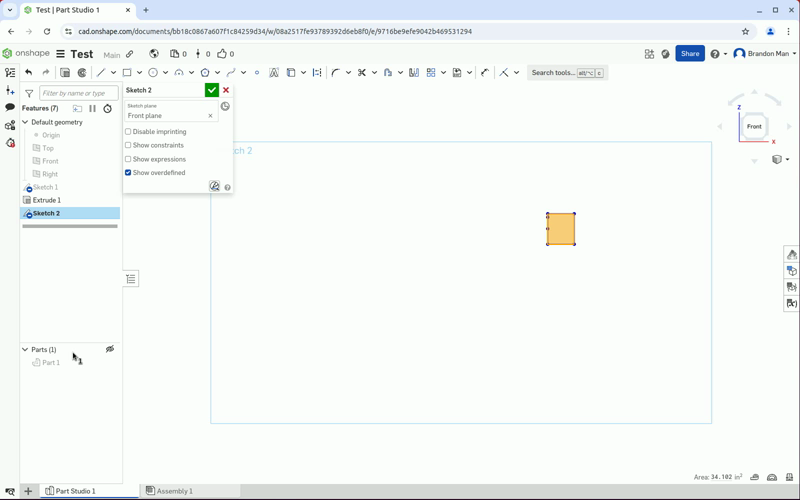
key(shift+y)
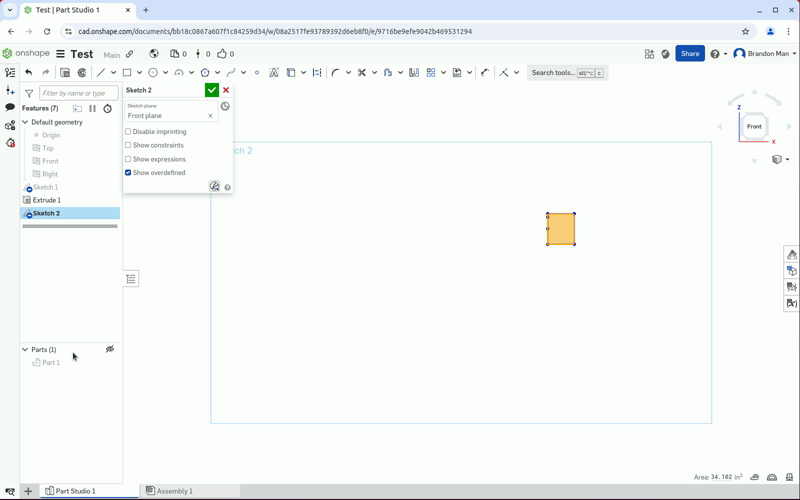
key(shift+e)
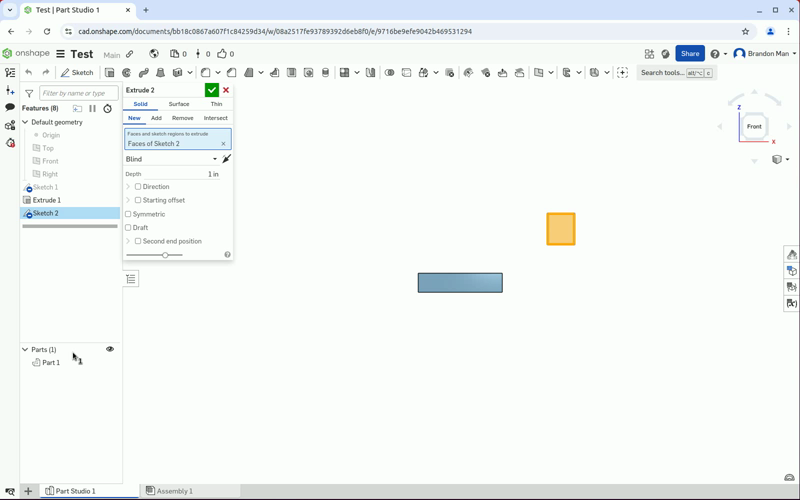
mouse_move(143, 106)
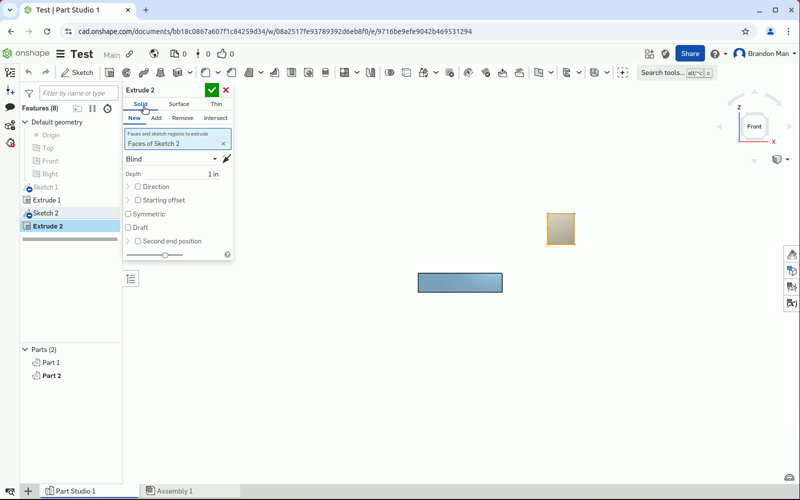
click(143, 106)
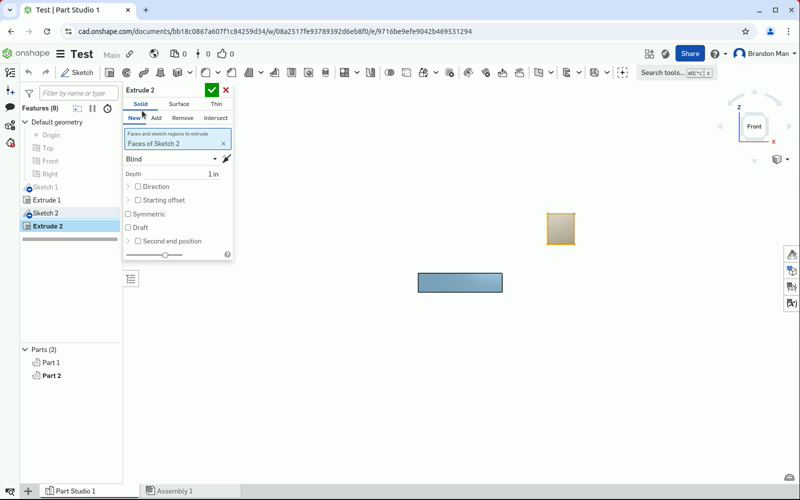
mouse_move(137, 120)
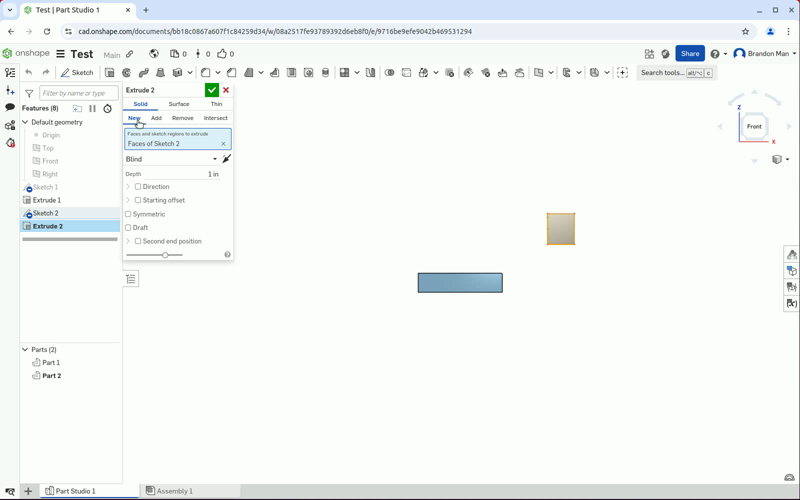
click(137, 120)
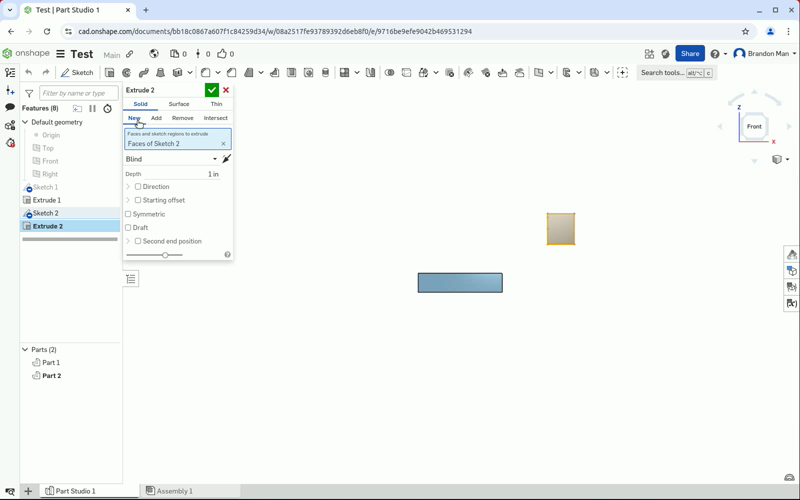
key(tab, 4)
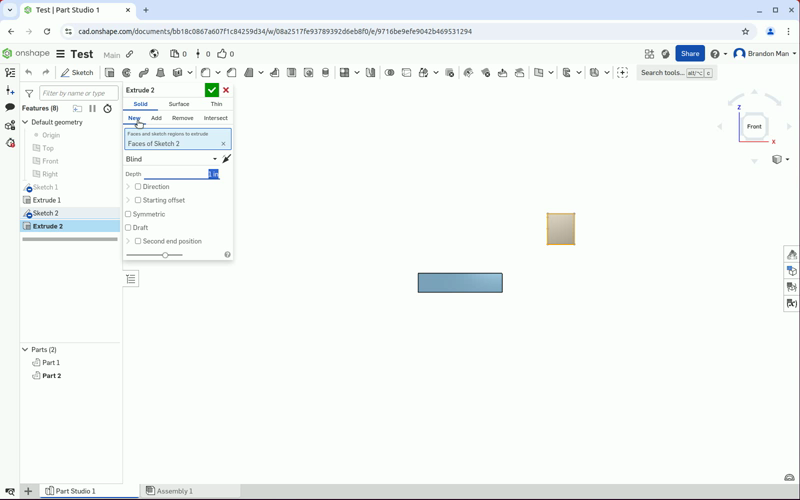
text(10.592)
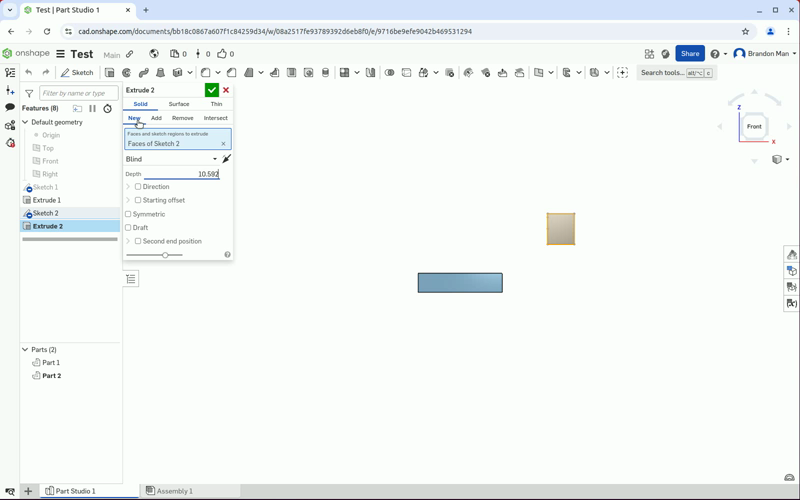
key(tab, 3)
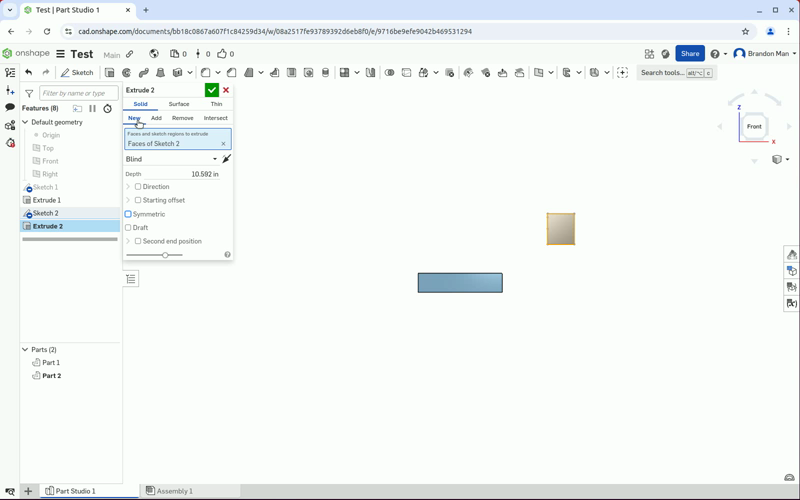
key(space)
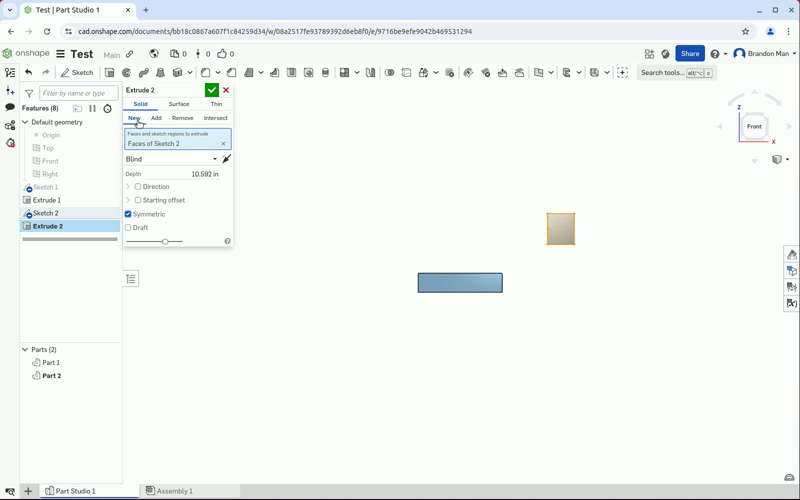
key(enter)
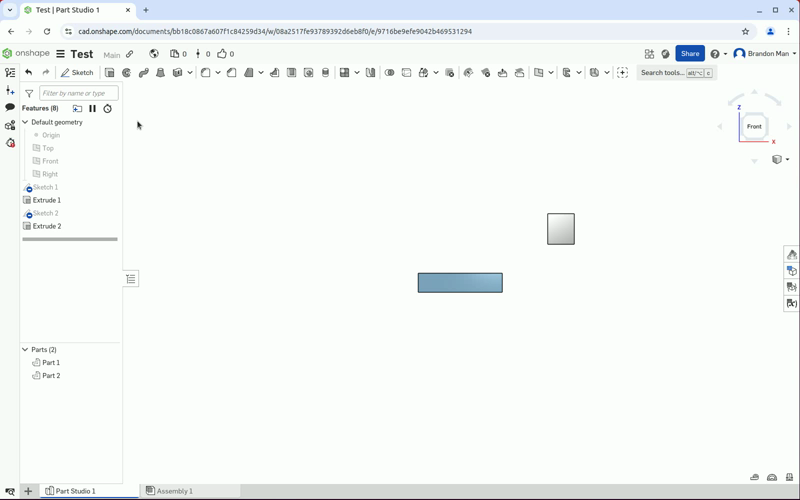
key(shift+h)
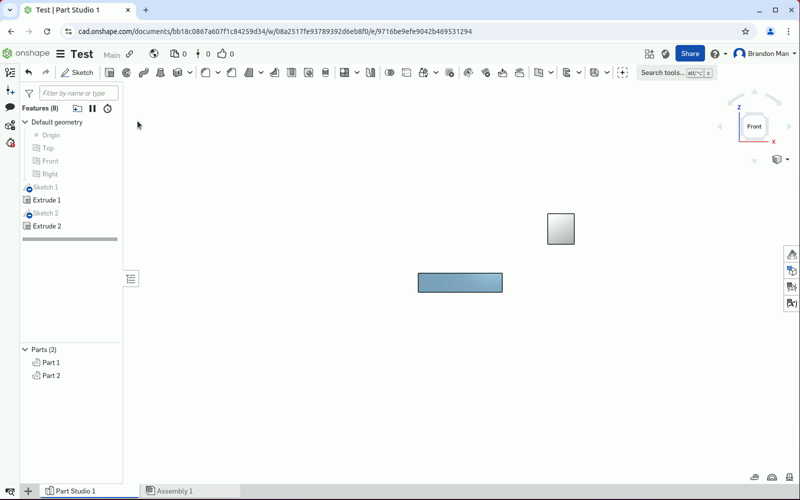
key(shift+h)
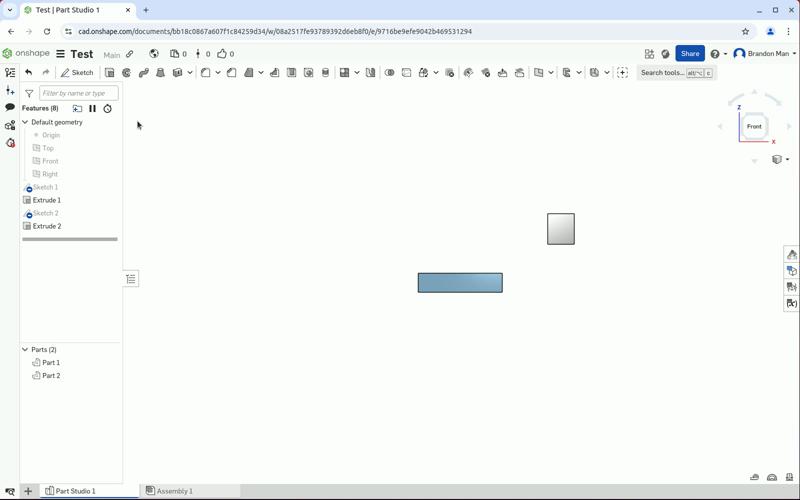
mouse_move(73, 189)
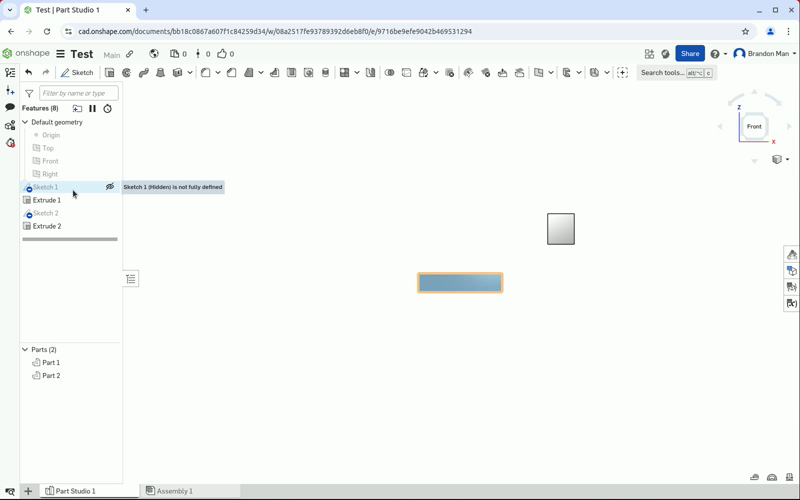
click(73, 189)
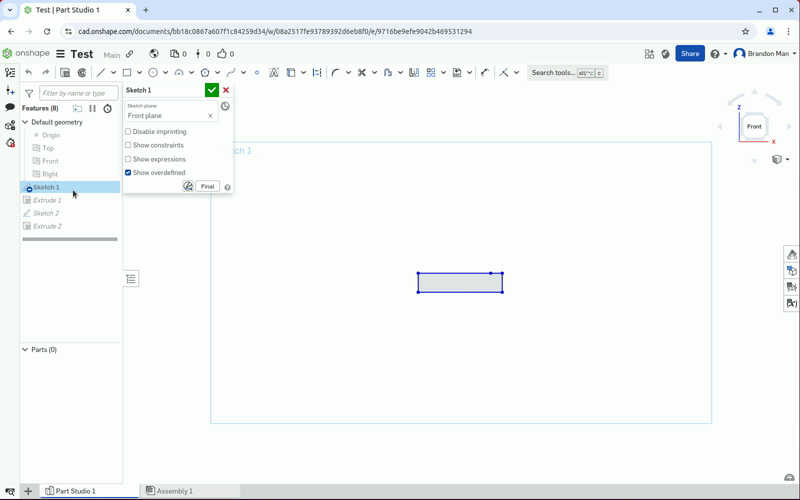
mouse_move(229, 92)
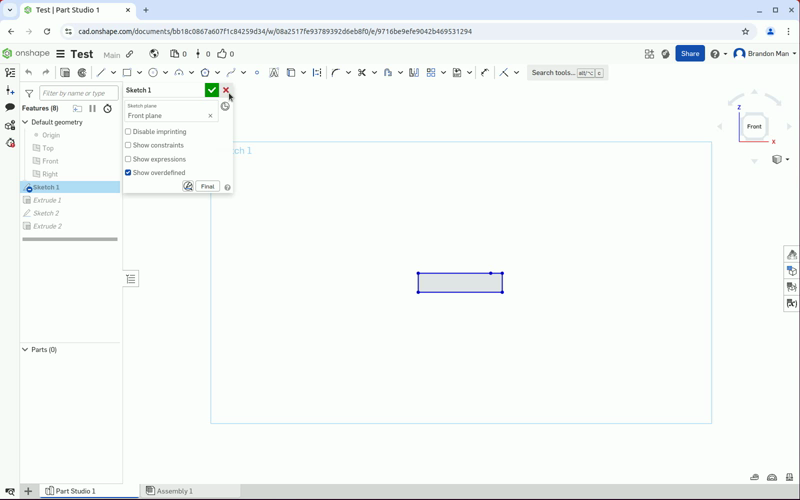
click(229, 92)
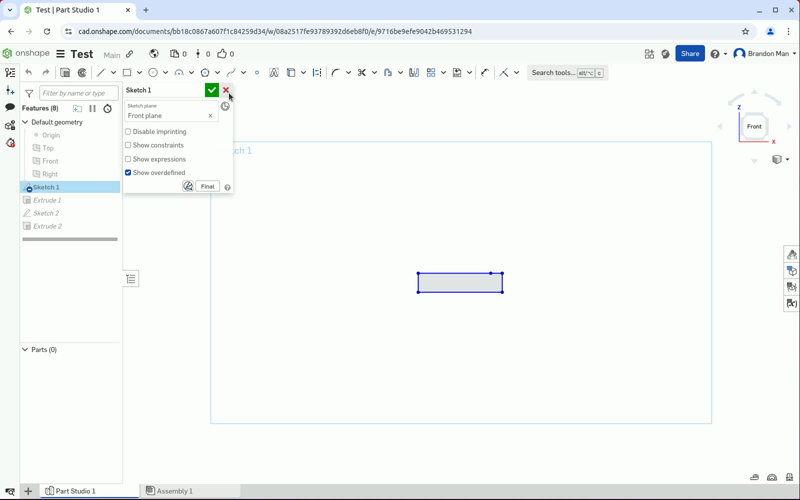
key(shift+s)
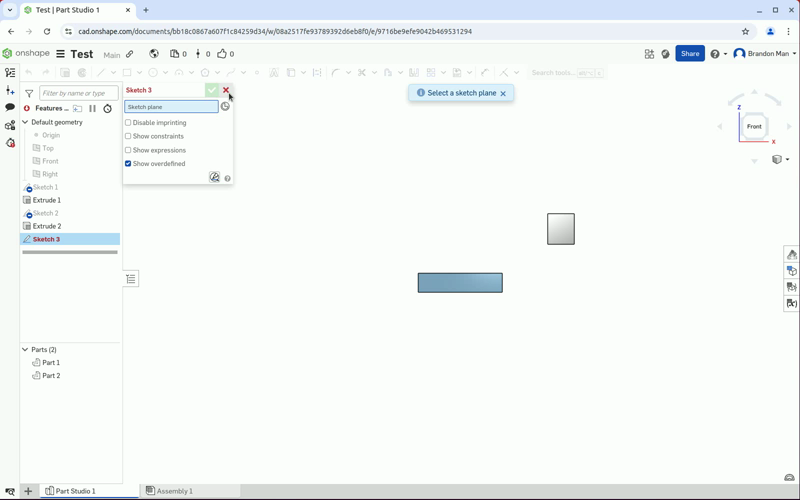
mouse_move(73, 163)
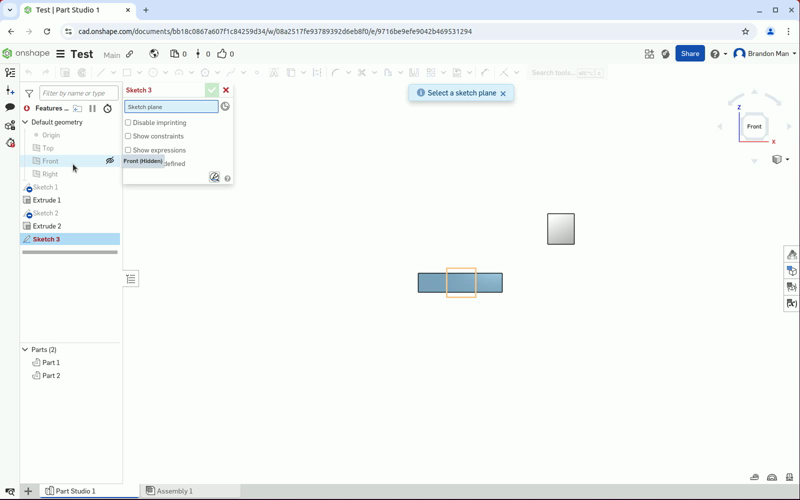
click(73, 163)
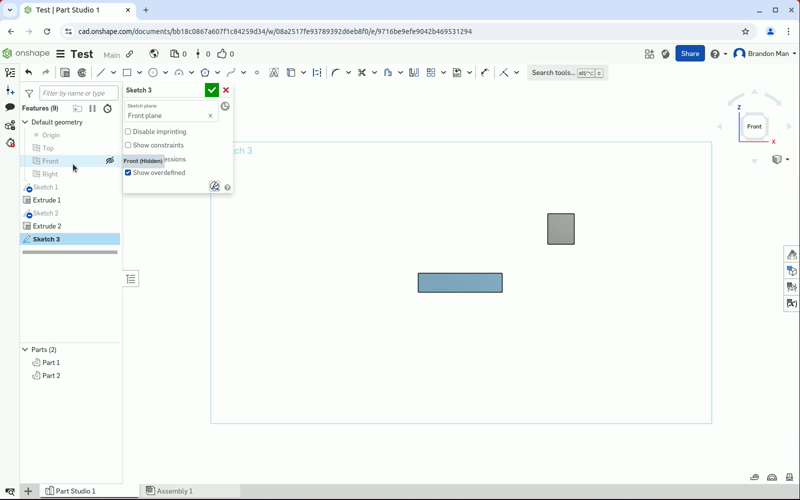
mouse_move(73, 352)
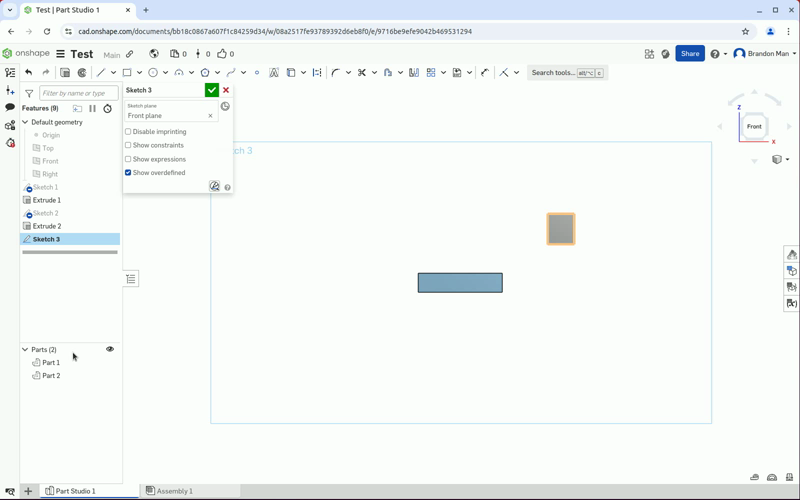
key(y)
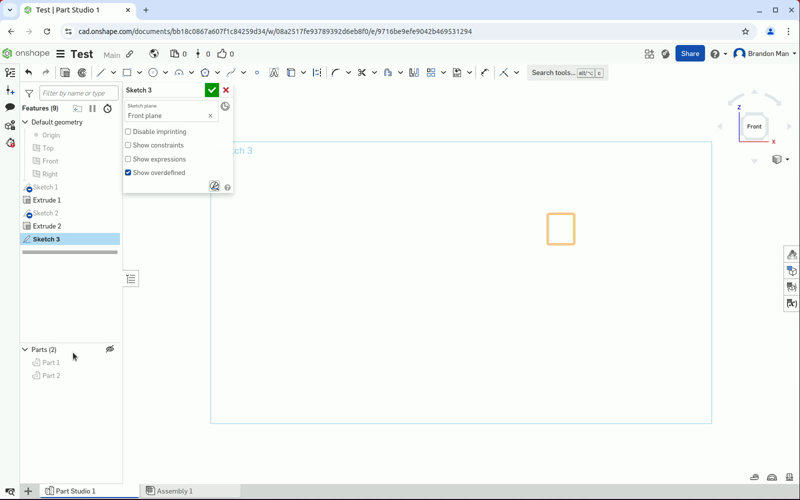
key(l)
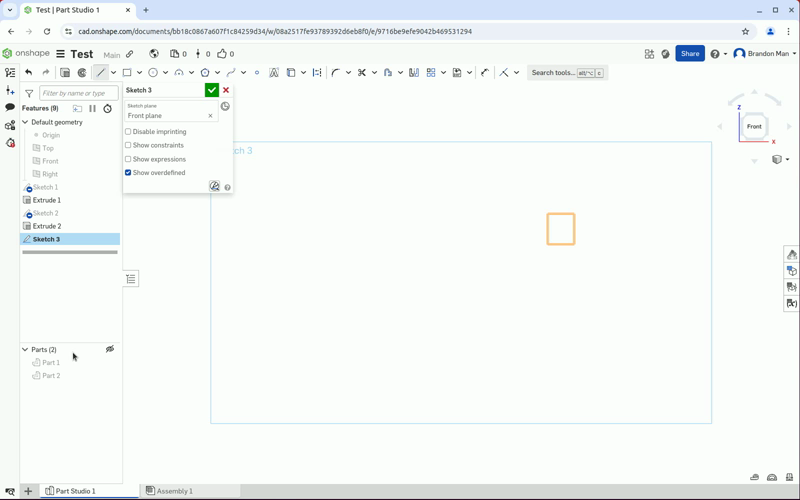
key_down(shift)
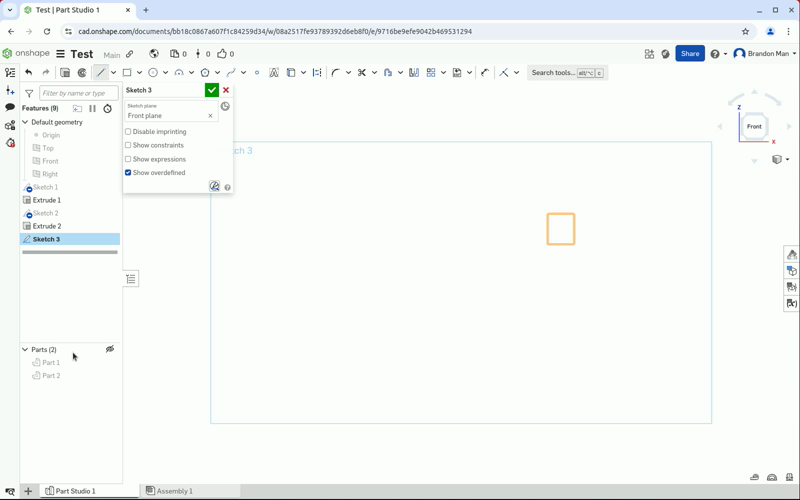
mouse_move(521, 244)
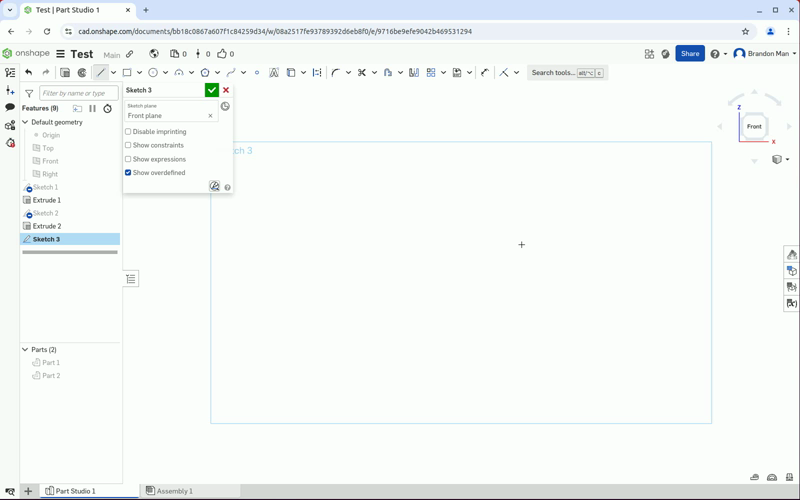
click(521, 244)
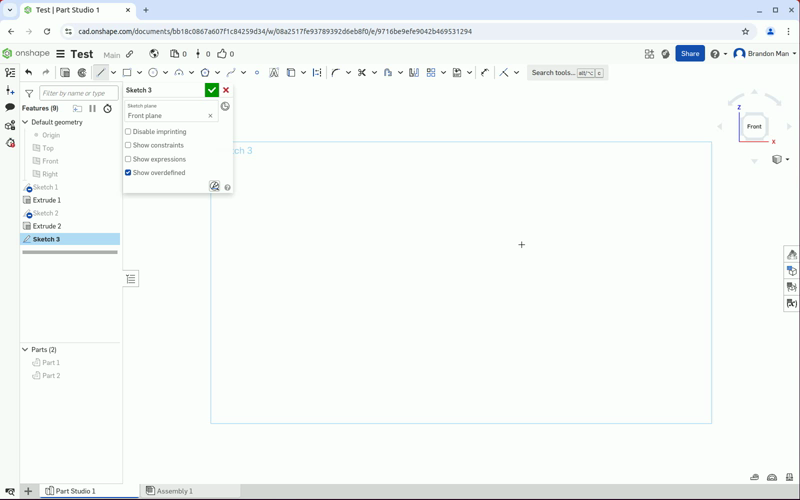
key_up(shift)
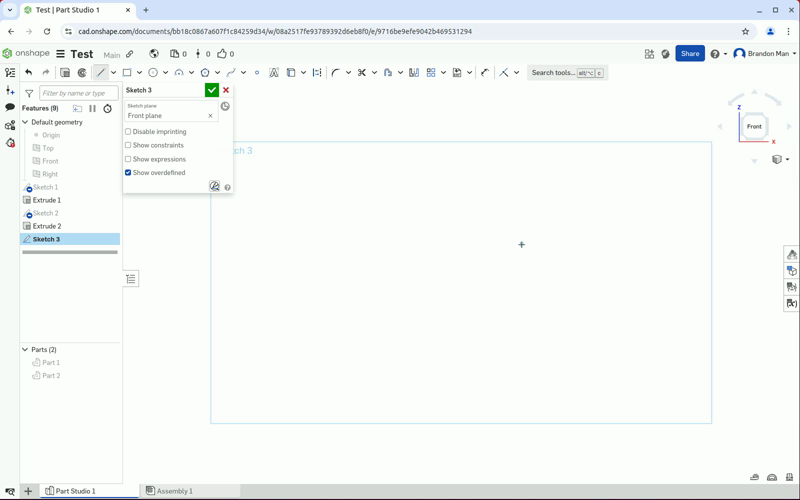
key_down(shift)
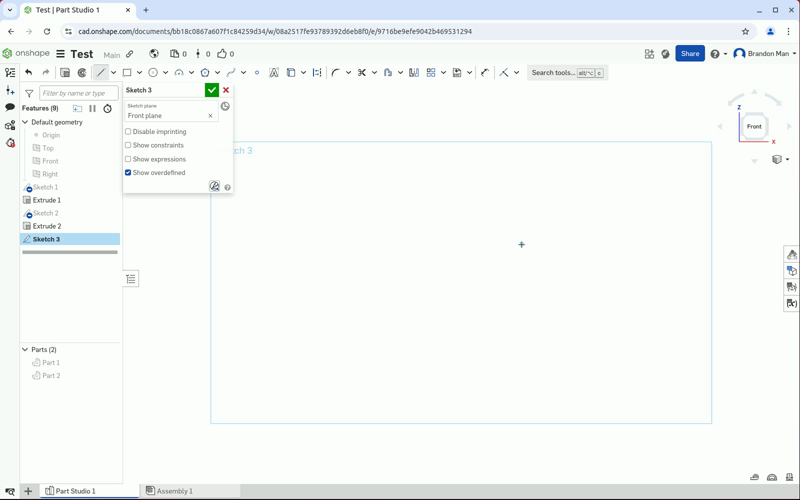
mouse_move(551, 244)
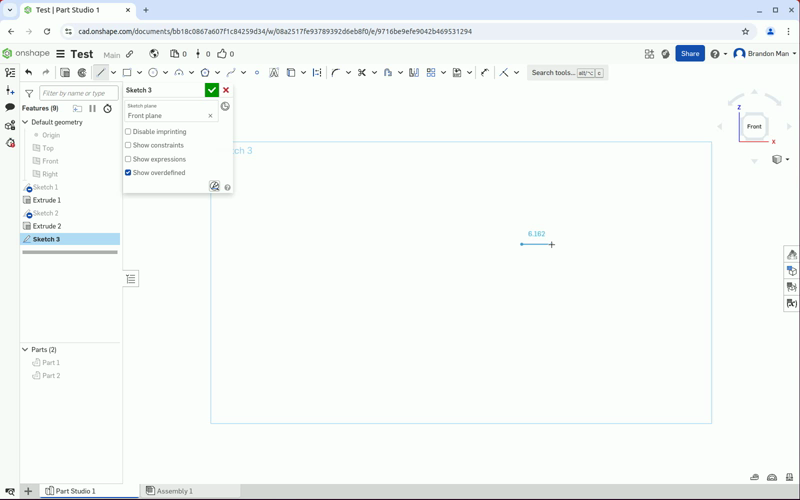
mouse_move(548, 244)
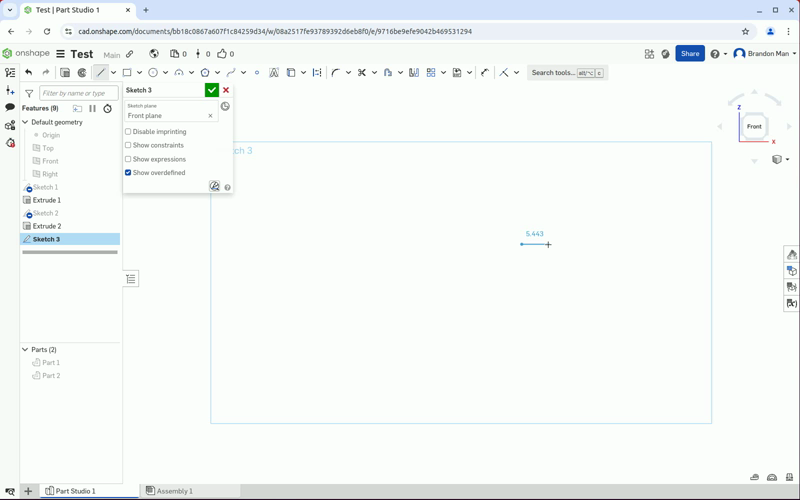
click(548, 244)
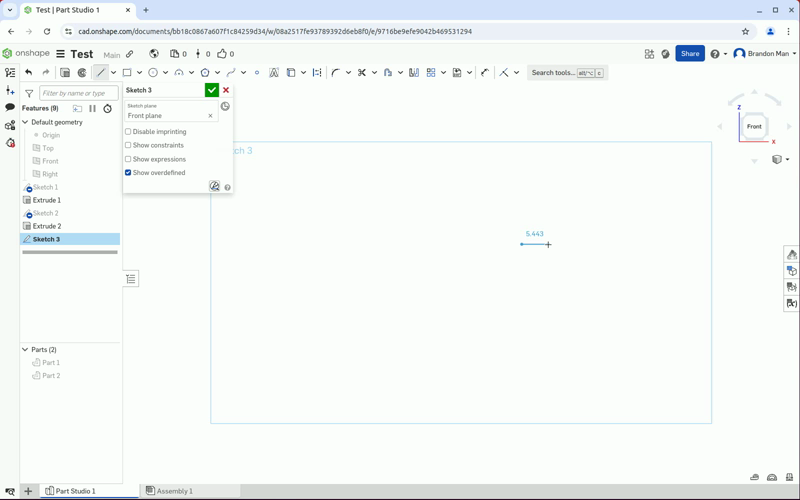
key_up(shift)
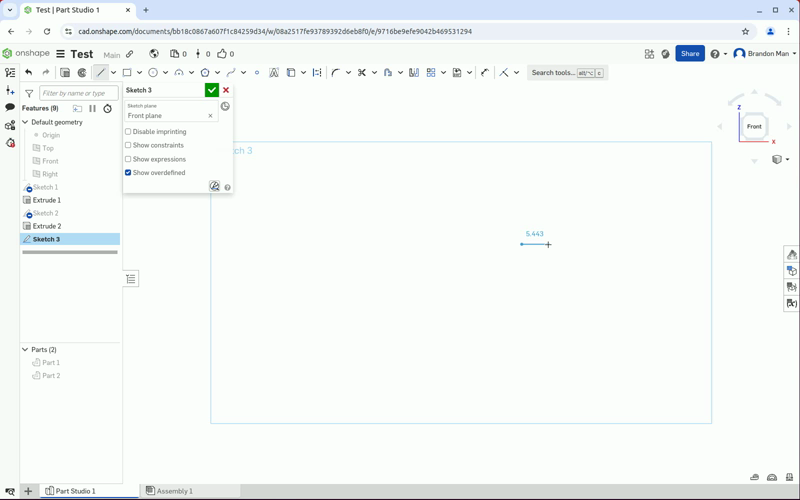
key_down(shift)
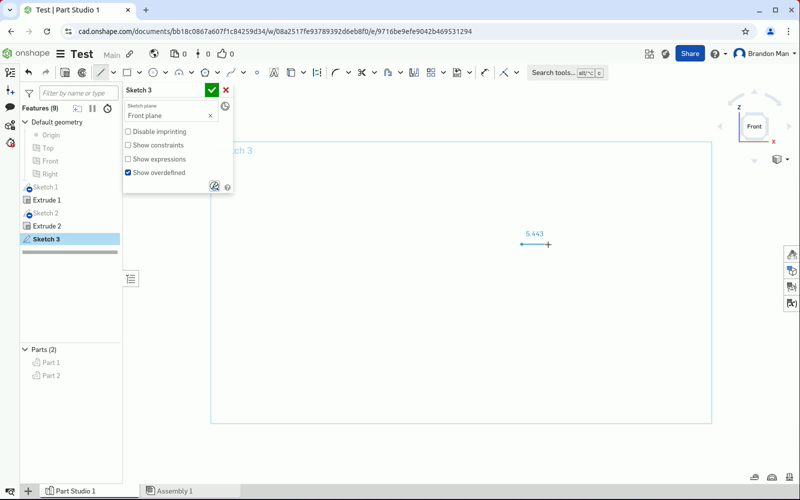
mouse_move(578, 244)
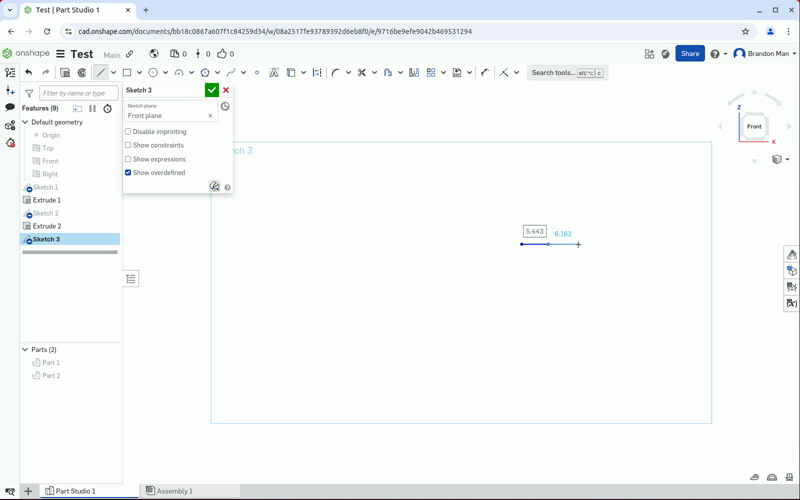
mouse_move(548, 229)
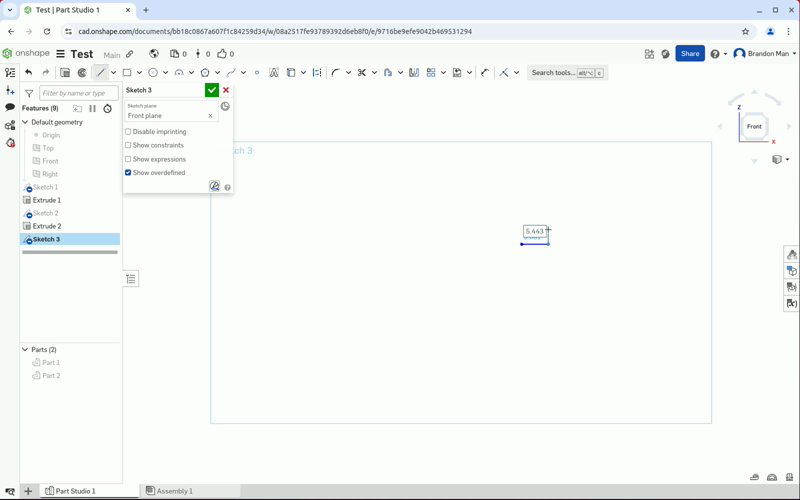
click(548, 229)
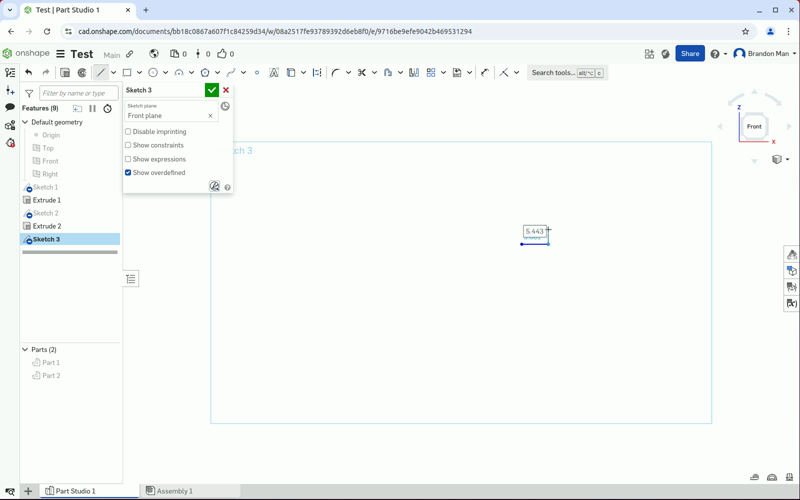
key_up(shift)
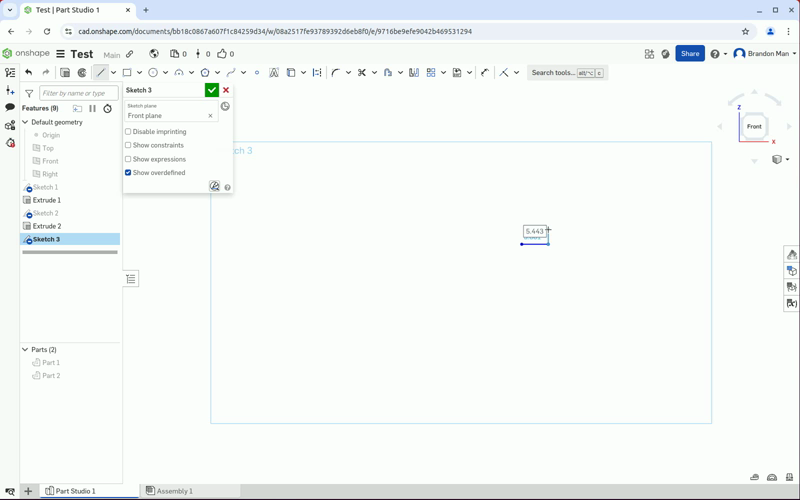
key_down(shift)
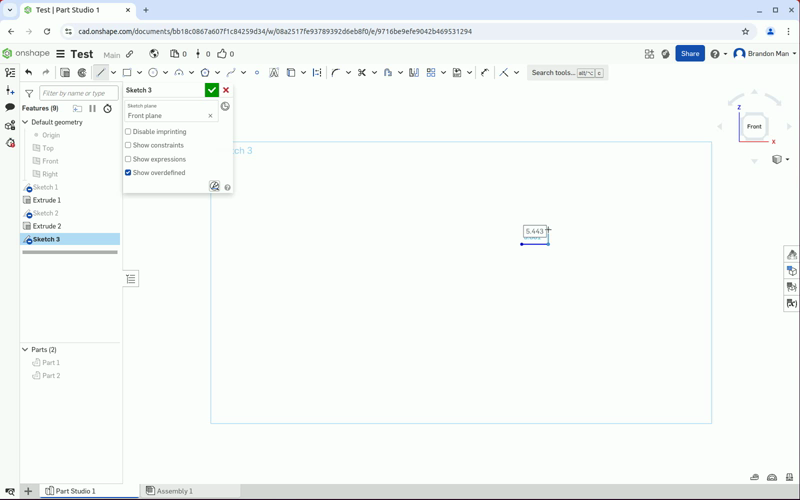
mouse_move(578, 229)
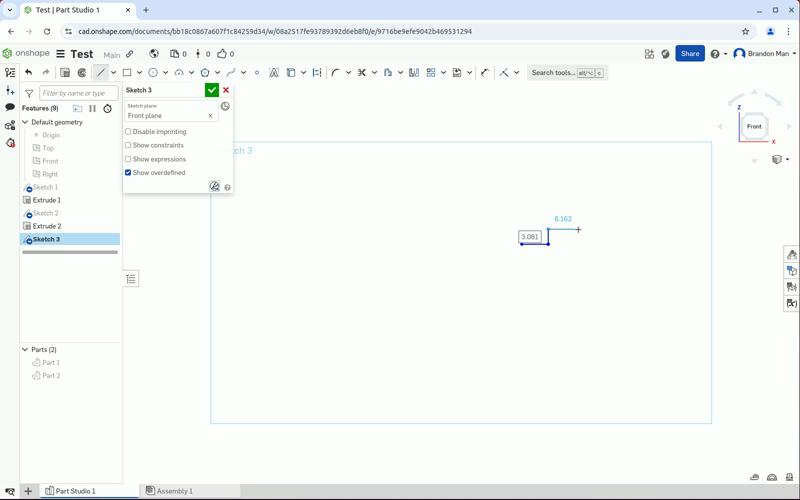
mouse_move(521, 229)
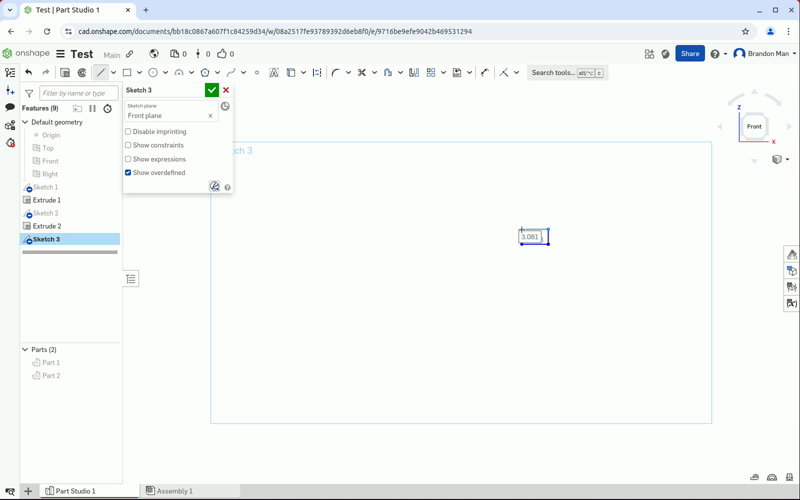
click(521, 229)
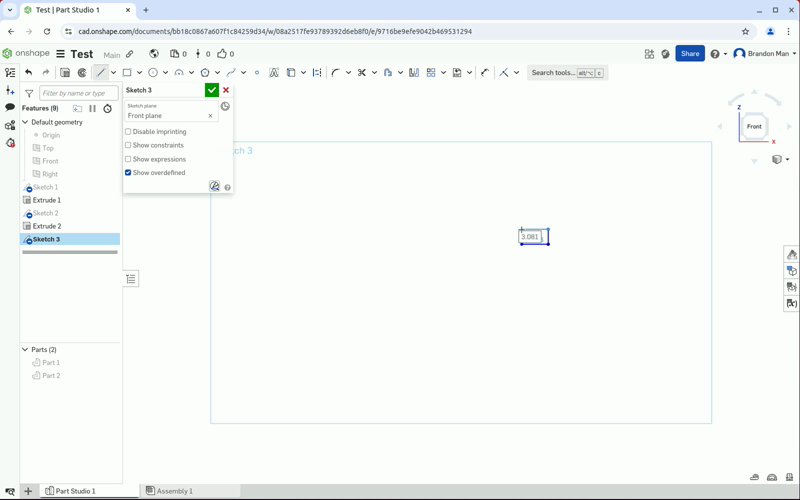
key_up(shift)
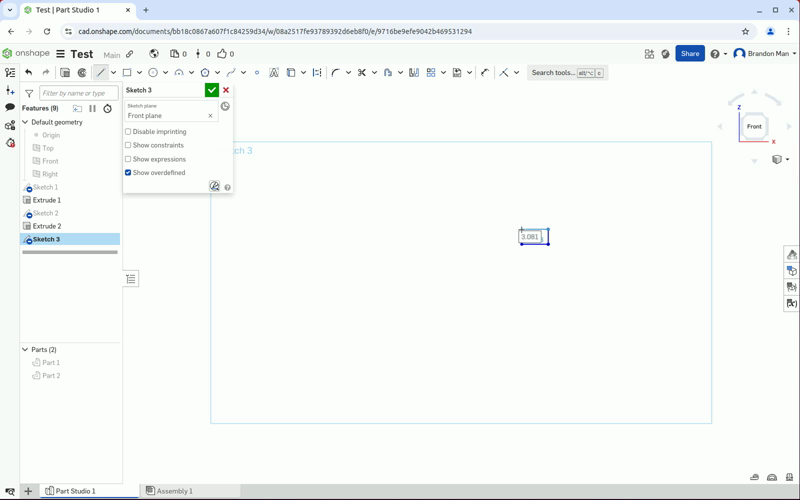
mouse_move(551, 229)
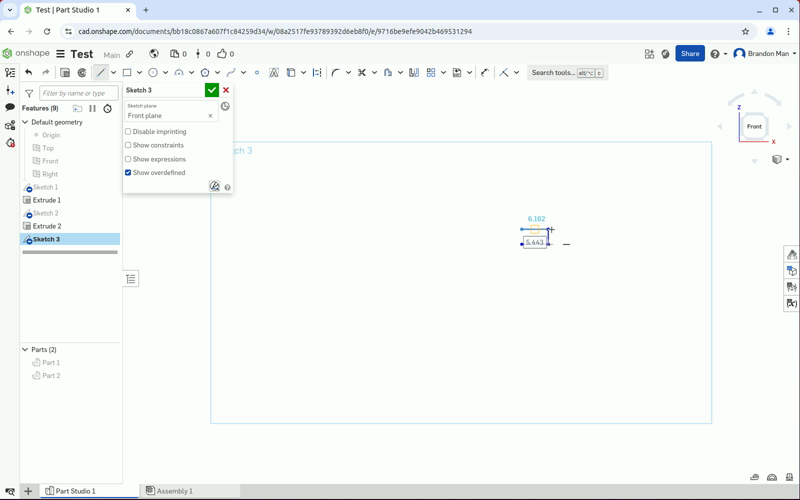
key_down(shift)
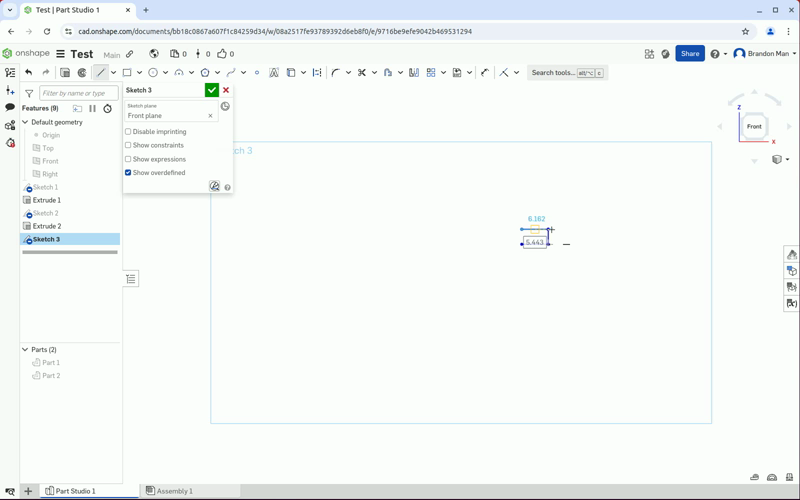
mouse_move(521, 244)
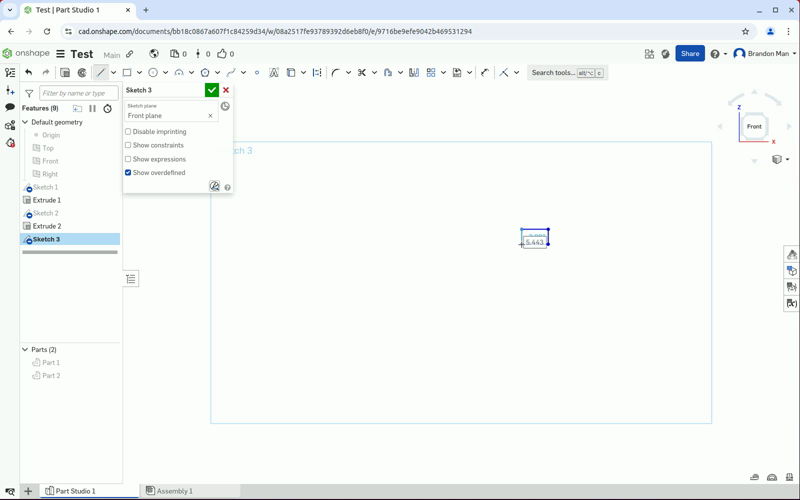
key_up(shift)
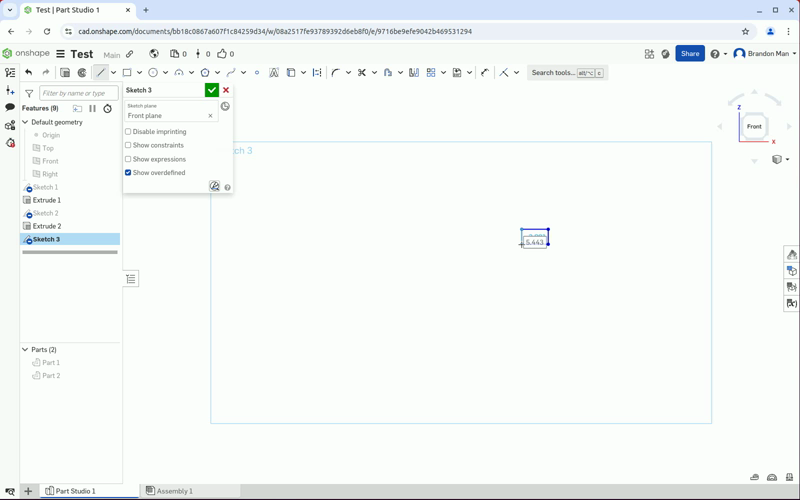
click(521, 244)
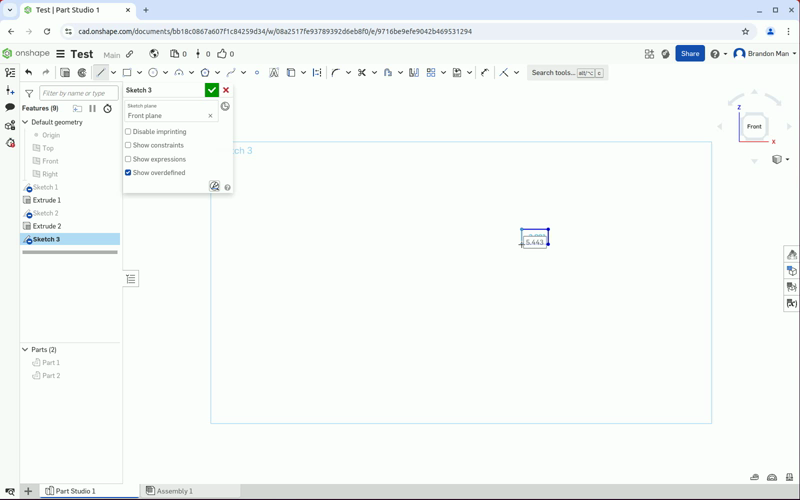
key(esc)
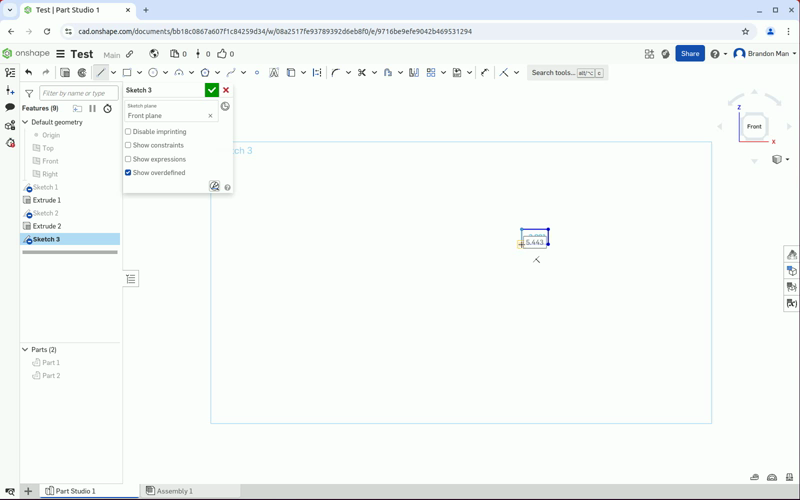
mouse_move(530, 238)
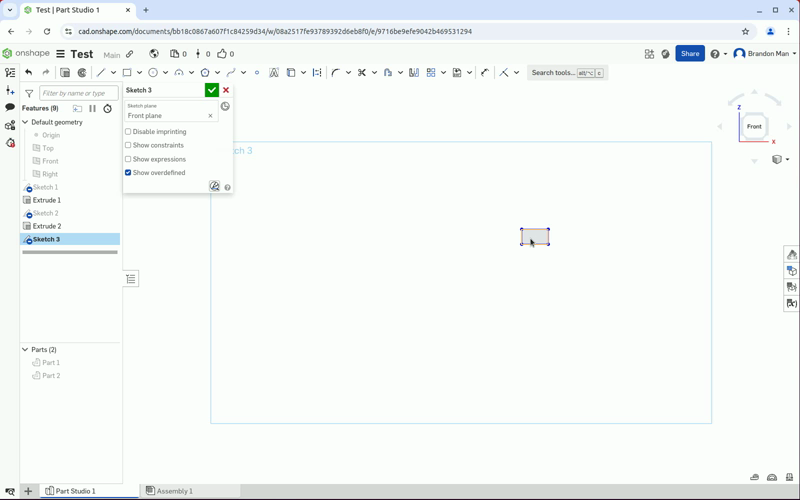
scroll(6)
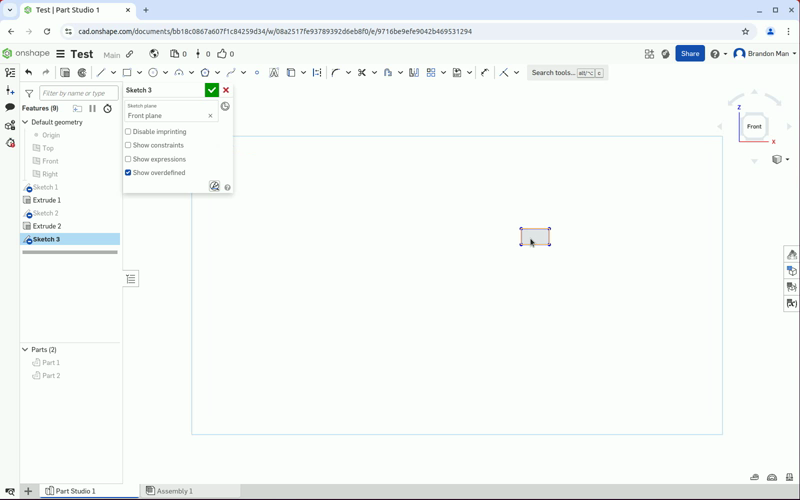
scroll(6)
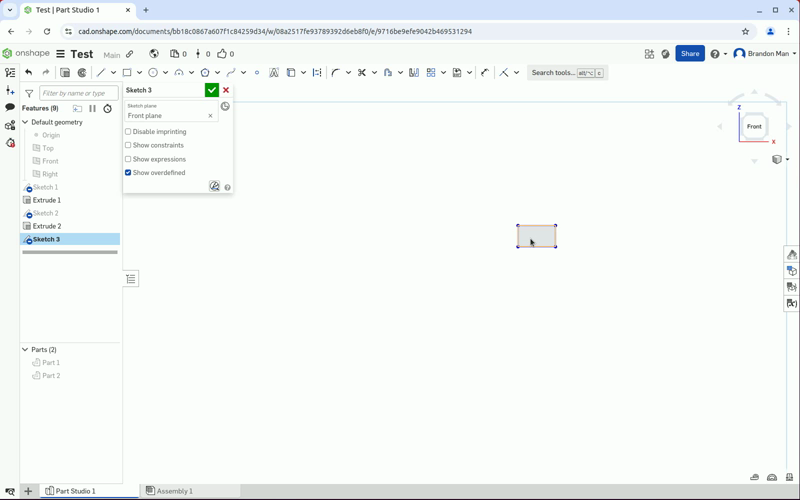
scroll(6)
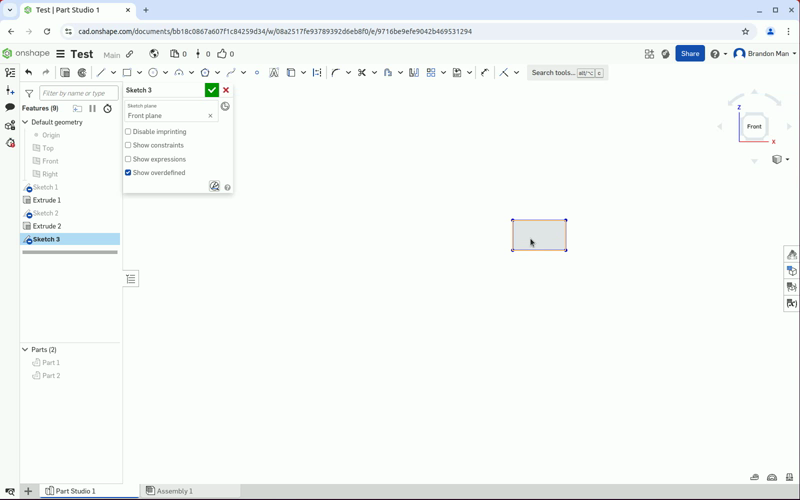
scroll(6)
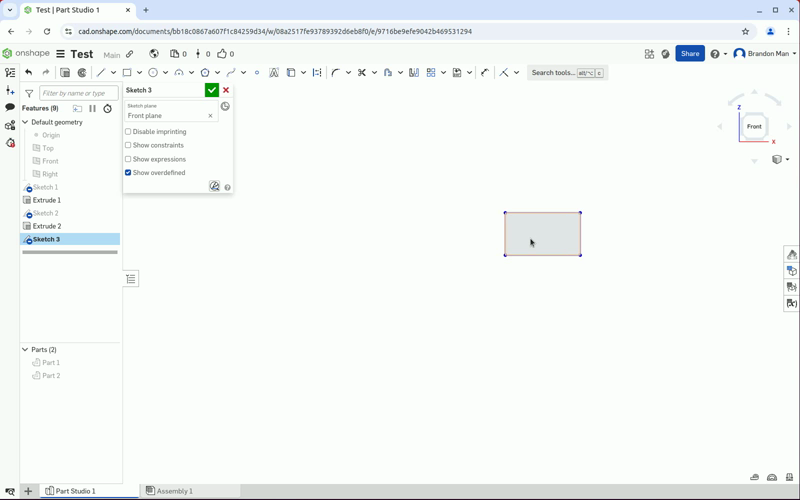
scroll(6)
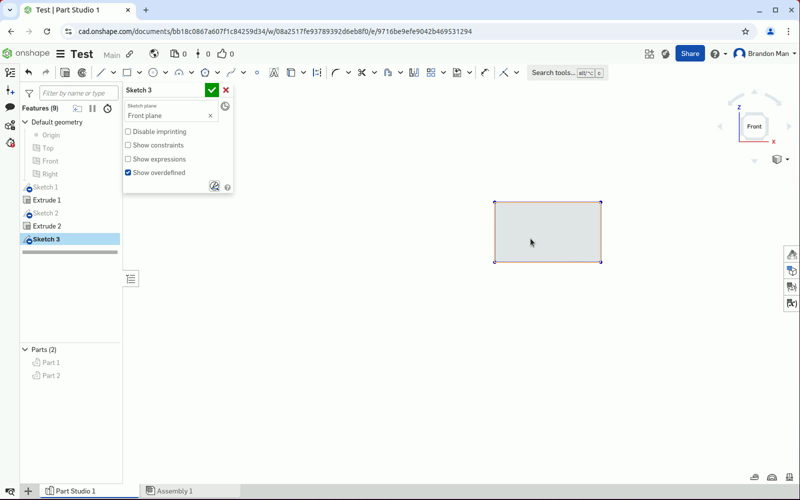
scroll(6)
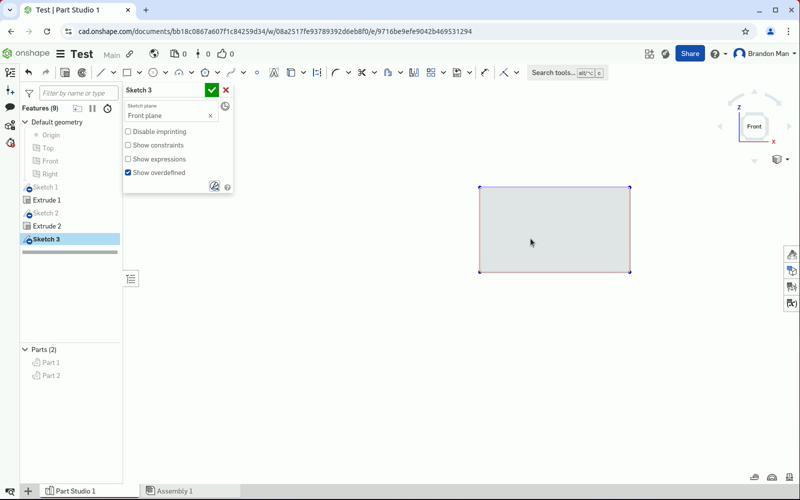
scroll(6)
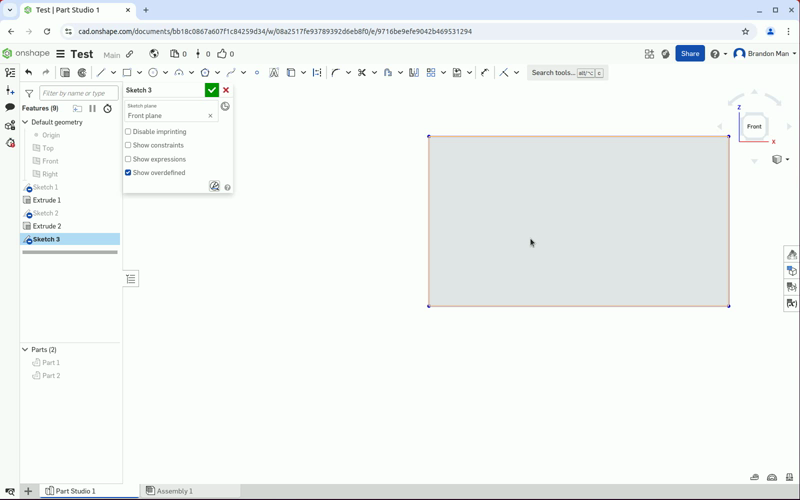
click(530, 238)
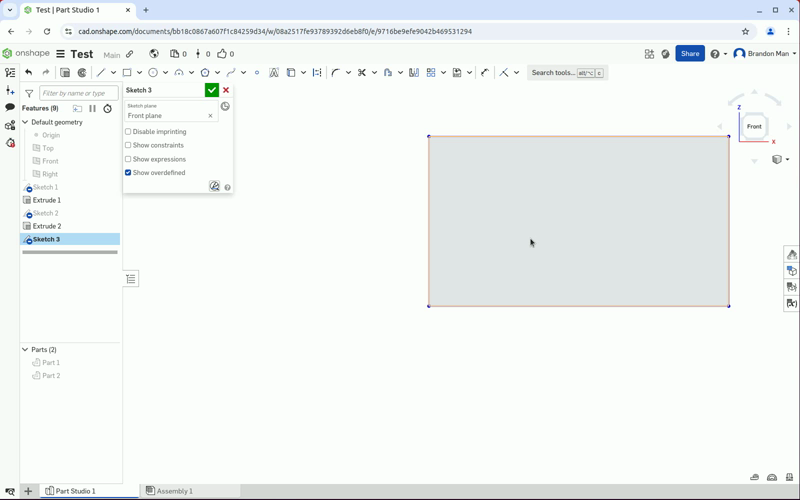
scroll(-6)
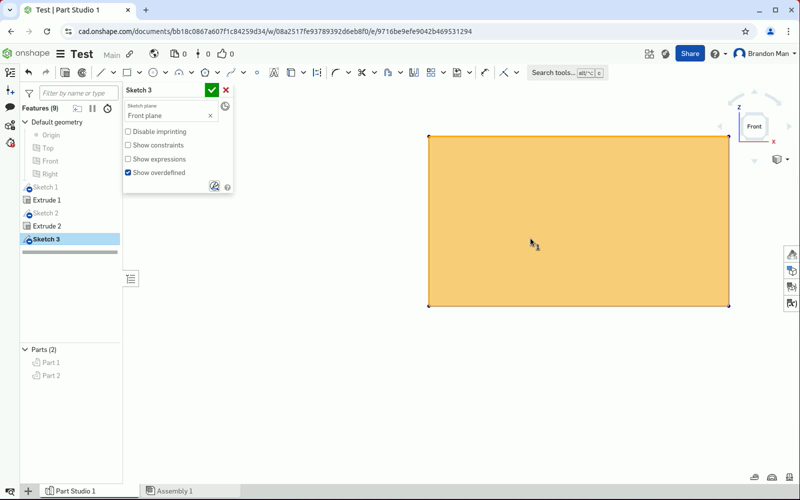
scroll(-6)
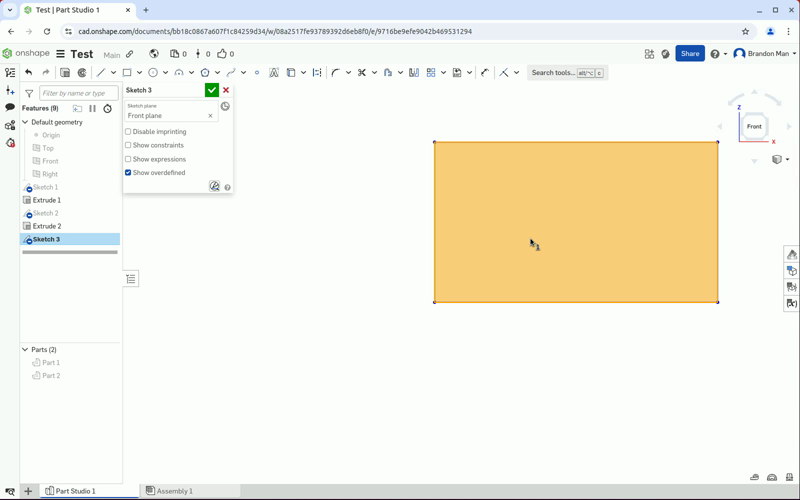
scroll(-6)
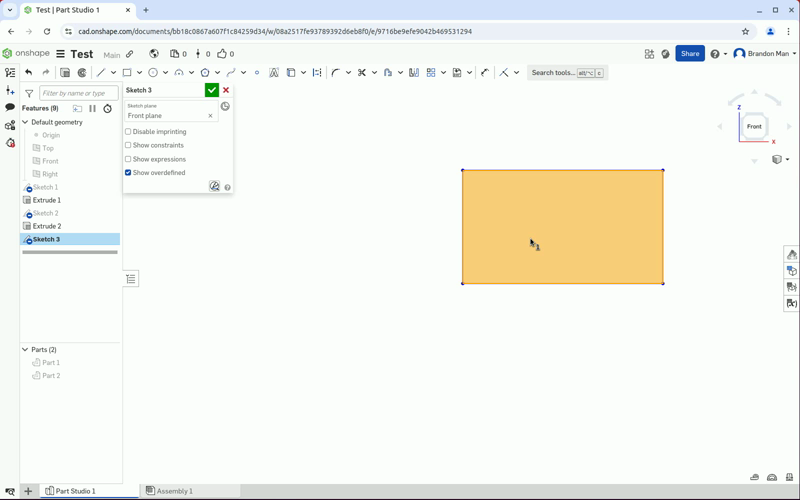
scroll(-6)
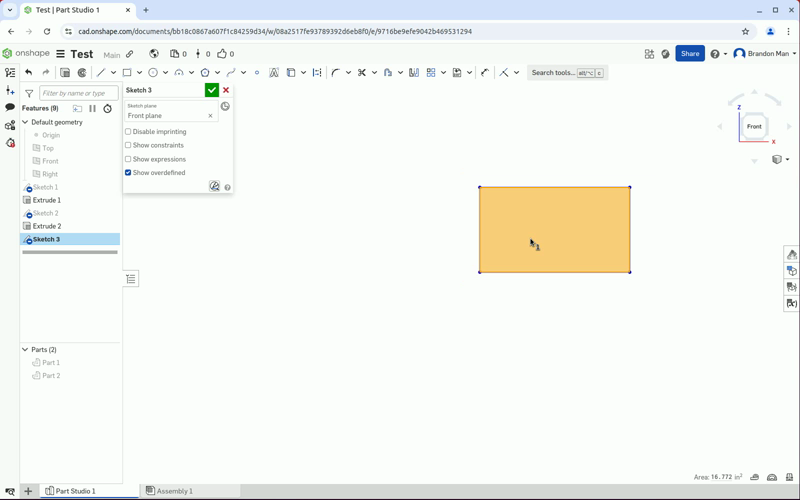
scroll(-6)
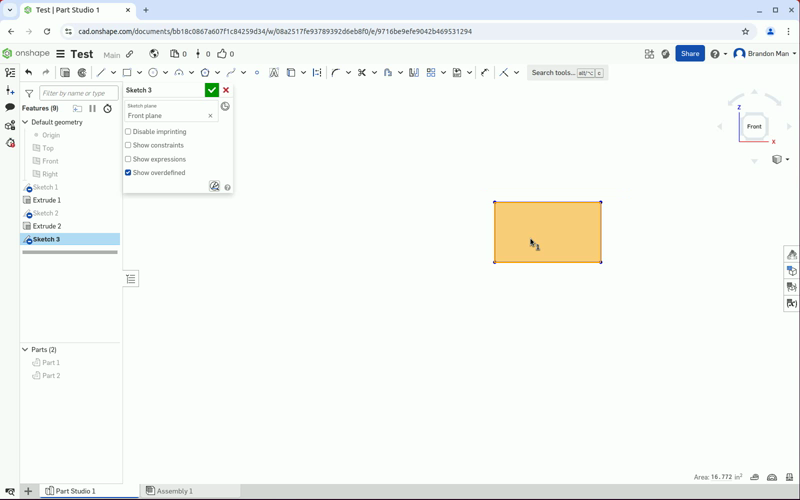
scroll(-6)
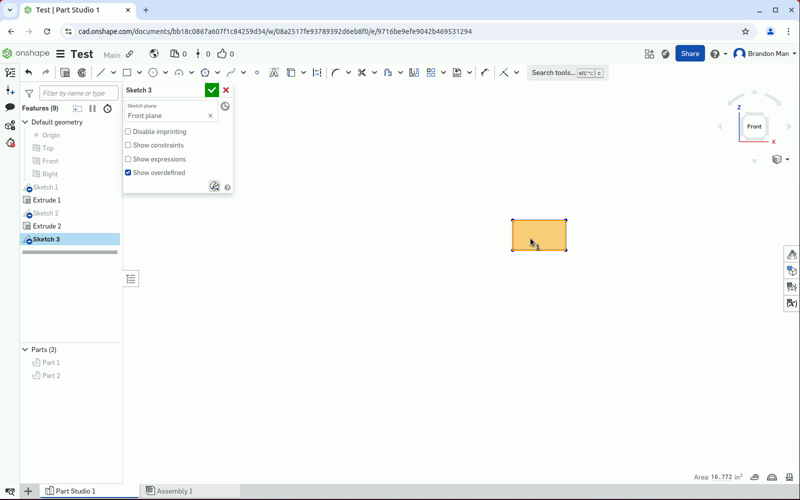
scroll(-6)
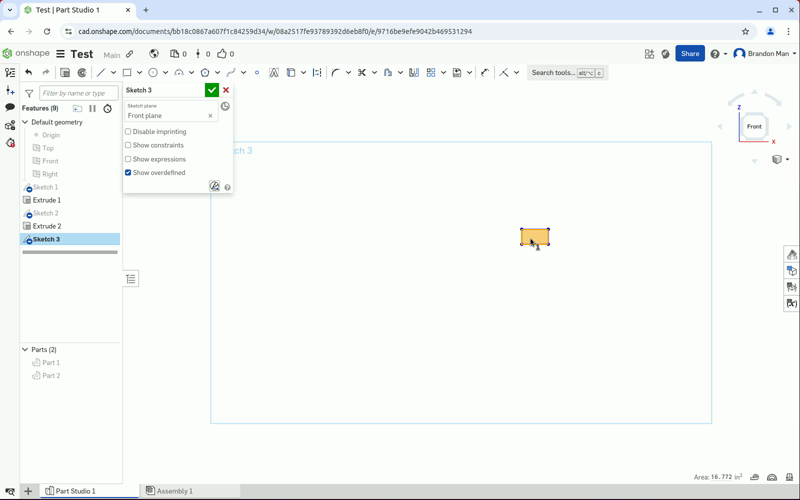
mouse_move(73, 352)
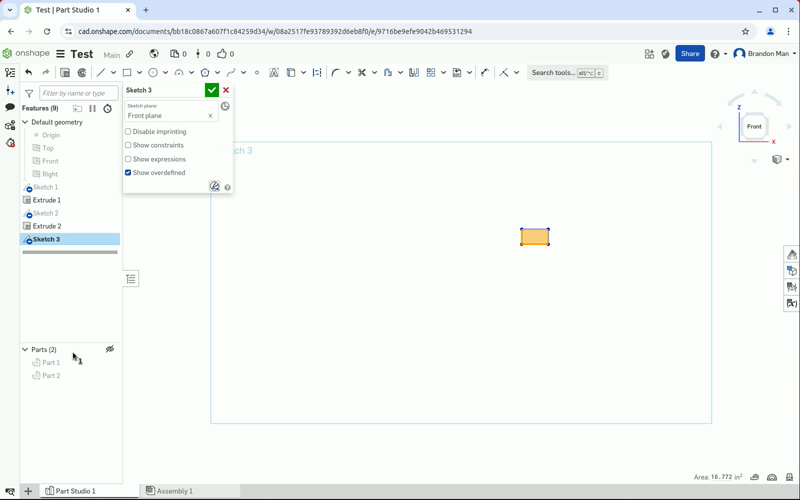
key(shift+y)
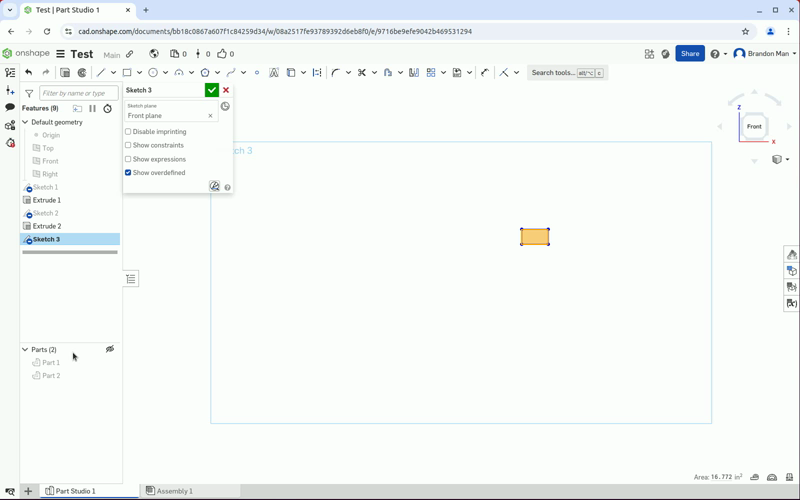
key(shift+e)
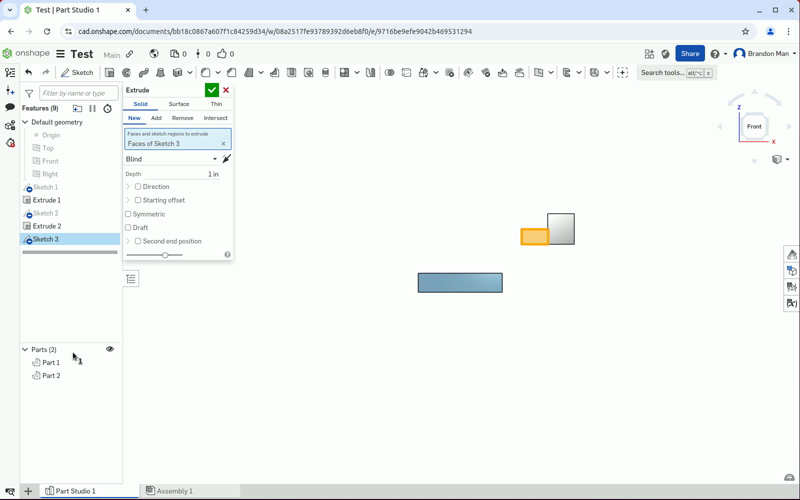
mouse_move(143, 106)
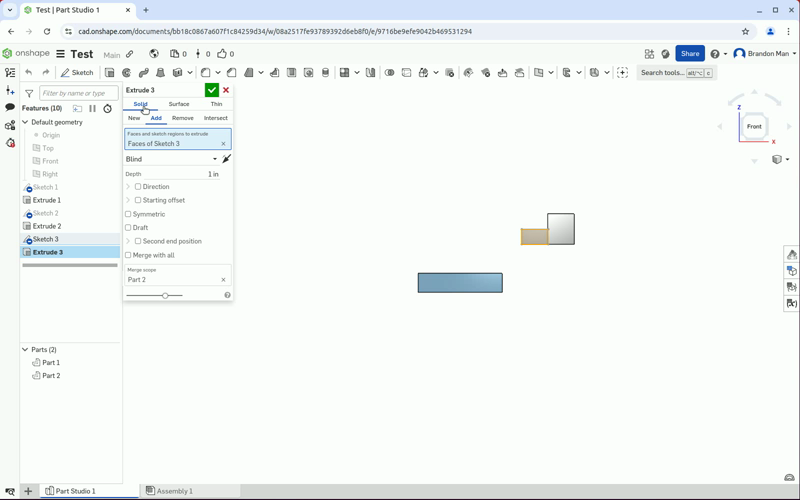
click(143, 106)
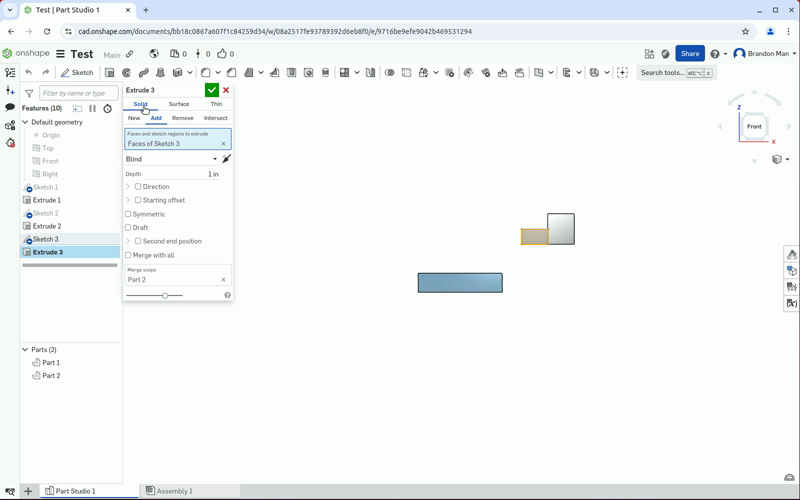
mouse_move(137, 120)
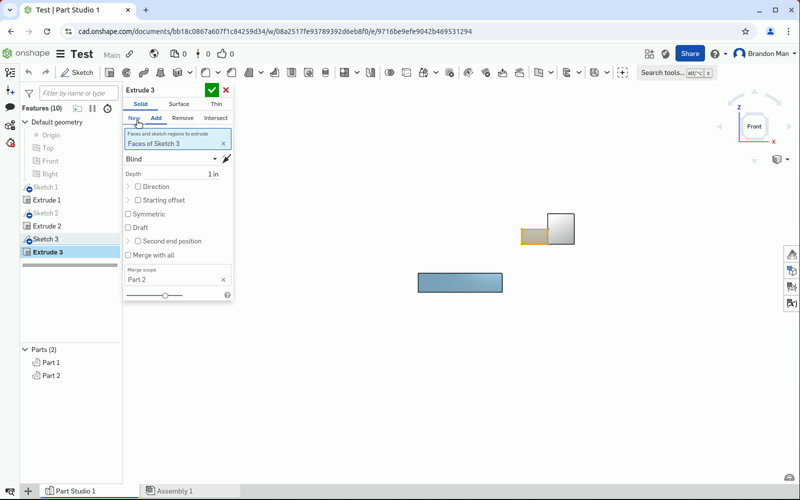
click(137, 120)
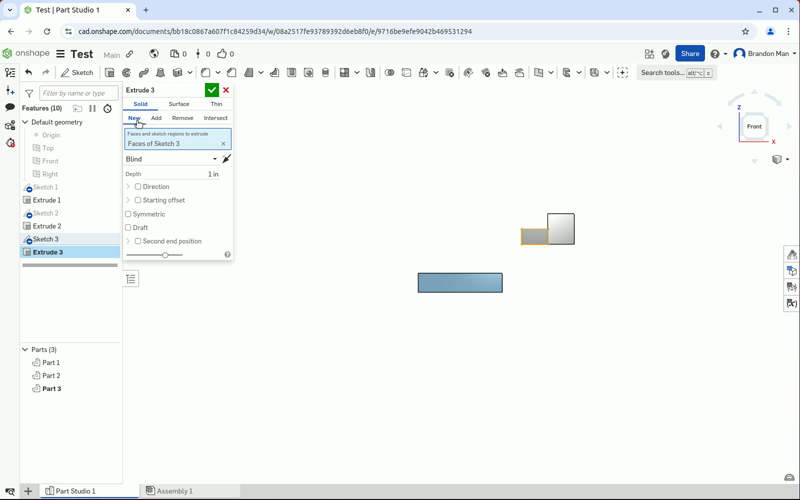
key(tab, 4)
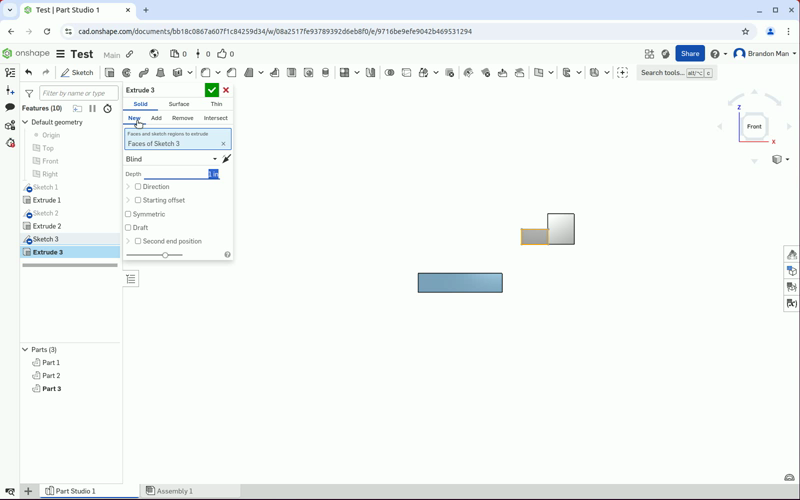
text(10.592)
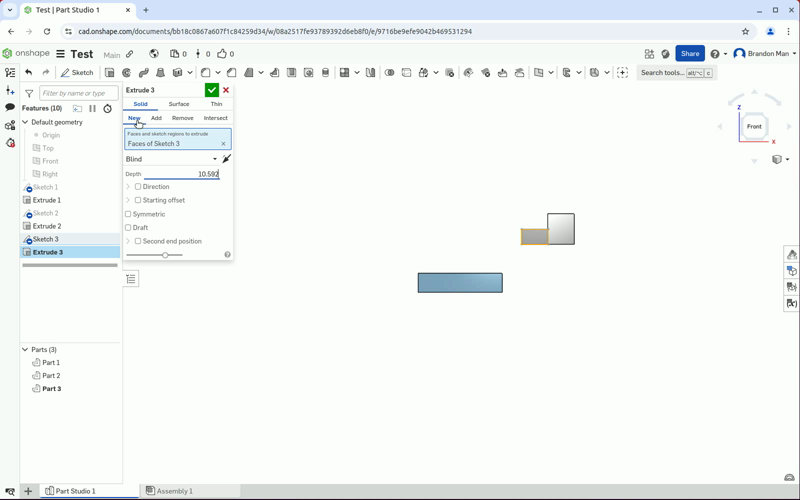
key(tab, 3)
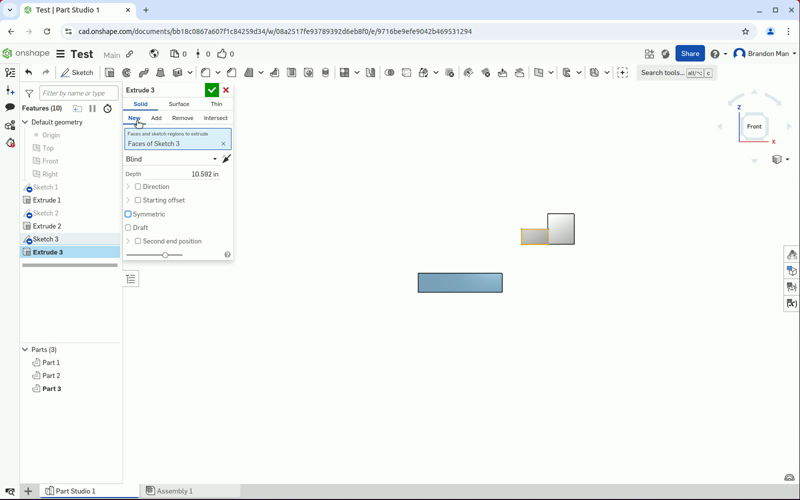
key(space)
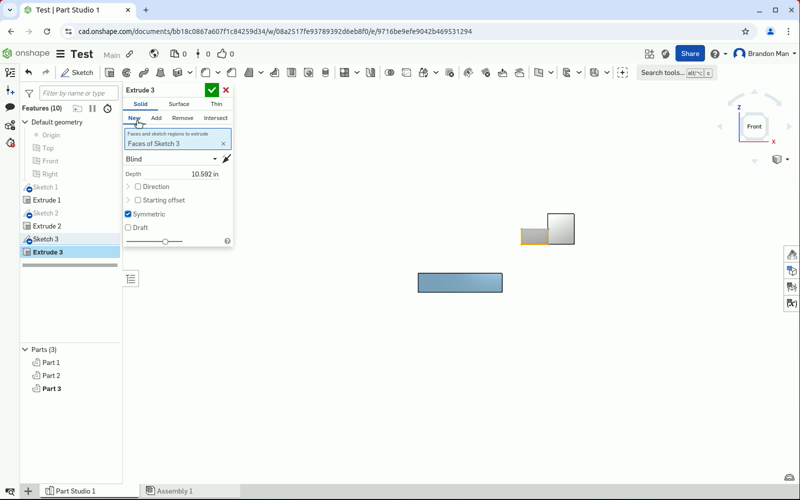
key(enter)
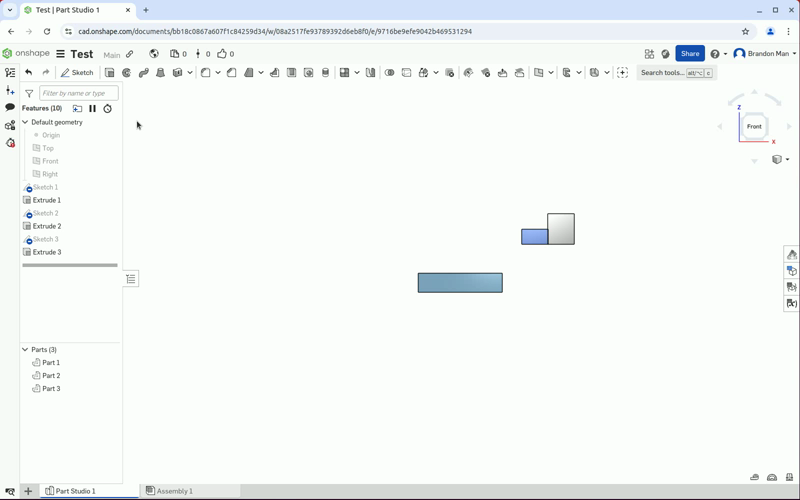
key(shift+h)
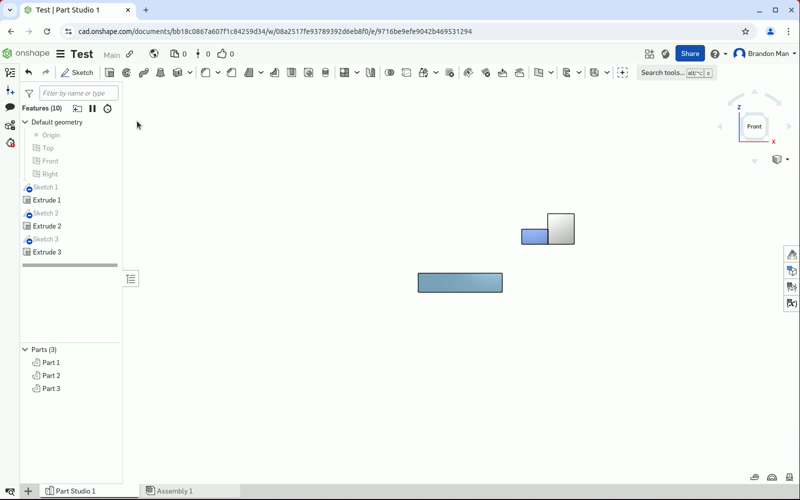
key(shift+h)
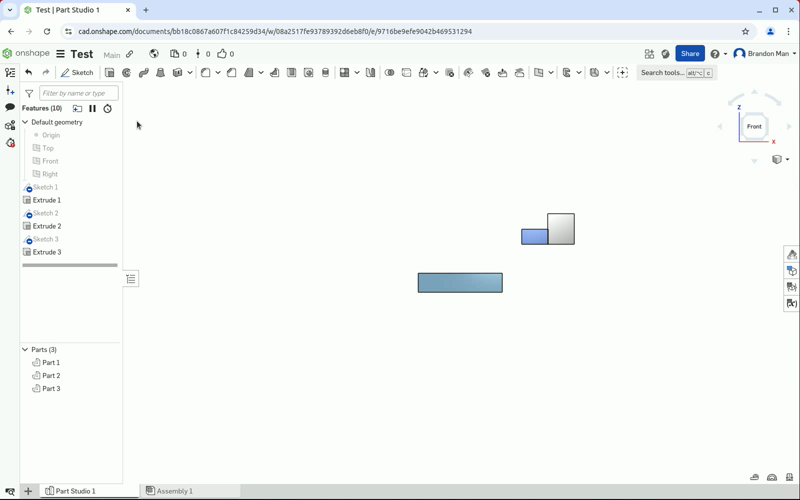
mouse_move(73, 189)
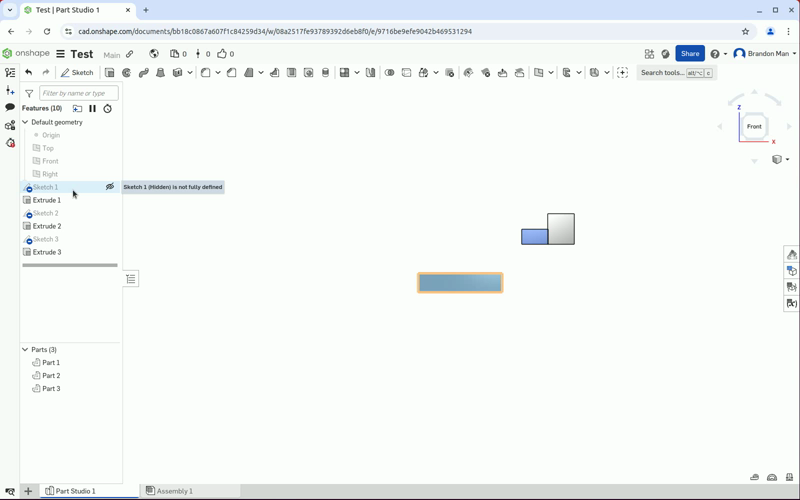
click(73, 189)
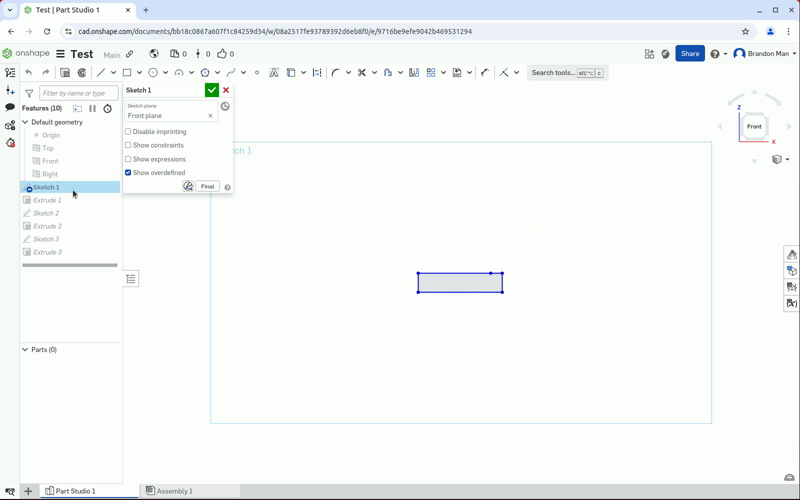
mouse_move(229, 92)
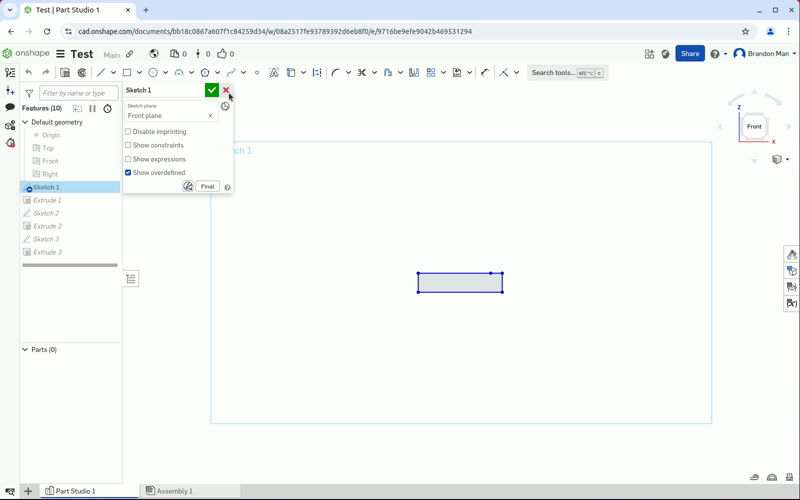
click(229, 92)
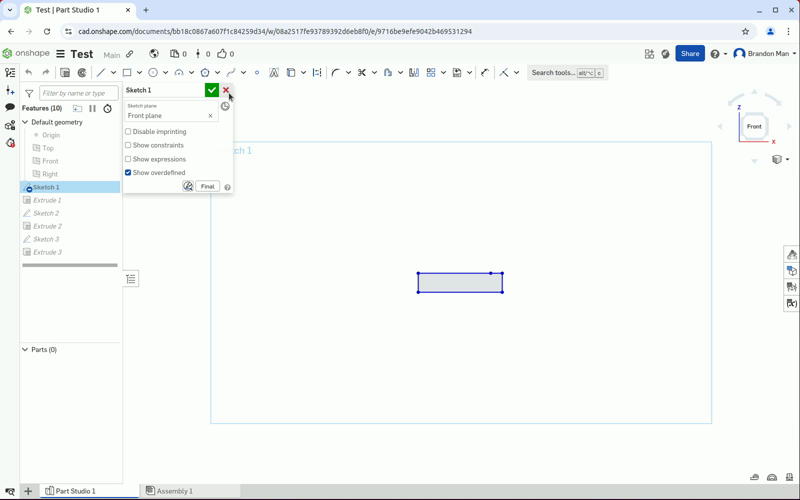
key(shift+s)
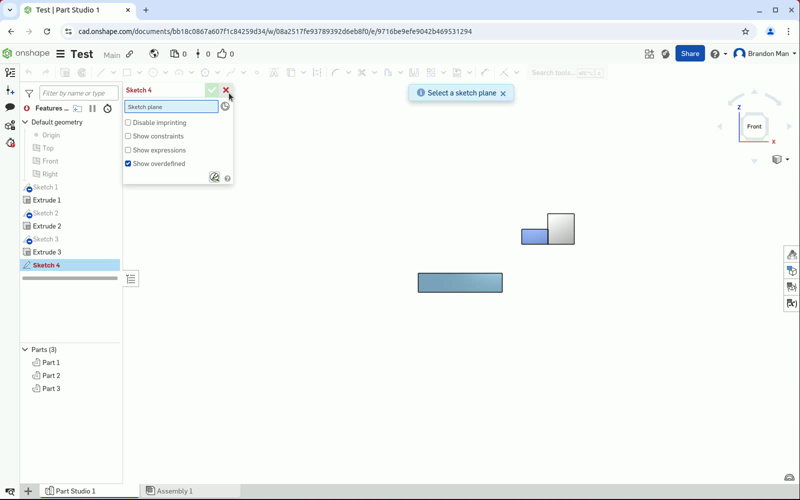
mouse_move(73, 163)
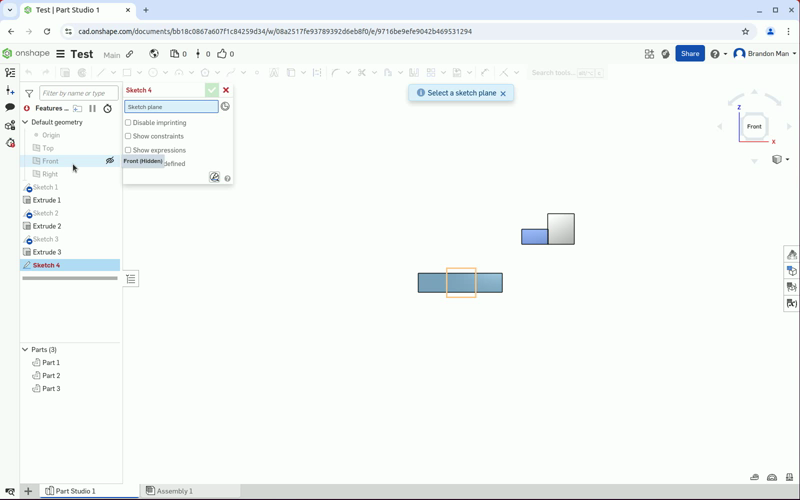
click(73, 163)
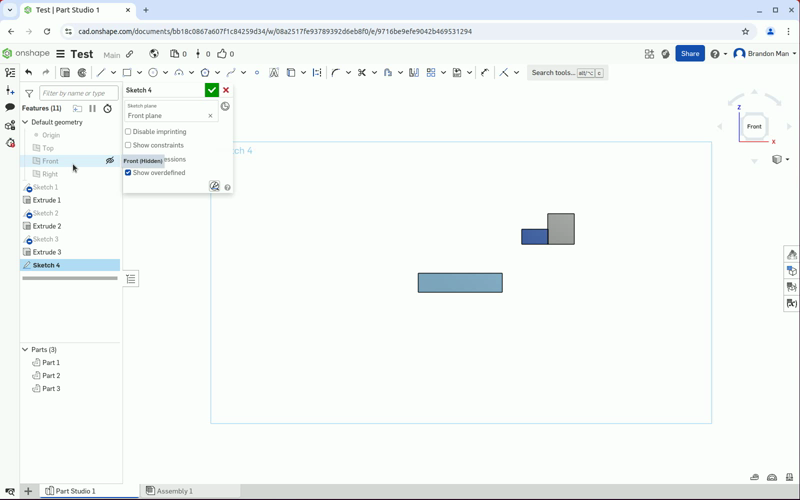
mouse_move(73, 352)
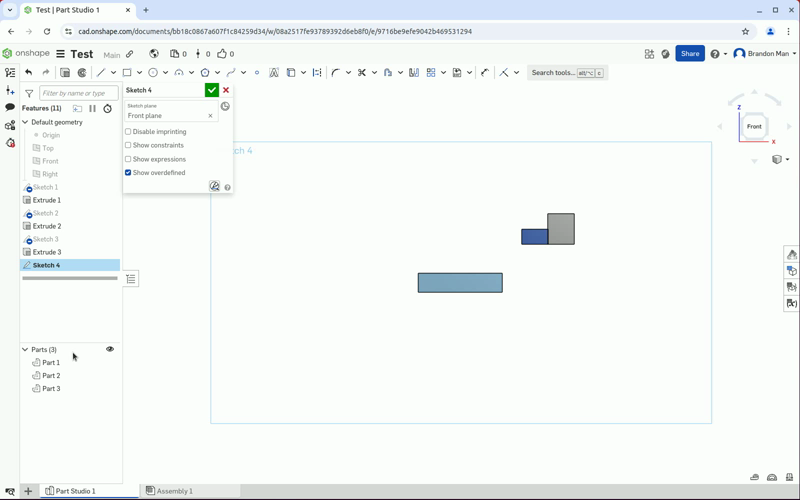
key(y)
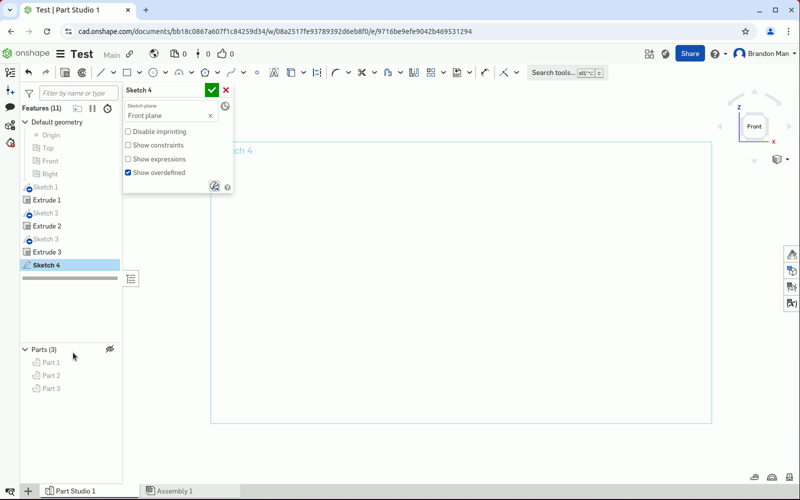
key(l)
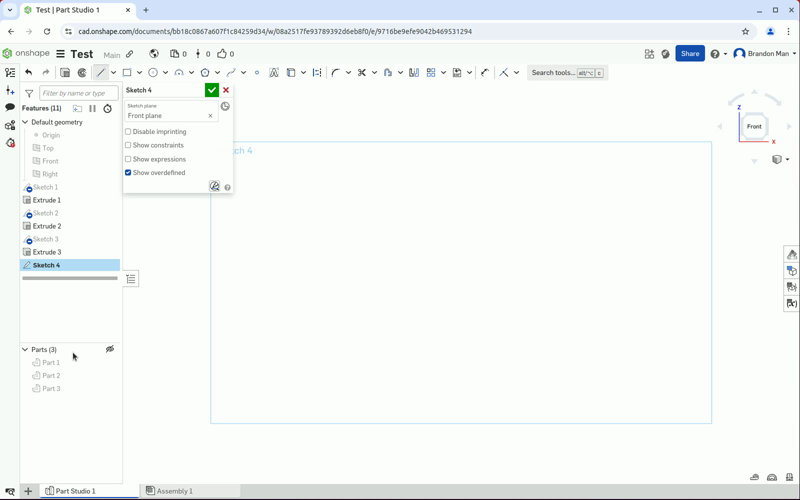
key_down(shift)
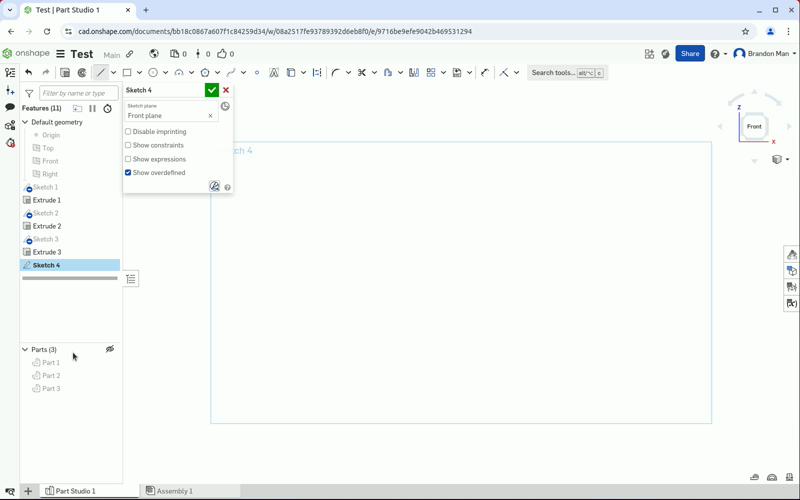
mouse_move(521, 230)
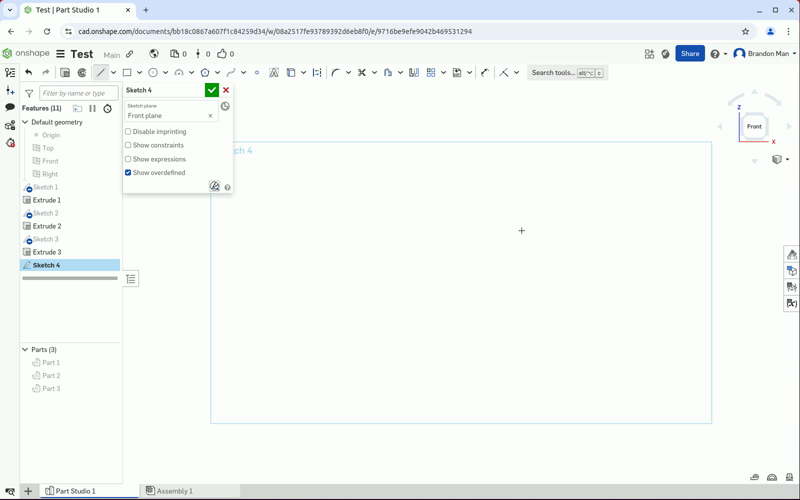
click(521, 230)
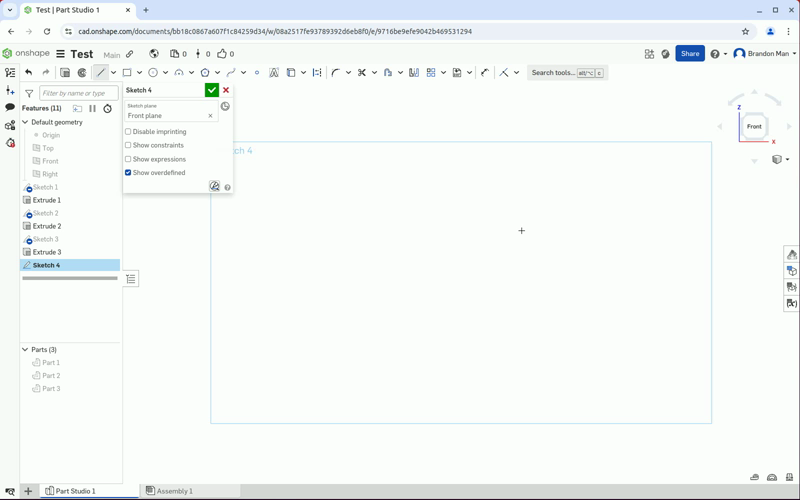
key_up(shift)
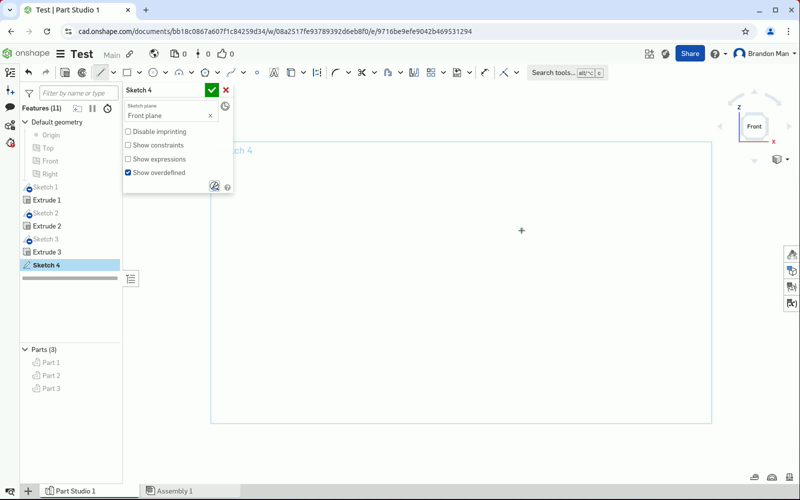
key_down(shift)
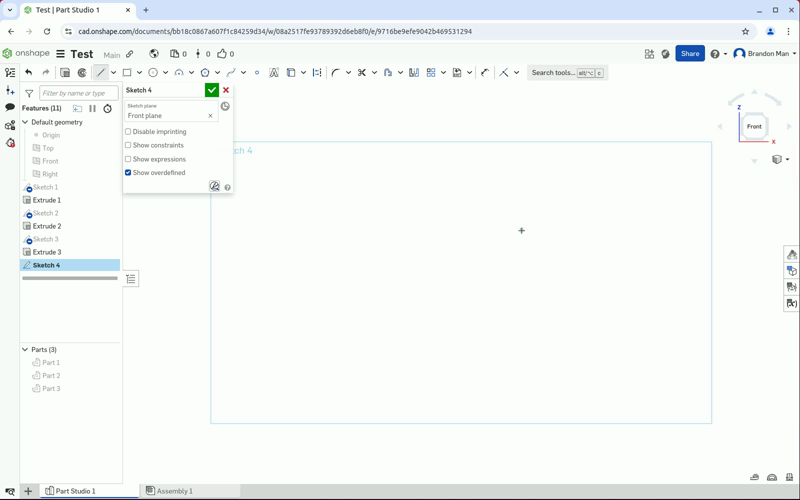
mouse_move(551, 230)
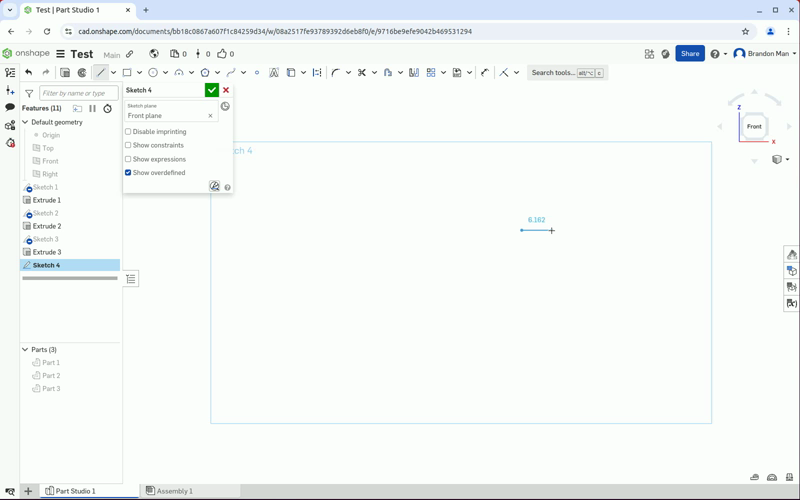
mouse_move(548, 230)
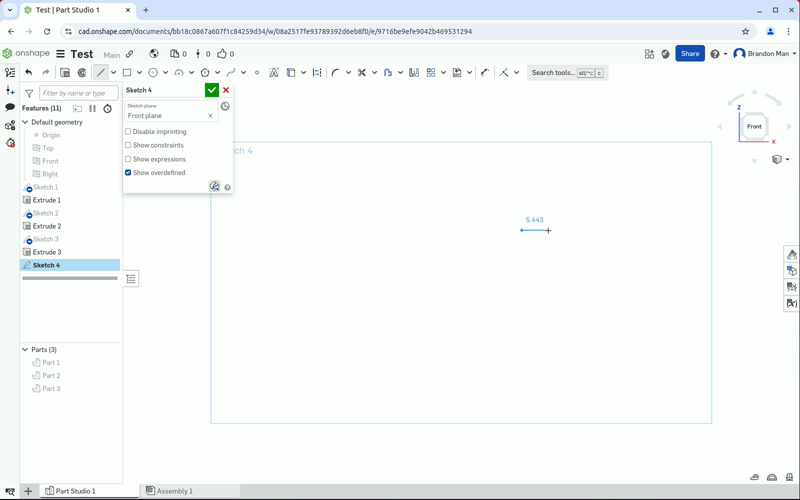
click(548, 230)
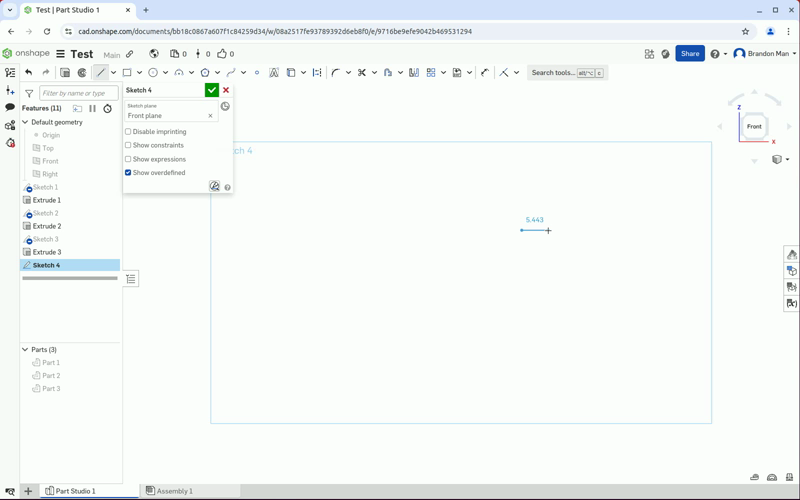
key_up(shift)
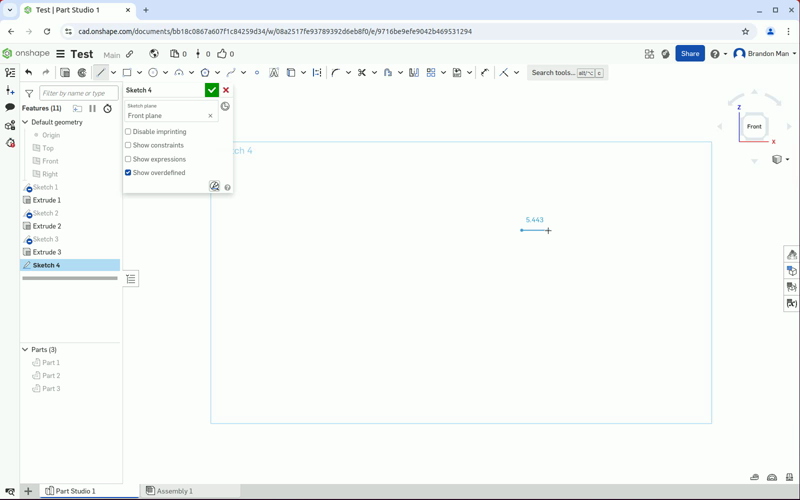
key_down(shift)
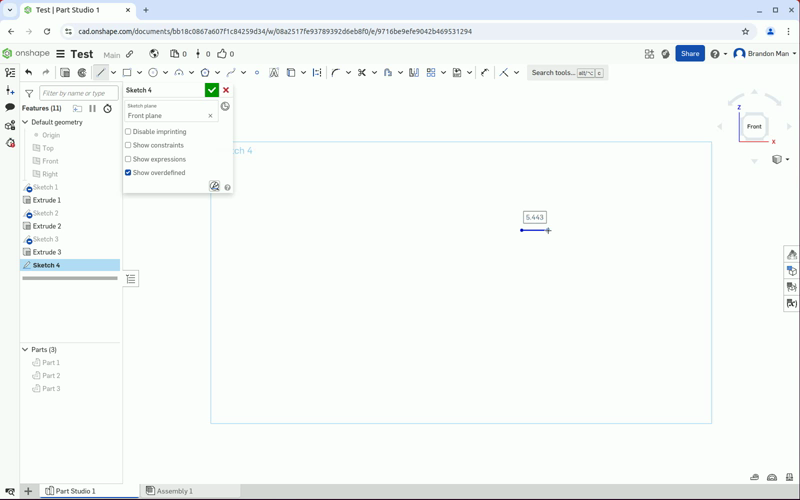
mouse_move(578, 230)
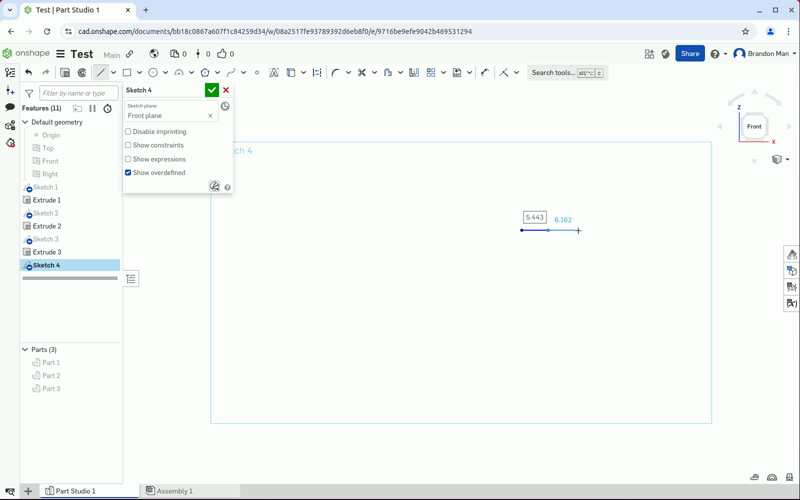
mouse_move(548, 218)
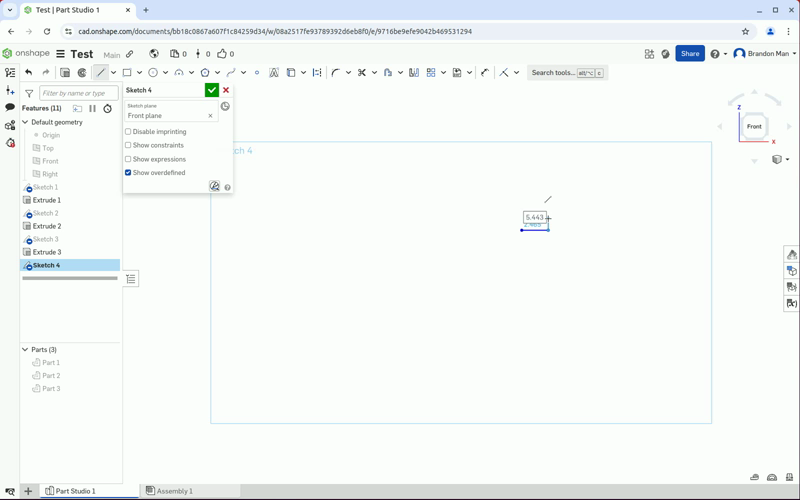
click(548, 218)
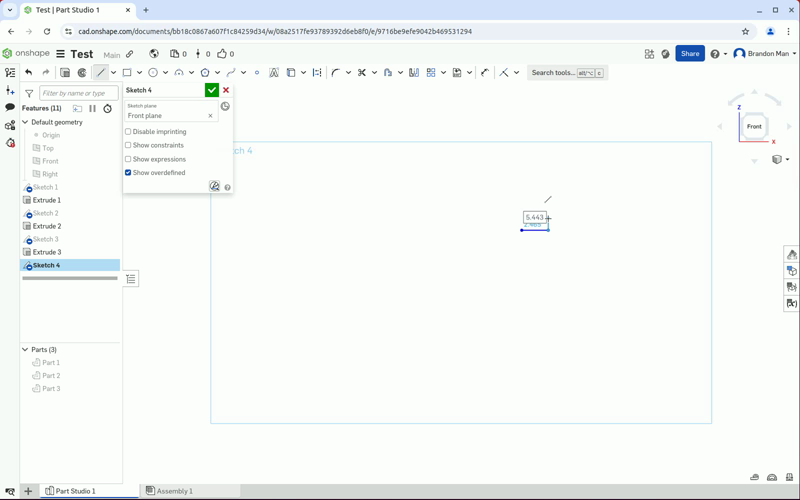
key_up(shift)
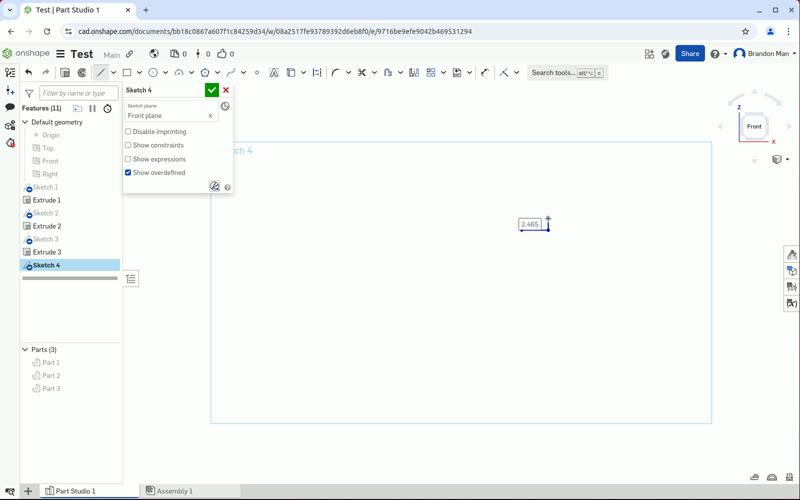
key_down(shift)
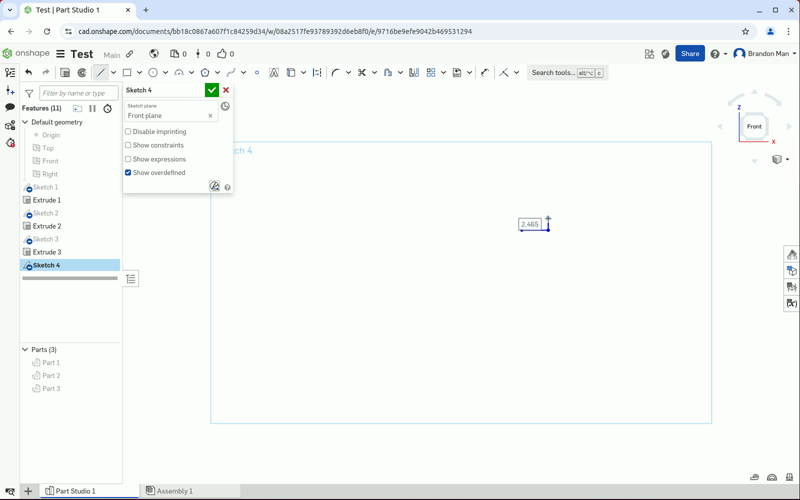
mouse_move(578, 218)
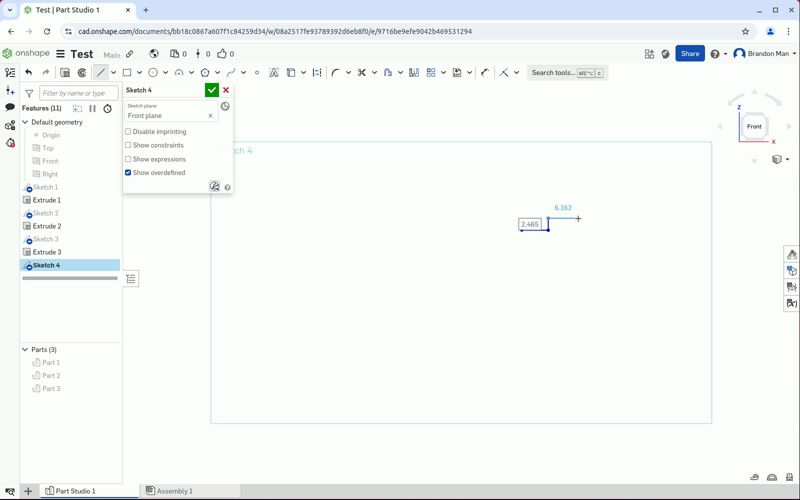
mouse_move(521, 218)
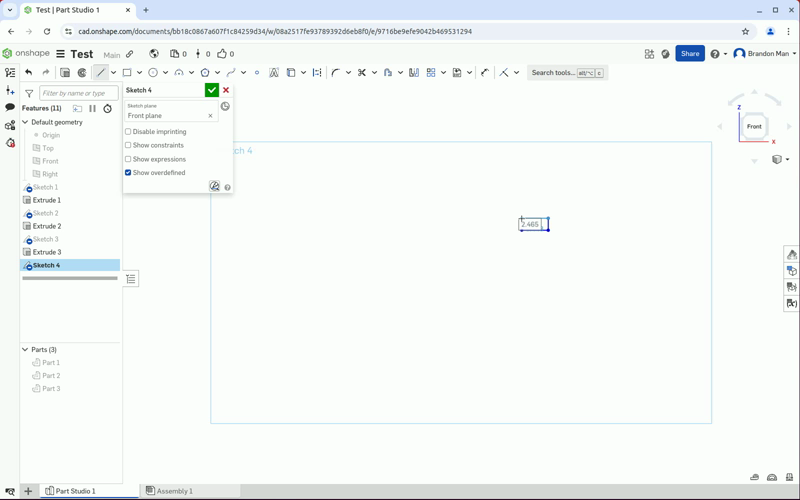
click(521, 218)
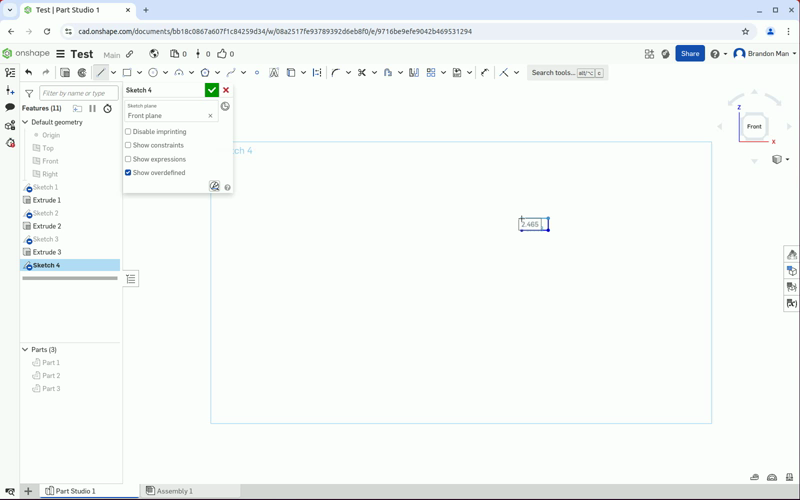
key_up(shift)
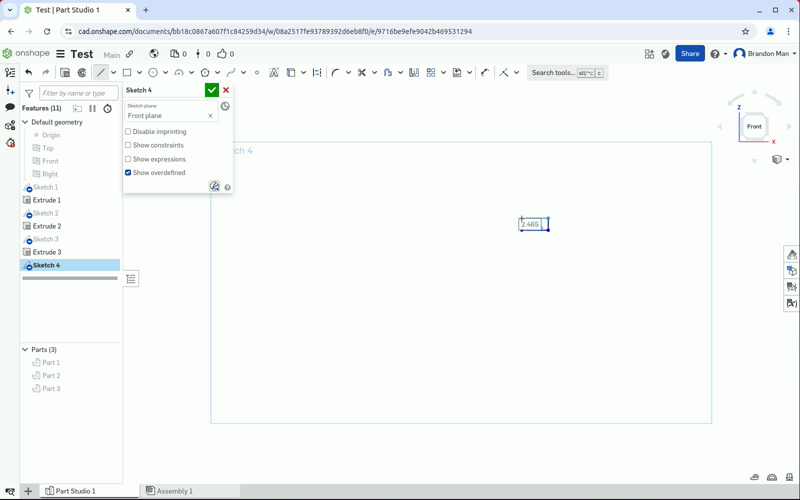
mouse_move(551, 218)
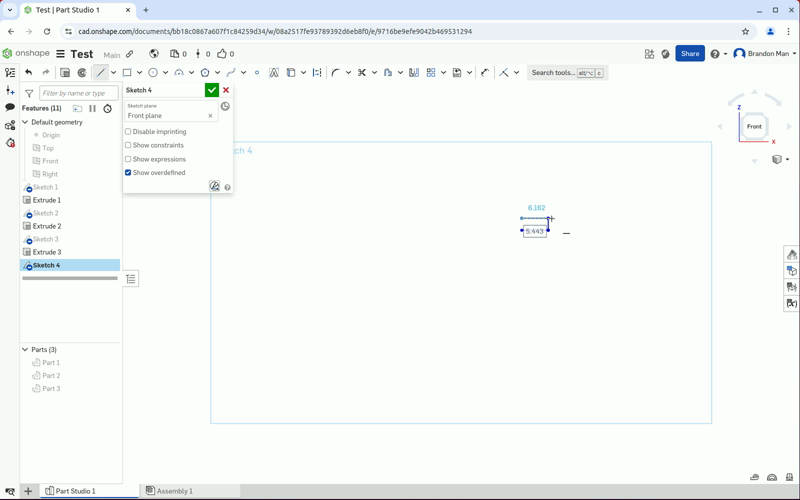
key_down(shift)
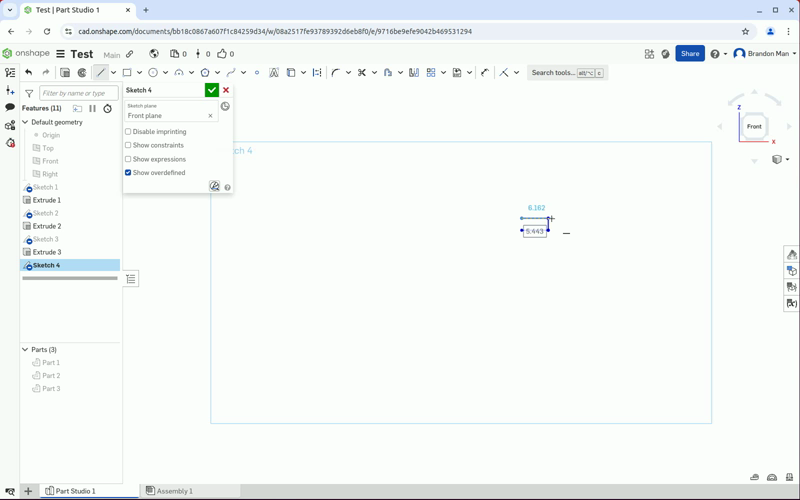
mouse_move(521, 230)
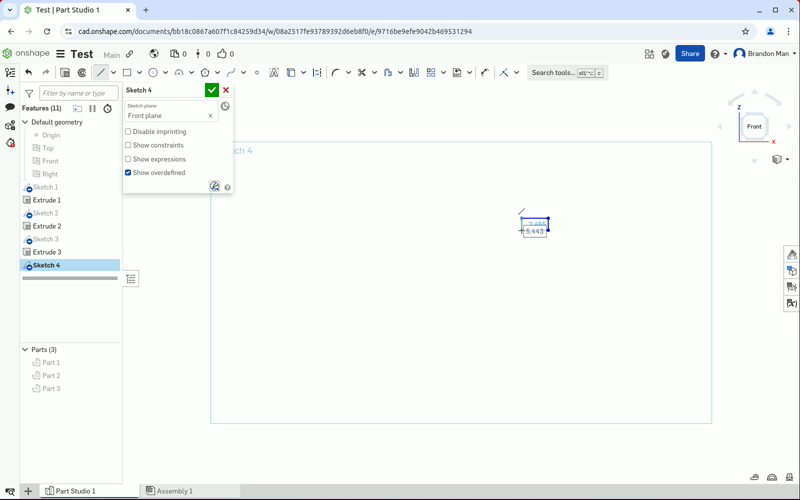
key_up(shift)
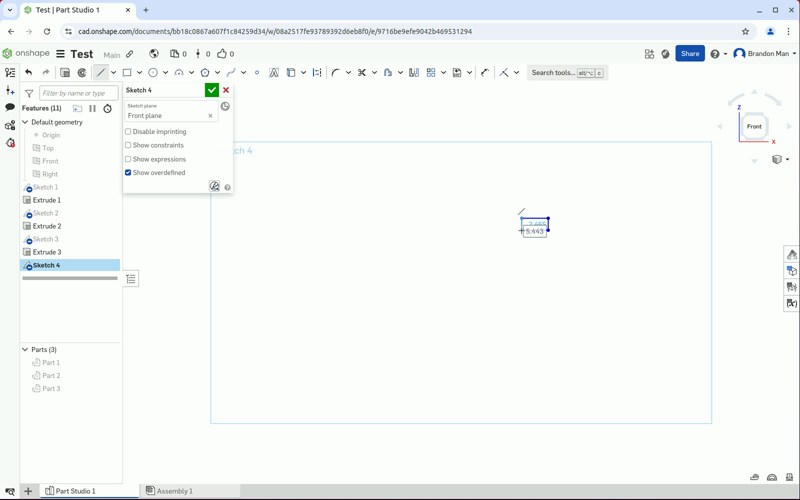
click(521, 230)
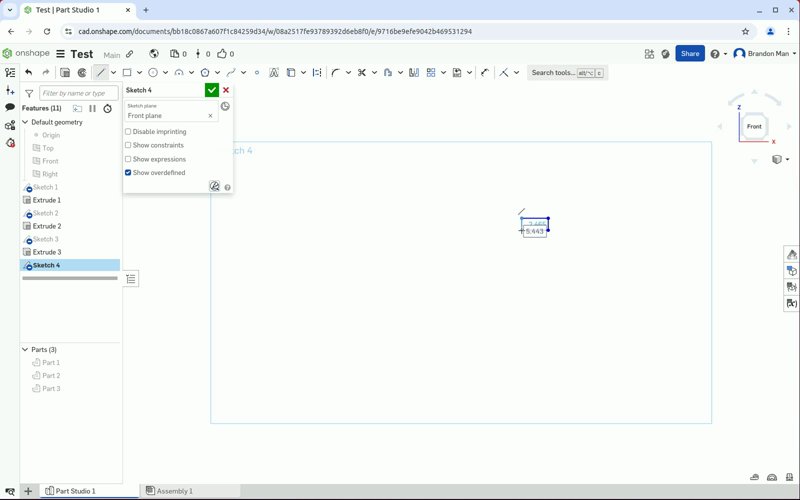
key(esc)
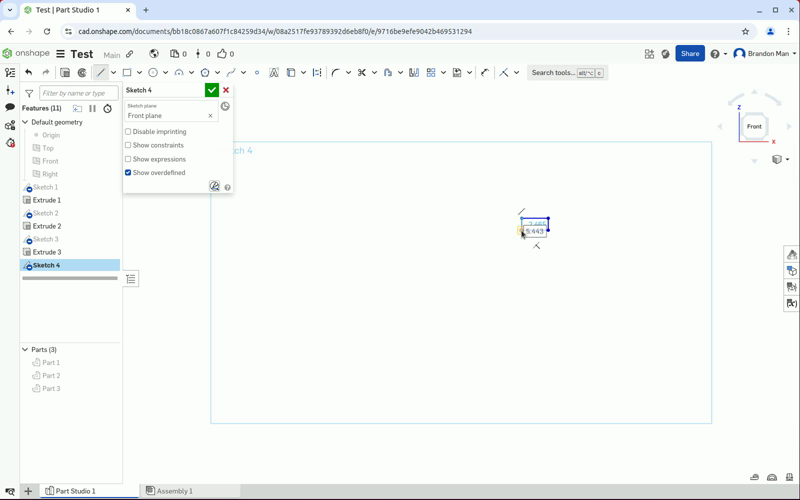
mouse_move(523, 225)
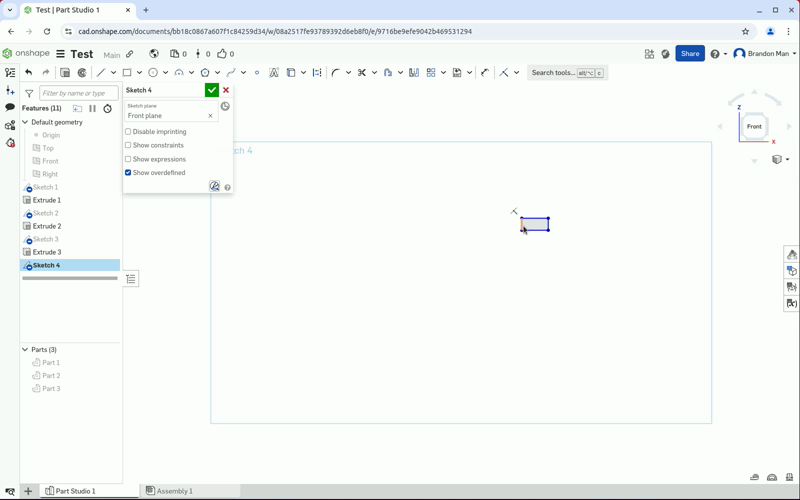
scroll(6)
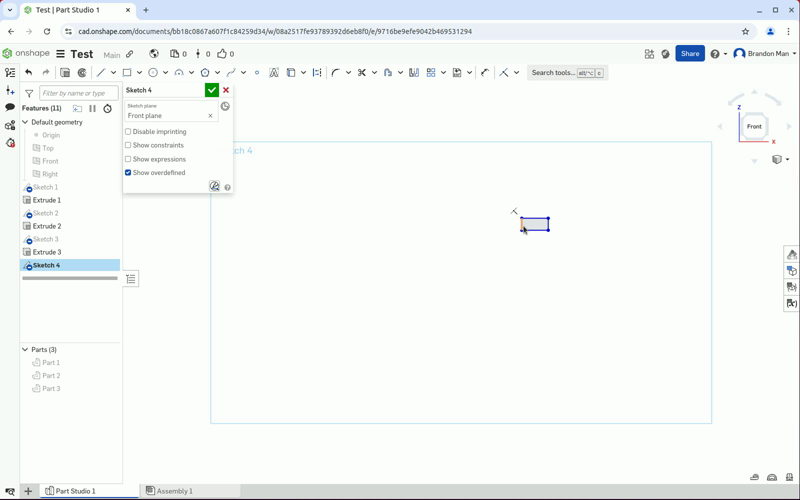
scroll(6)
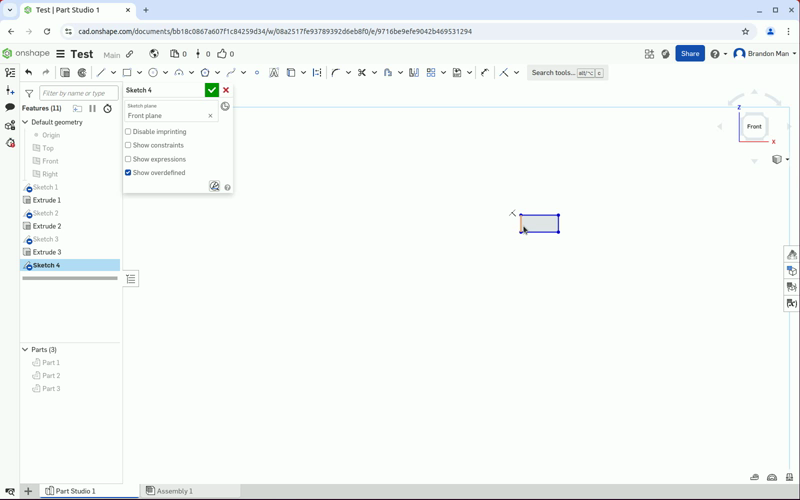
scroll(6)
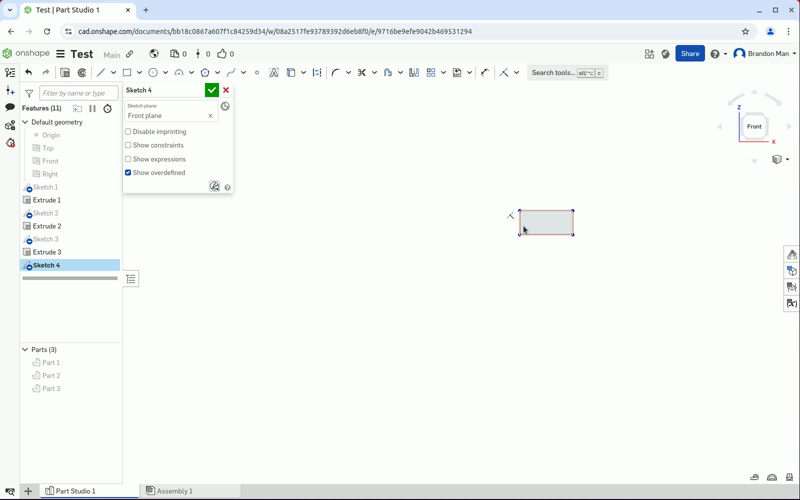
scroll(6)
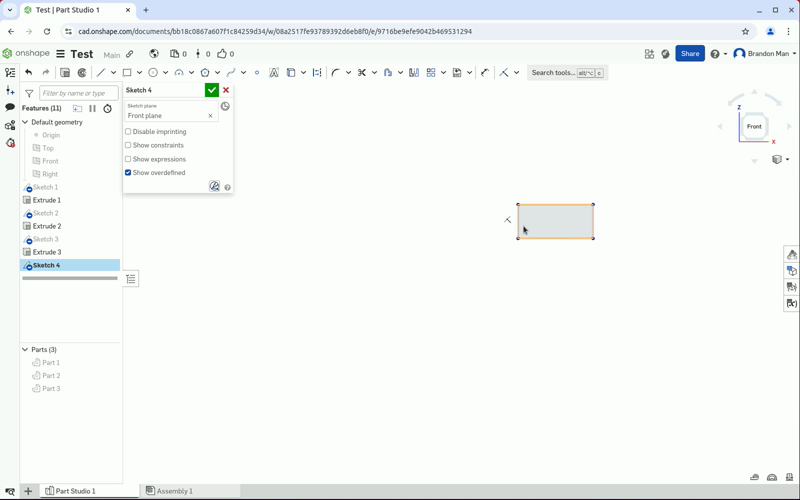
scroll(6)
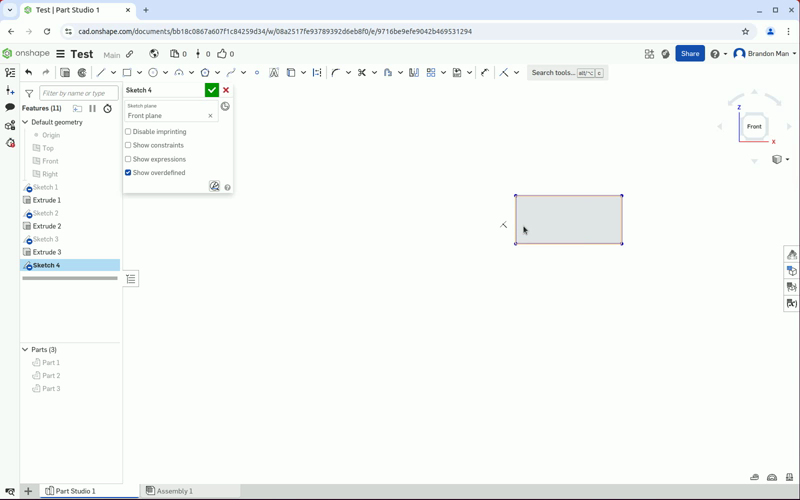
scroll(6)
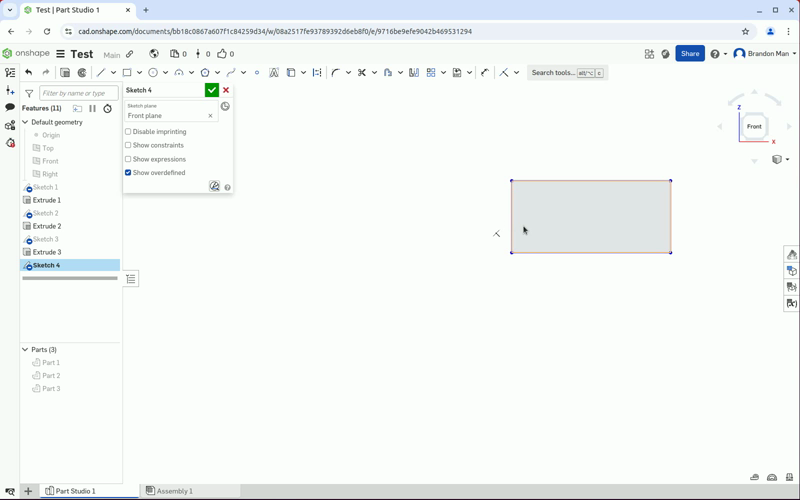
scroll(6)
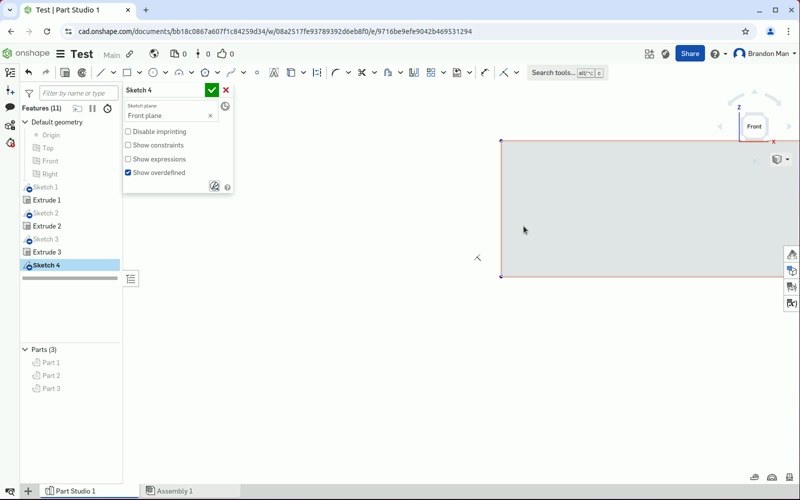
click(523, 225)
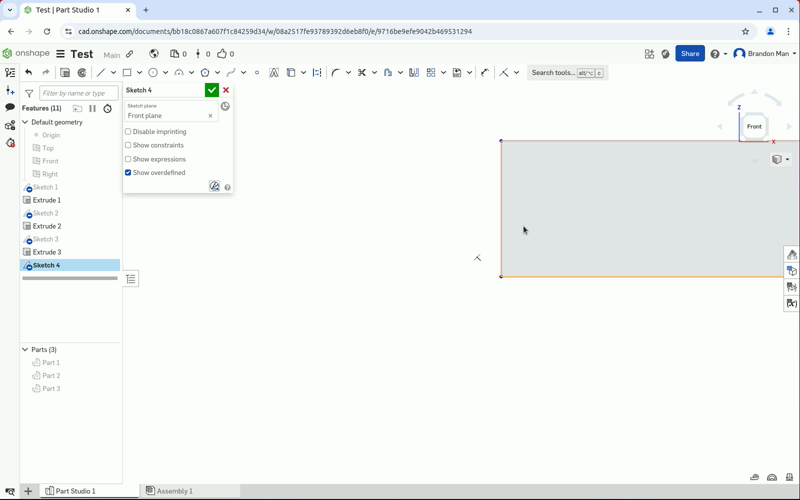
scroll(-6)
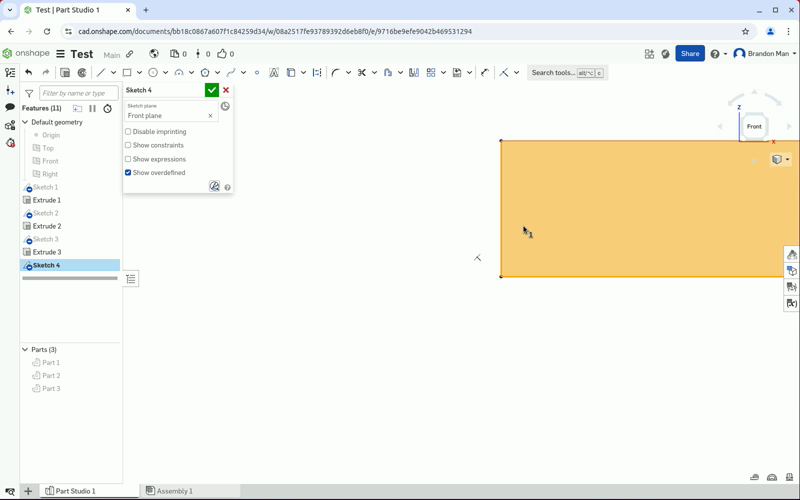
scroll(-6)
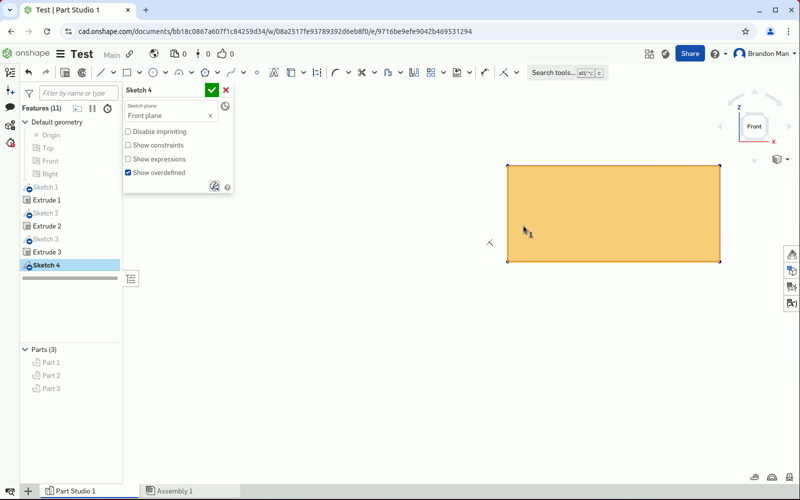
scroll(-6)
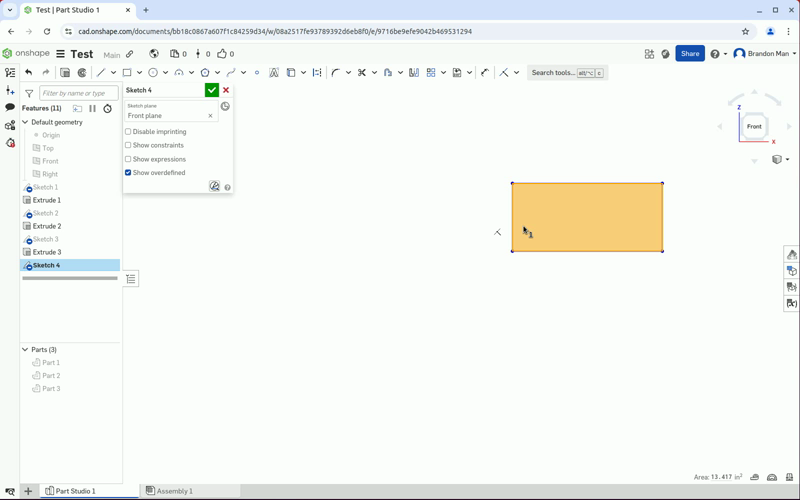
scroll(-6)
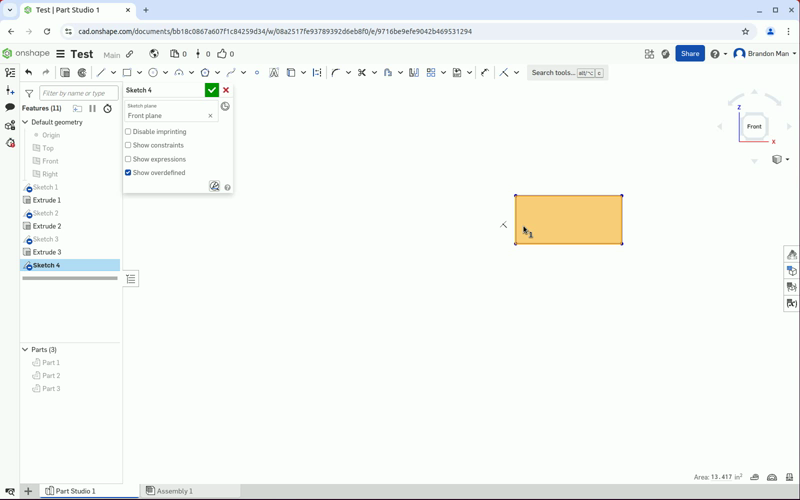
scroll(-6)
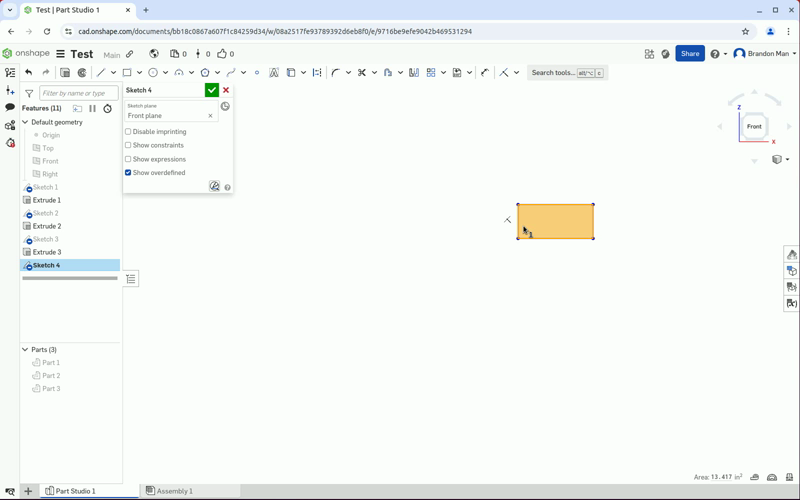
scroll(-6)
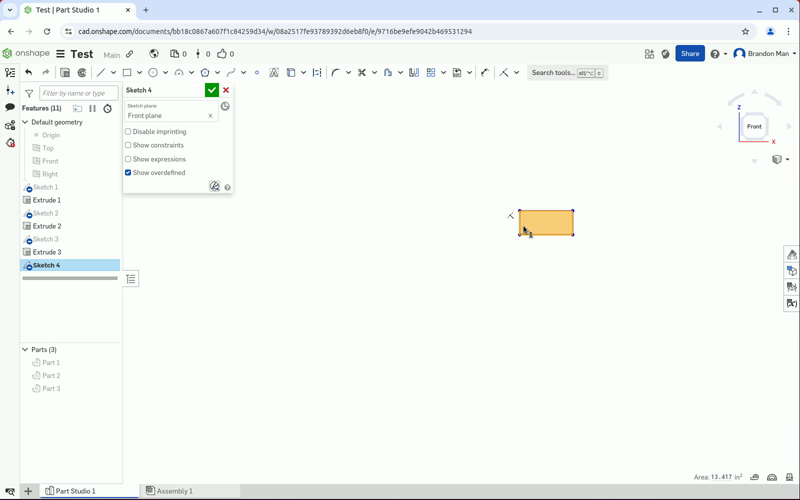
scroll(-6)
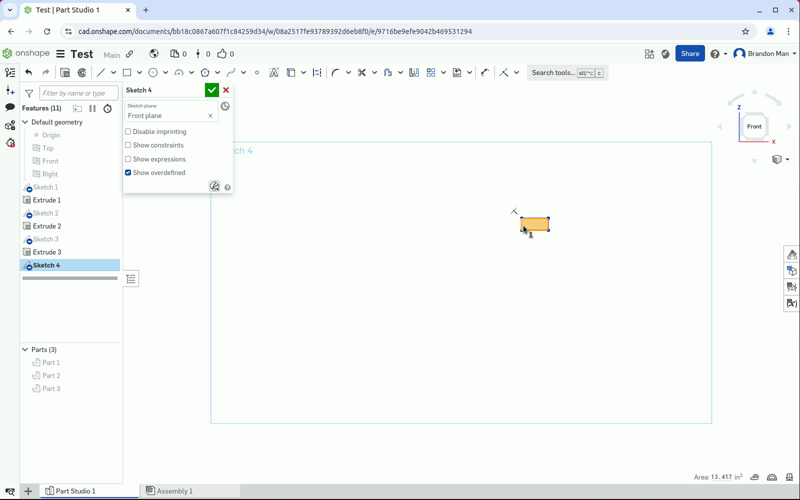
mouse_move(73, 352)
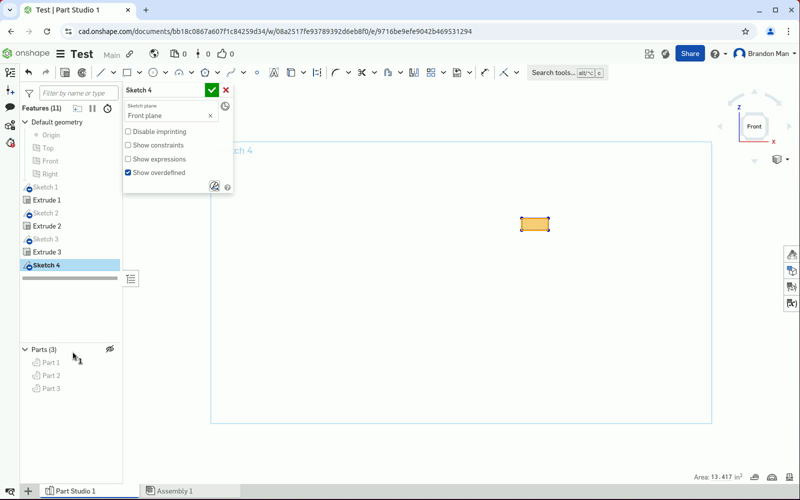
key(shift+y)
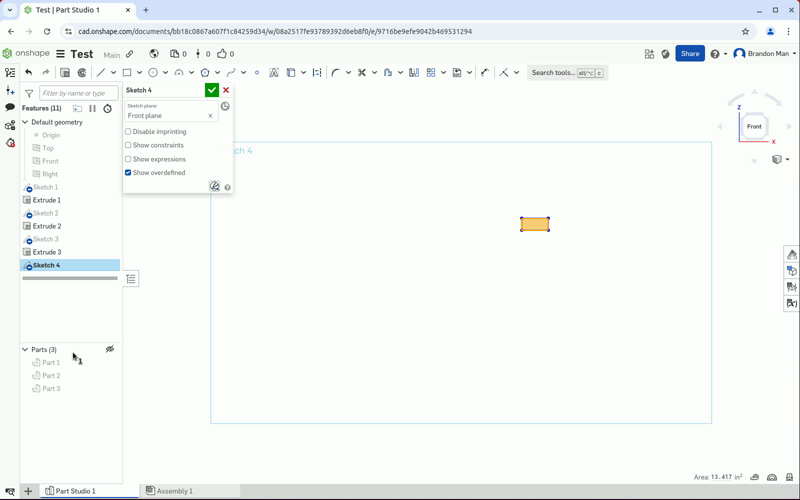
key(shift+e)
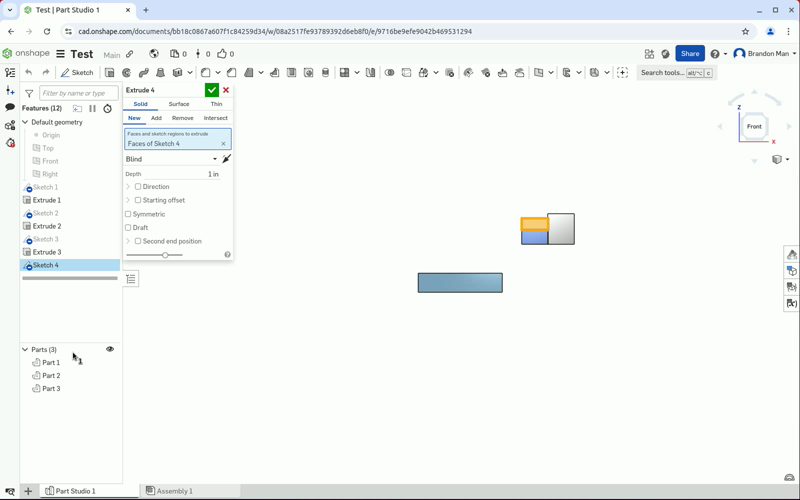
mouse_move(143, 106)
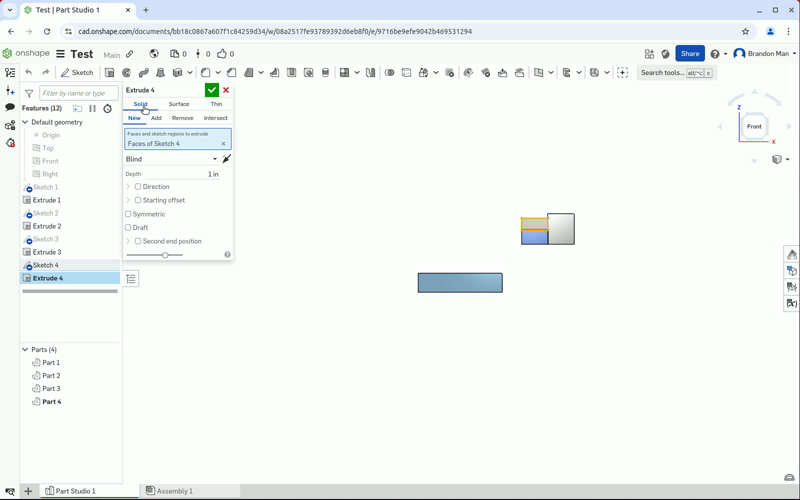
click(143, 106)
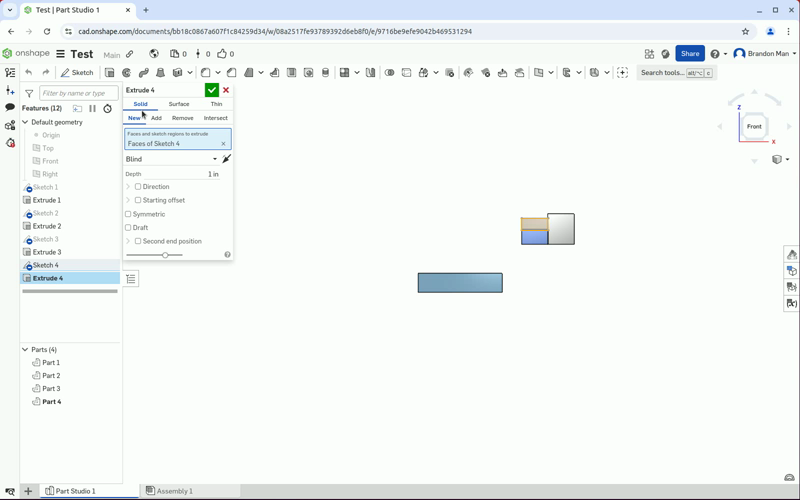
mouse_move(137, 120)
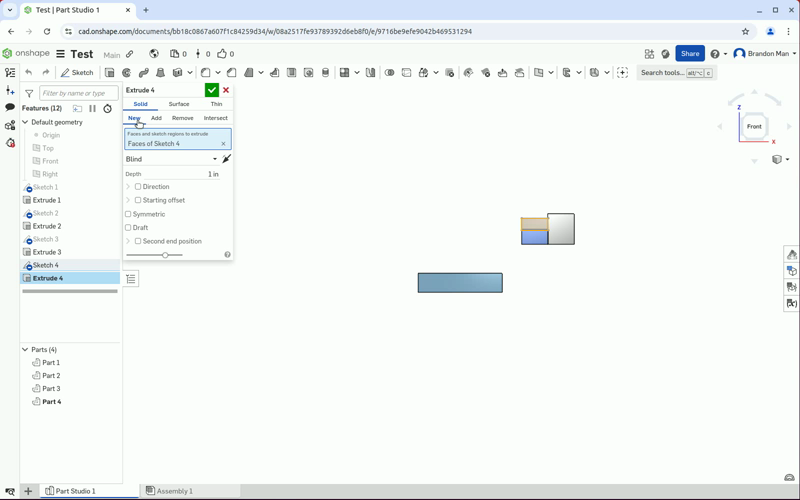
click(137, 120)
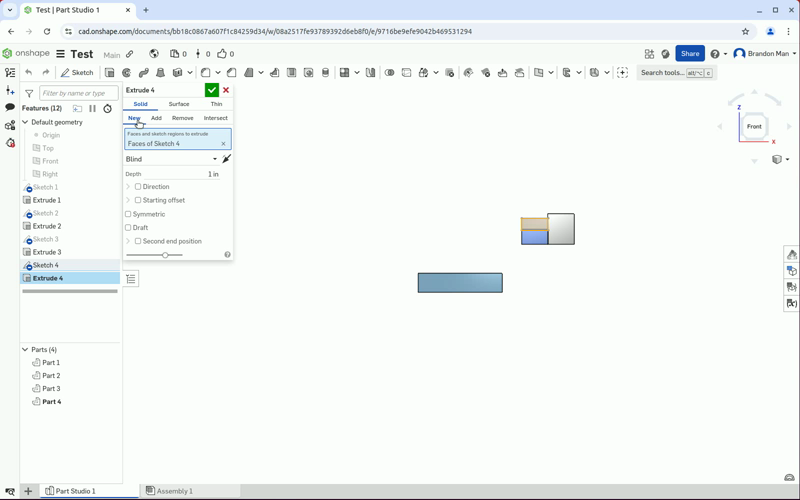
key(tab, 4)
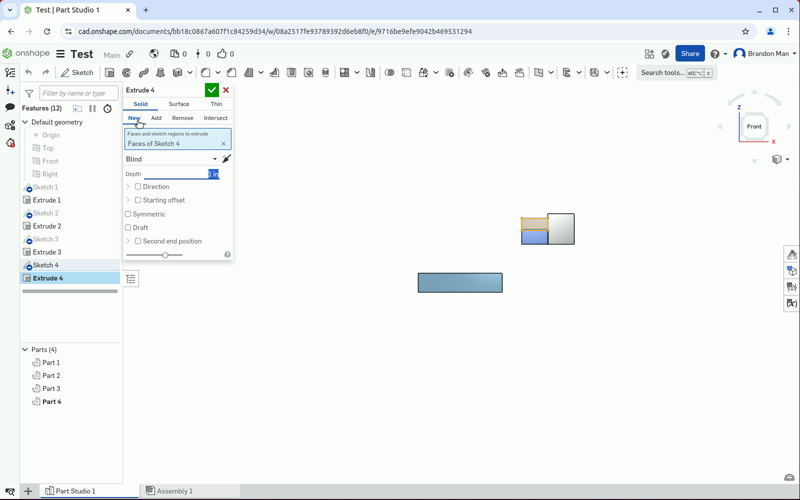
text(10.592)
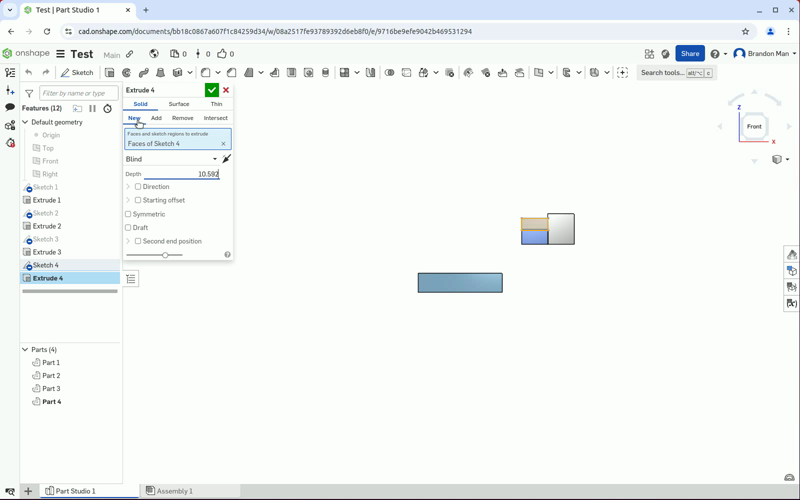
key(tab, 3)
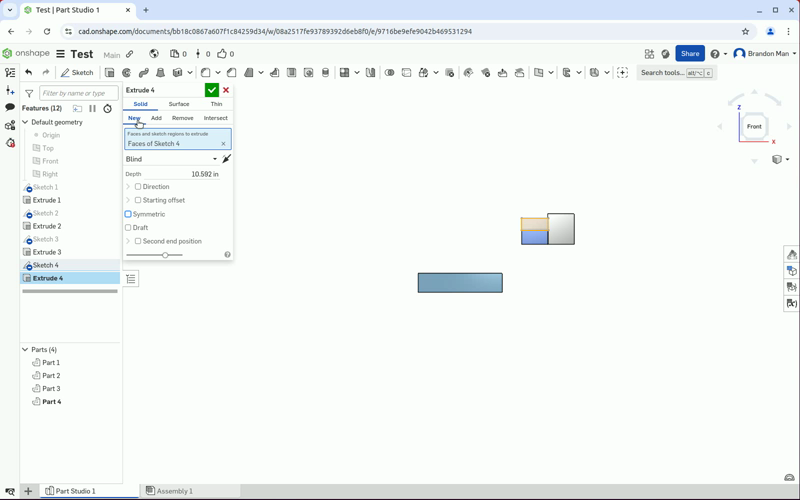
key(space)
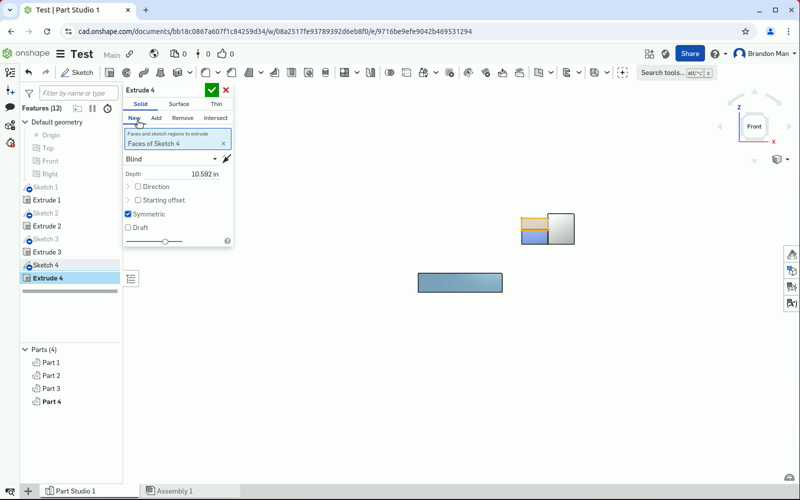
key(enter)
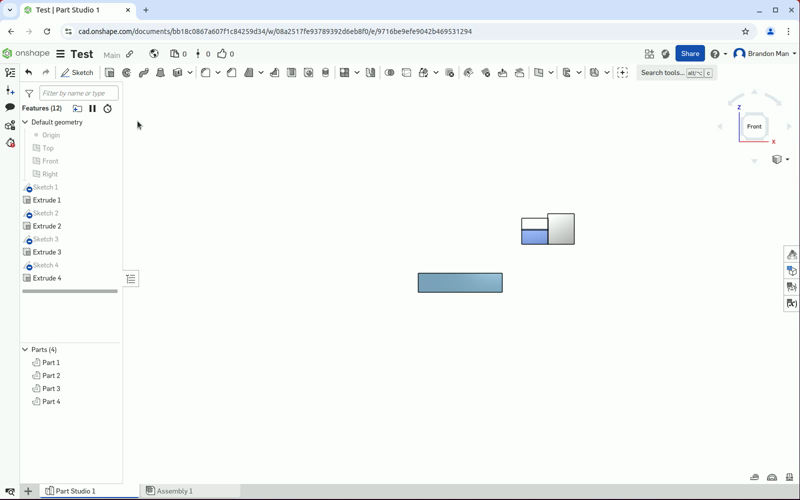
key(shift+h)
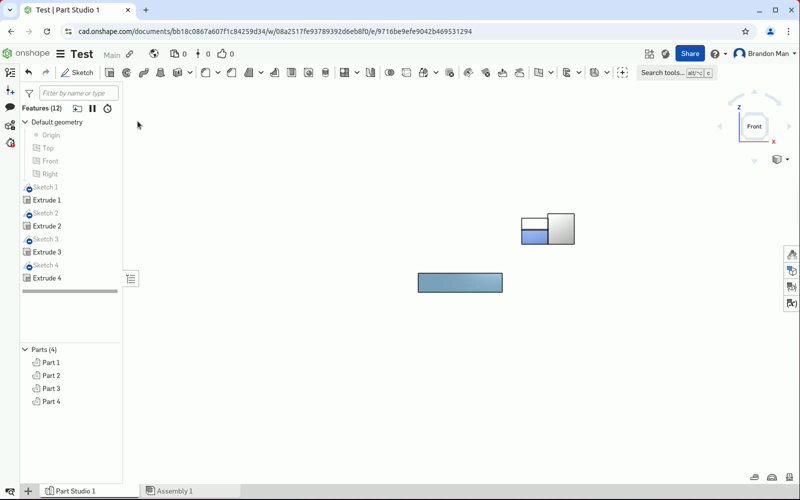
key(shift+h)
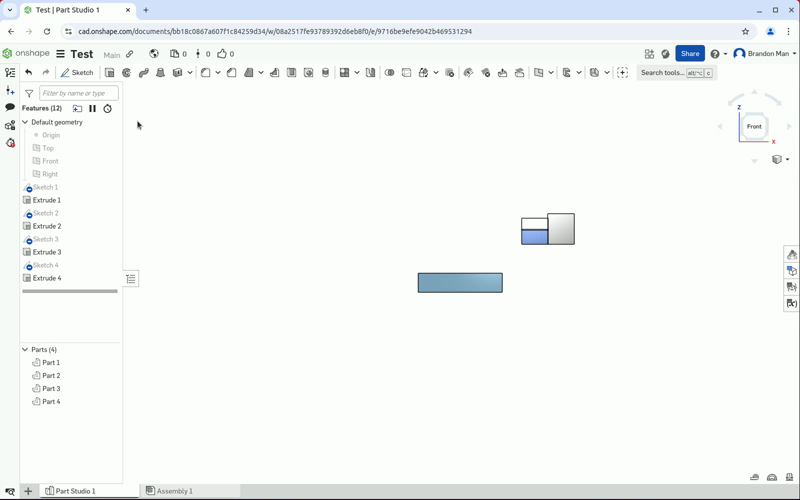
mouse_move(73, 189)
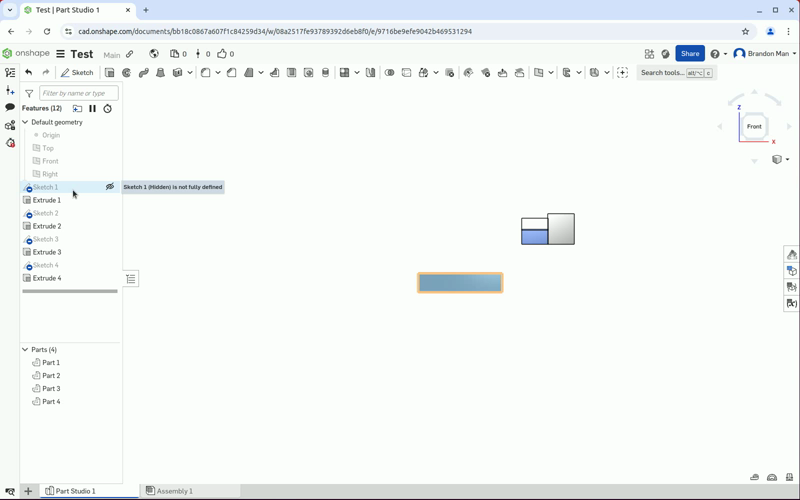
click(73, 189)
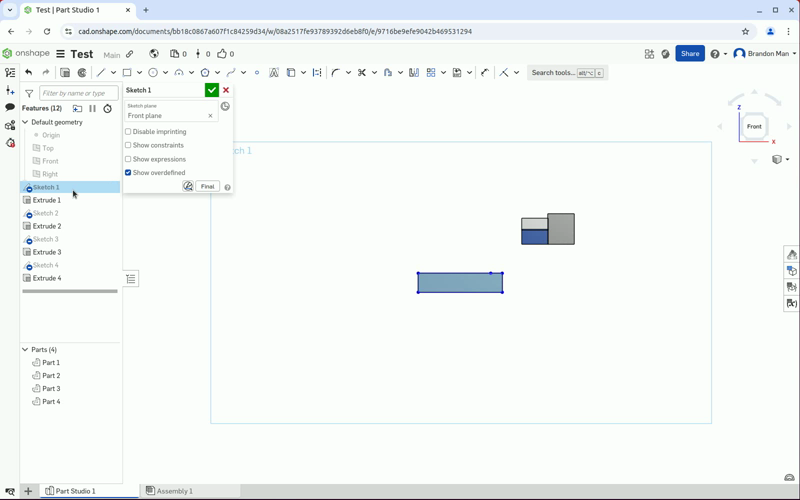
mouse_move(229, 92)
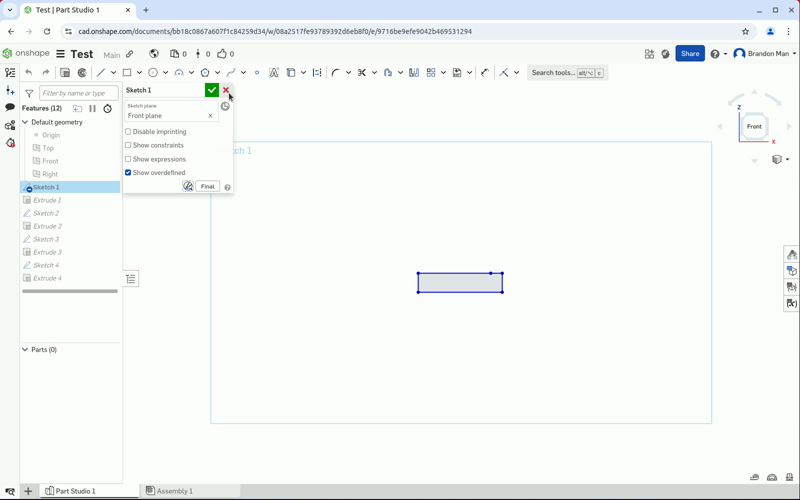
click(229, 92)
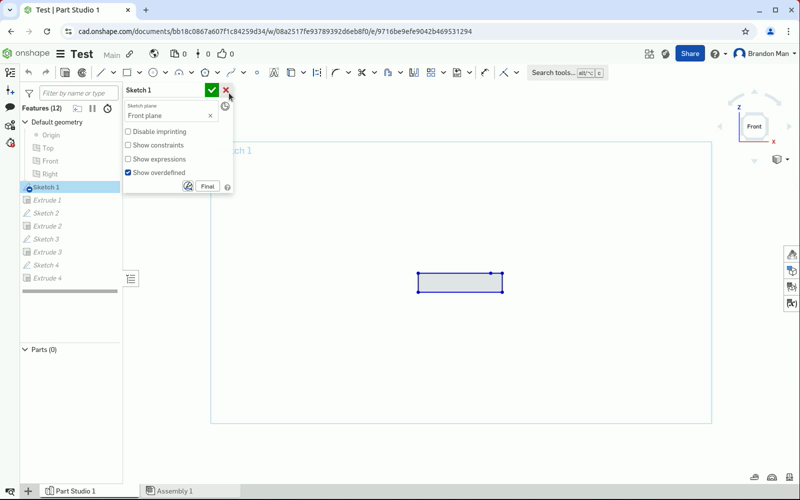
key(shift+s)
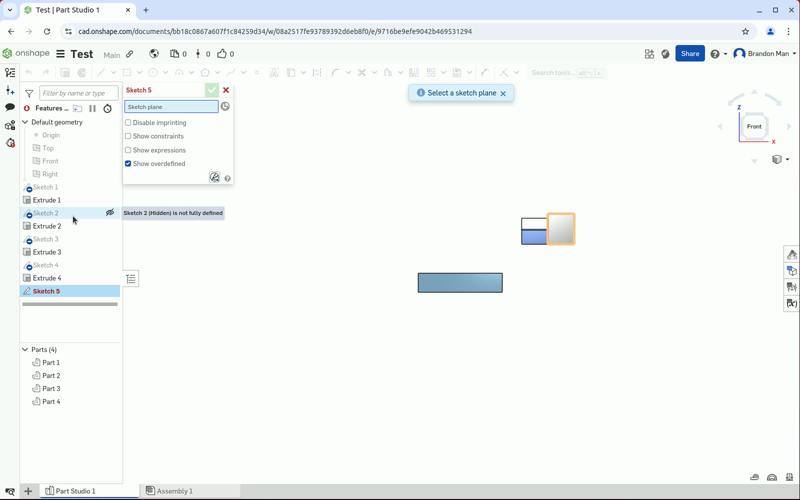
scroll(3)
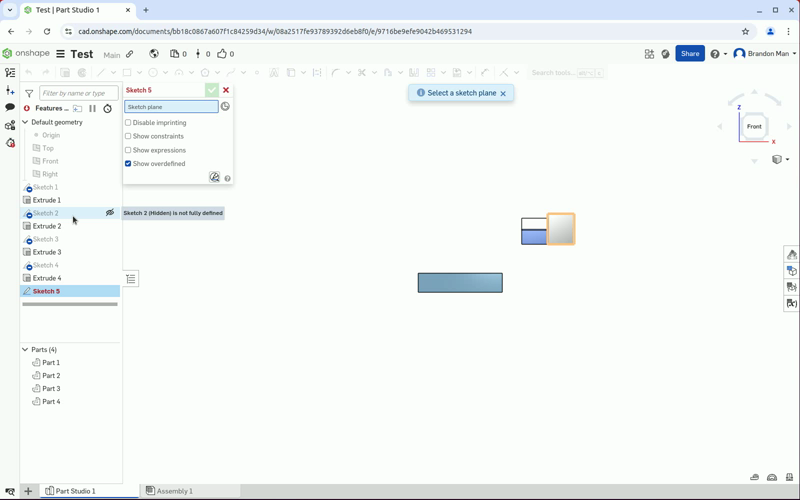
mouse_move(73, 163)
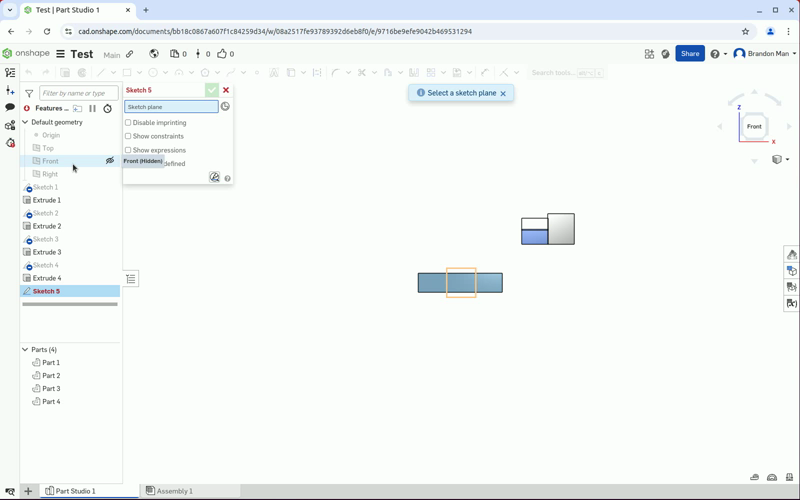
click(73, 163)
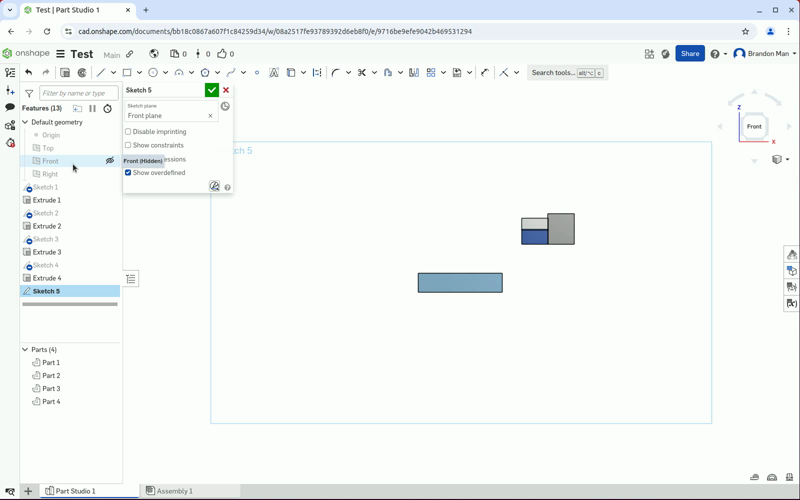
mouse_move(73, 352)
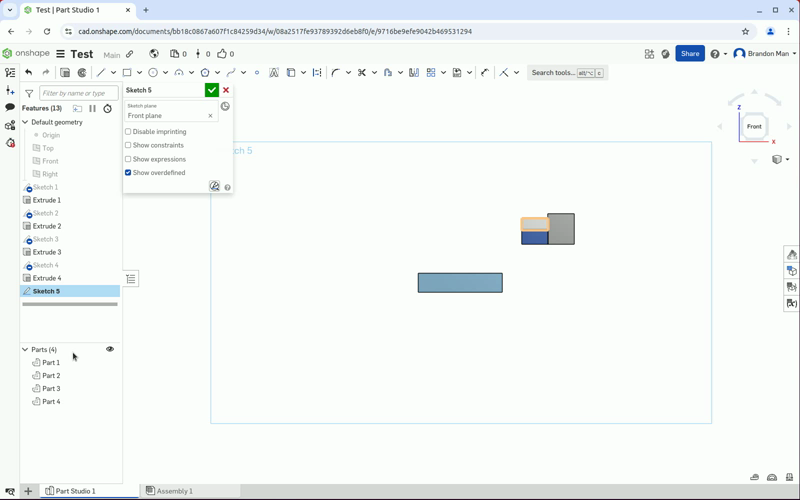
key(y)
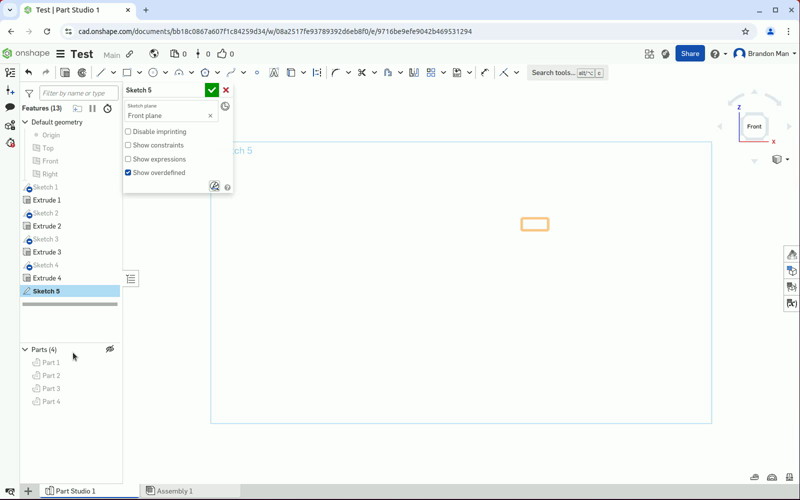
key(l)
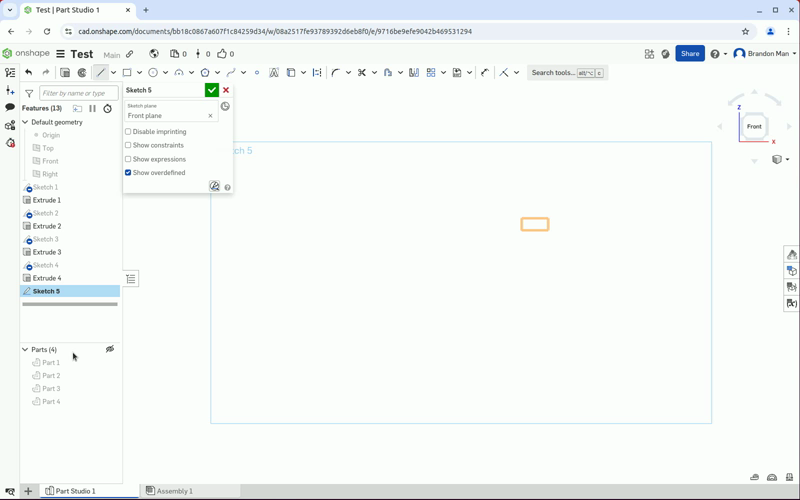
key_down(shift)
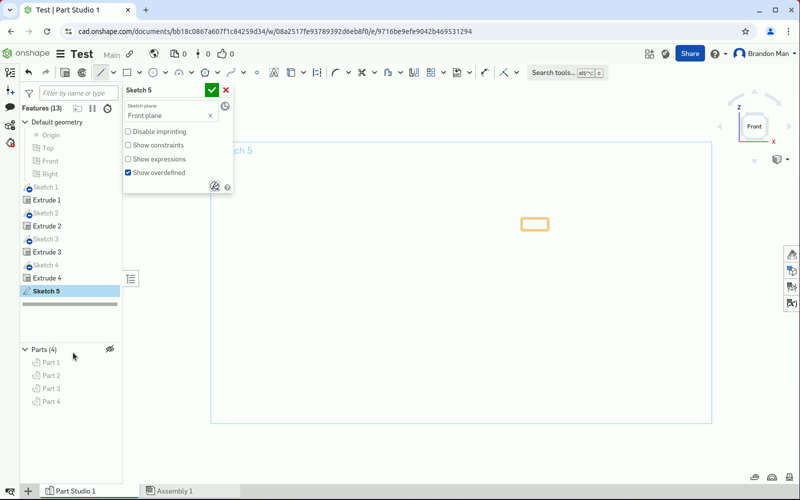
mouse_move(491, 273)
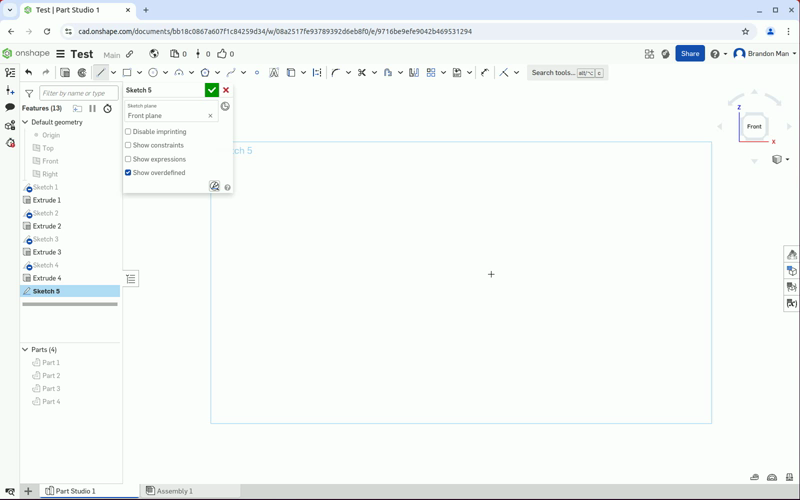
click(491, 273)
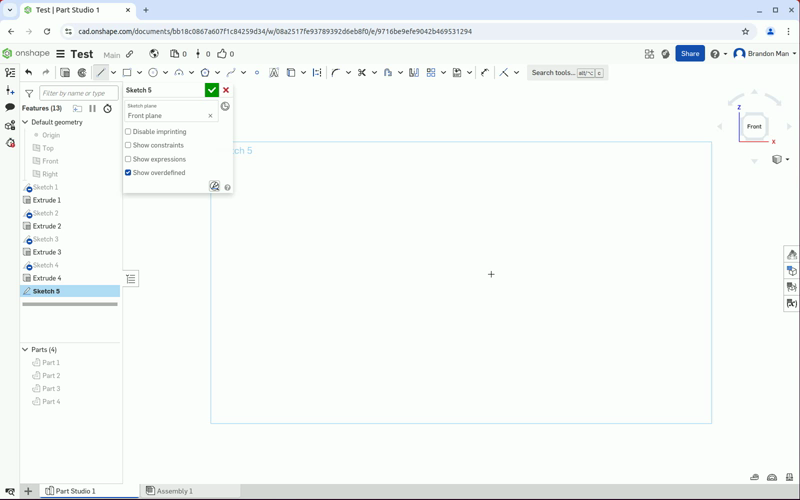
key_up(shift)
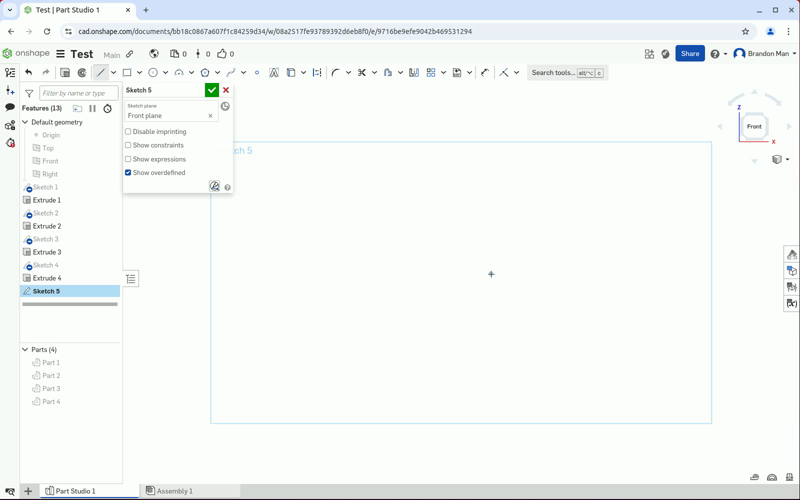
key_down(shift)
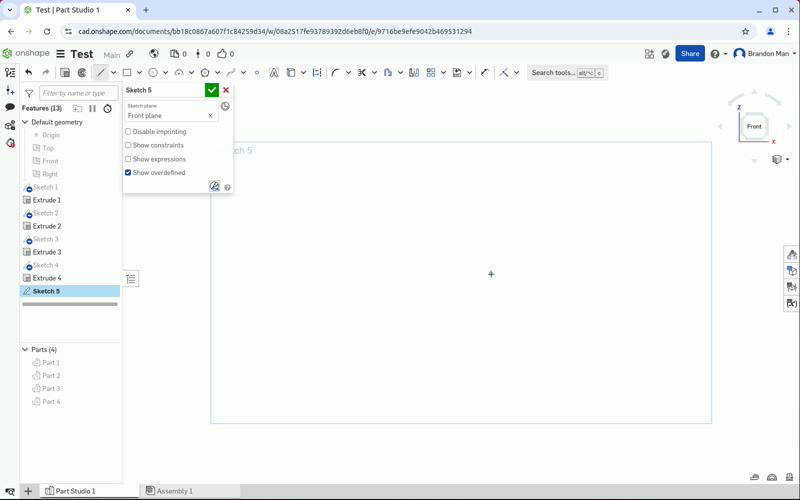
mouse_move(521, 273)
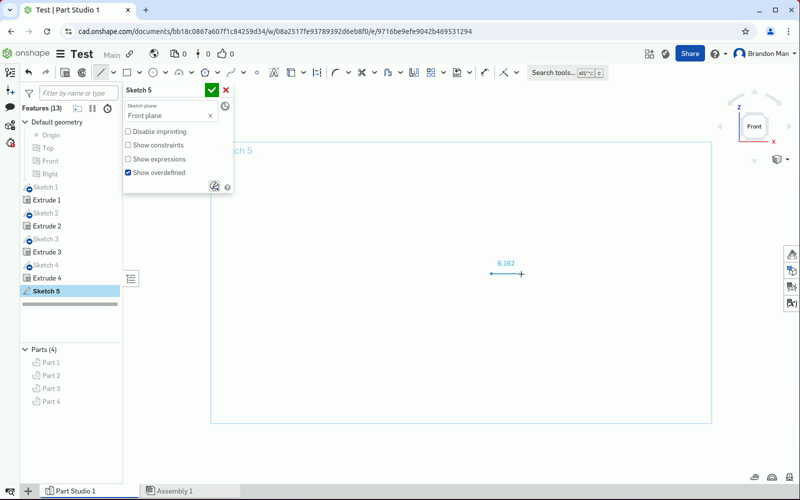
mouse_move(503, 273)
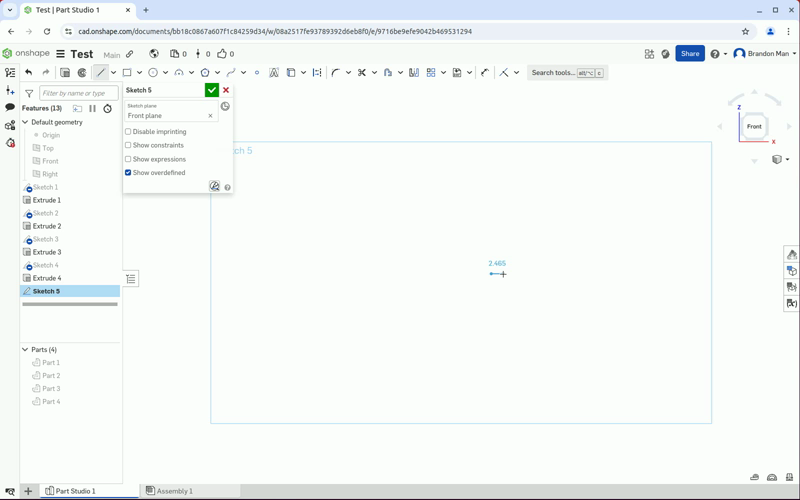
click(503, 273)
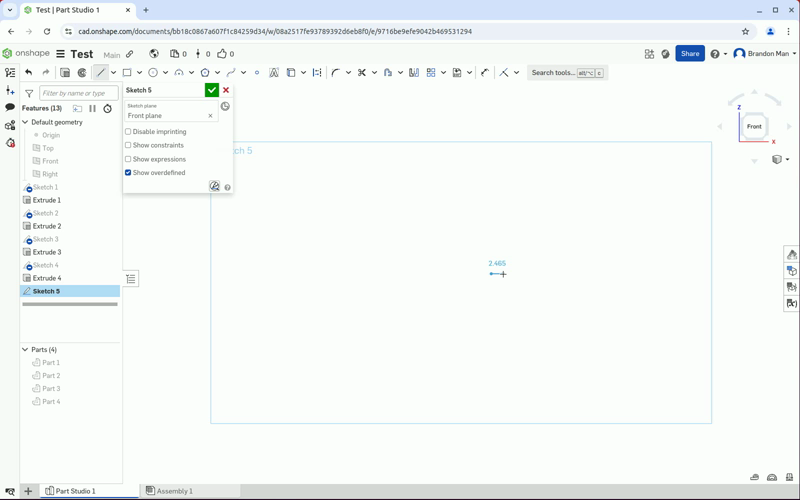
key_up(shift)
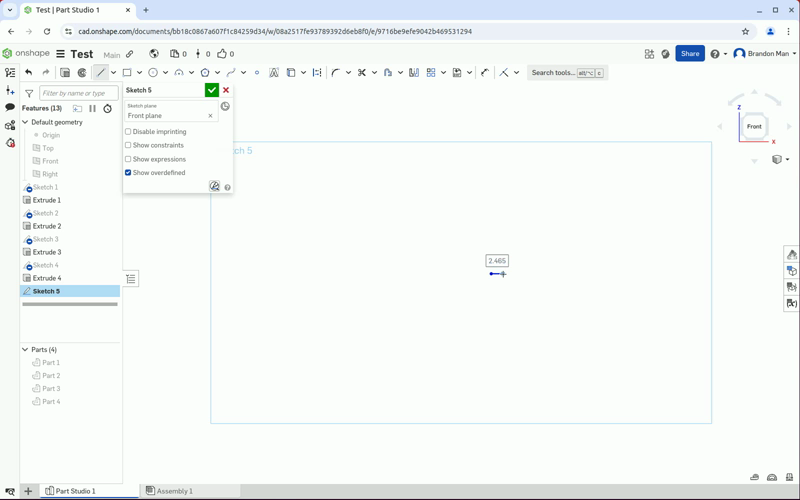
key_down(shift)
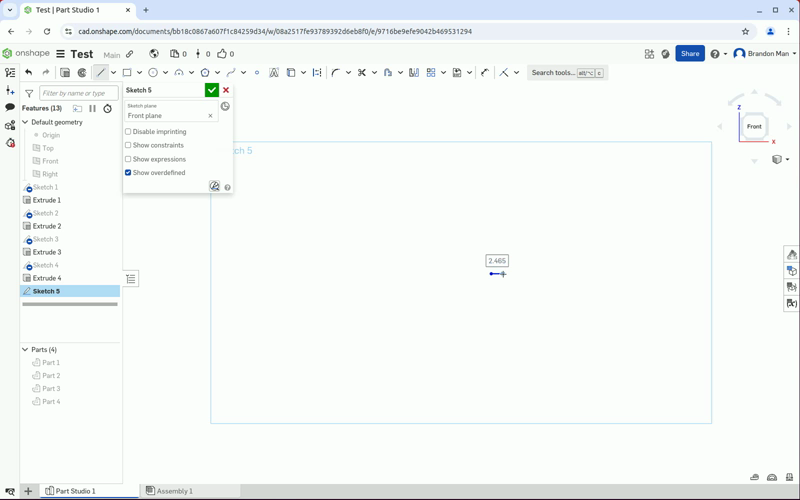
mouse_move(533, 273)
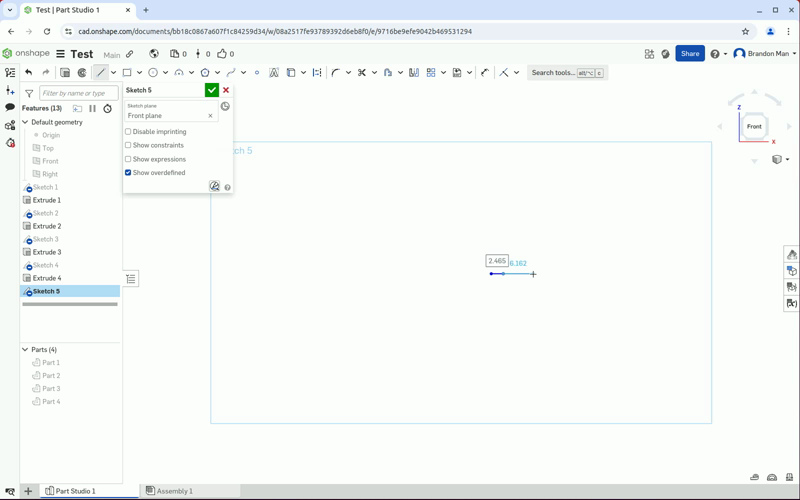
mouse_move(503, 246)
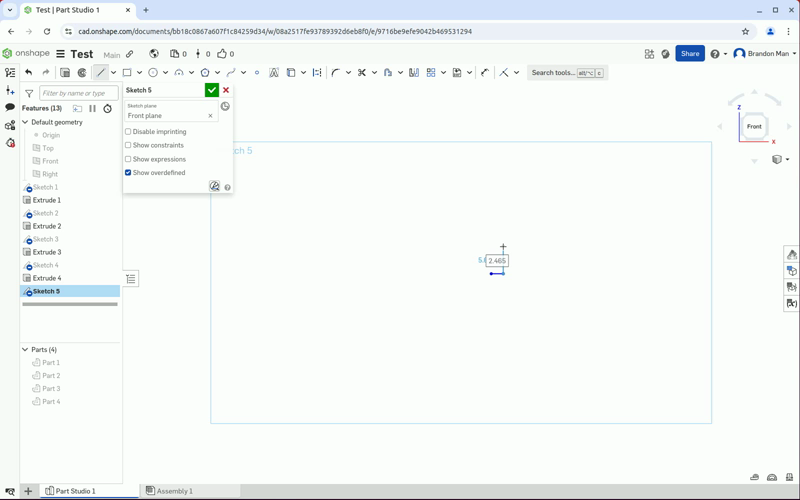
click(503, 246)
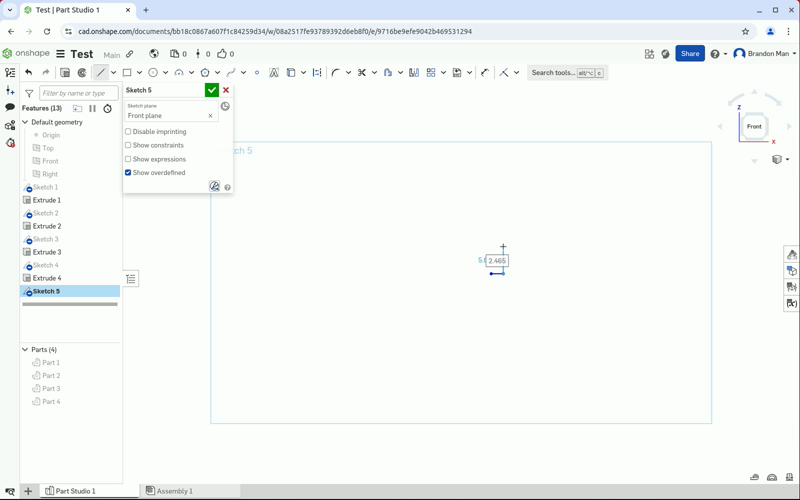
key_up(shift)
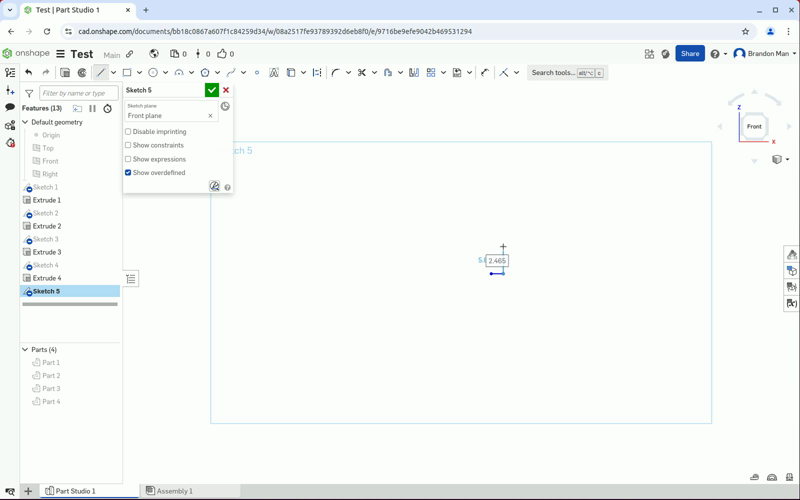
key(esc)
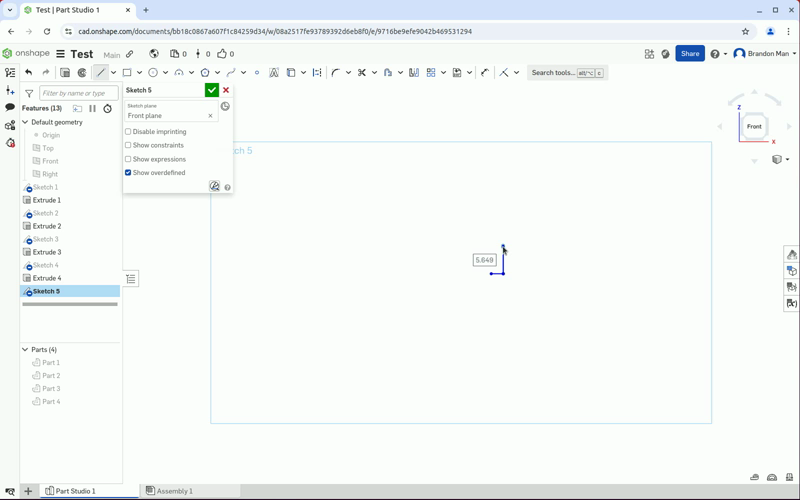
key(a)
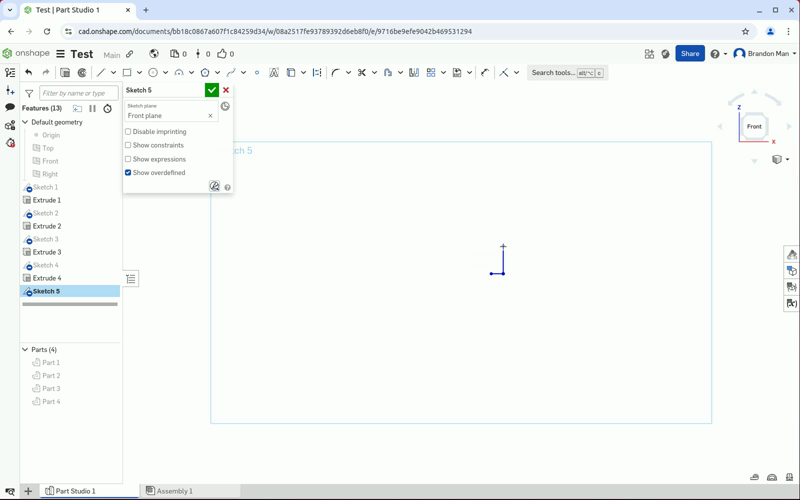
mouse_move(503, 246)
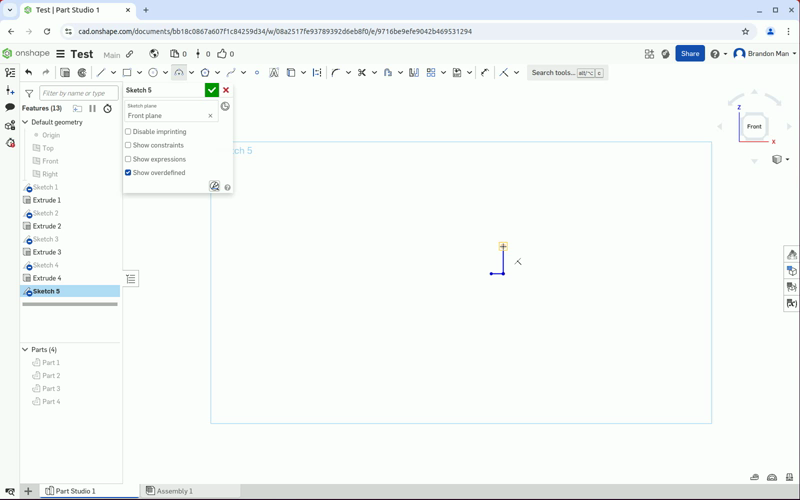
click(503, 246)
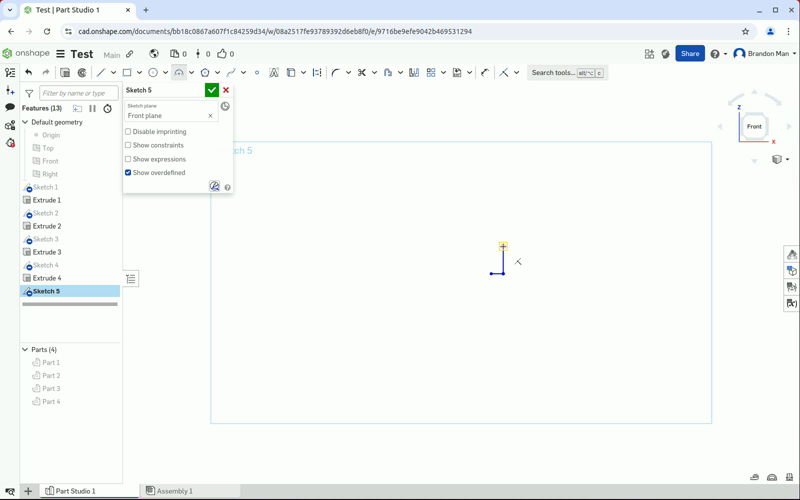
key_down(shift)
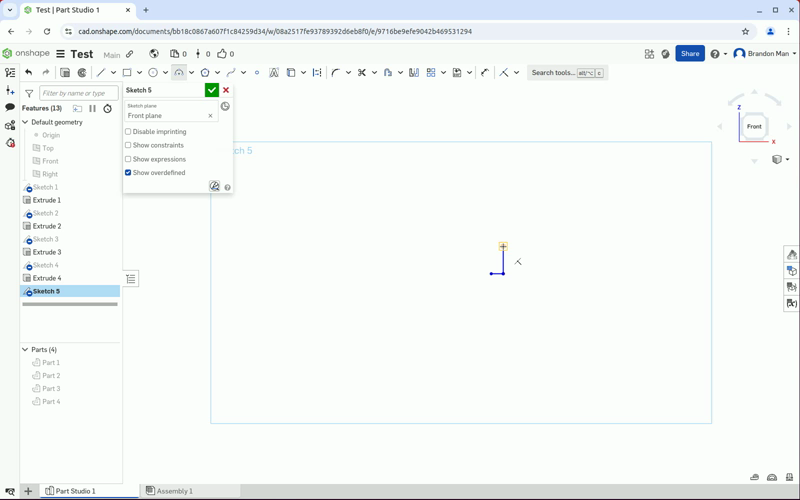
mouse_move(519, 229)
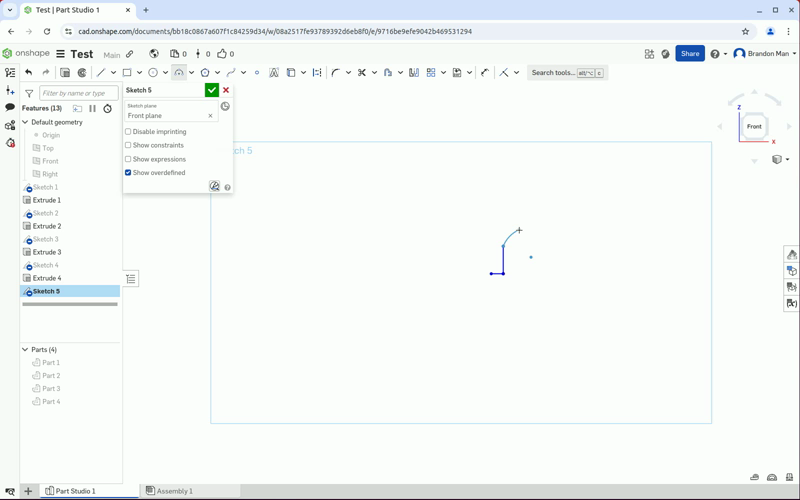
click(519, 229)
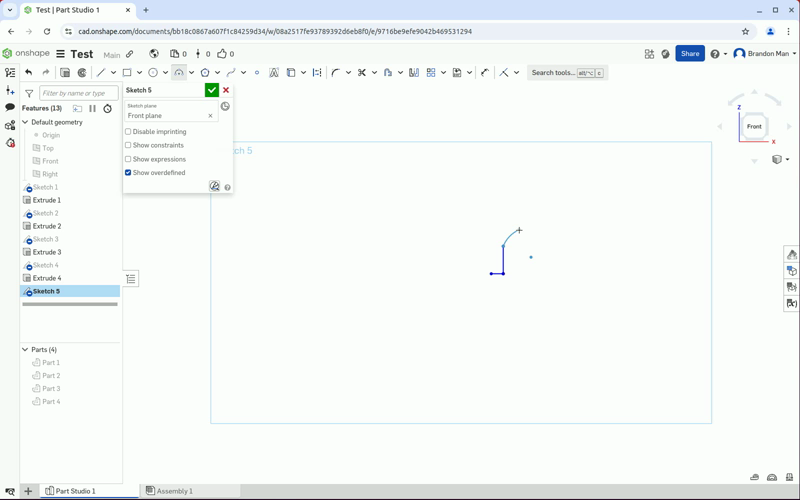
mouse_move(507, 234)
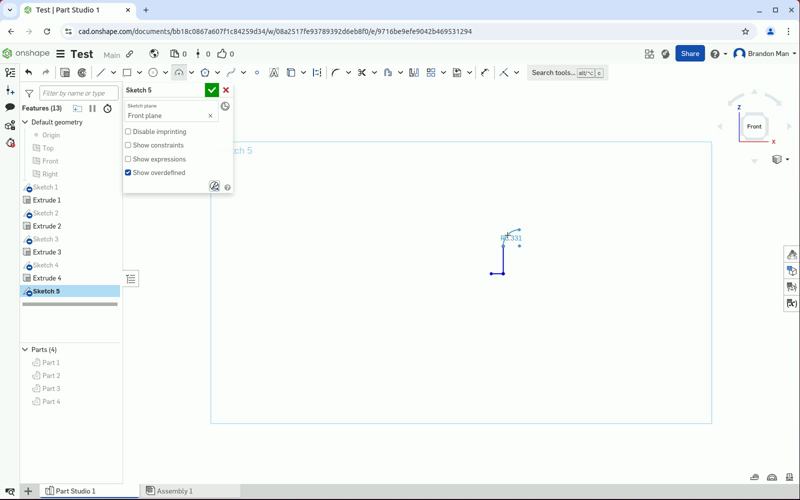
click(507, 234)
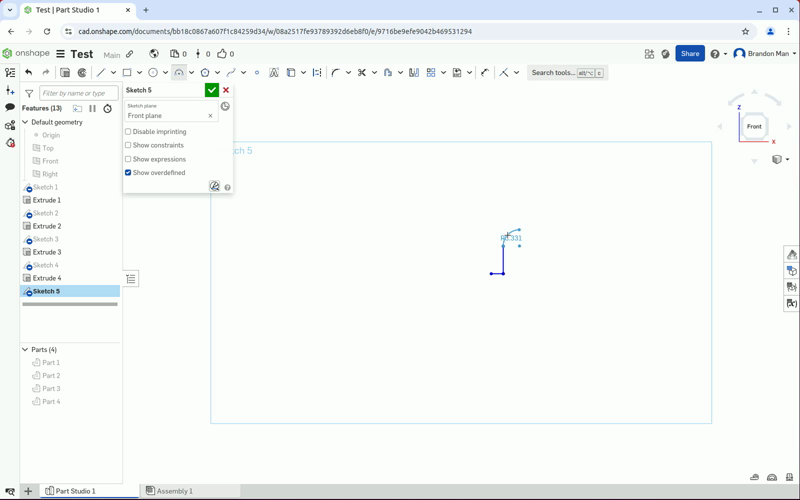
key_up(shift)
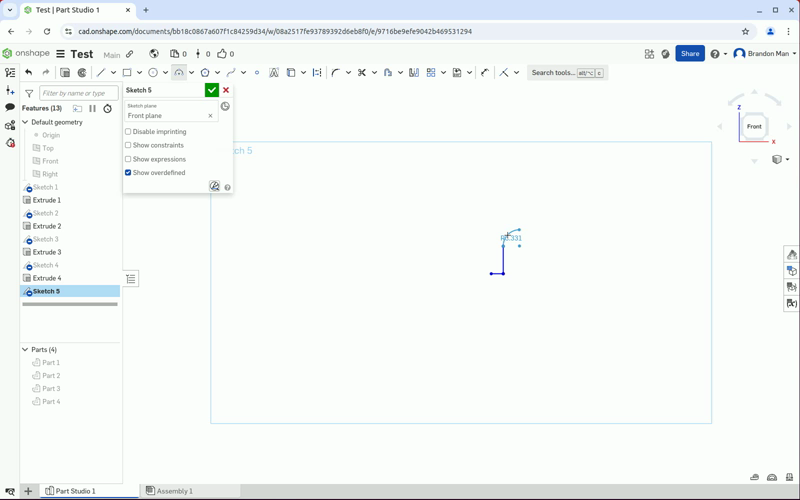
key(esc)
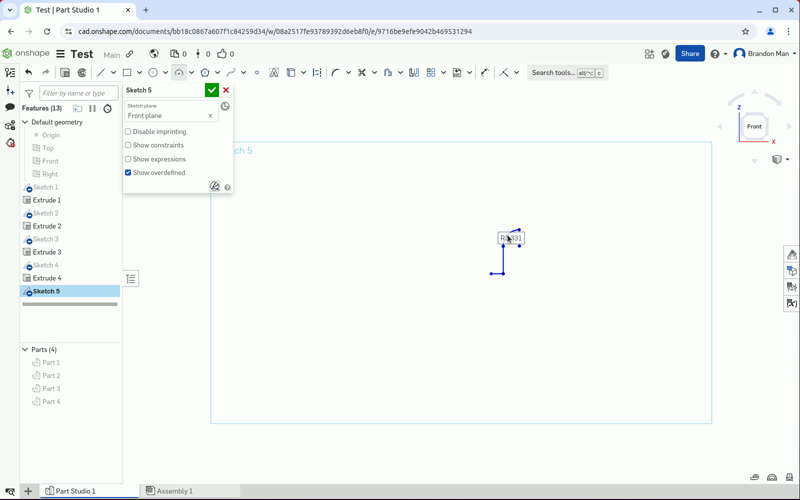
key(l)
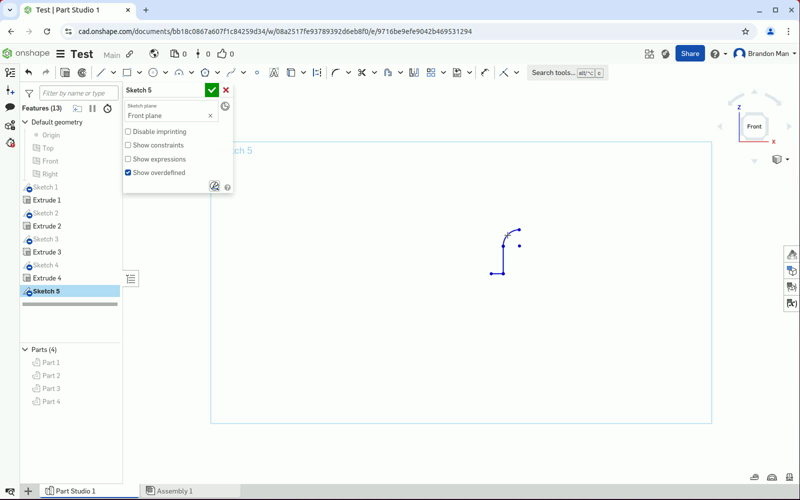
mouse_move(519, 229)
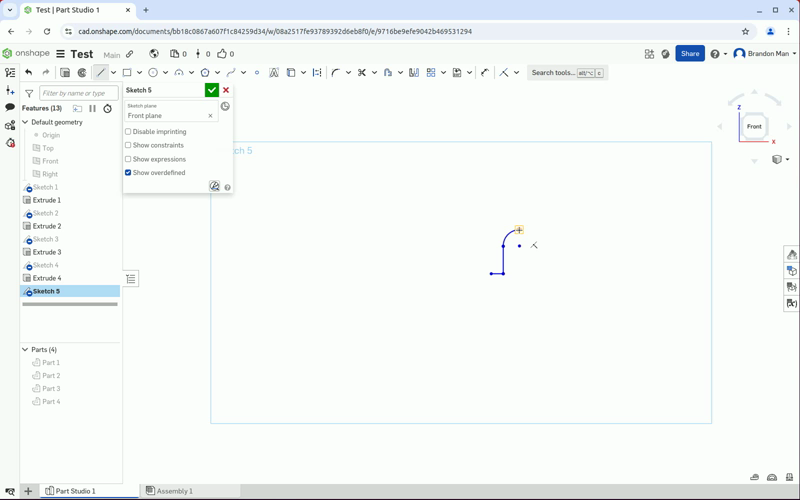
click(519, 229)
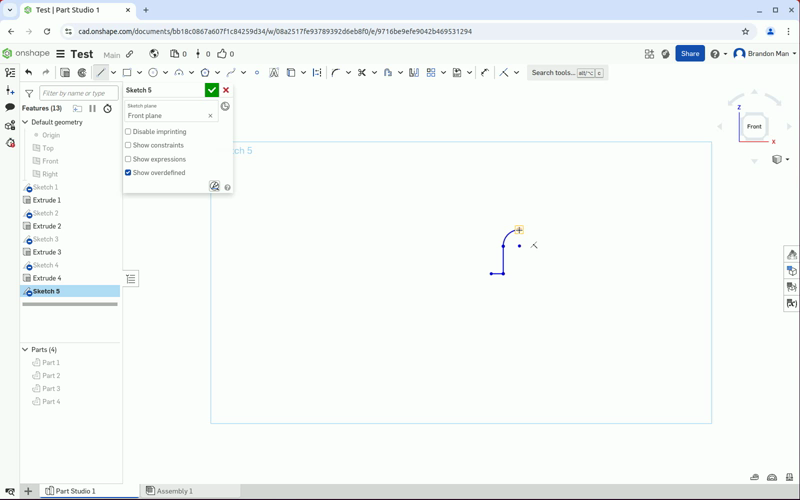
key_down(shift)
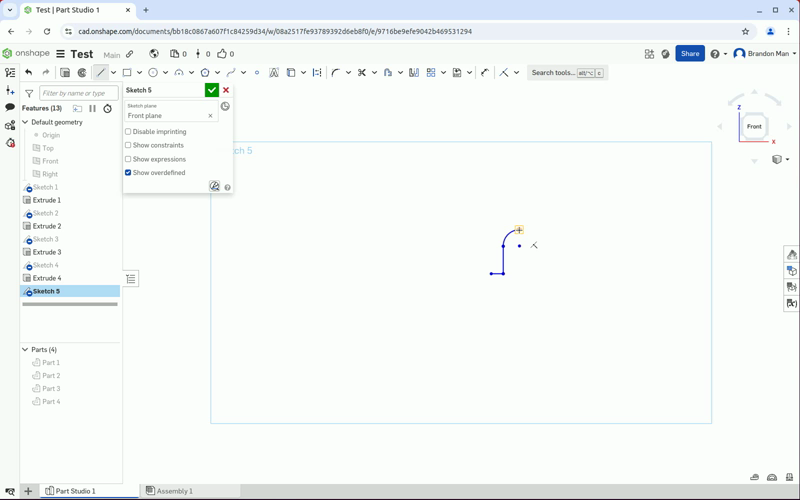
mouse_move(549, 229)
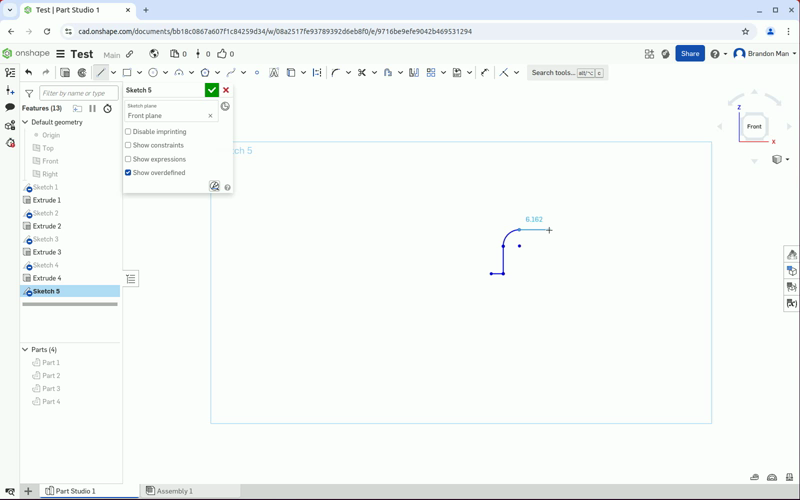
mouse_move(522, 229)
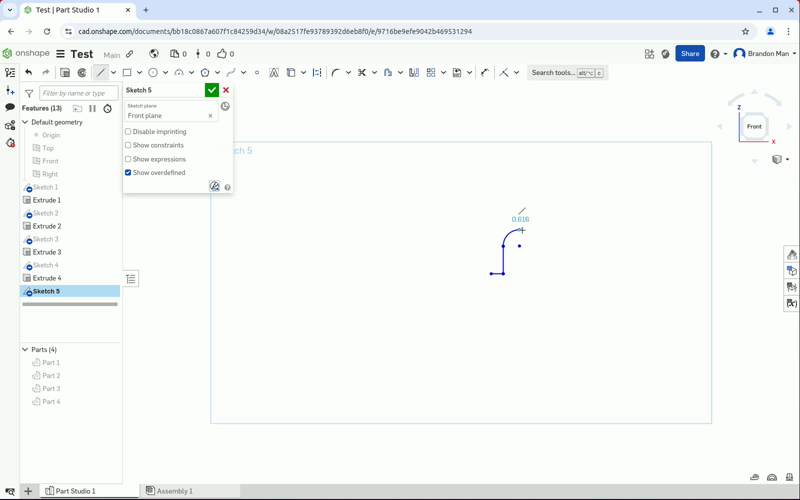
scroll(6)
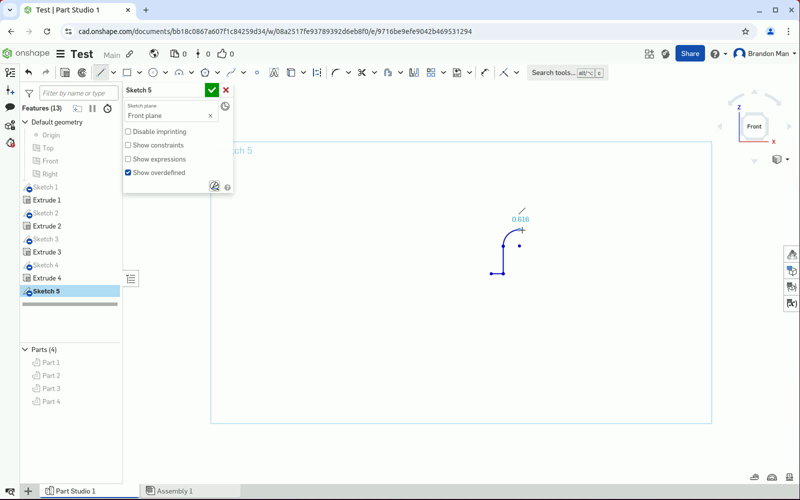
scroll(6)
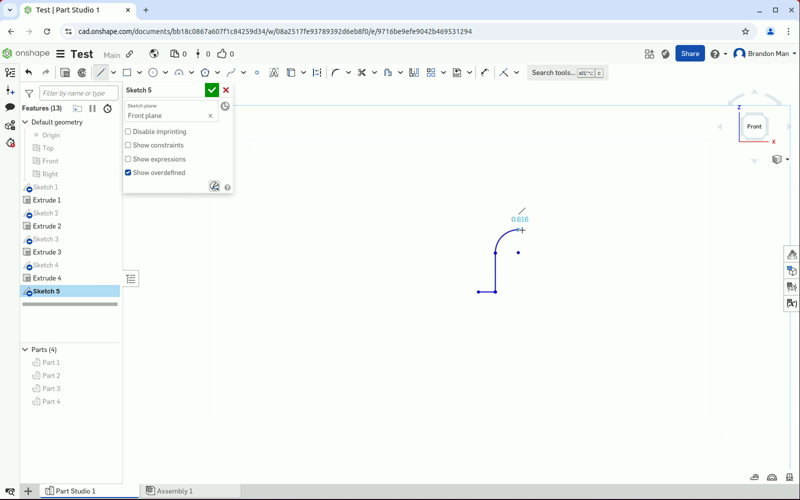
scroll(6)
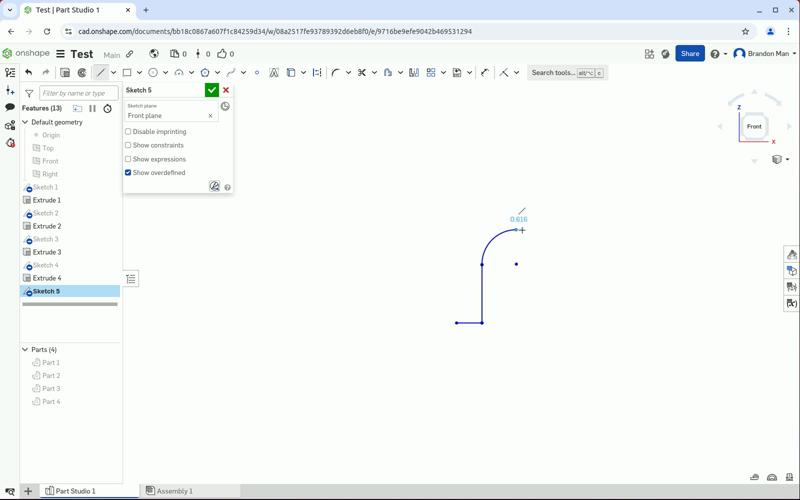
scroll(6)
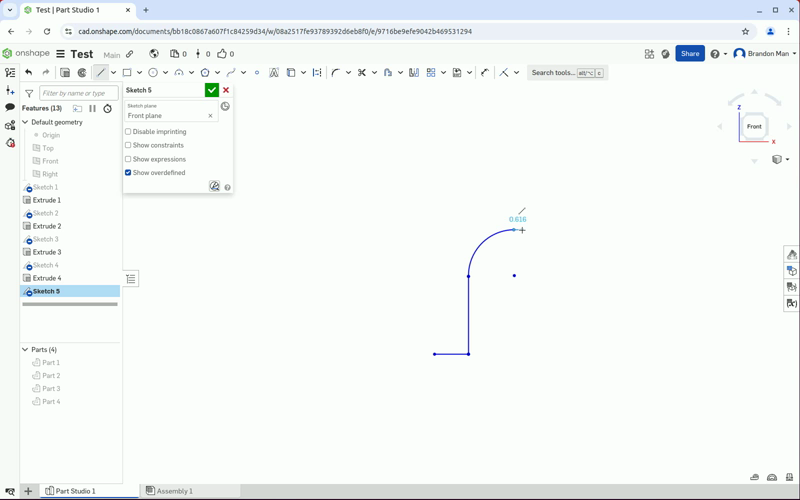
scroll(6)
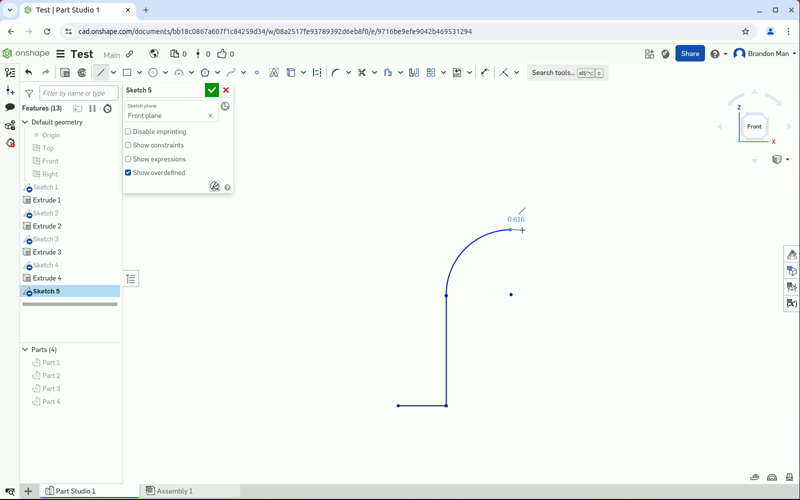
scroll(6)
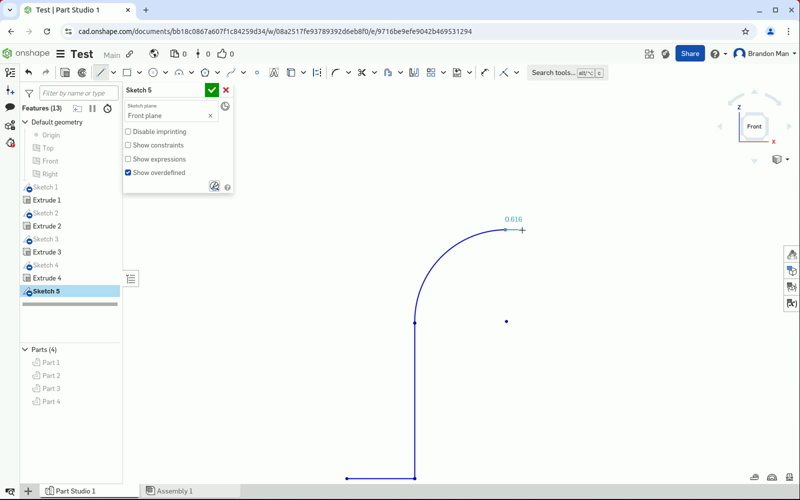
scroll(6)
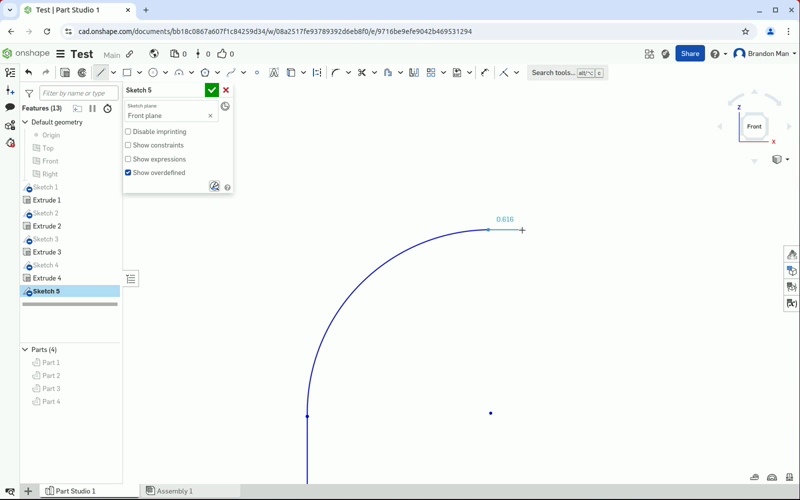
click(522, 229)
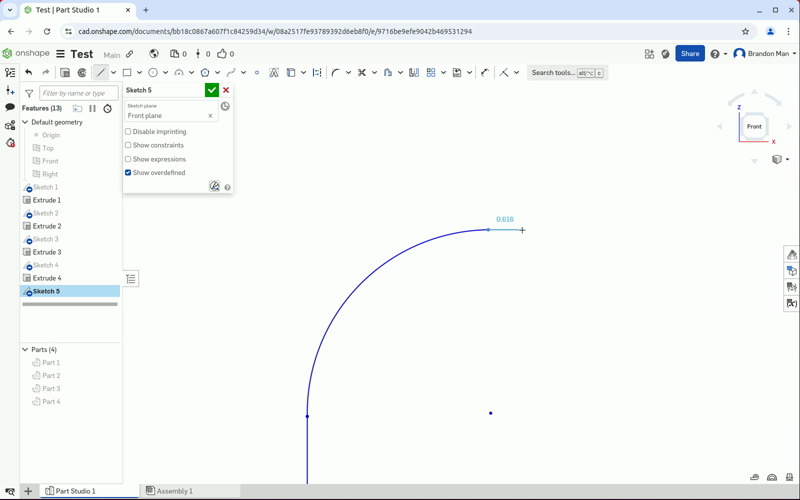
scroll(-6)
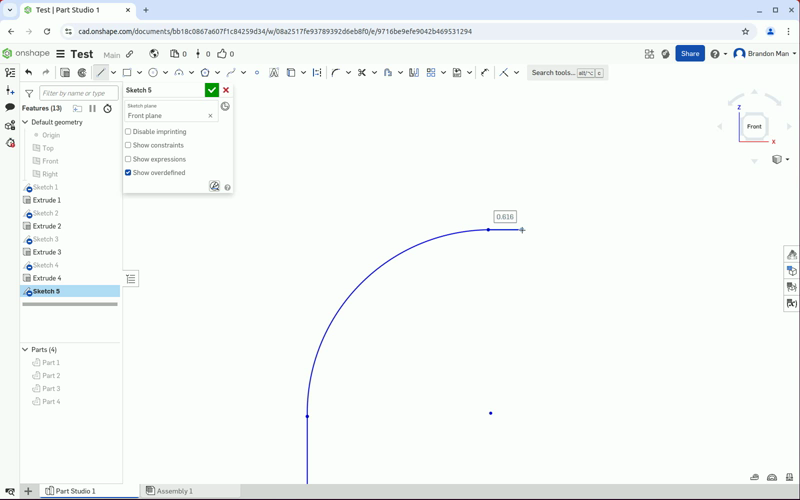
scroll(-6)
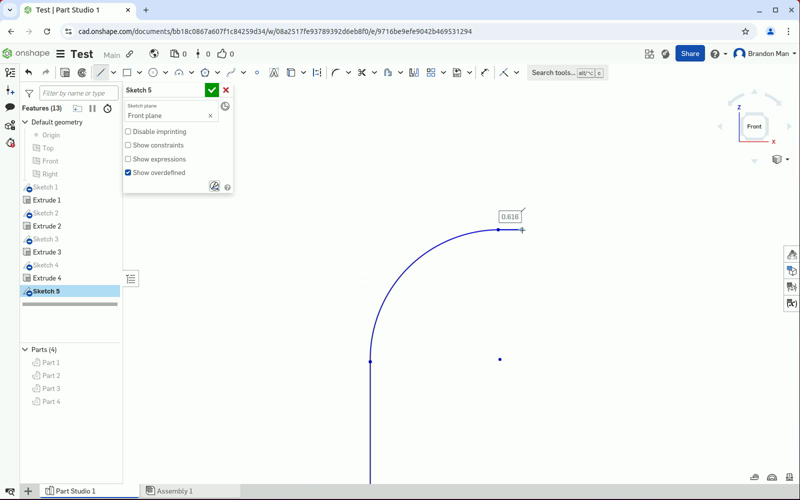
scroll(-6)
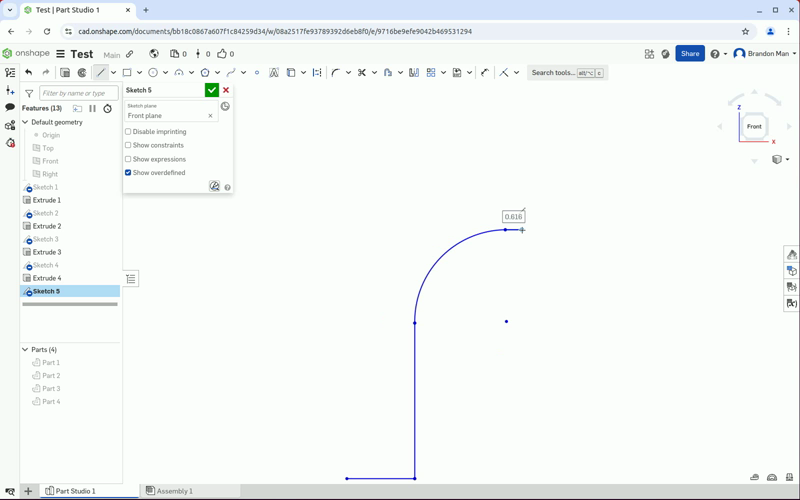
scroll(-6)
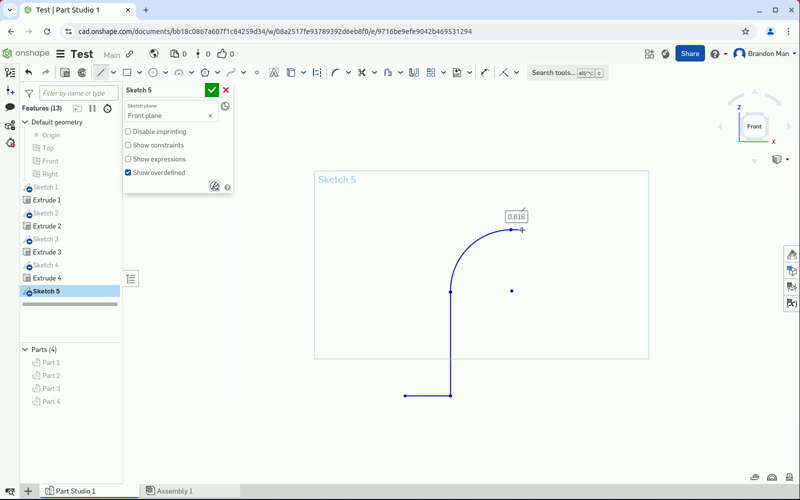
scroll(-6)
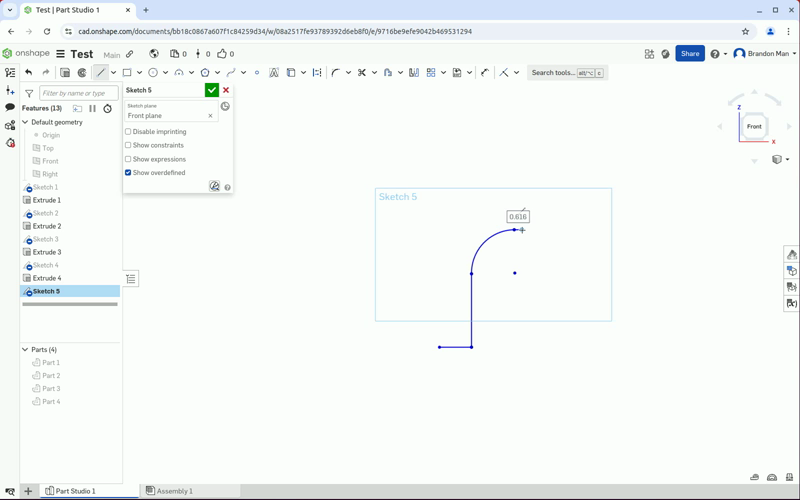
scroll(-6)
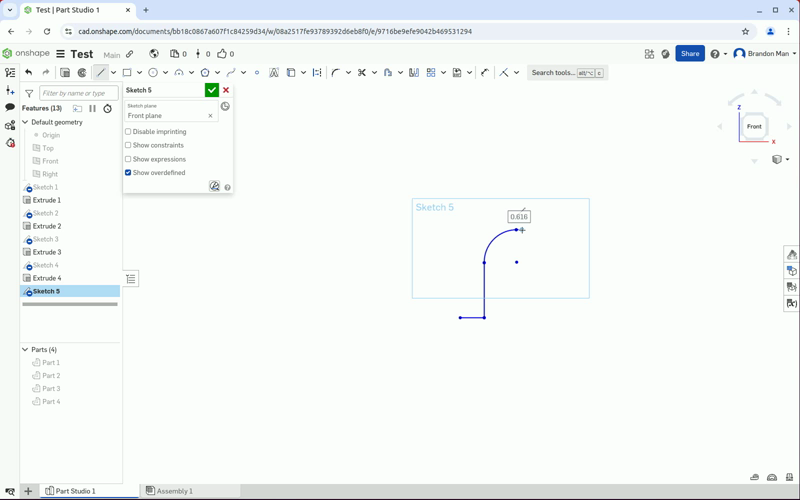
scroll(-6)
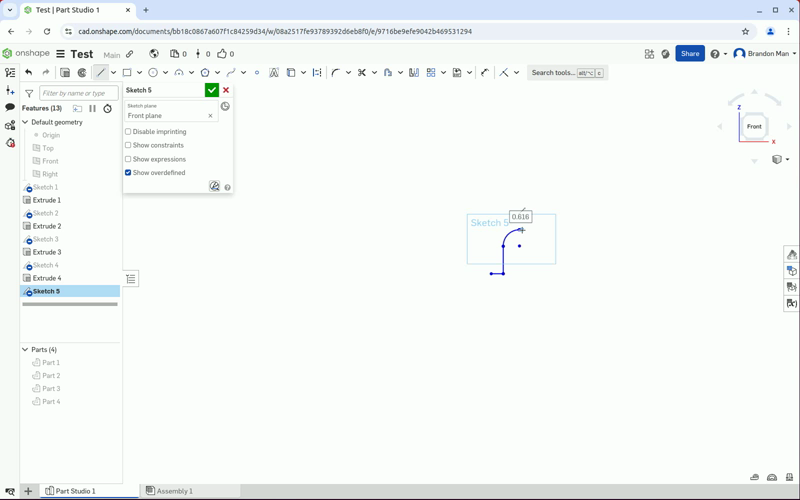
key_up(shift)
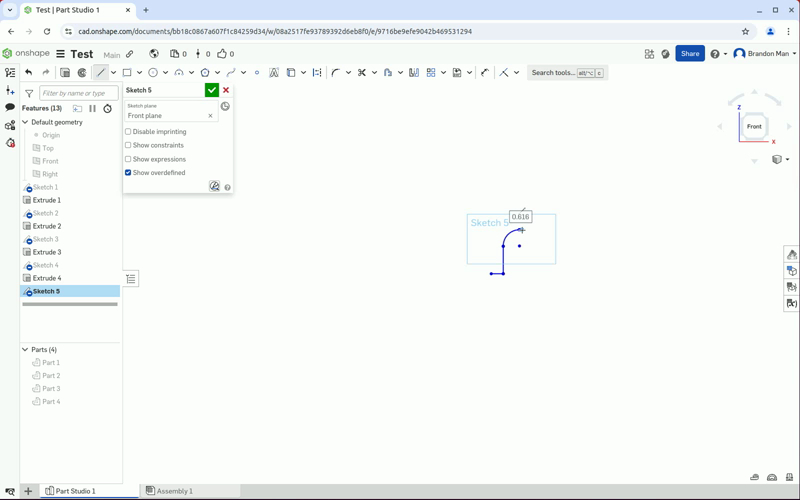
key_down(shift)
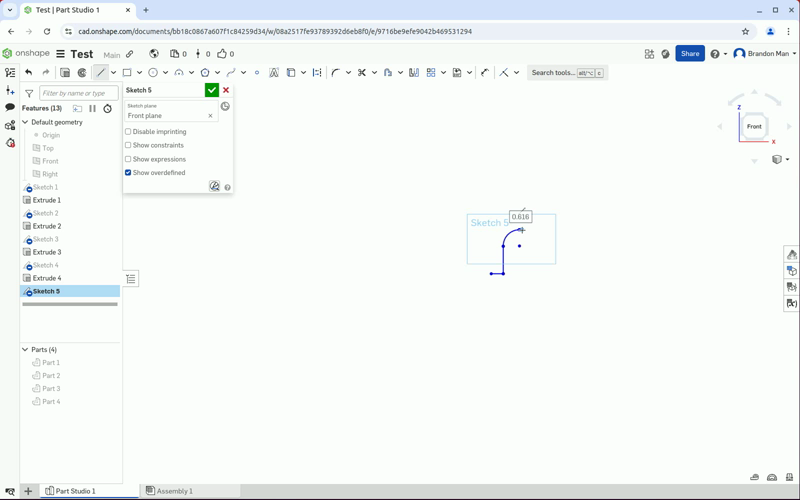
mouse_move(552, 229)
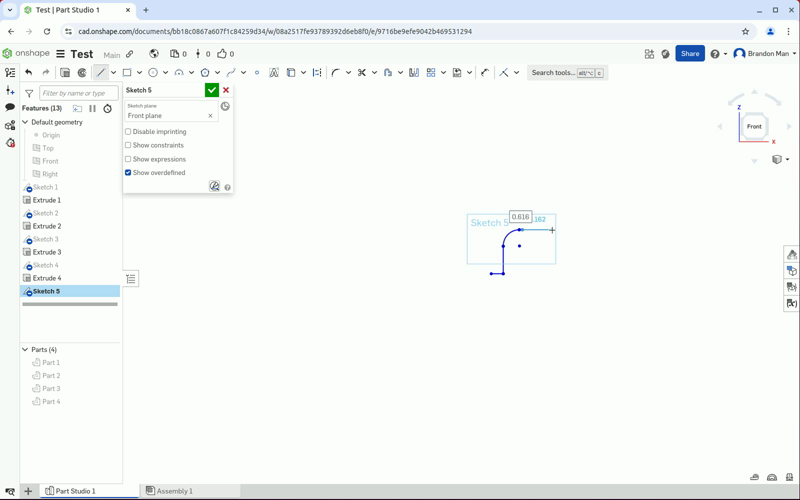
mouse_move(522, 217)
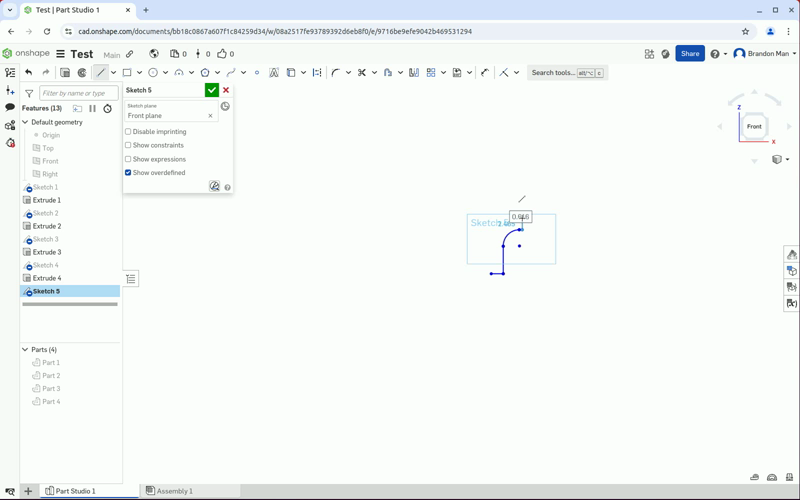
click(522, 217)
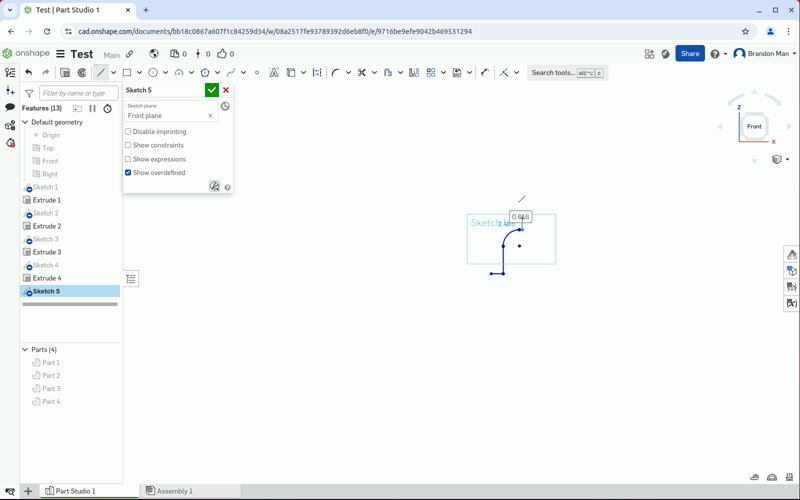
key_up(shift)
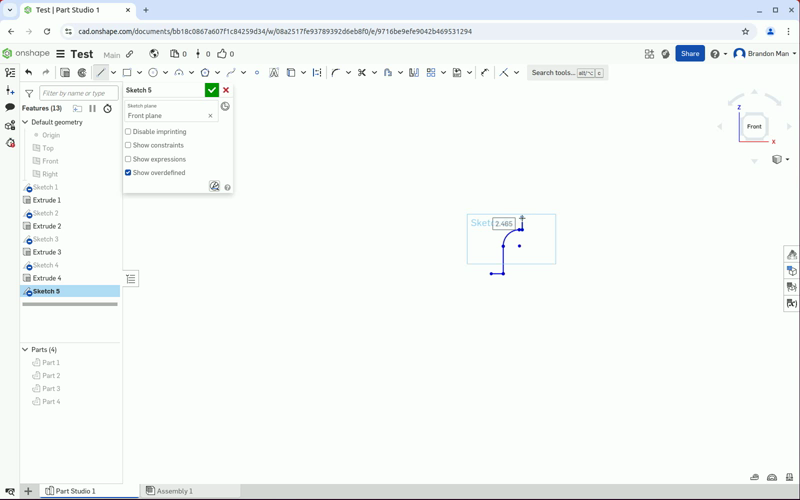
key_down(shift)
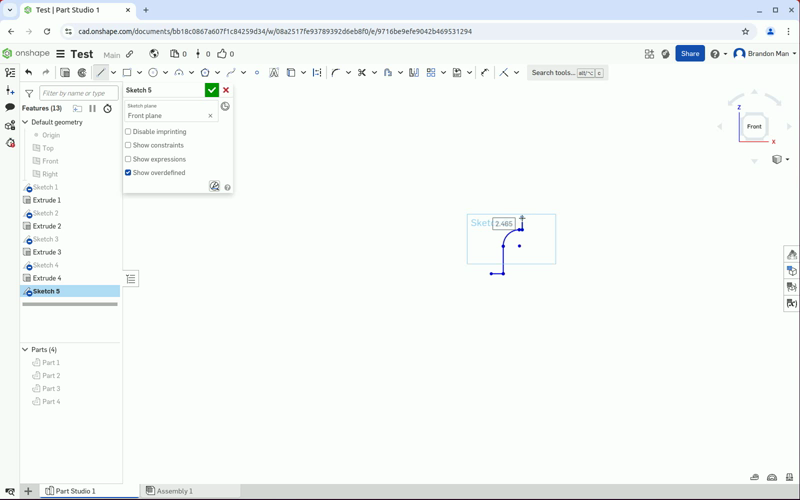
mouse_move(552, 217)
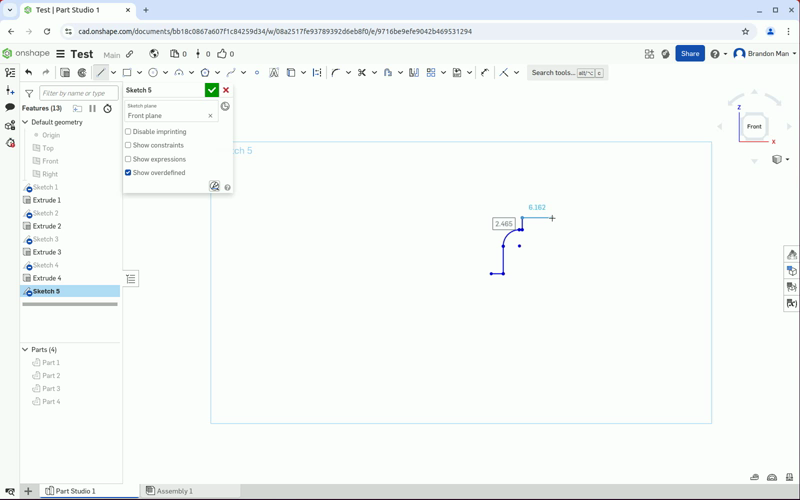
mouse_move(519, 217)
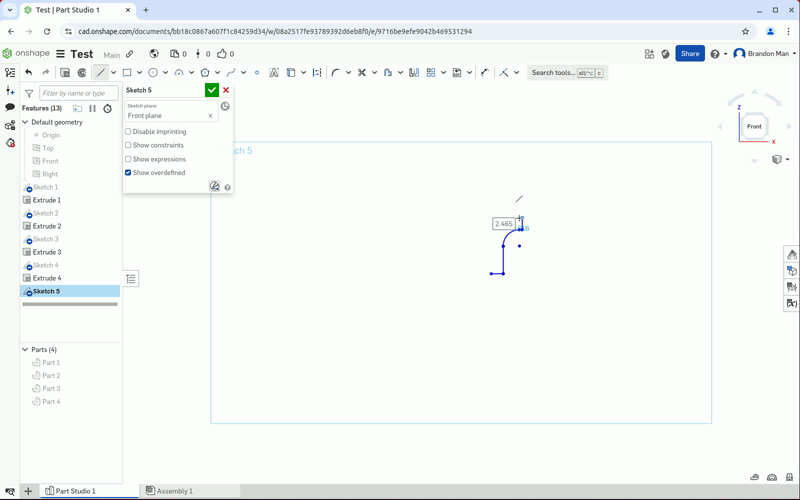
scroll(6)
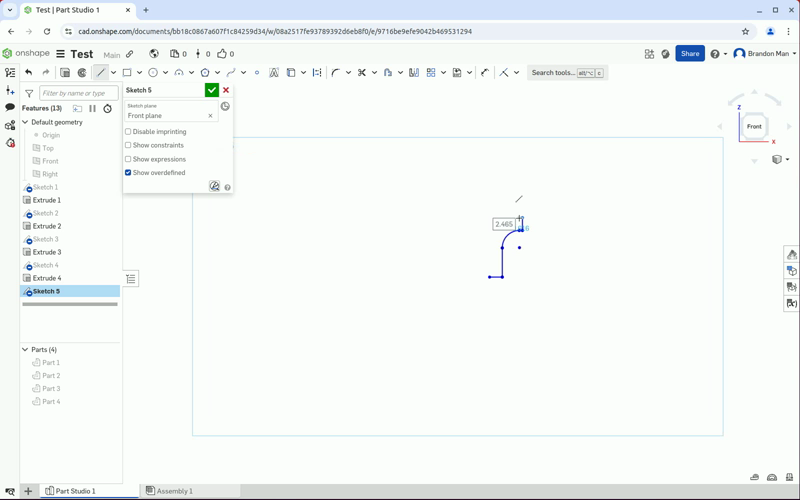
scroll(6)
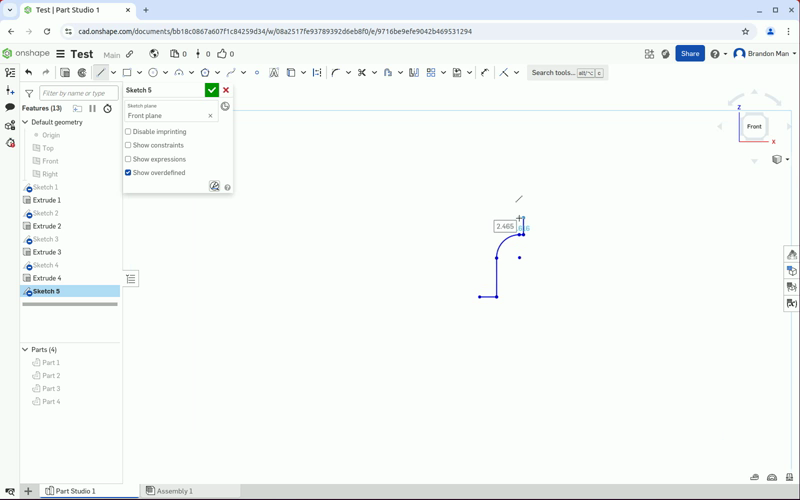
scroll(6)
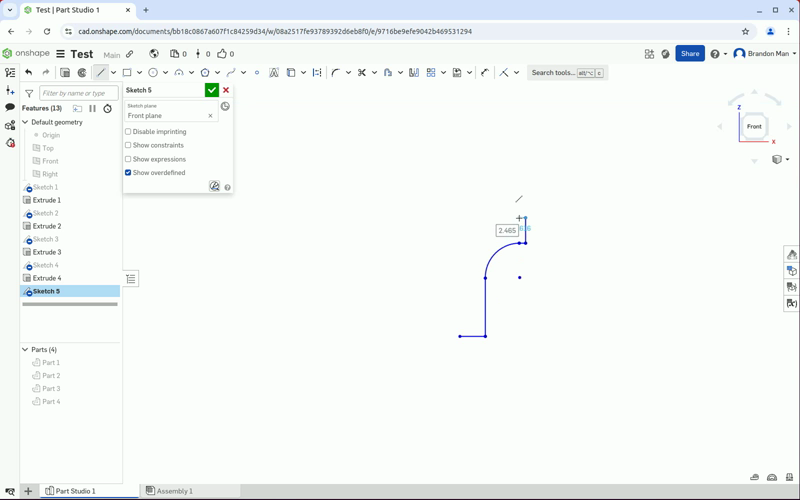
scroll(6)
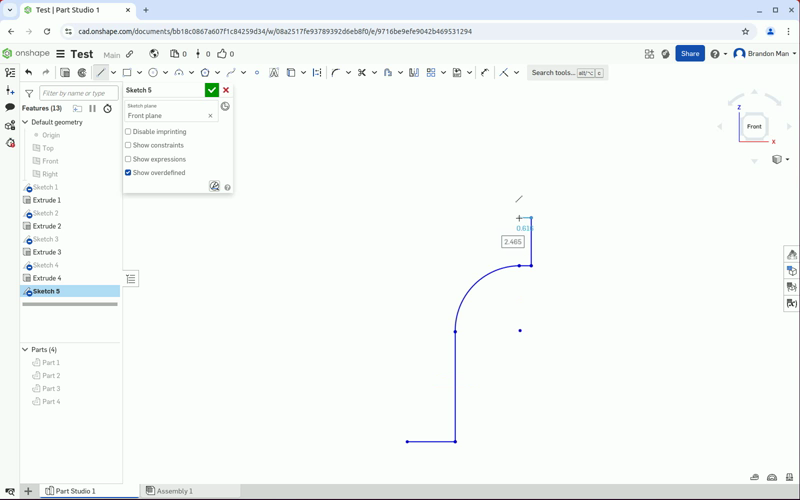
scroll(6)
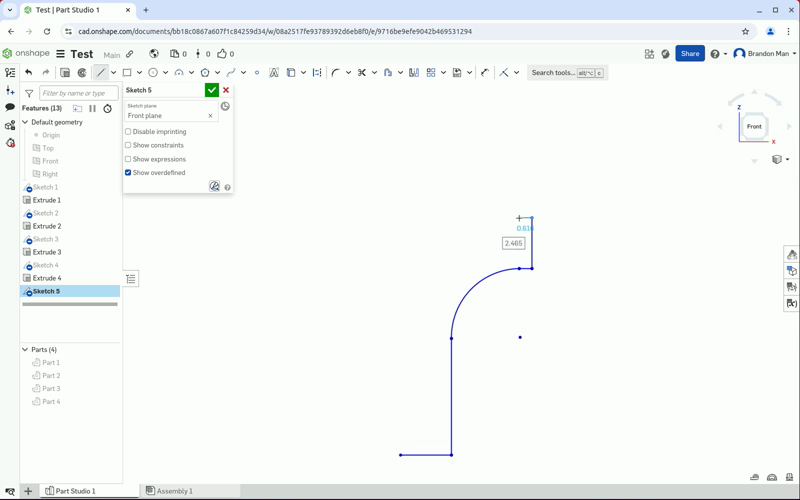
scroll(6)
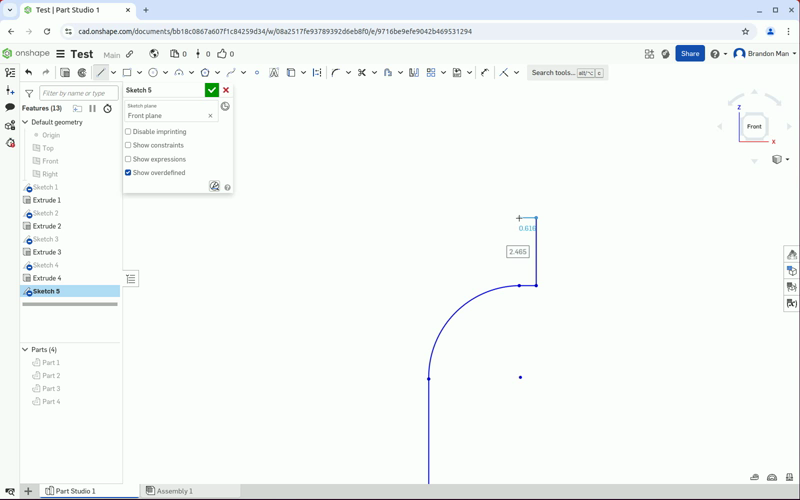
scroll(6)
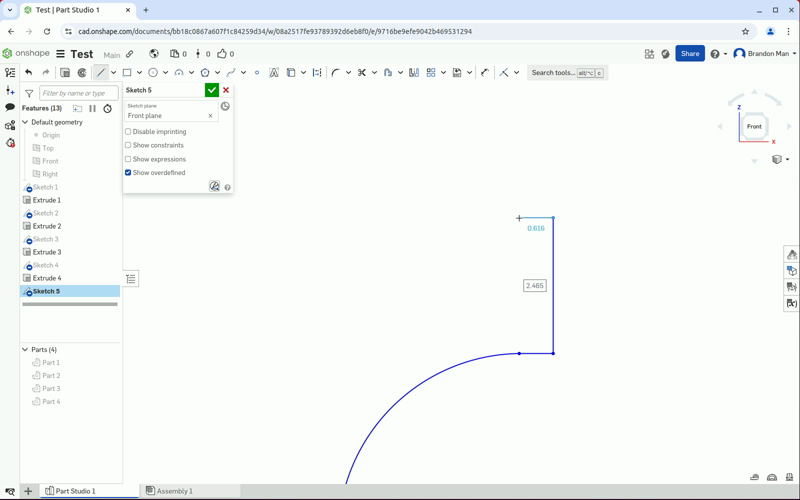
click(519, 217)
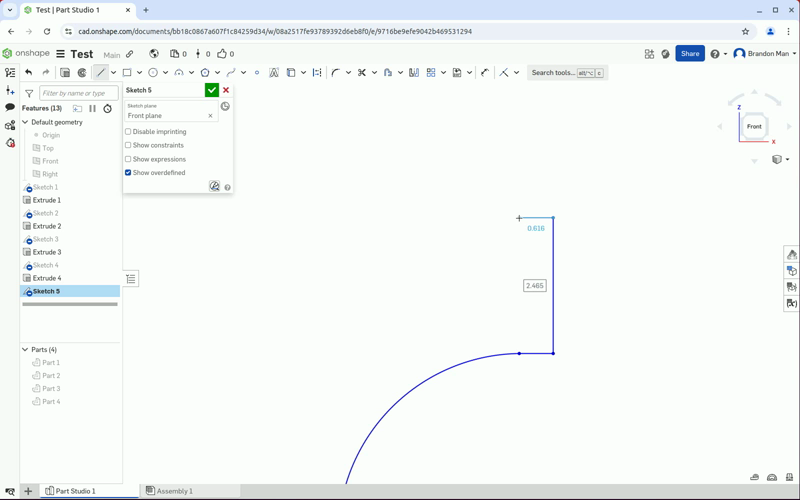
scroll(-6)
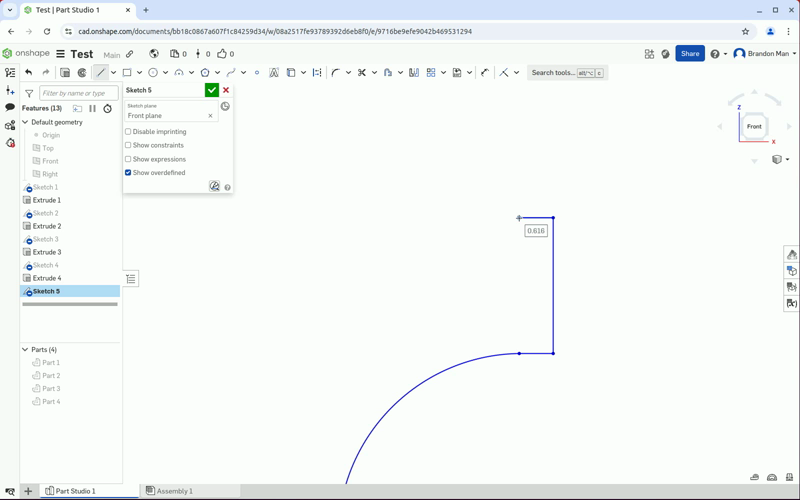
scroll(-6)
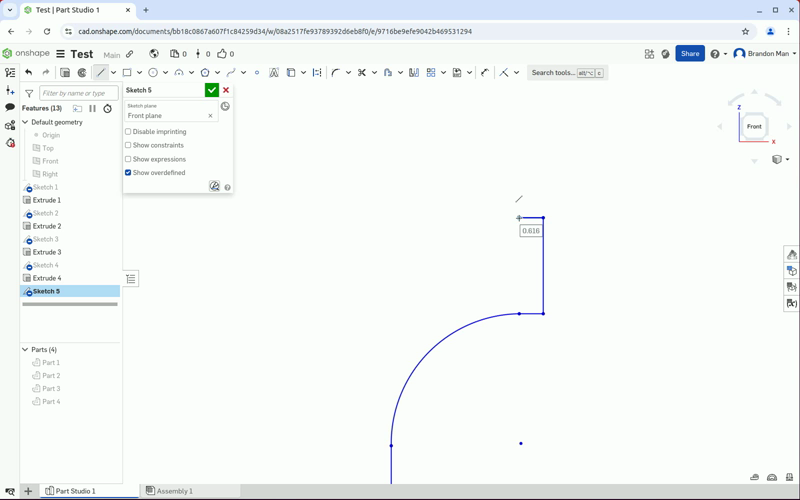
scroll(-6)
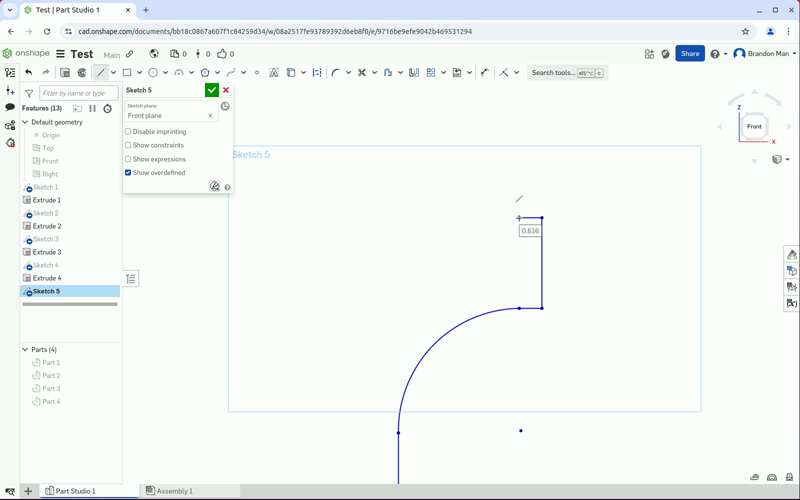
scroll(-6)
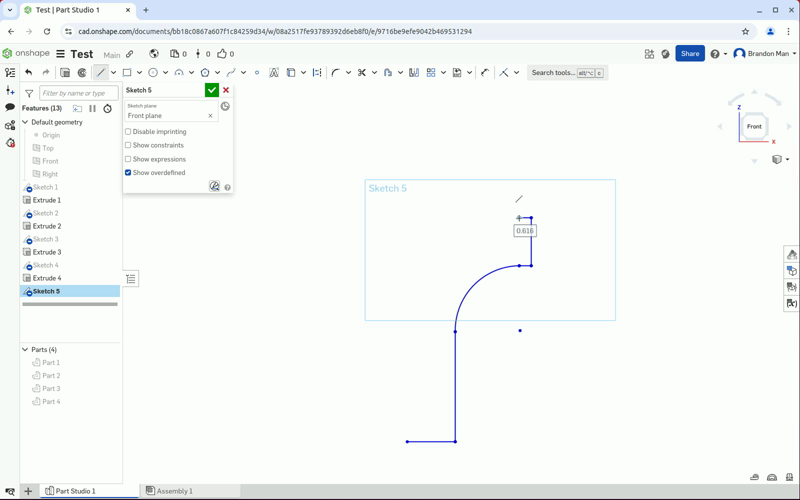
scroll(-6)
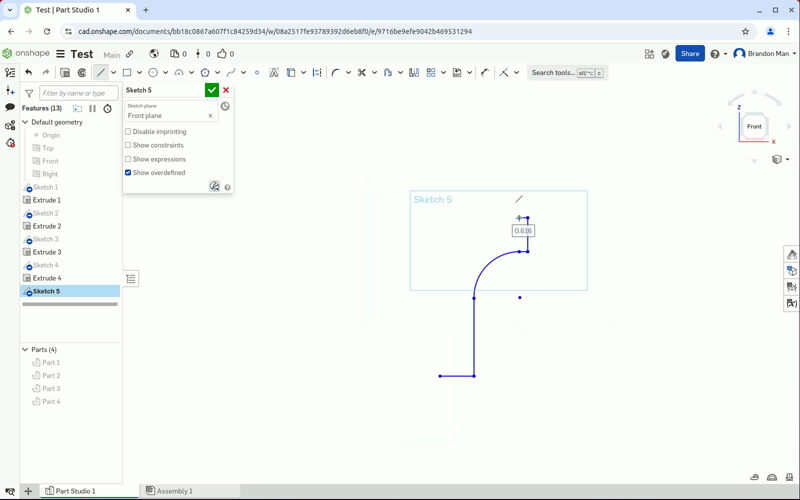
scroll(-6)
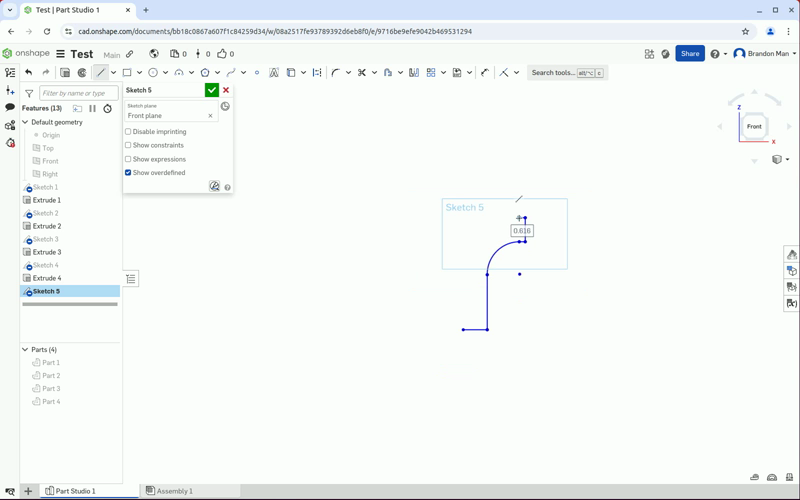
scroll(-6)
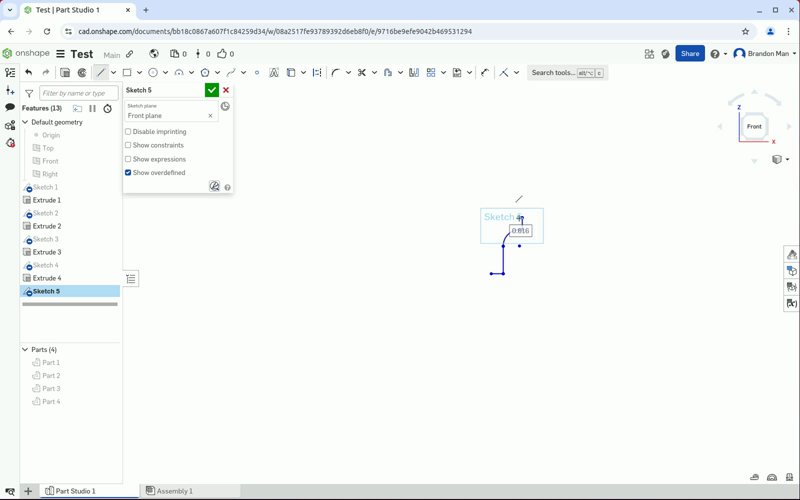
key_up(shift)
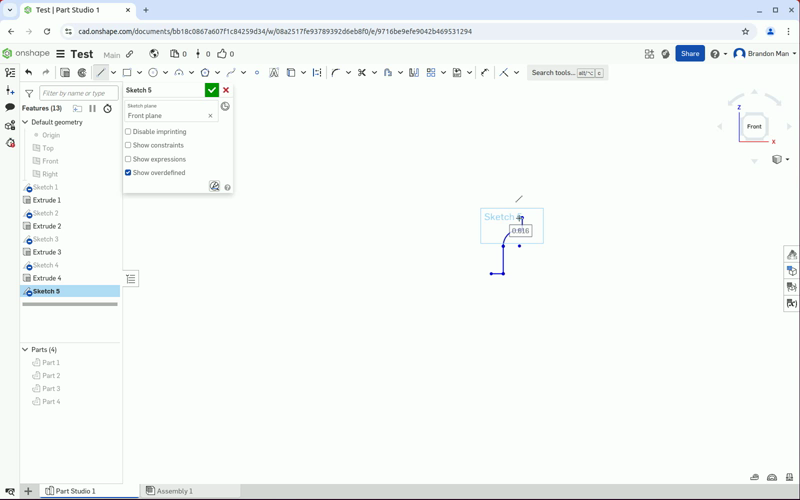
key(esc)
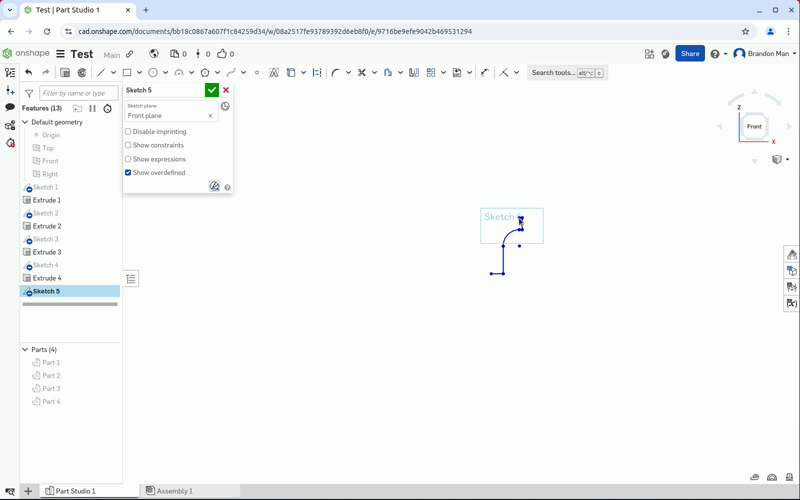
key(a)
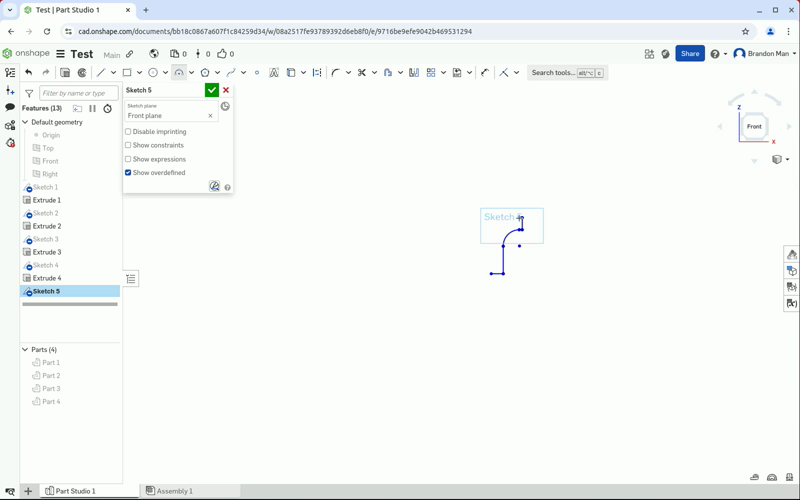
mouse_move(519, 217)
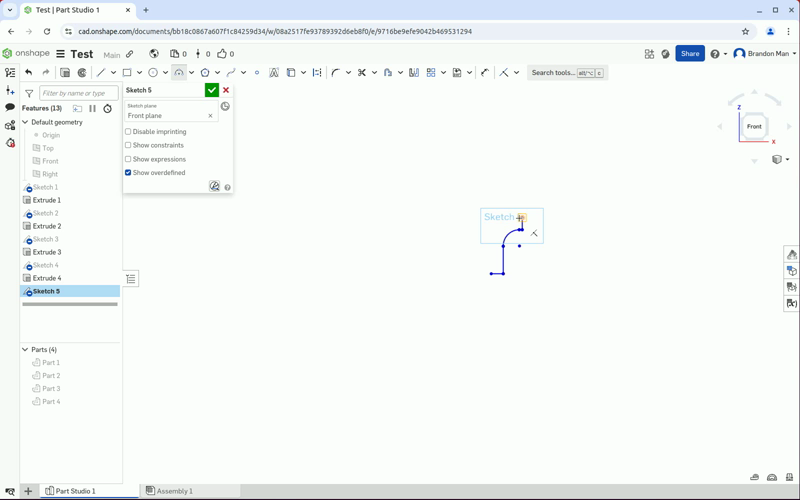
scroll(6)
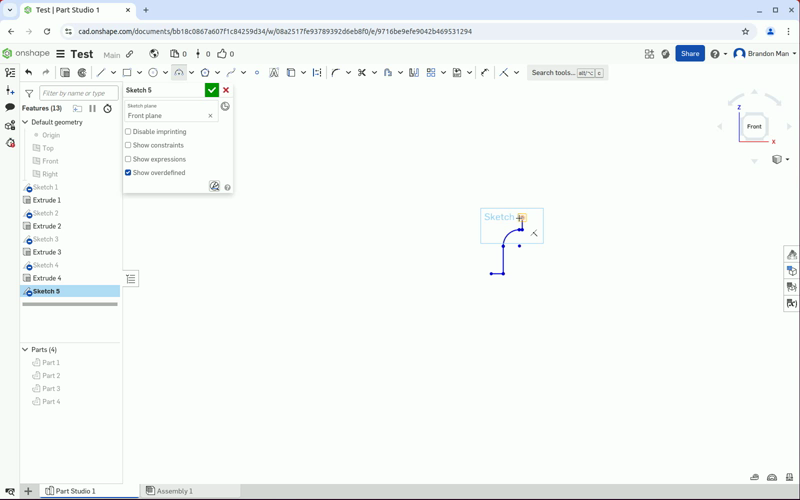
scroll(6)
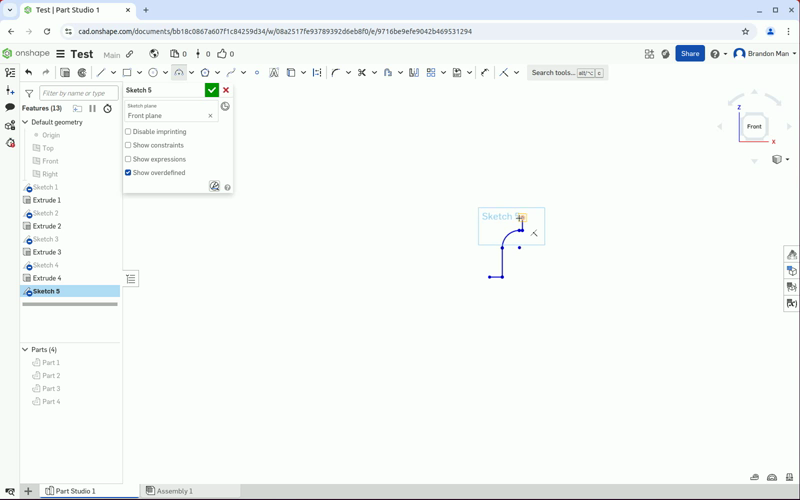
scroll(6)
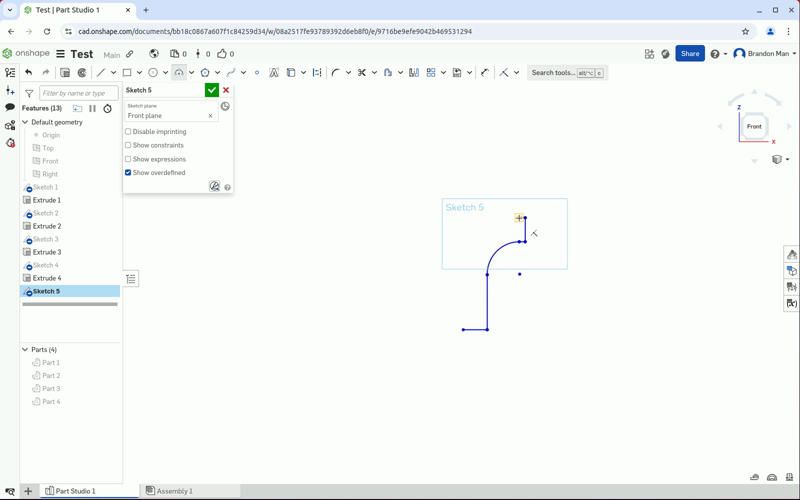
scroll(6)
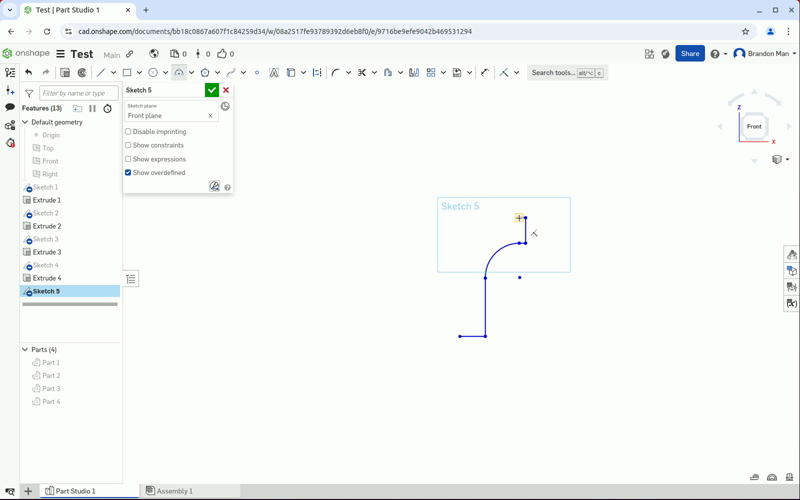
scroll(6)
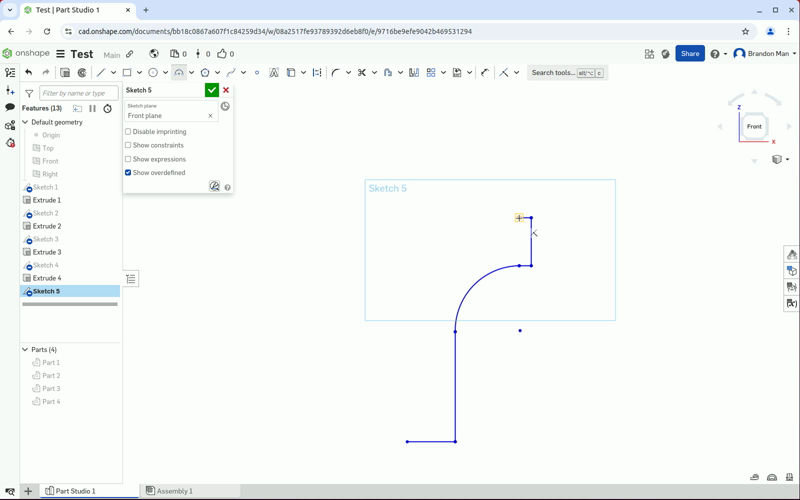
scroll(6)
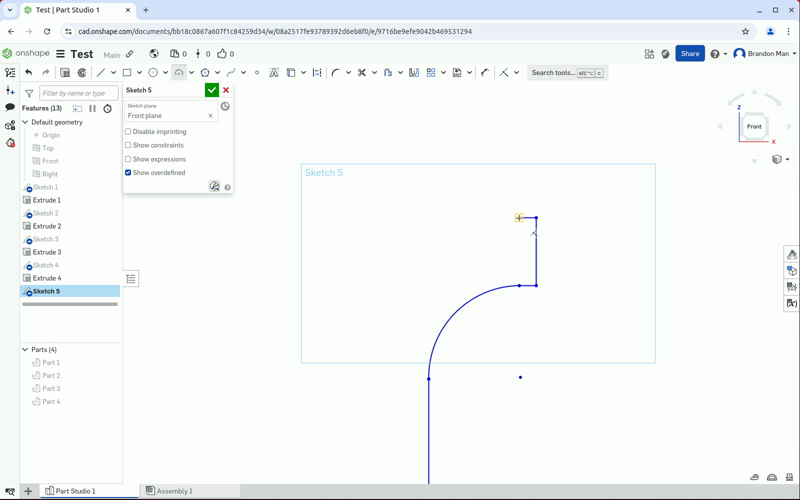
scroll(6)
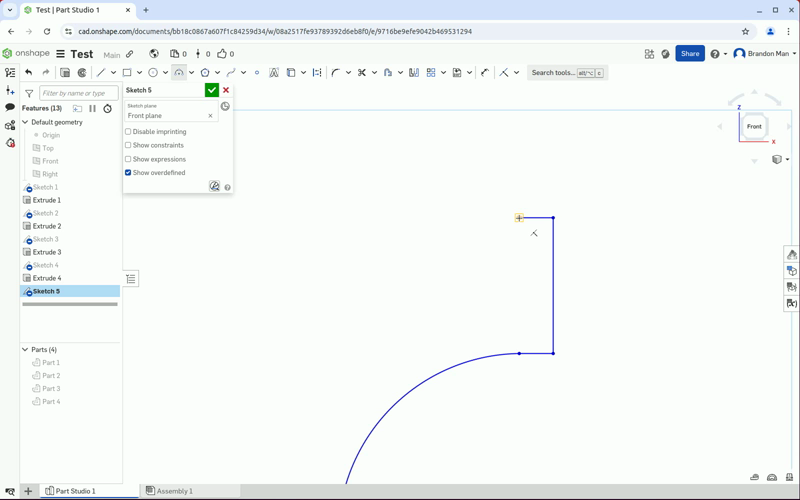
click(519, 217)
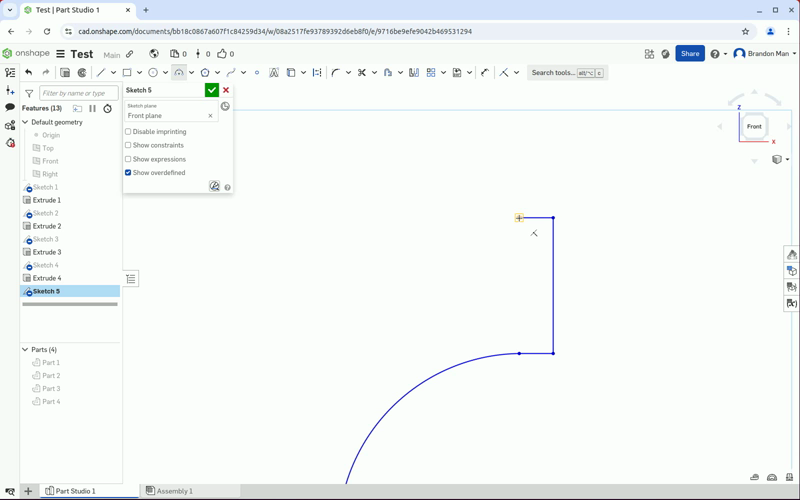
scroll(-6)
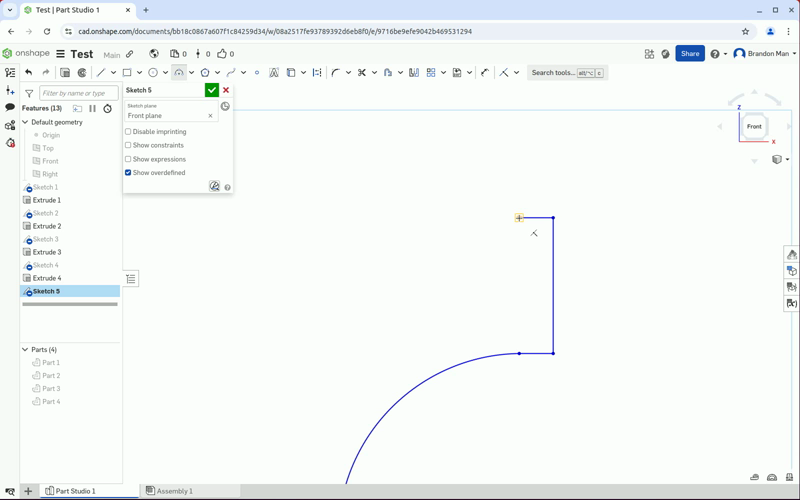
scroll(-6)
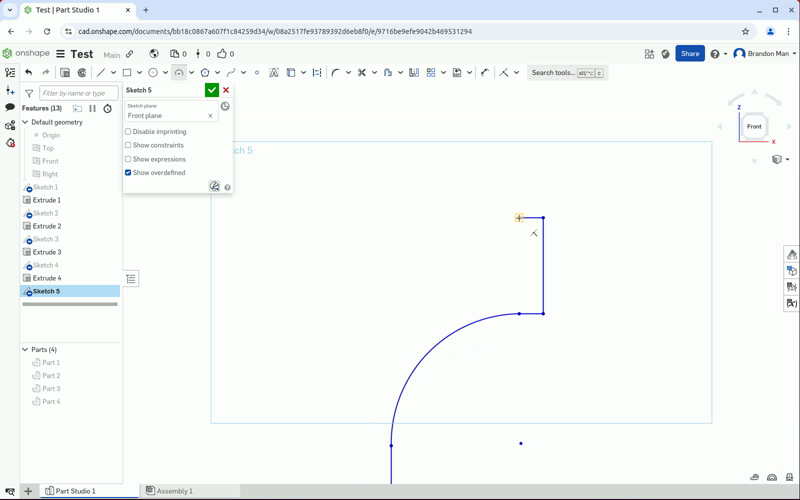
scroll(-6)
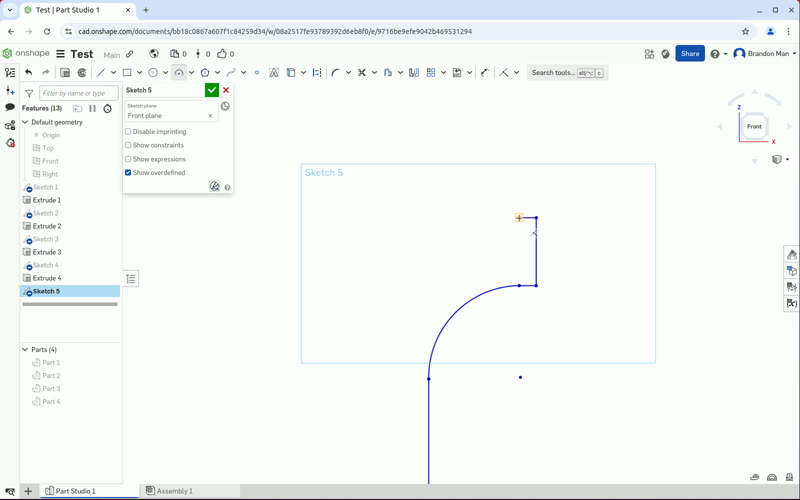
scroll(-6)
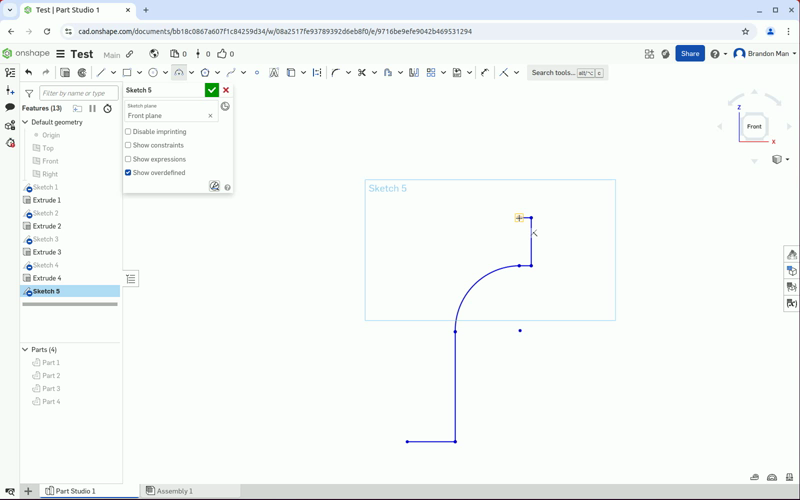
scroll(-6)
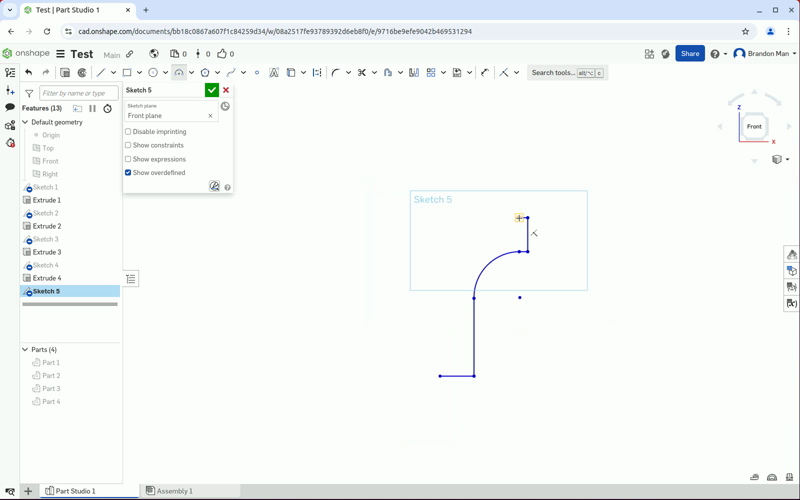
scroll(-6)
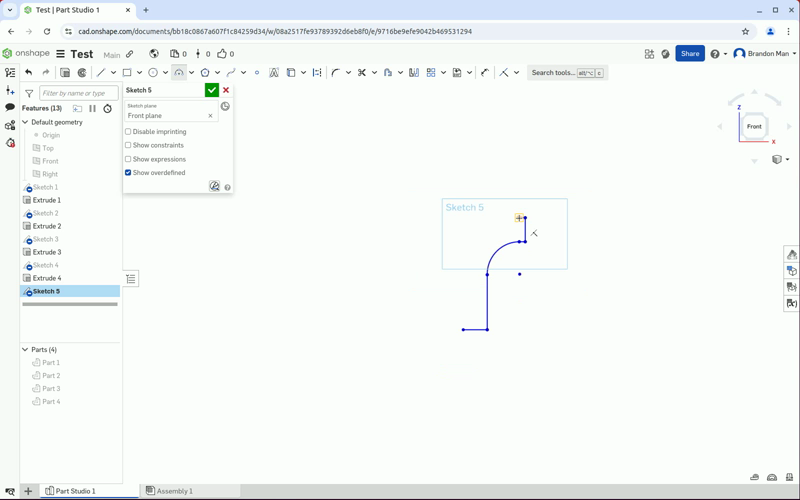
scroll(-6)
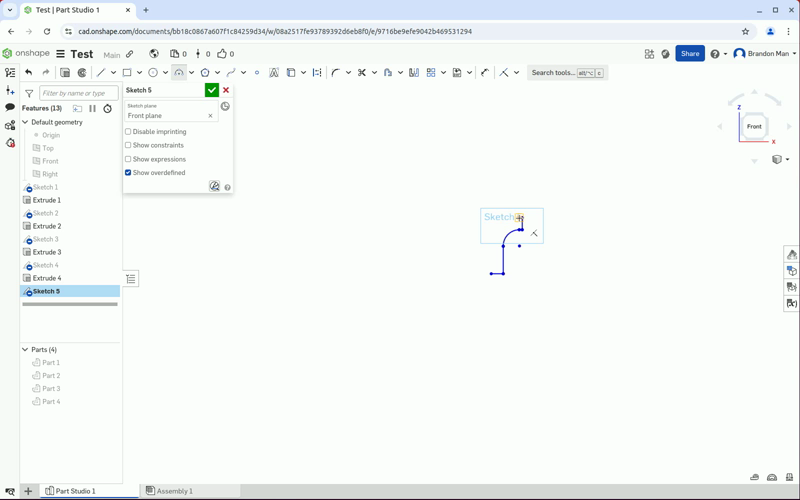
key_down(shift)
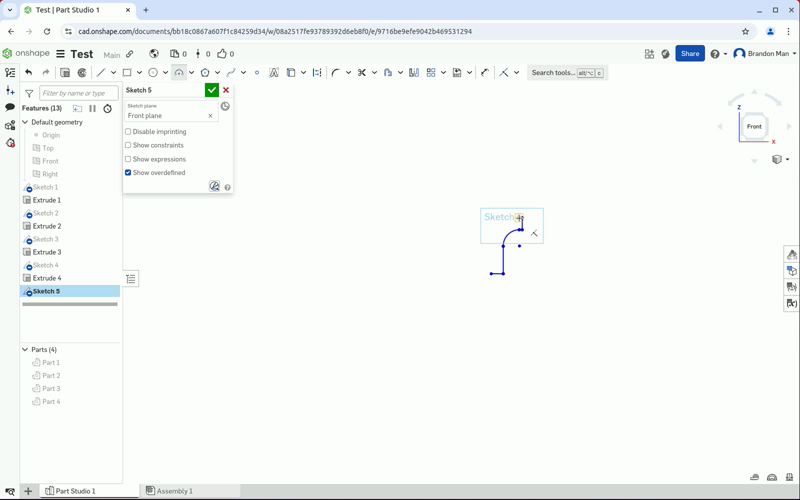
mouse_move(491, 246)
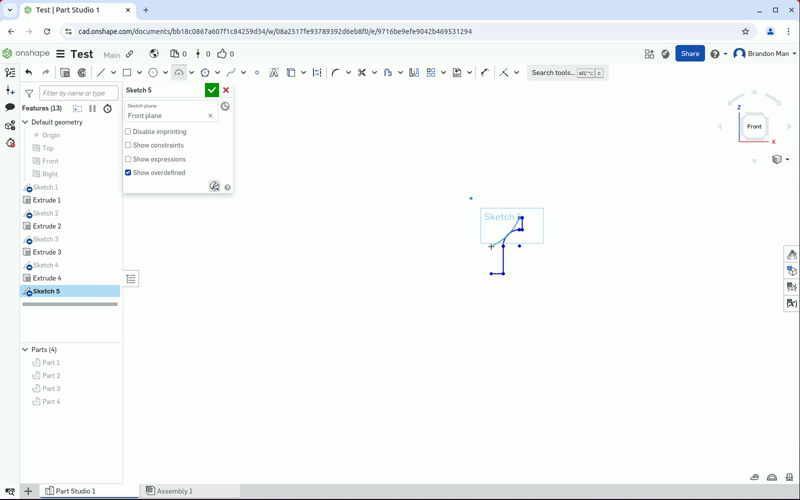
click(491, 246)
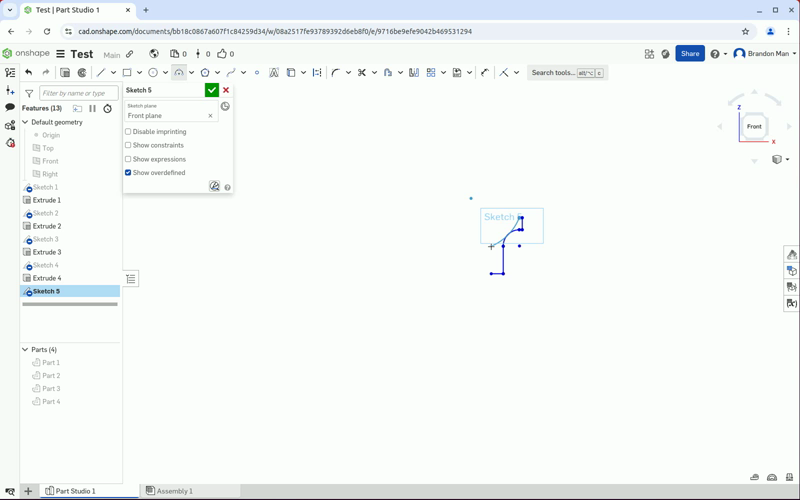
mouse_move(499, 226)
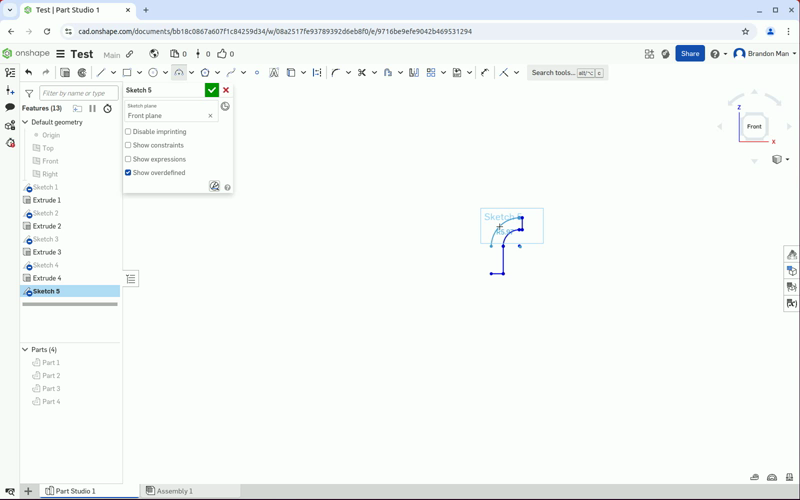
click(499, 226)
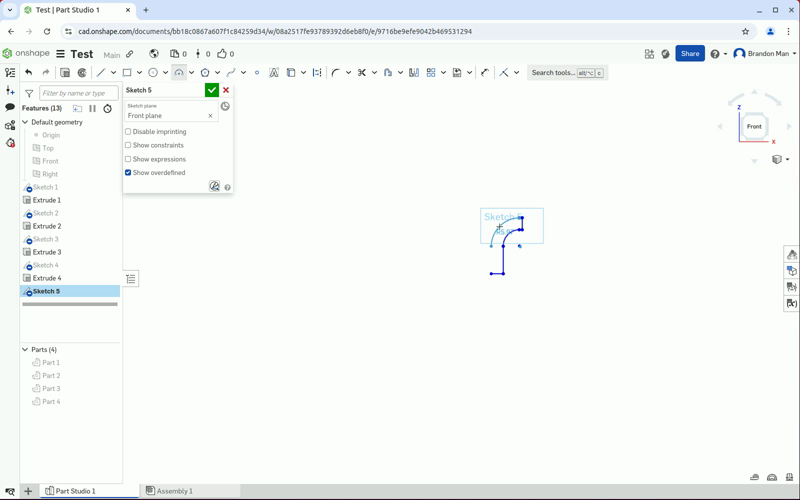
key_up(shift)
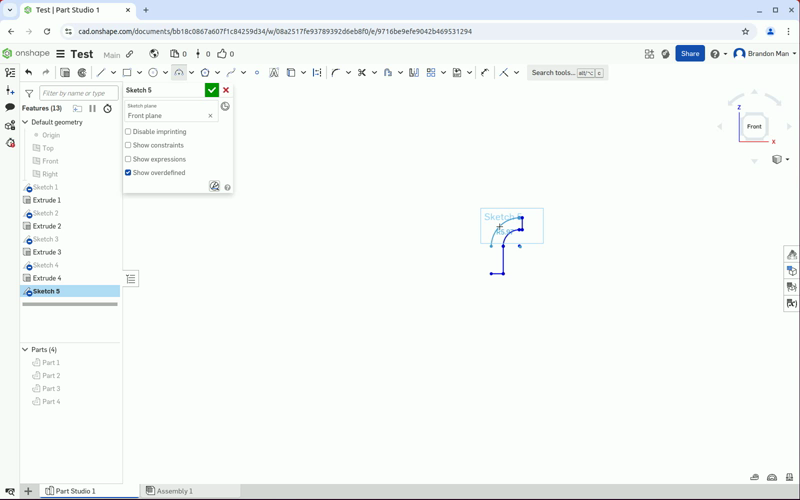
key(esc)
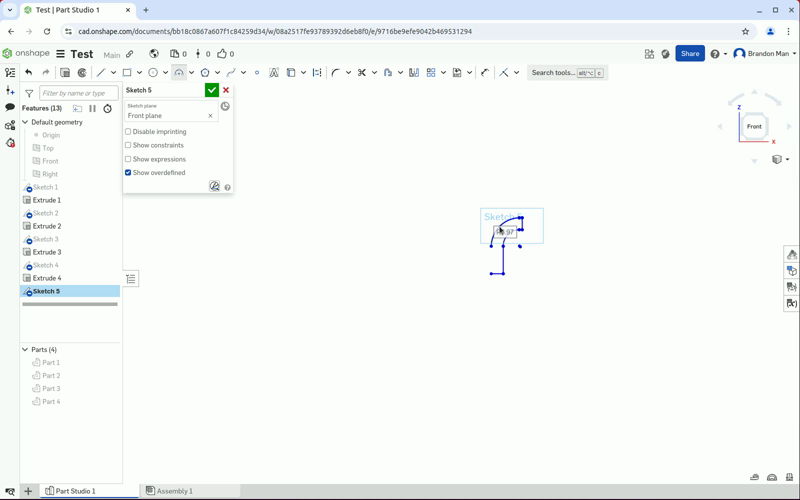
key(l)
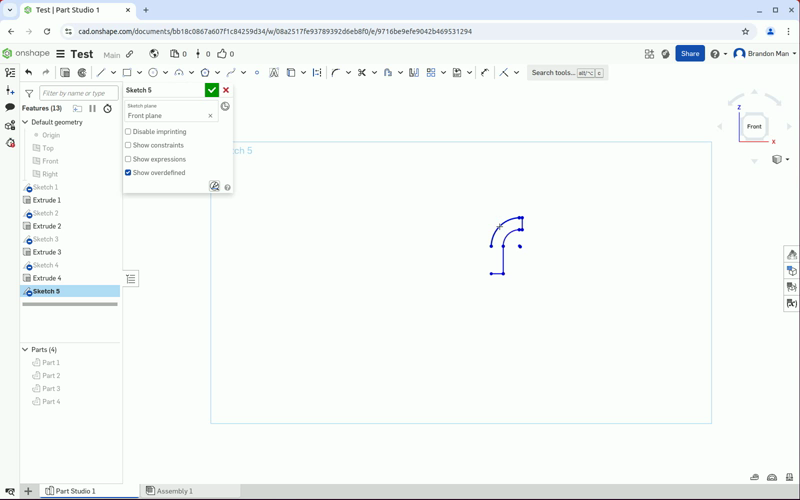
mouse_move(491, 246)
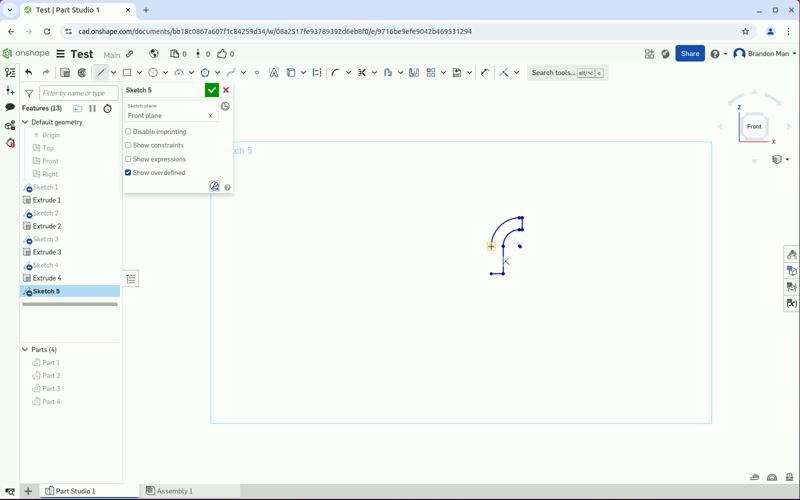
click(491, 246)
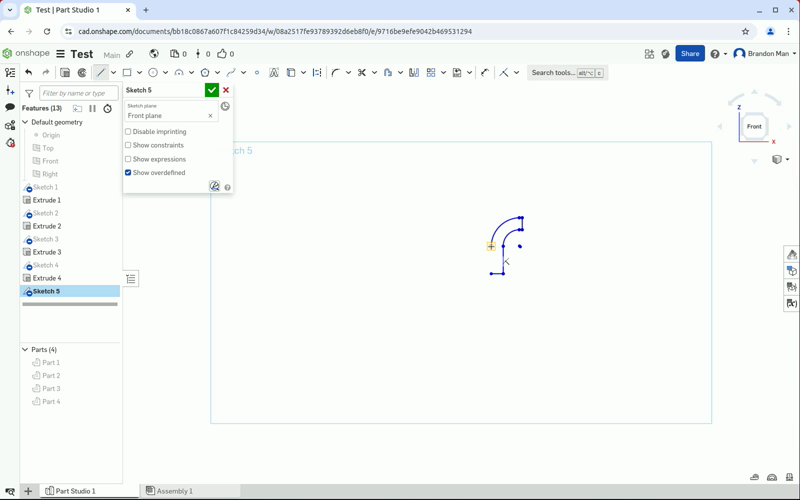
mouse_move(521, 246)
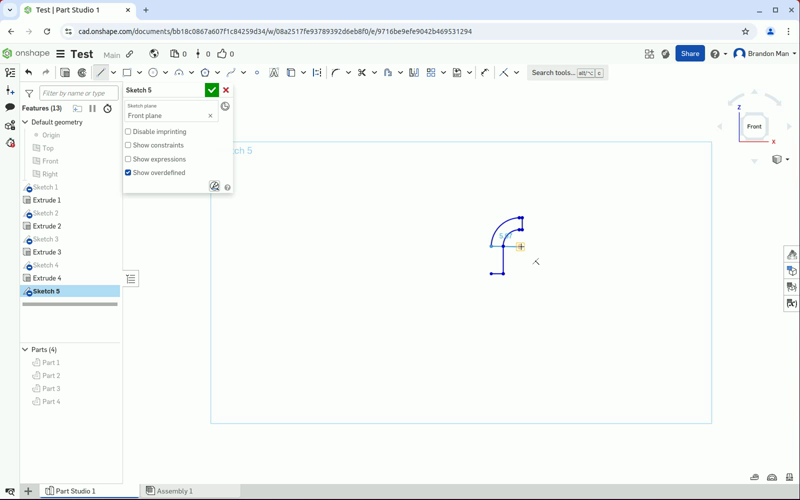
key_down(shift)
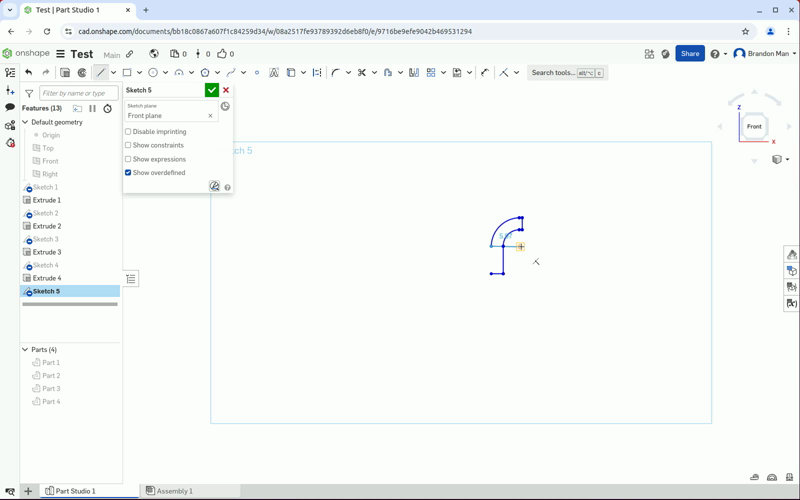
mouse_move(491, 273)
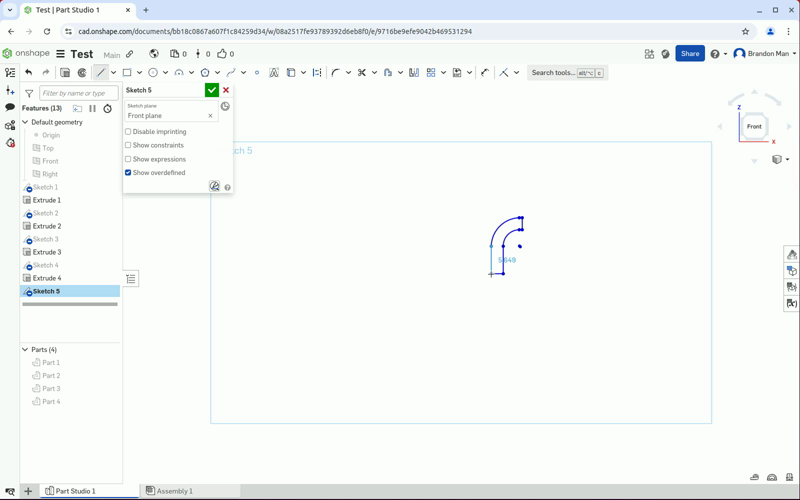
key_up(shift)
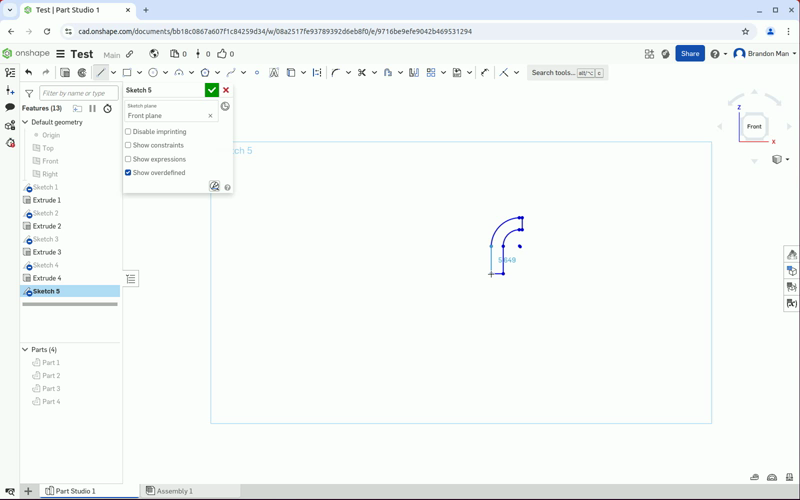
click(491, 273)
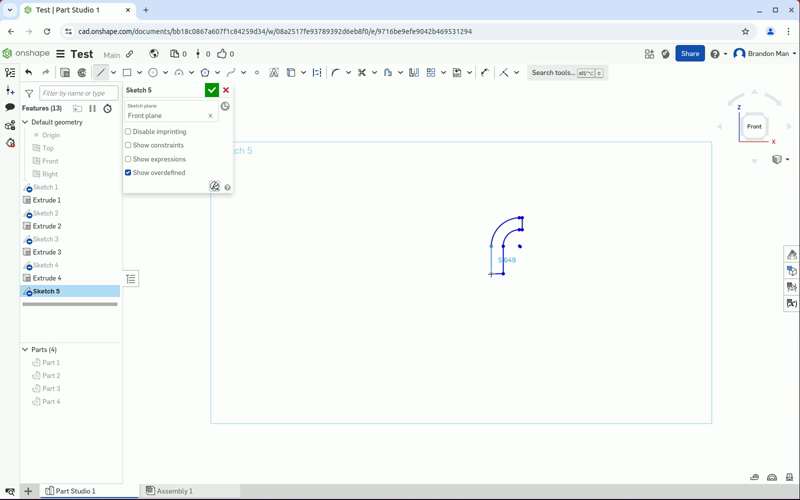
key(esc)
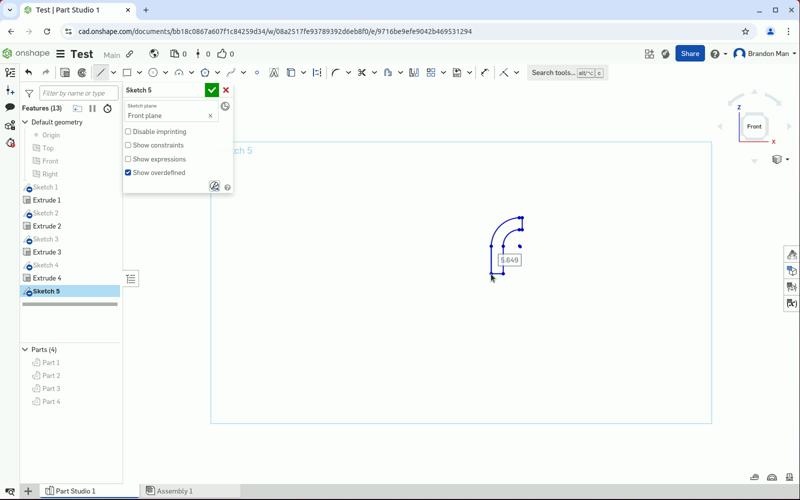
mouse_move(496, 244)
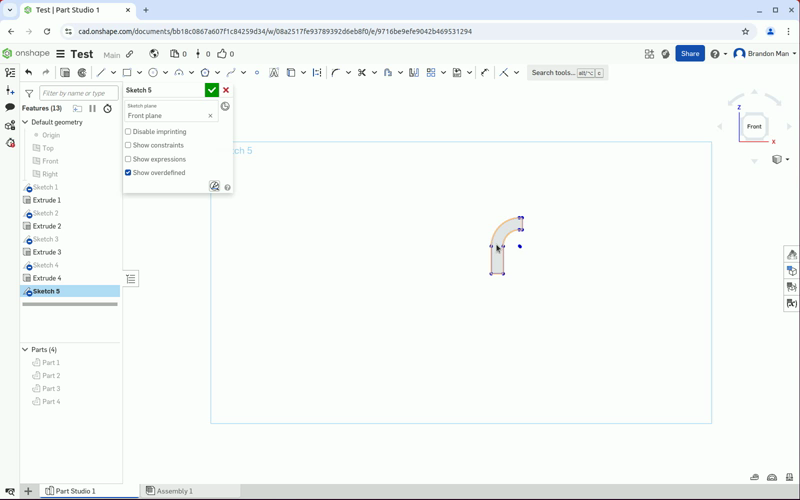
scroll(6)
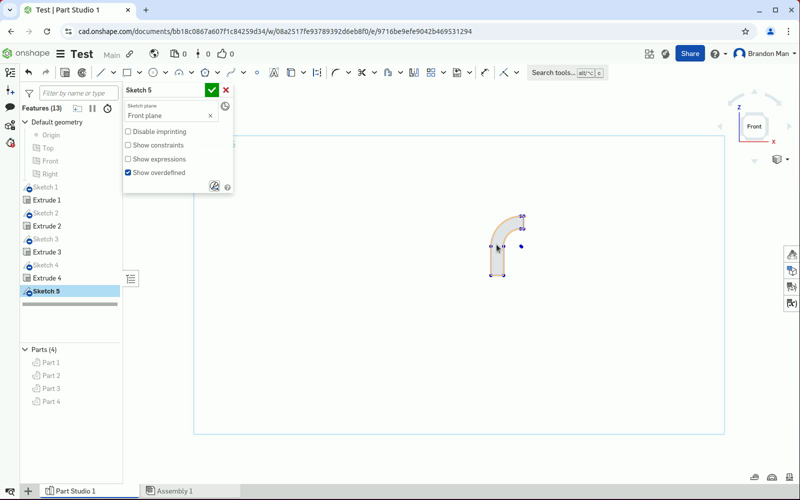
scroll(6)
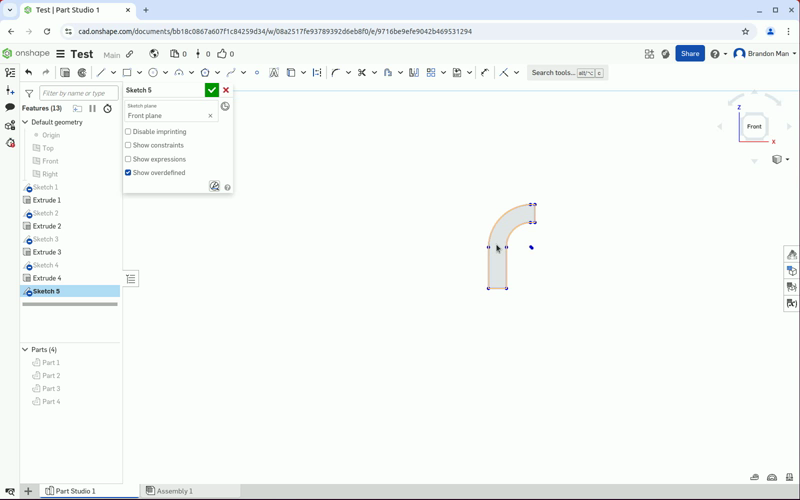
scroll(6)
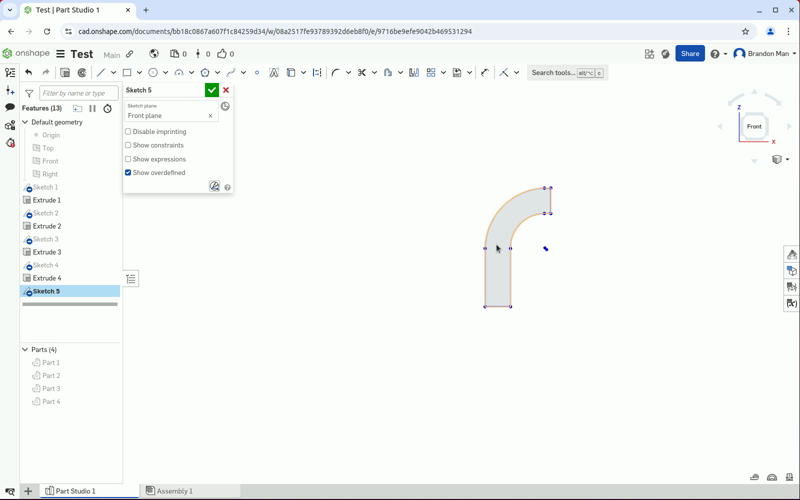
scroll(6)
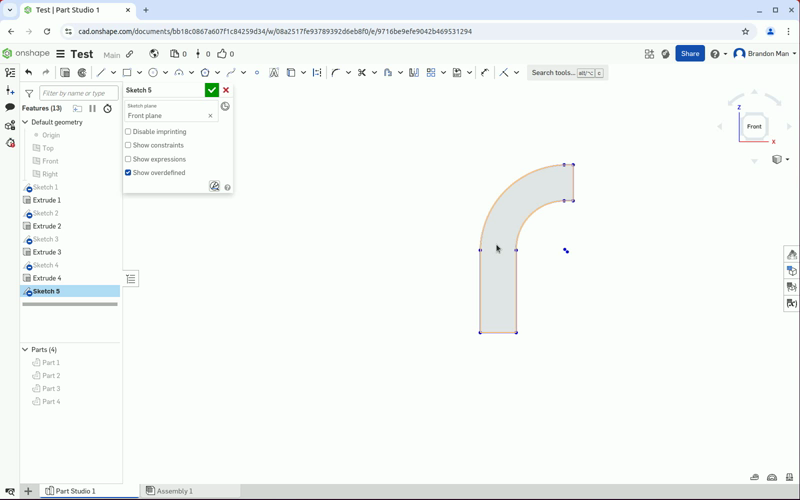
scroll(6)
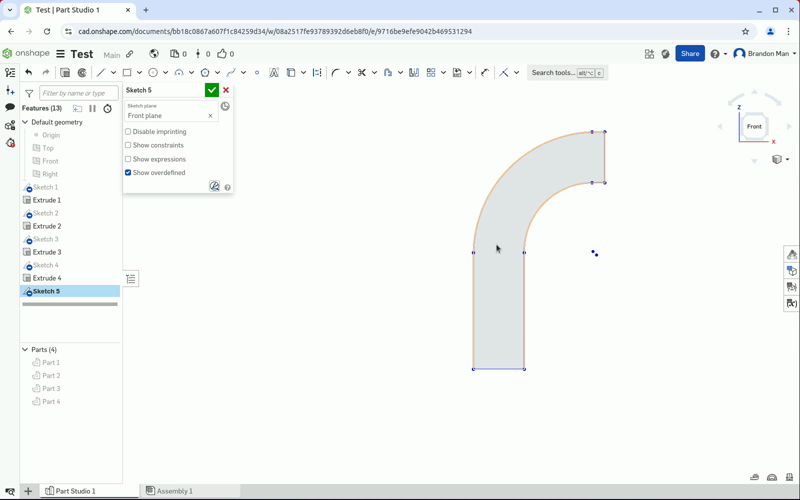
scroll(6)
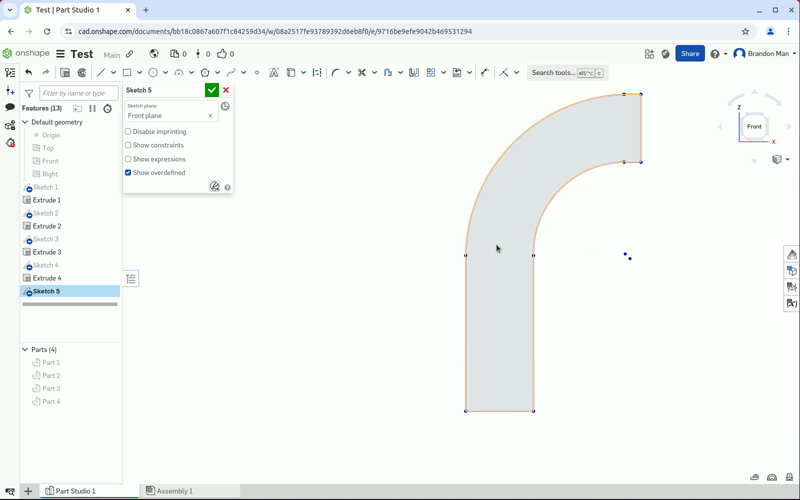
scroll(6)
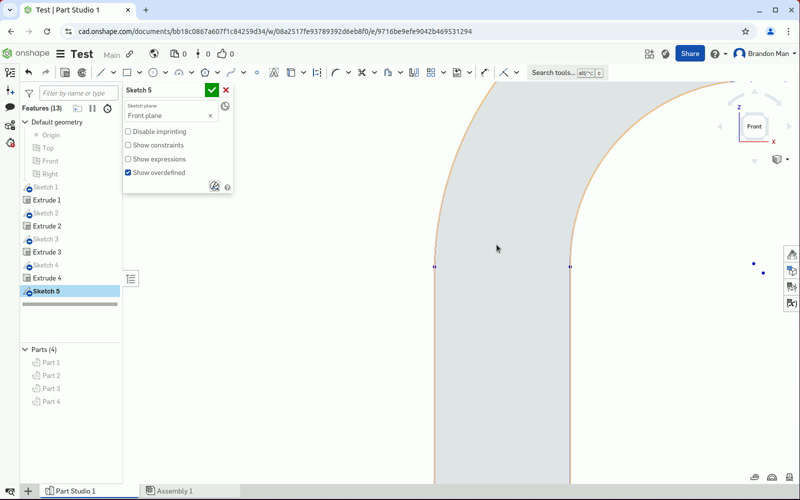
click(496, 244)
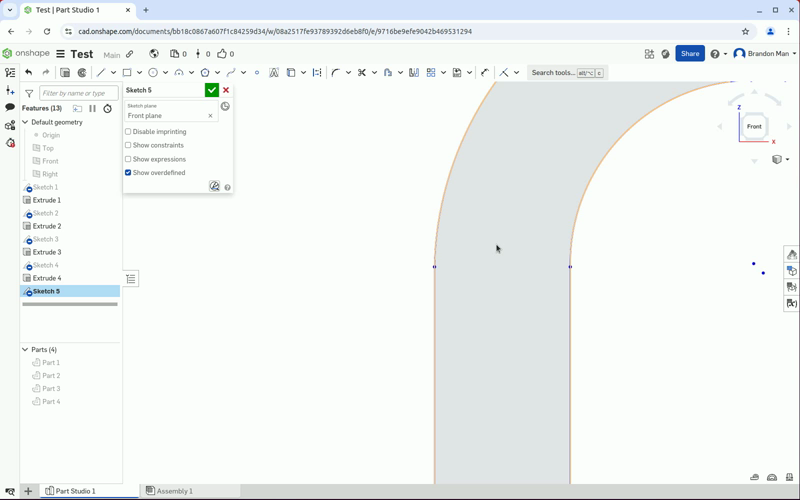
scroll(-6)
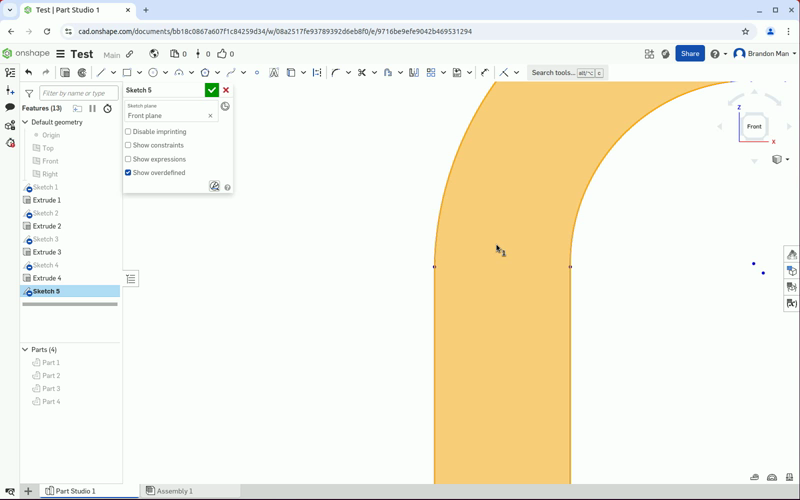
scroll(-6)
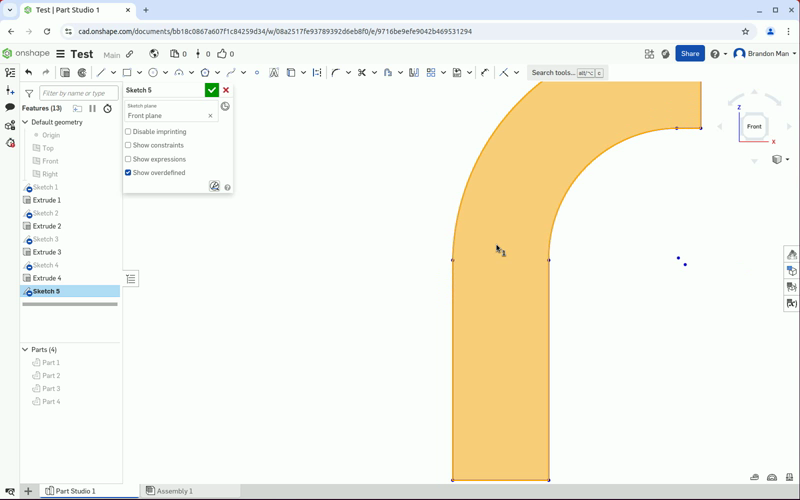
scroll(-6)
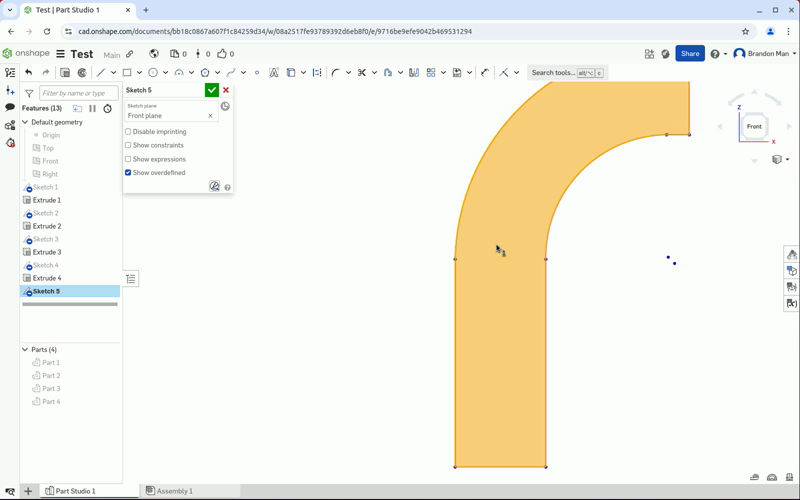
scroll(-6)
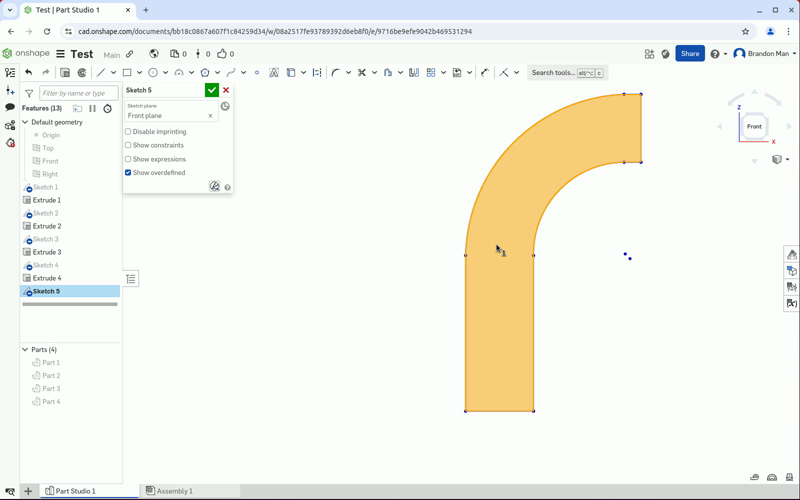
scroll(-6)
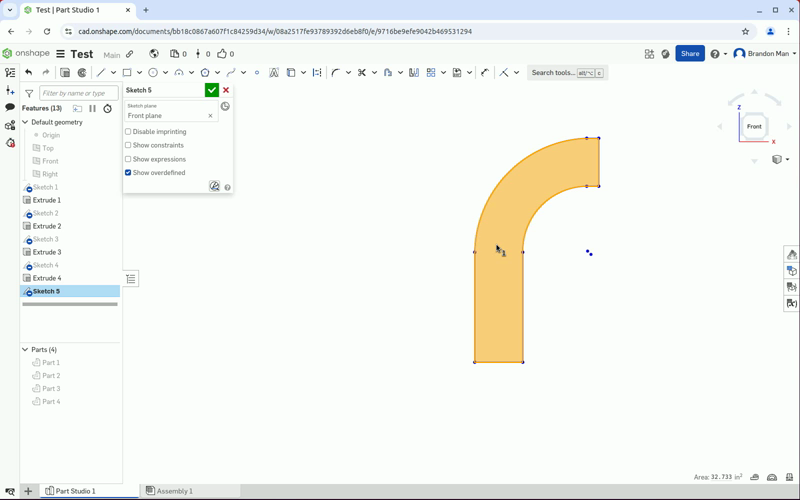
scroll(-6)
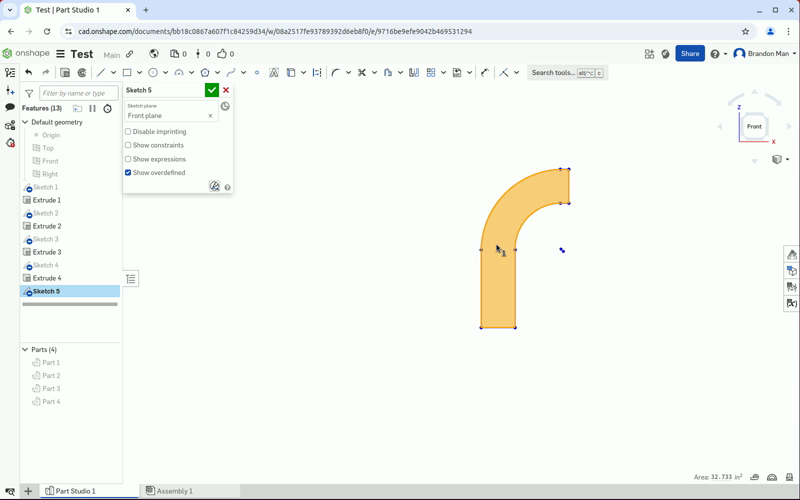
scroll(-6)
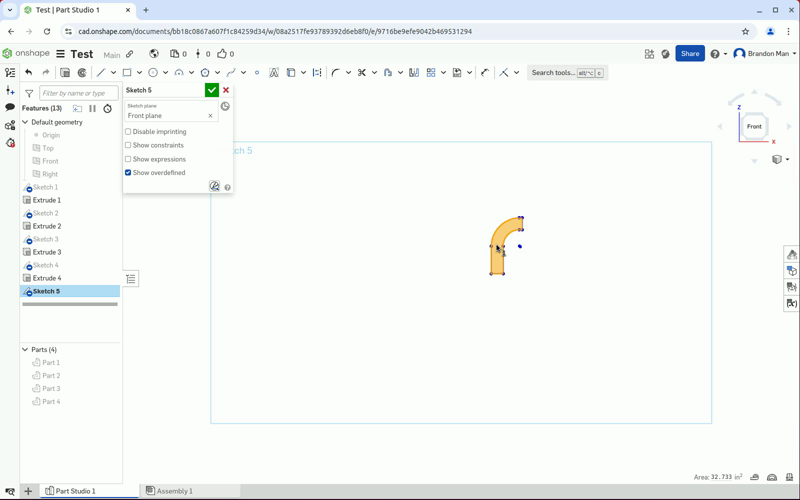
mouse_move(73, 352)
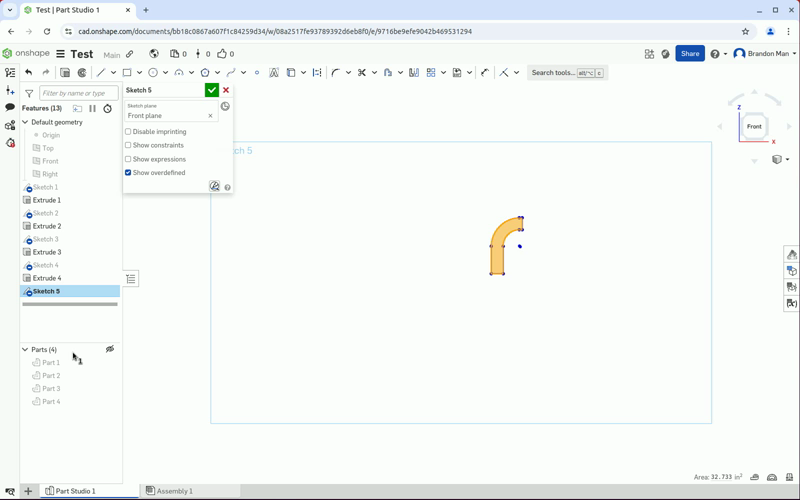
key(shift+y)
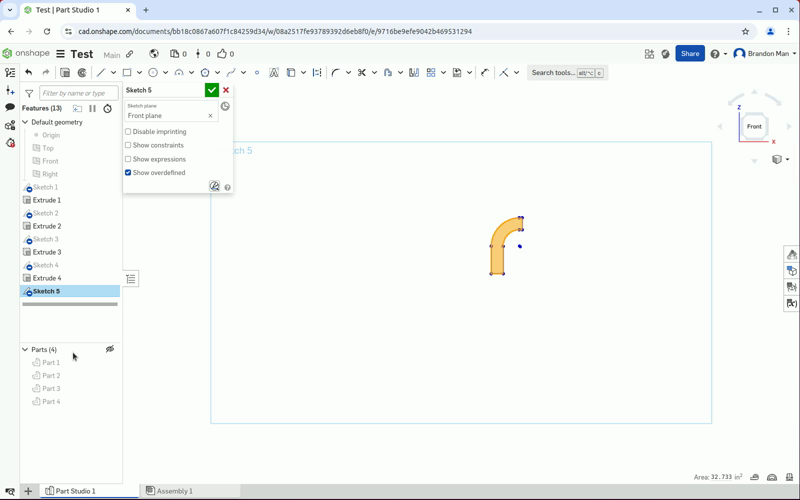
key(shift+e)
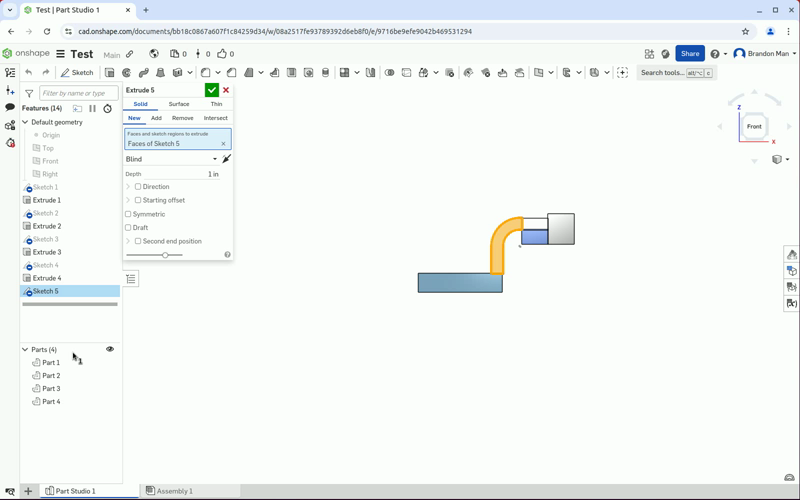
mouse_move(143, 106)
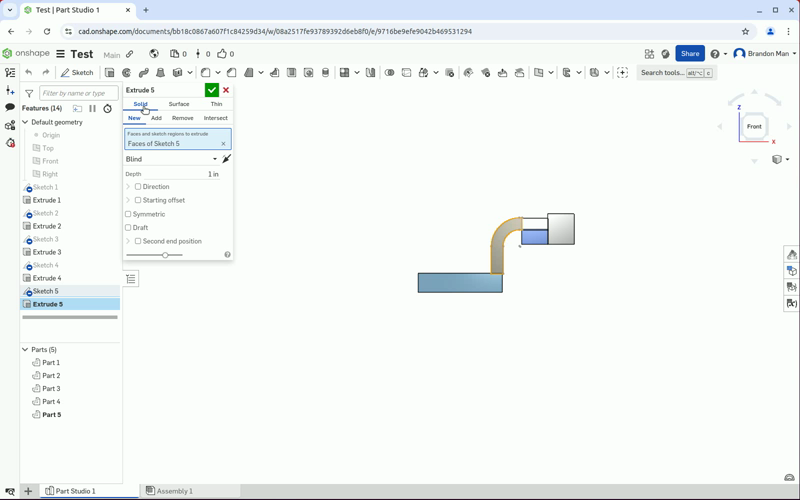
click(143, 106)
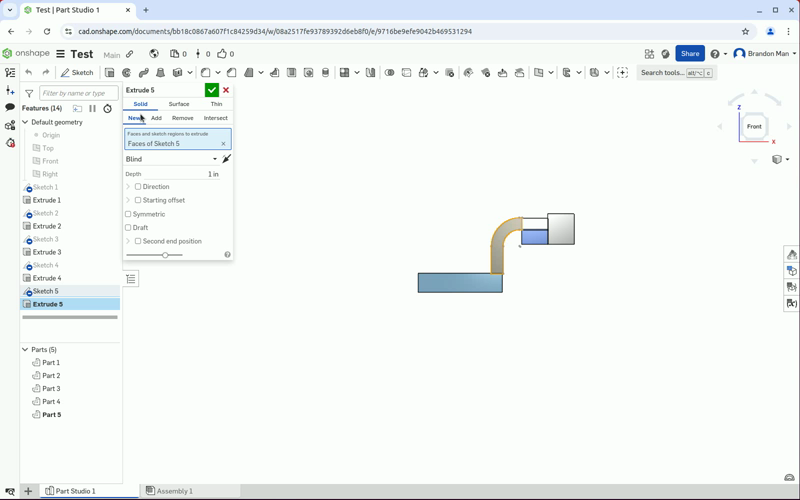
mouse_move(137, 120)
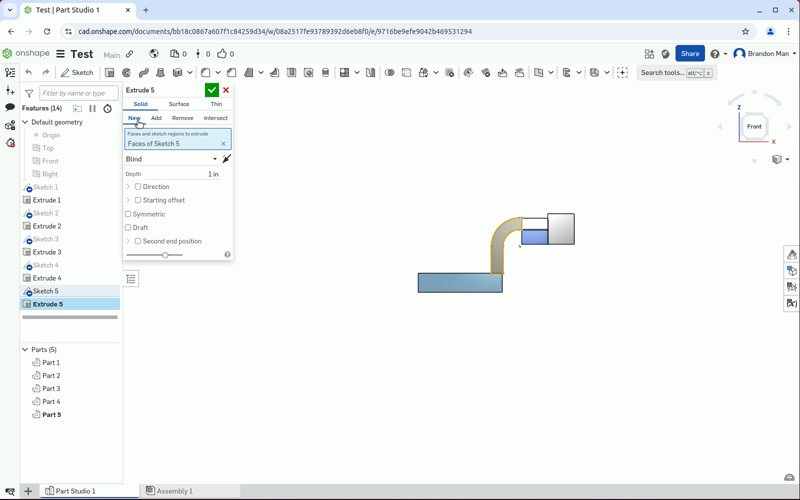
click(137, 120)
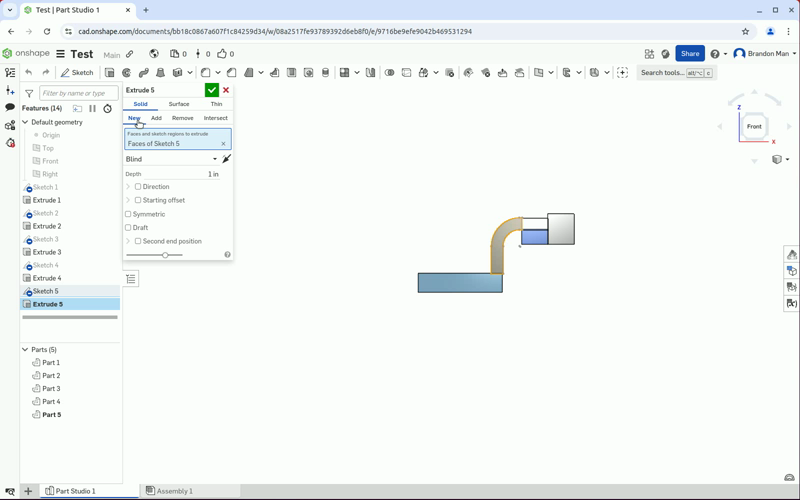
key(tab, 4)
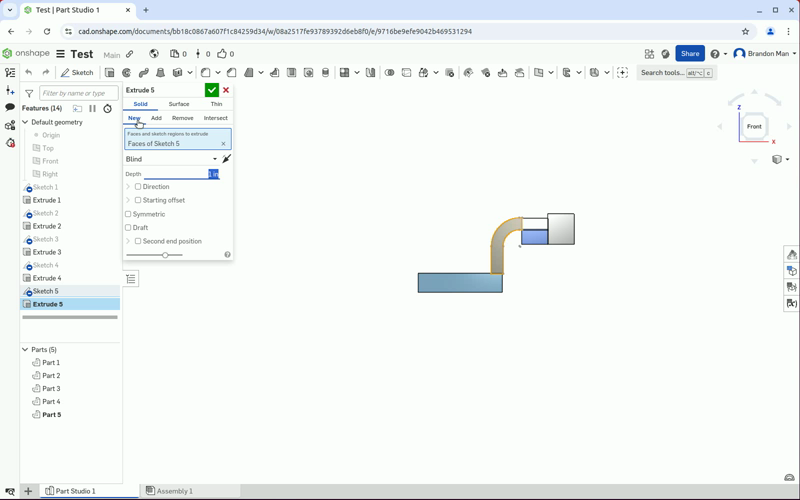
text(5.296)
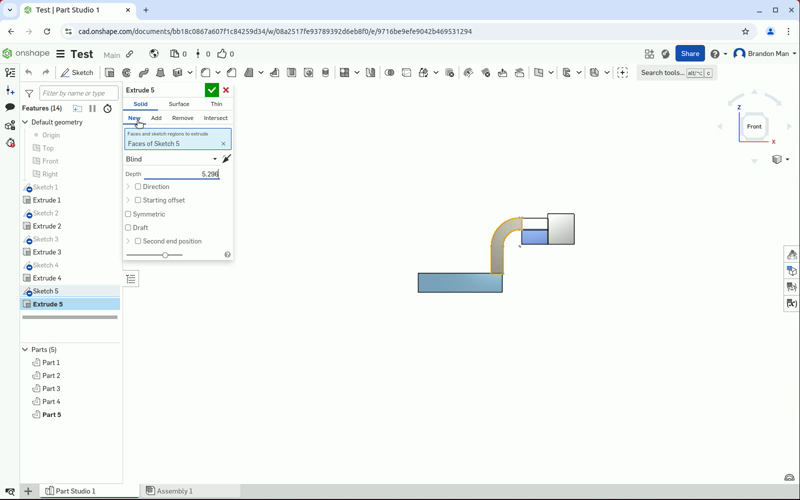
key(tab, 3)
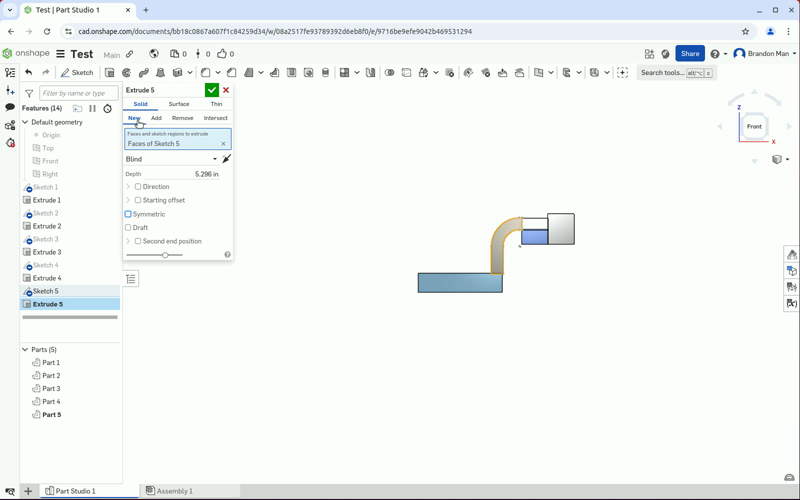
key(space)
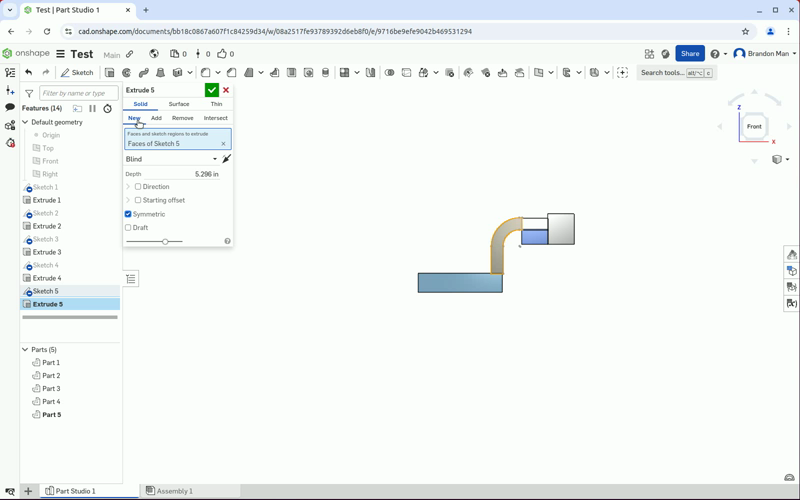
key(enter)
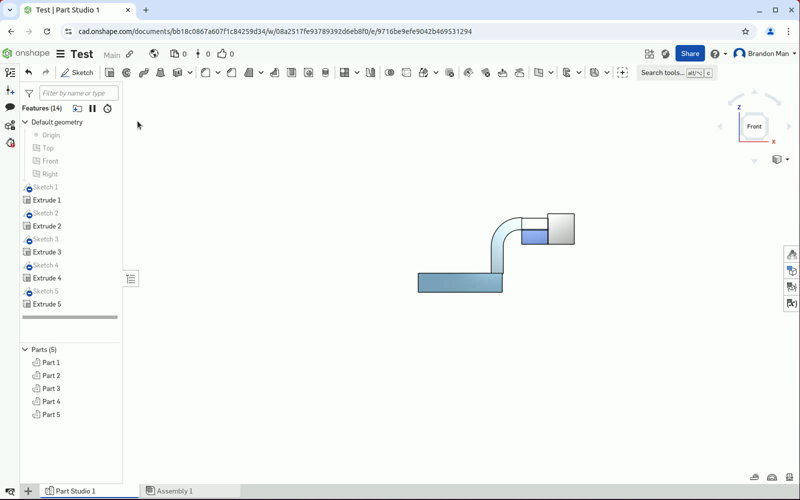
key(shift+h)
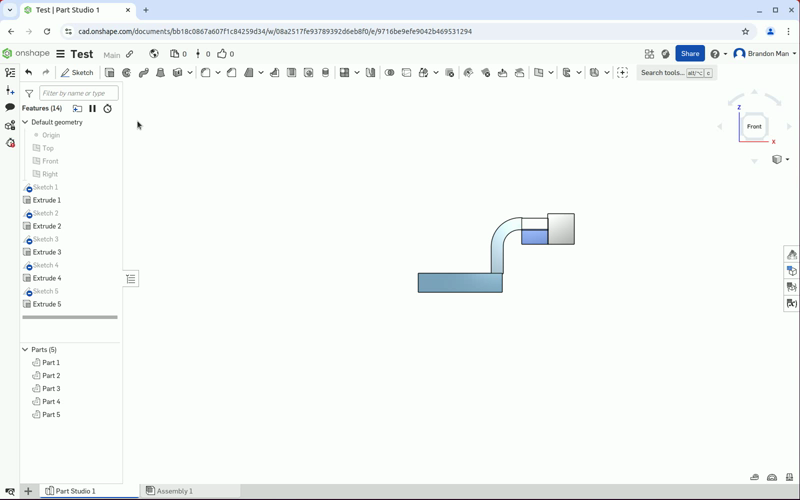
key(shift+h)
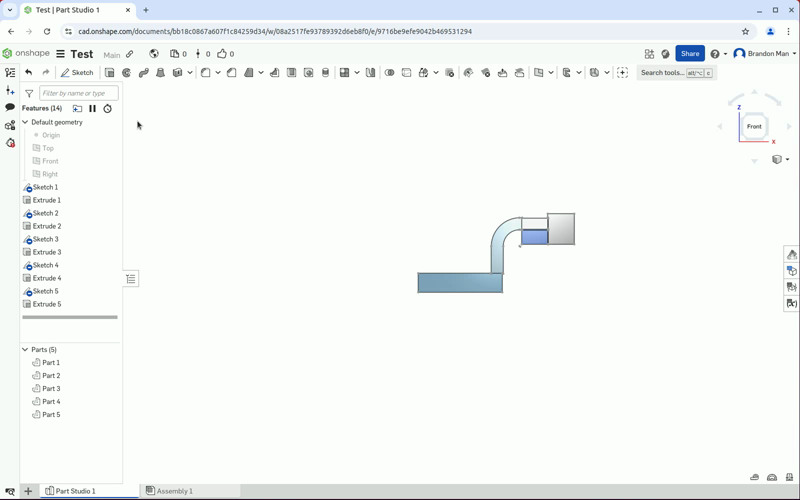
key(shift+7)
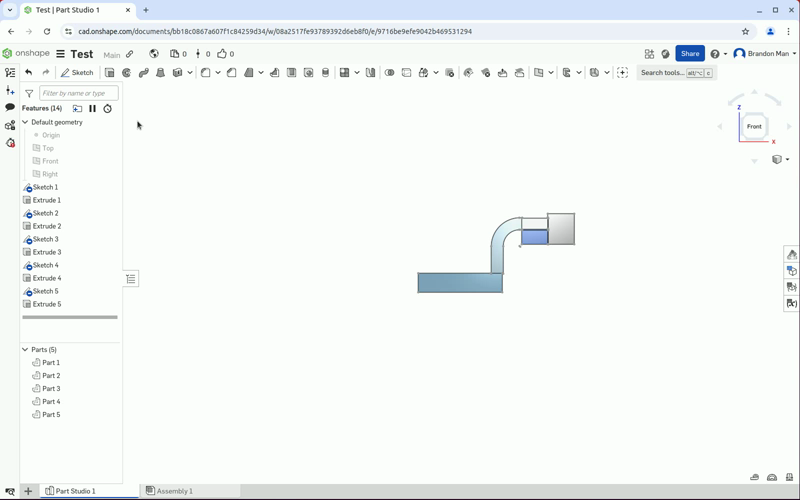
key(left, 2)
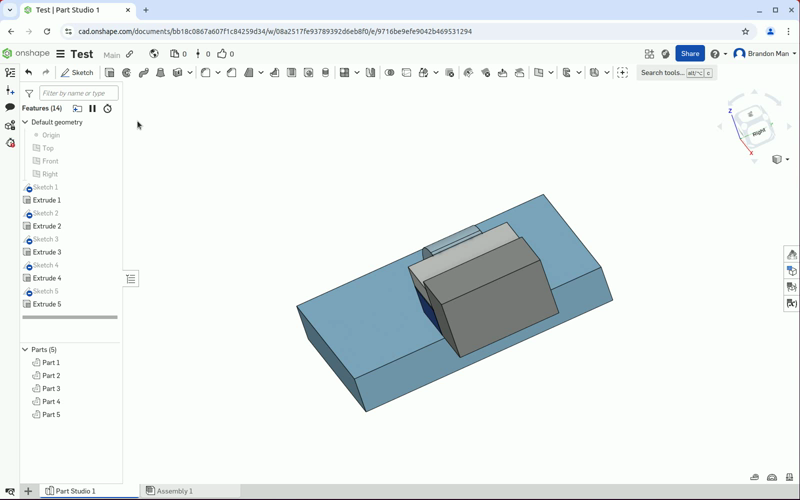
key(down, 2)
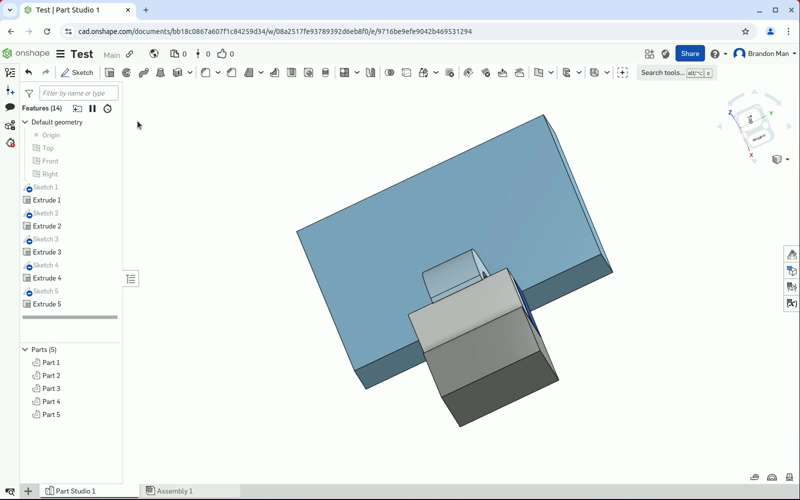
key(up, 2)
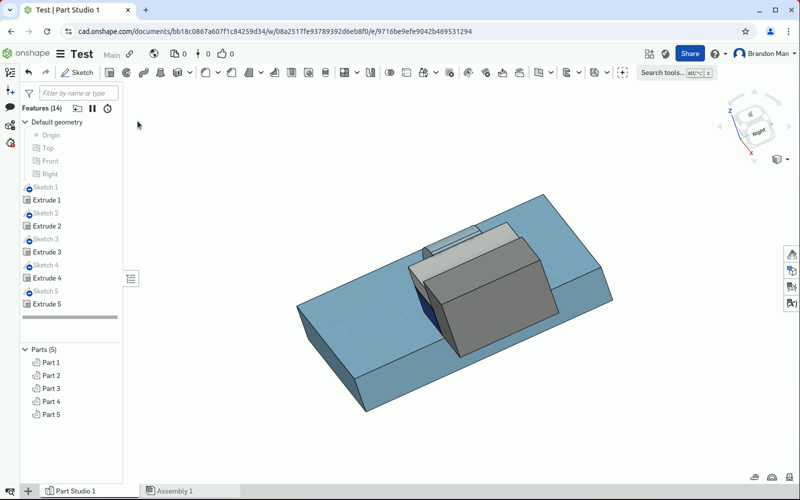
key(right, 2)
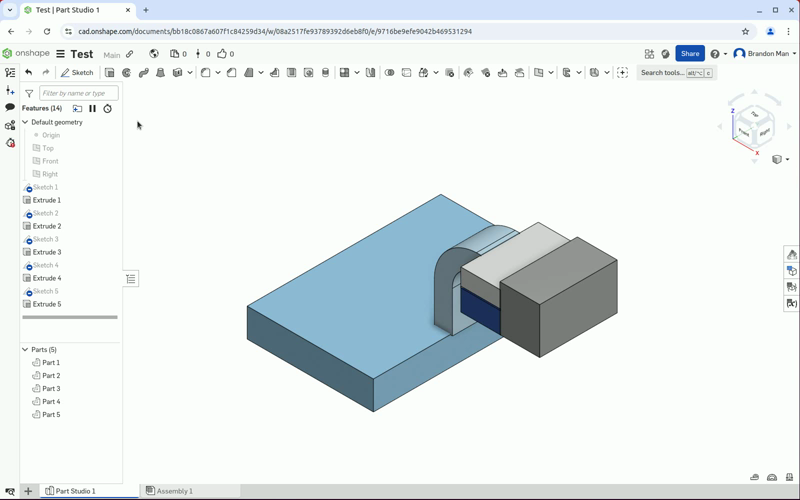
mouse_move(73, 189)
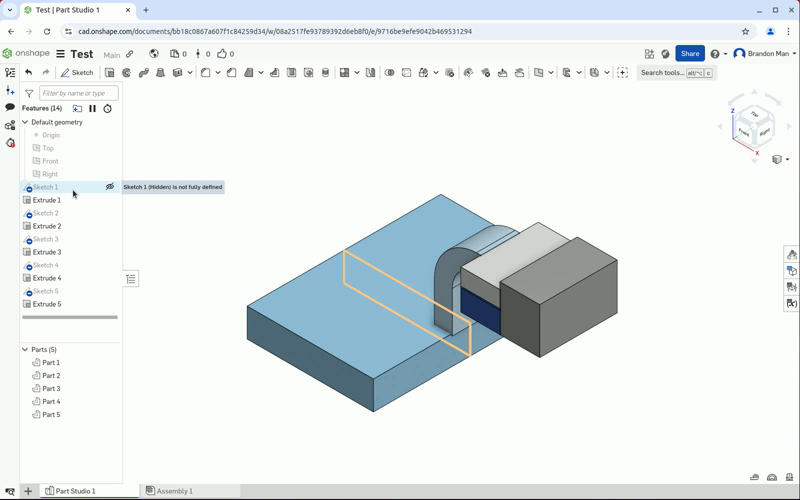
click(73, 189)